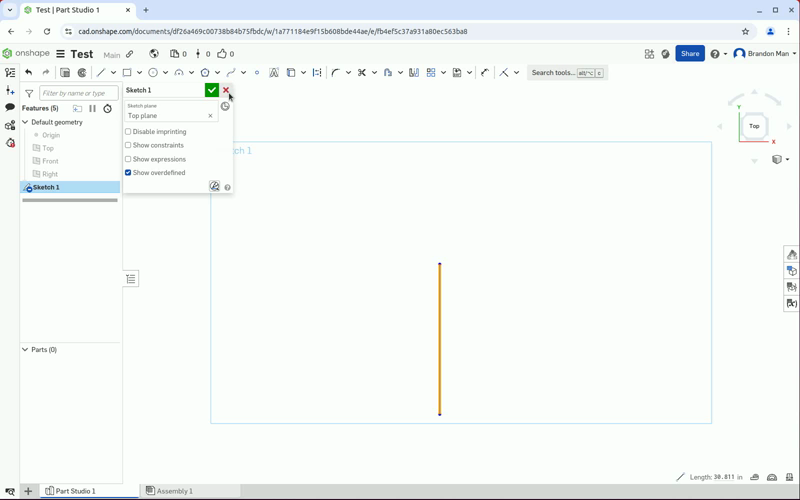
key(shift+h)
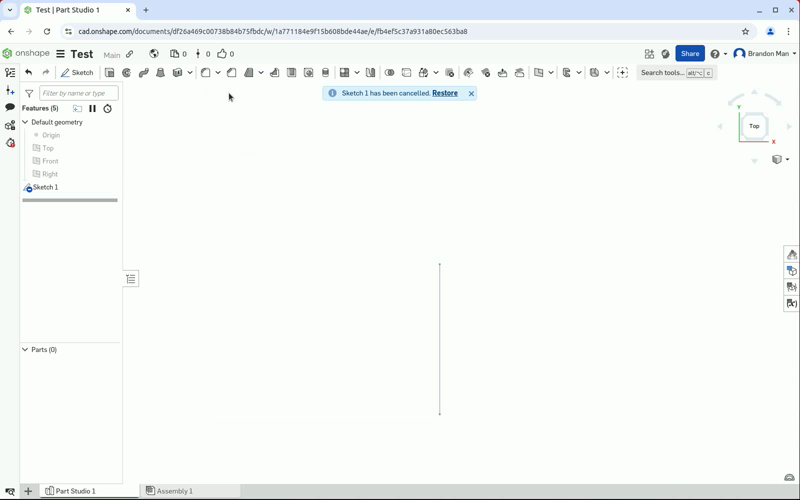
key(shift+s)
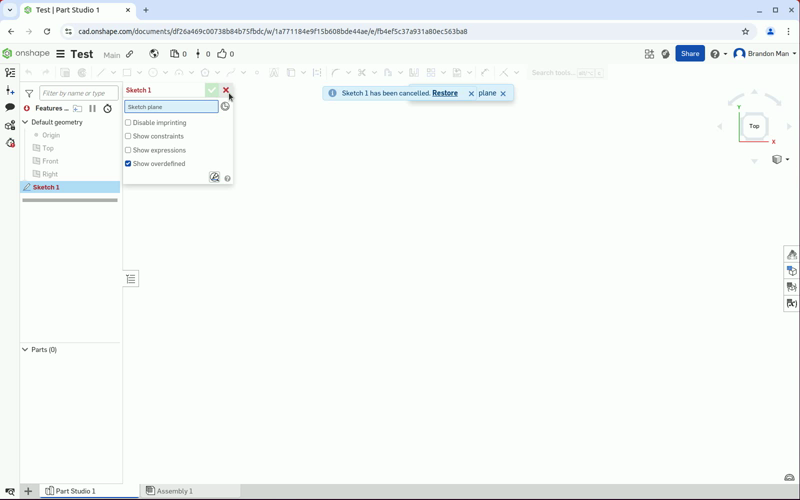
mouse_move(73, 150)
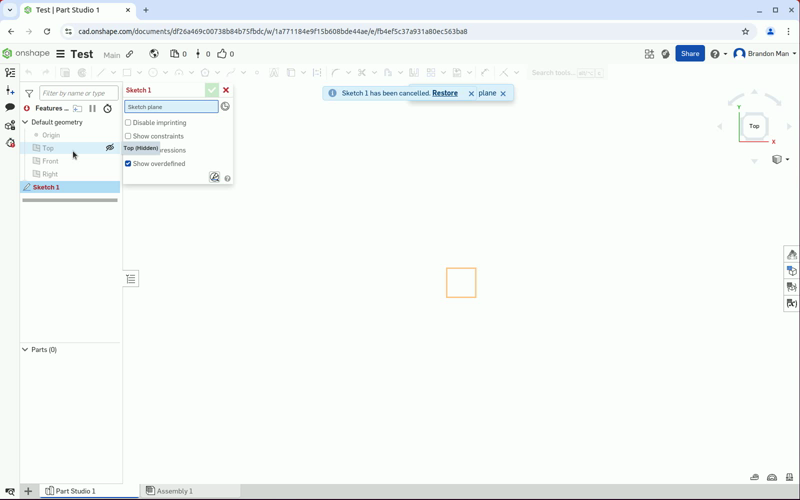
click(73, 150)
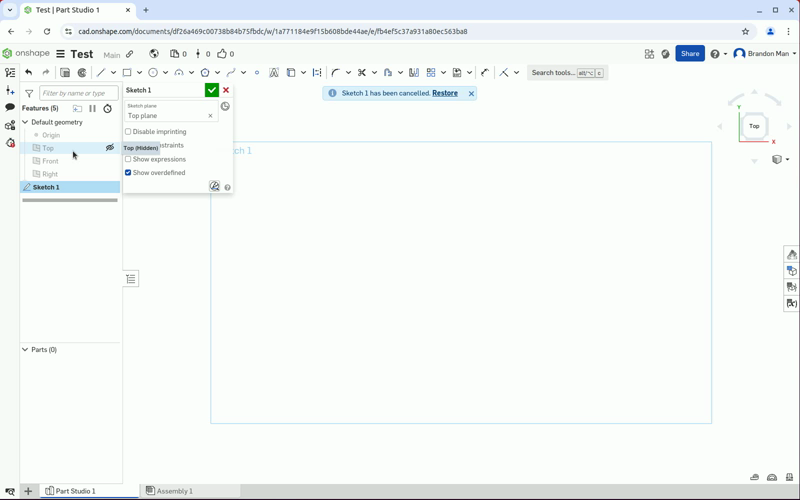
mouse_move(73, 352)
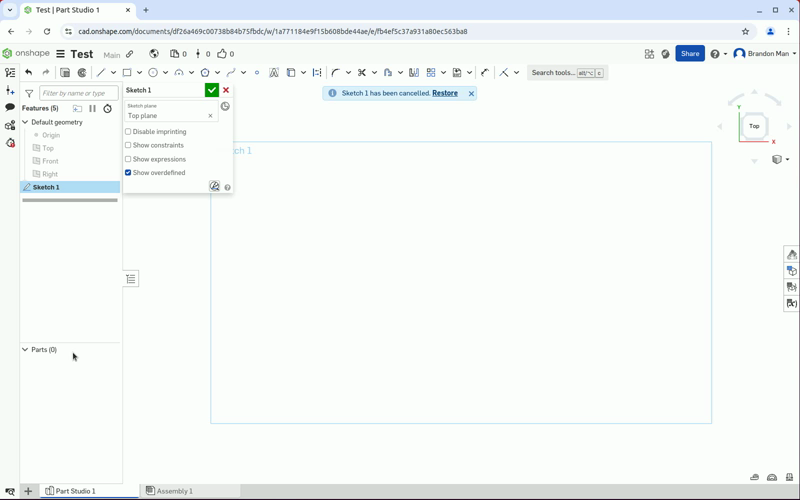
key(y)
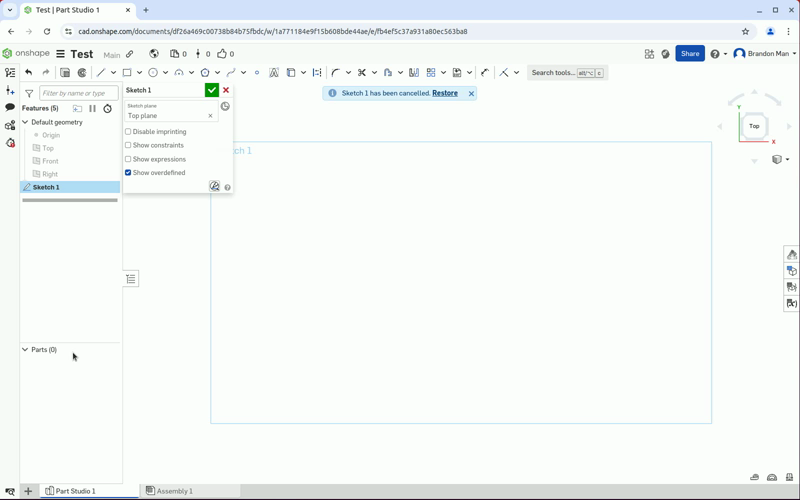
key(l)
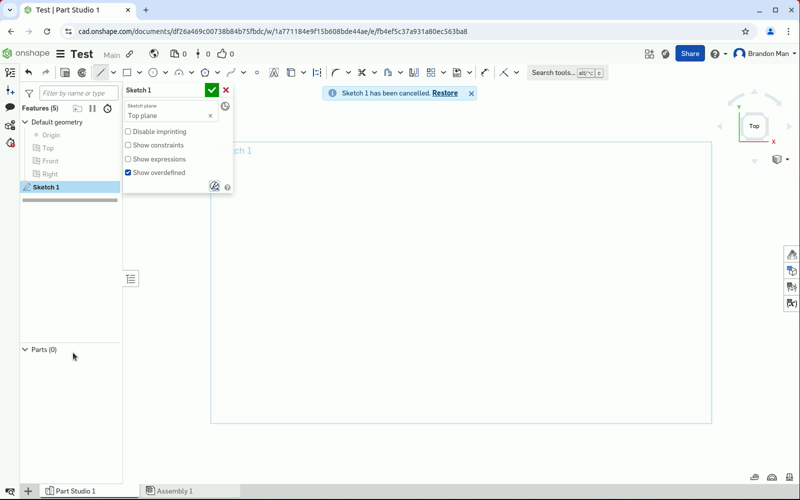
key_down(shift)
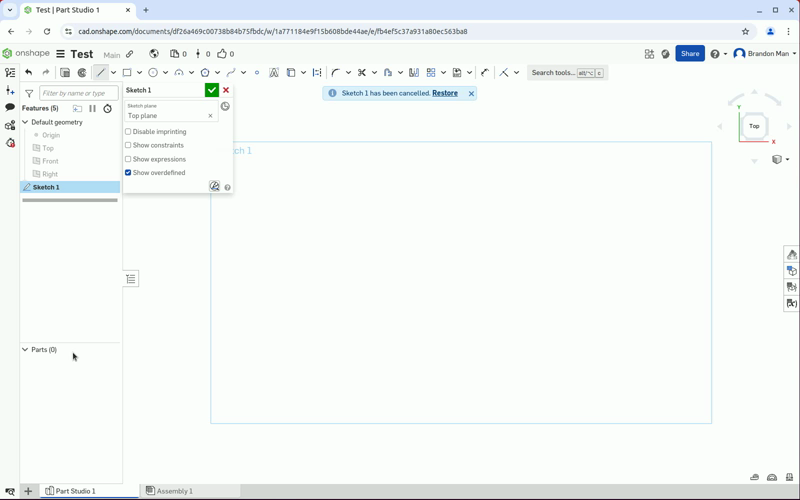
mouse_move(351, 335)
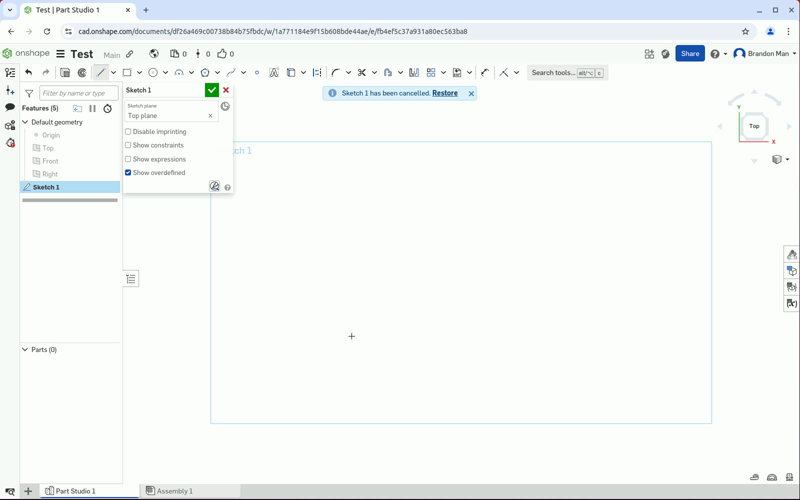
click(351, 335)
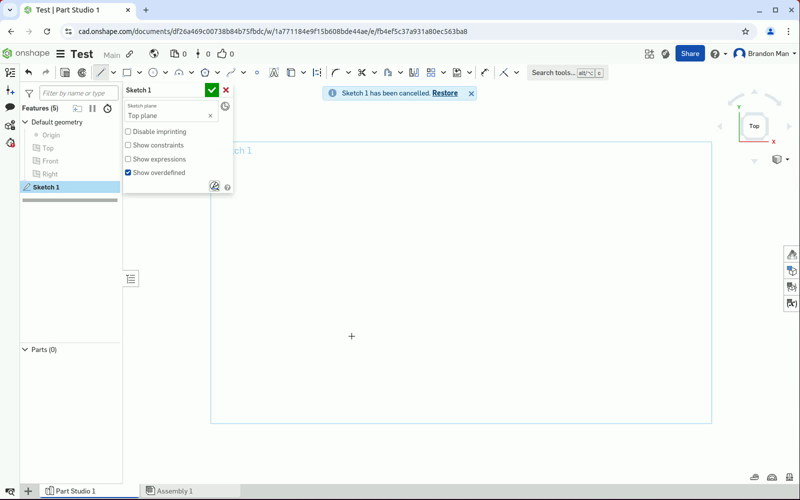
key_up(shift)
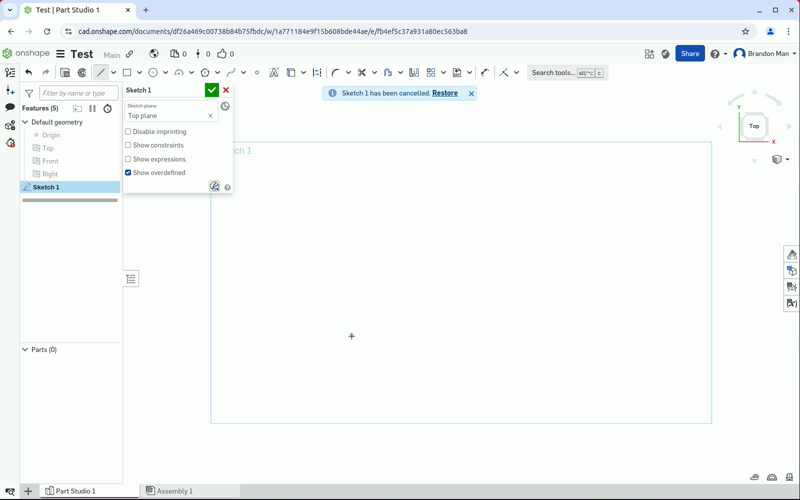
key_down(shift)
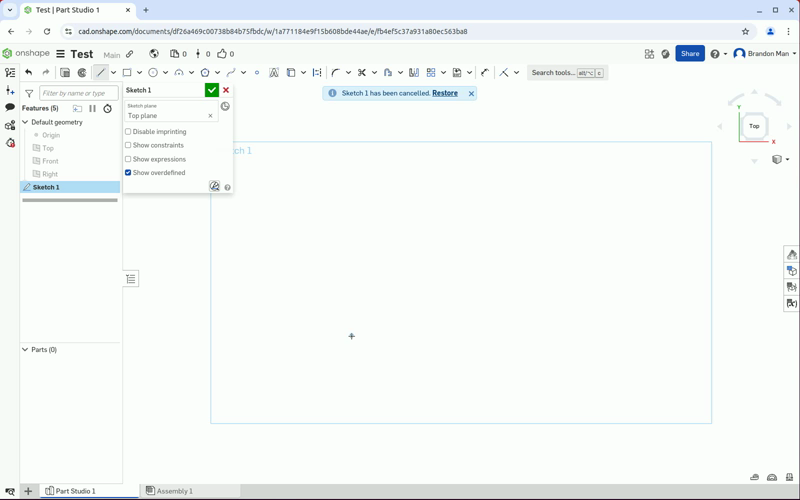
mouse_move(569, 335)
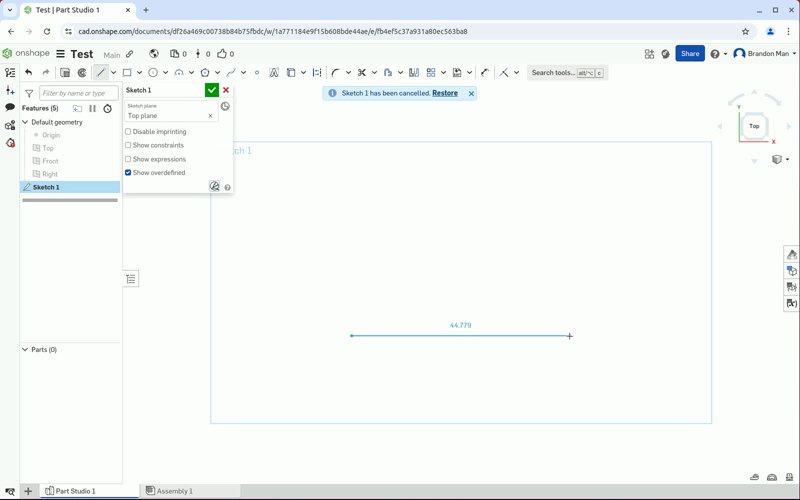
click(569, 335)
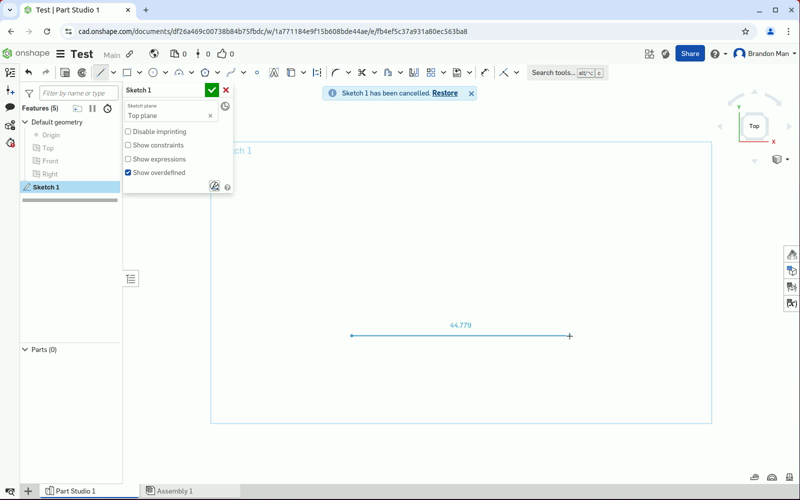
key_up(shift)
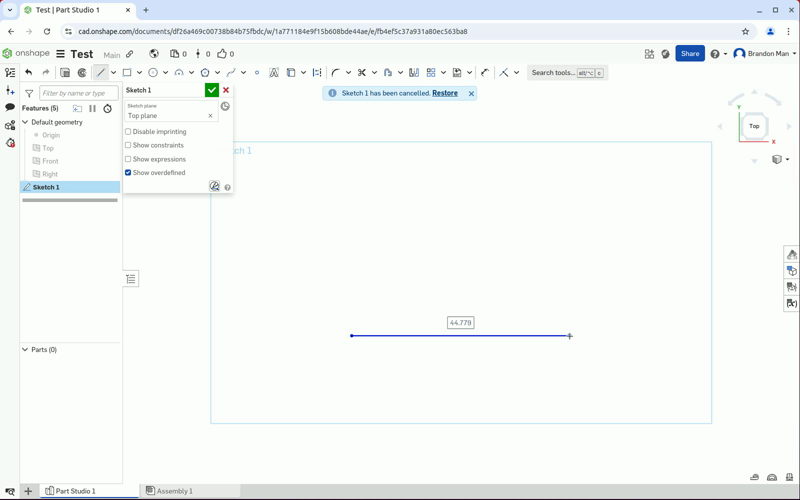
key_down(shift)
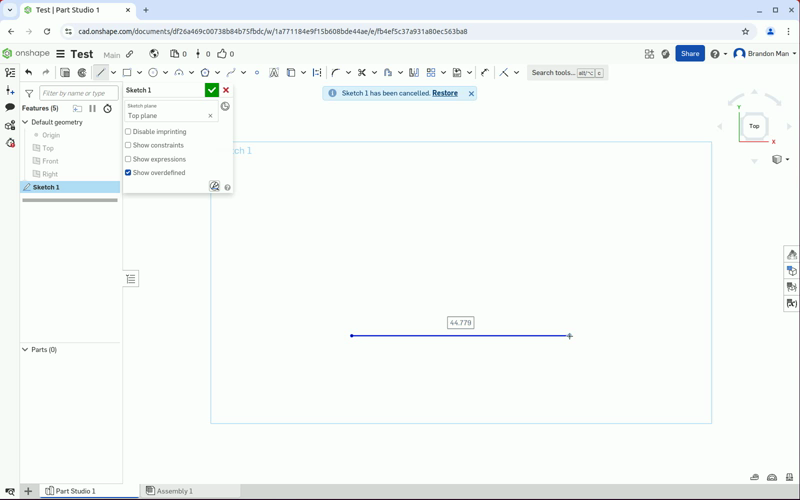
mouse_move(569, 230)
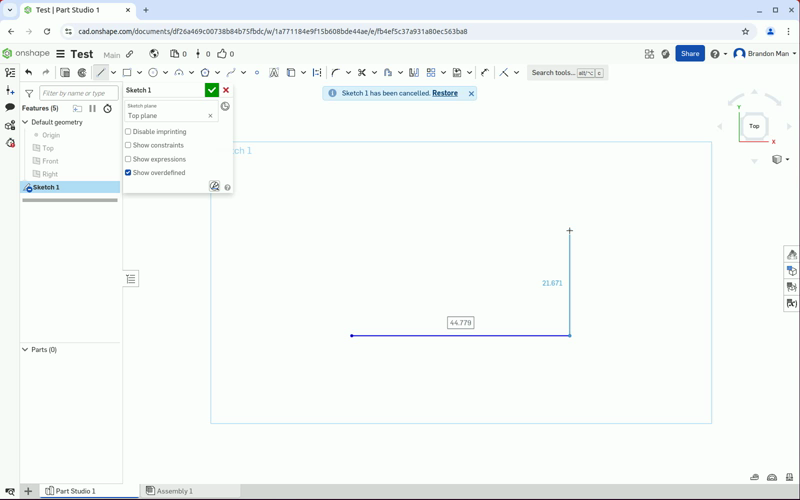
click(569, 230)
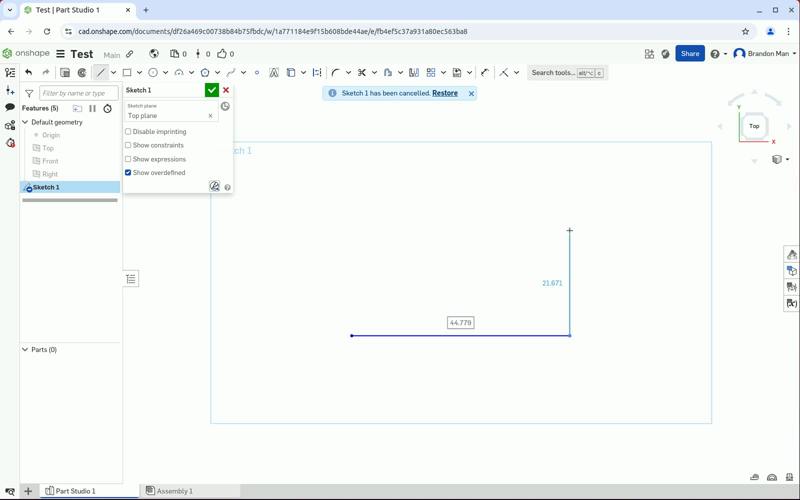
key_up(shift)
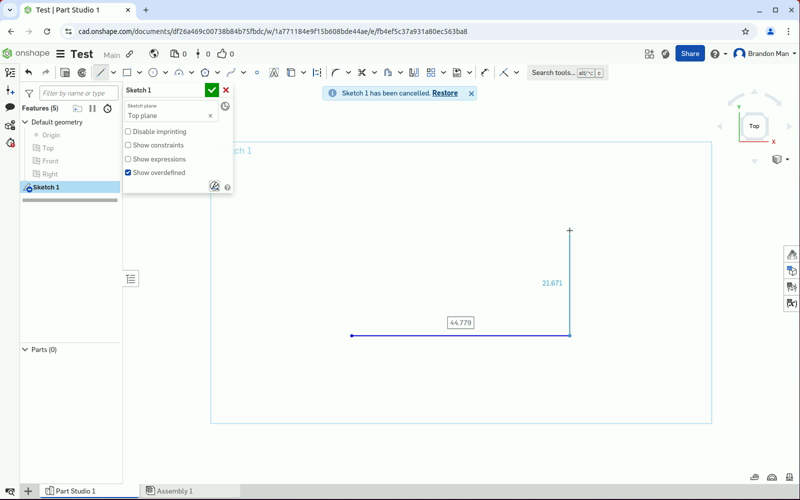
key_down(shift)
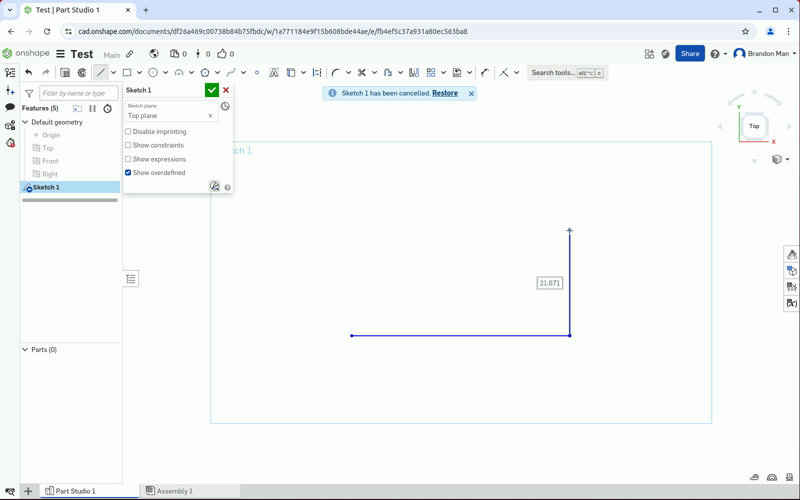
mouse_move(351, 230)
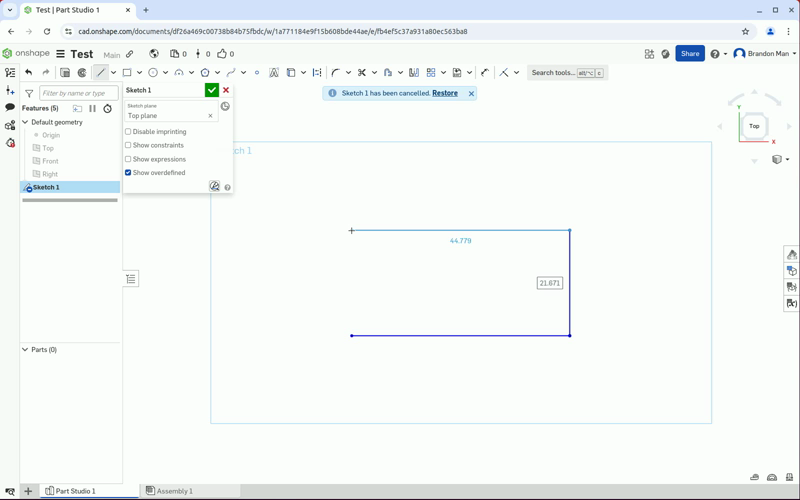
click(351, 230)
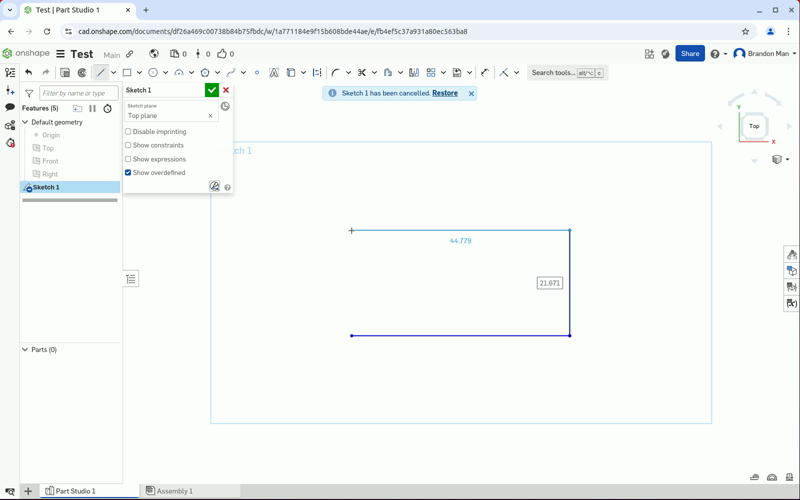
key_up(shift)
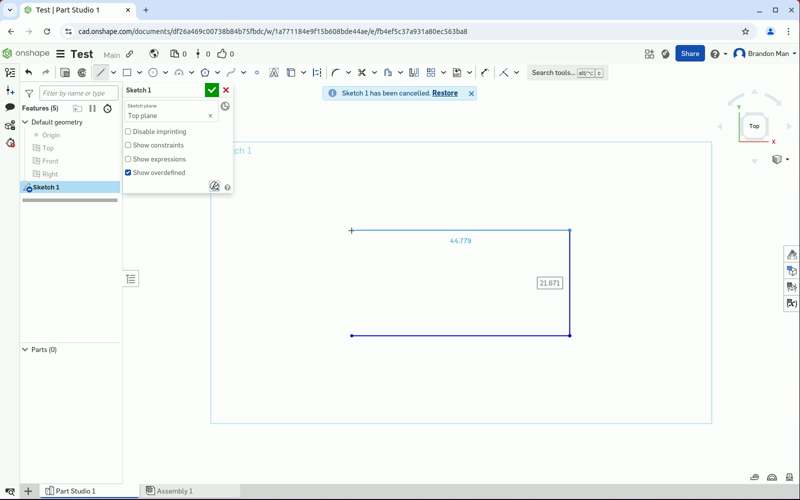
key_down(shift)
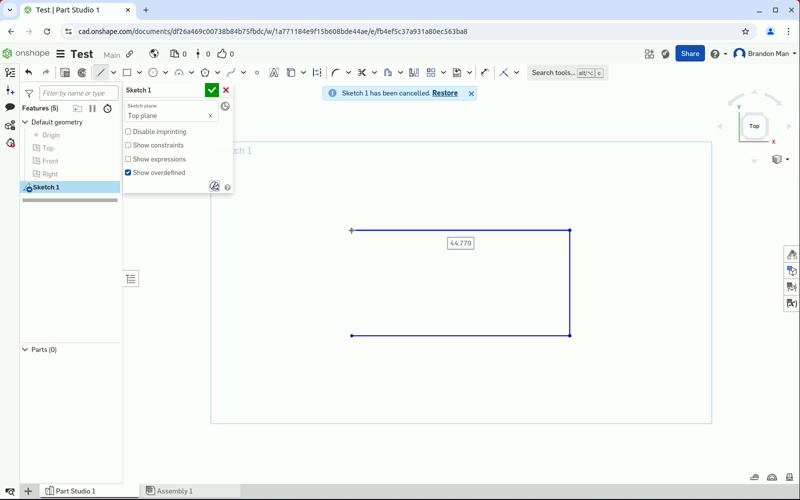
mouse_move(351, 335)
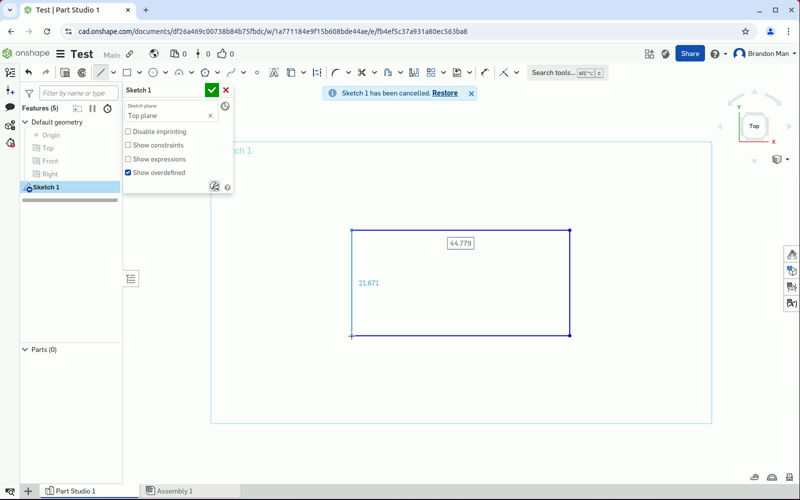
key_up(shift)
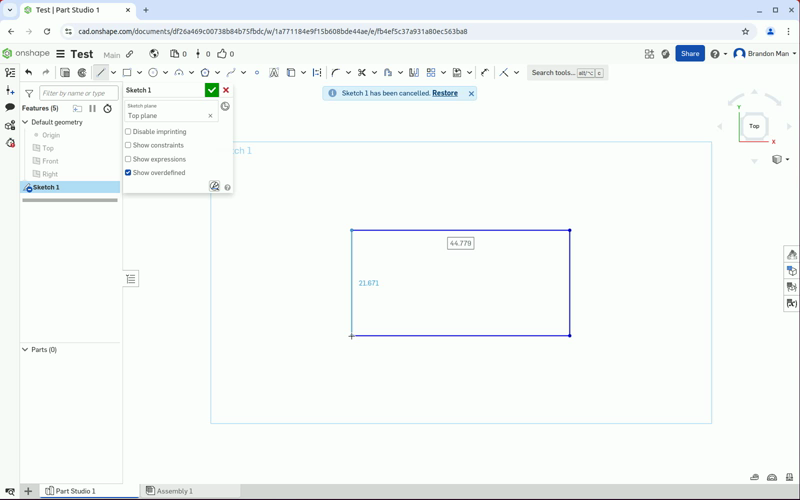
click(351, 335)
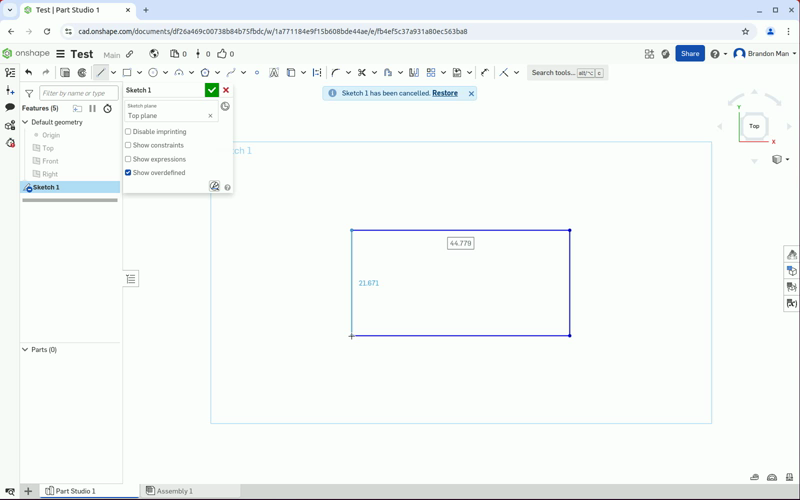
key(esc)
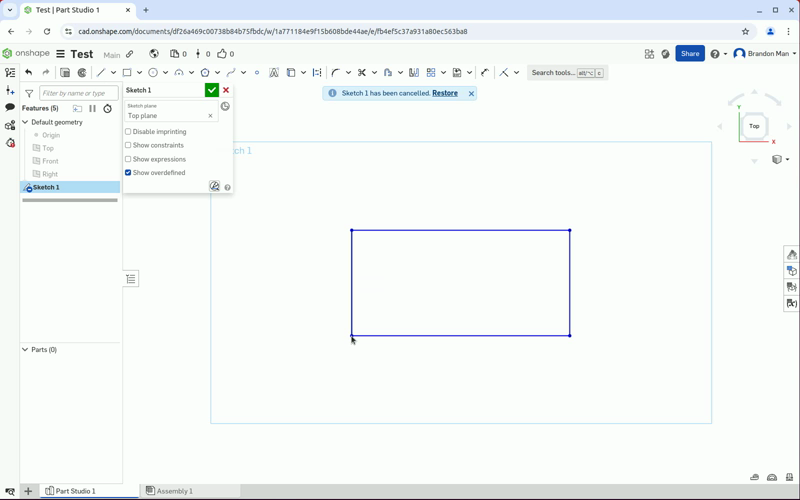
mouse_move(400, 248)
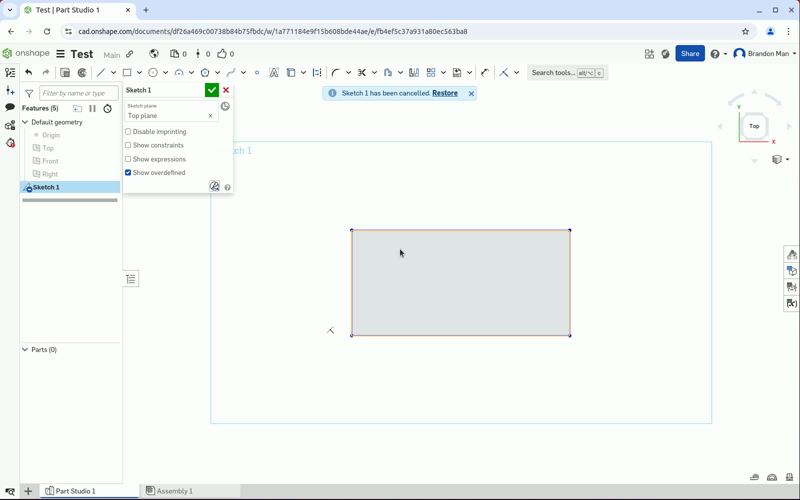
click(400, 248)
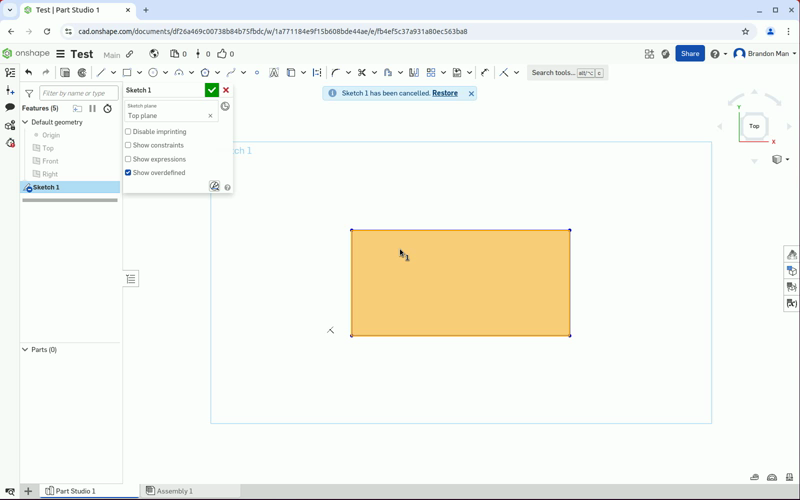
mouse_move(73, 352)
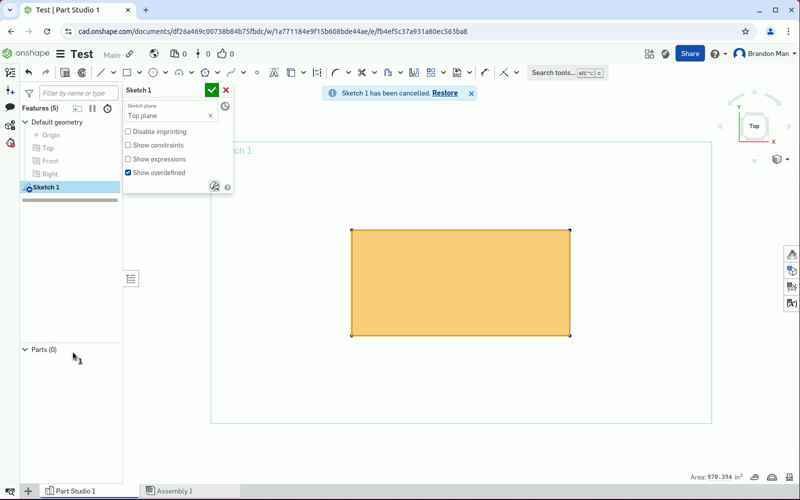
key(shift+y)
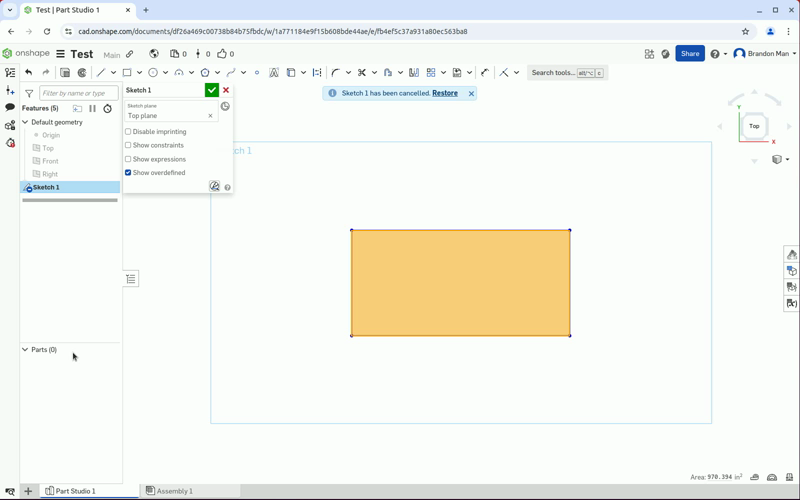
key(shift+e)
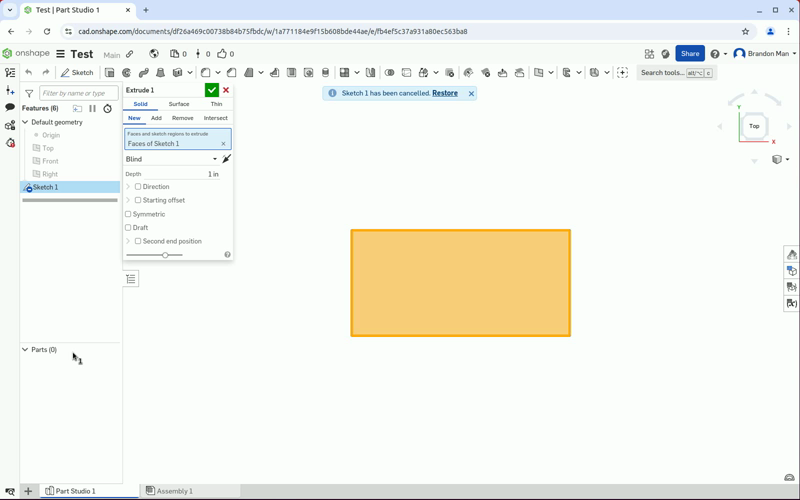
mouse_move(143, 106)
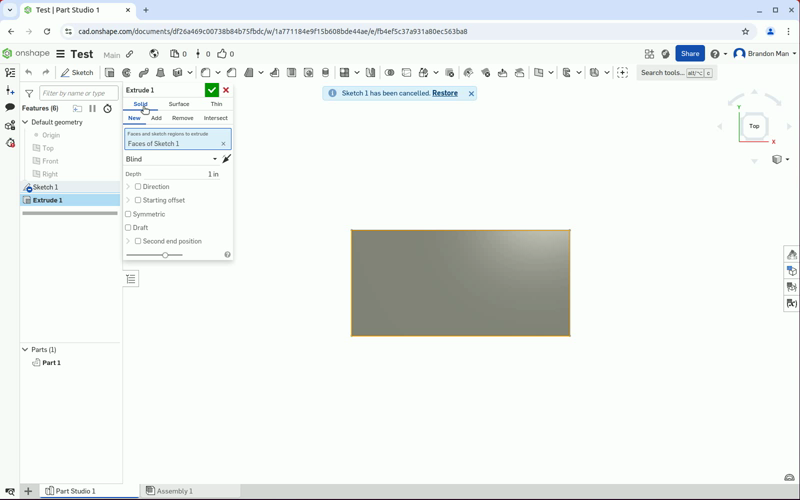
click(143, 106)
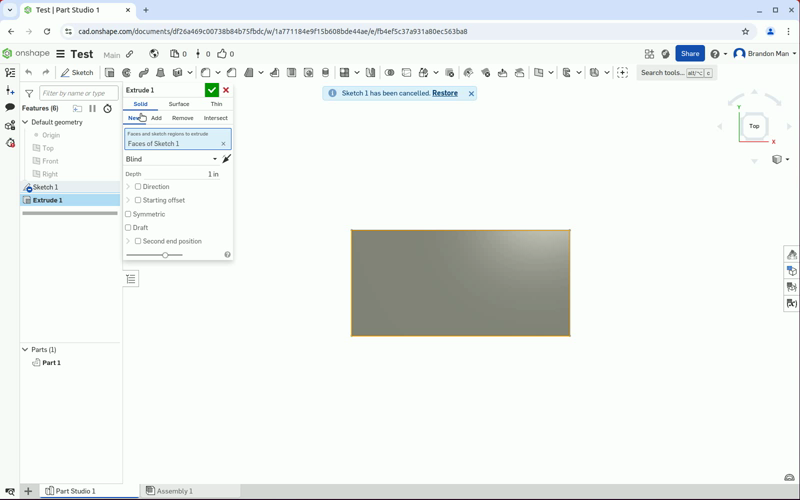
mouse_move(137, 120)
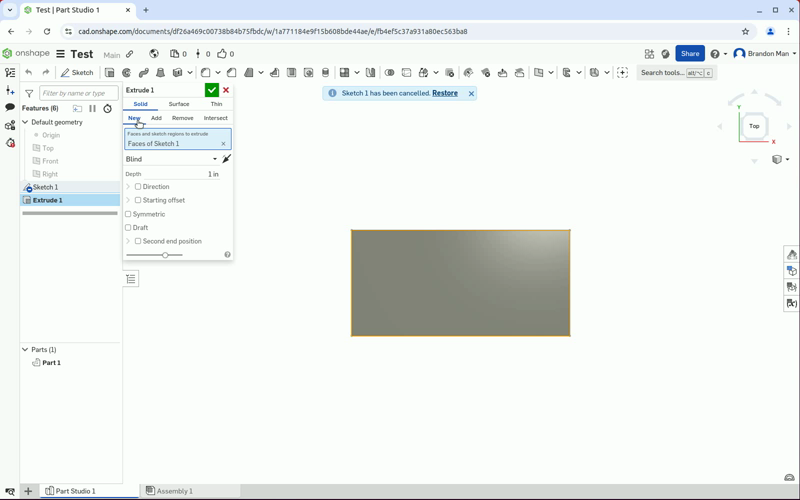
click(137, 120)
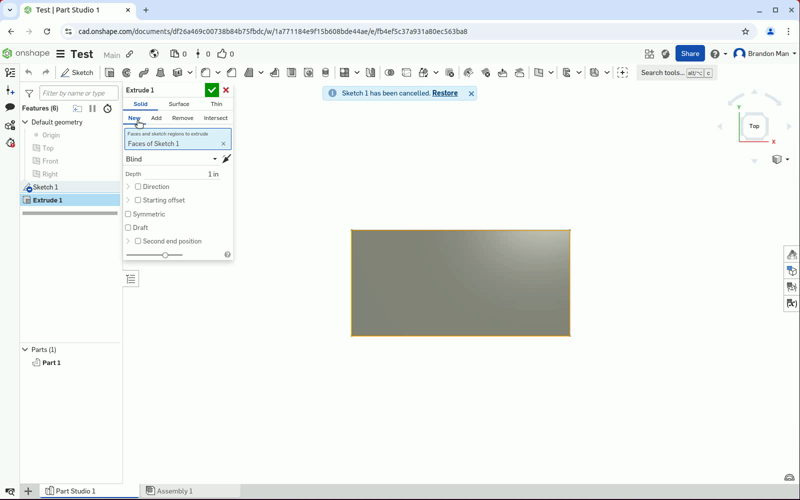
key(tab, 4)
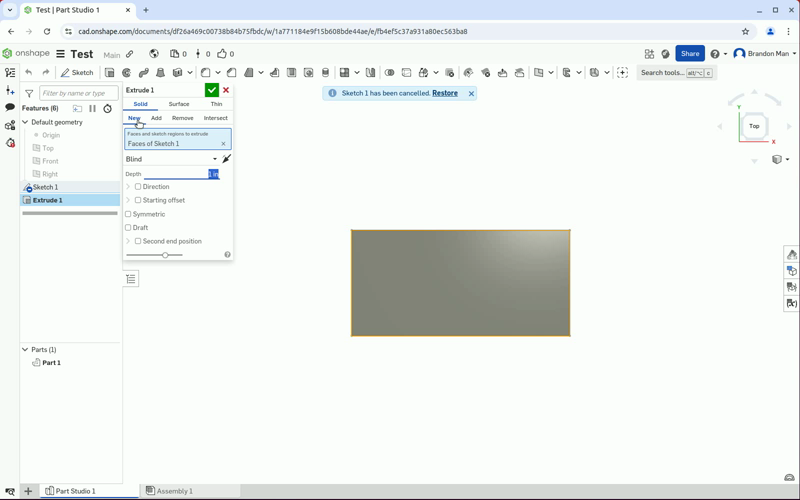
text(4.574)
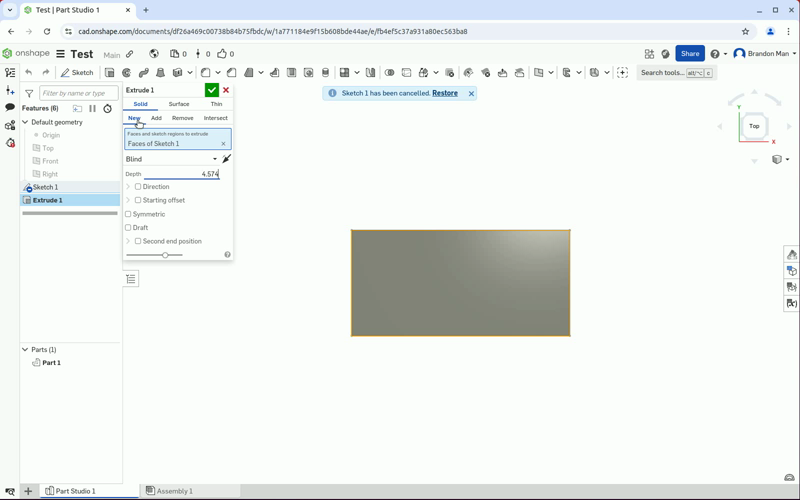
key(enter)
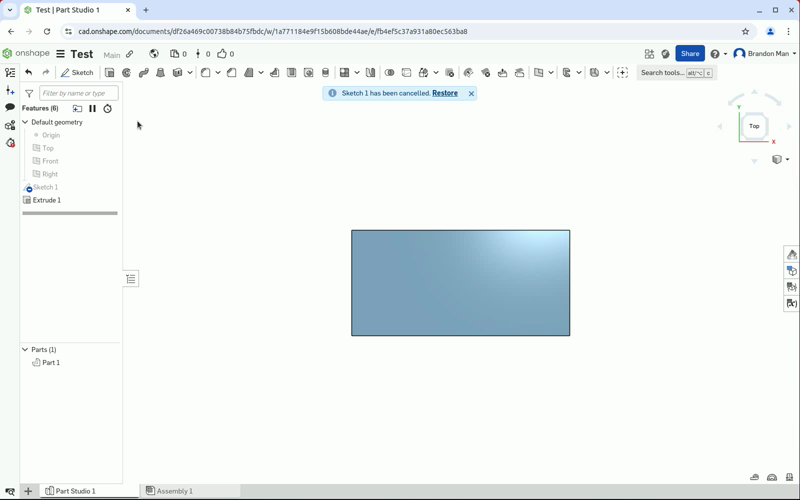
key(shift+h)
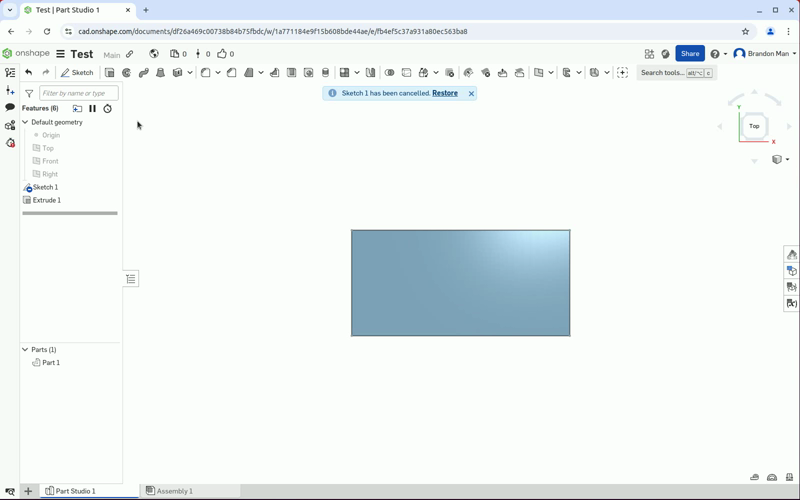
key(shift+h)
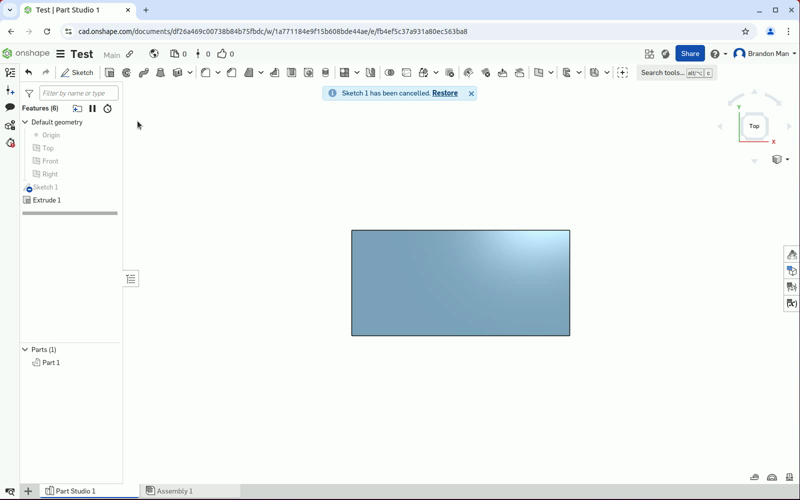
mouse_move(73, 189)
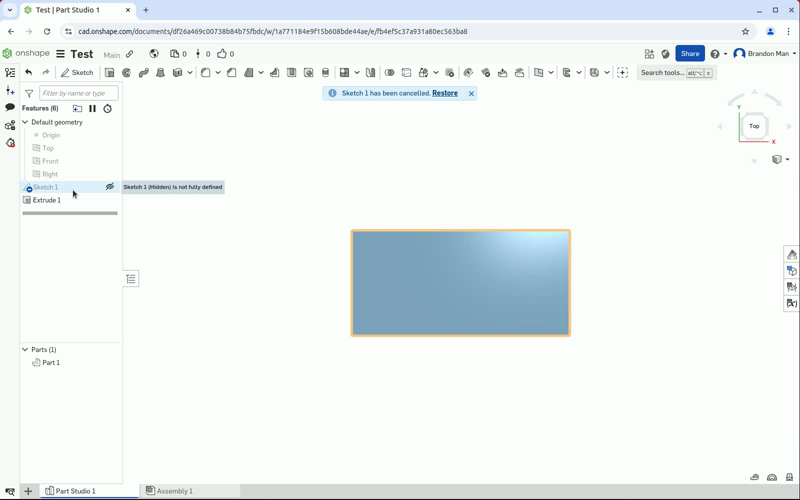
click(73, 189)
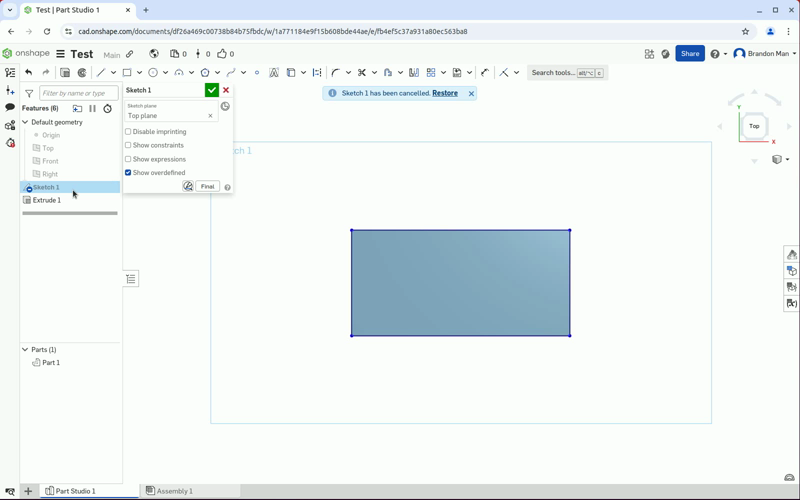
mouse_move(229, 92)
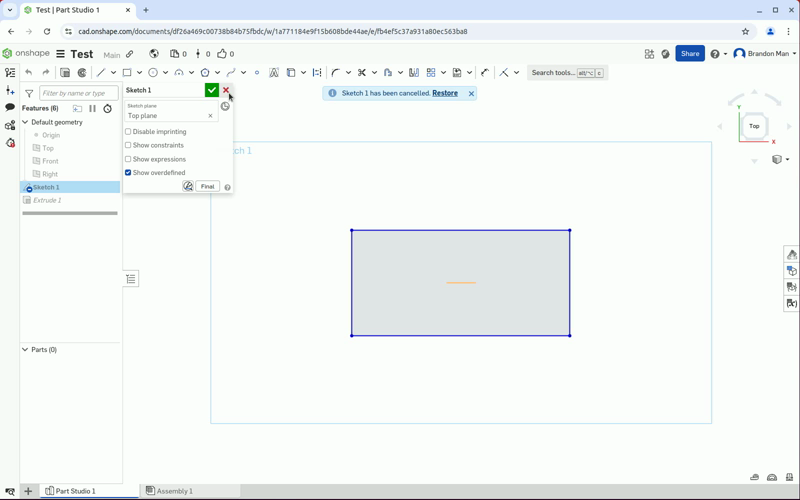
click(229, 92)
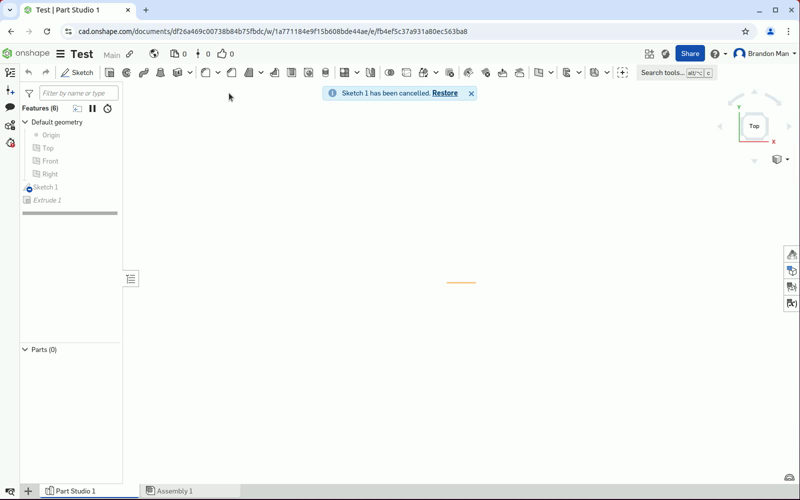
mouse_move(73, 352)
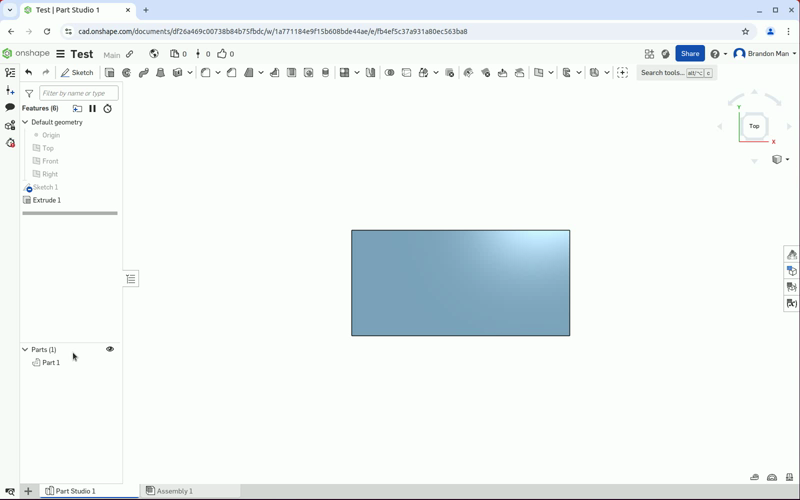
key(y)
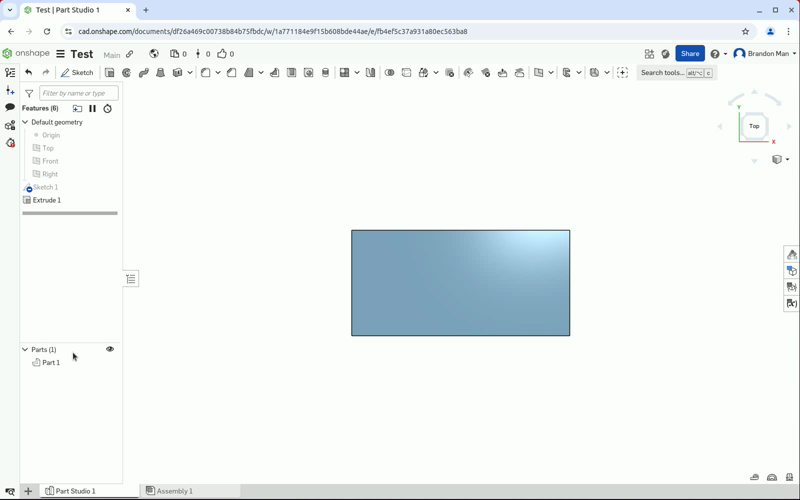
key(shift+p)
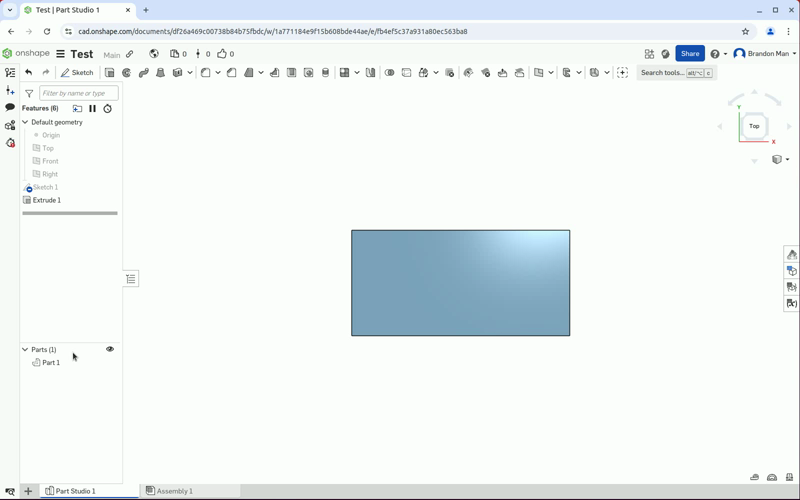
key(space)
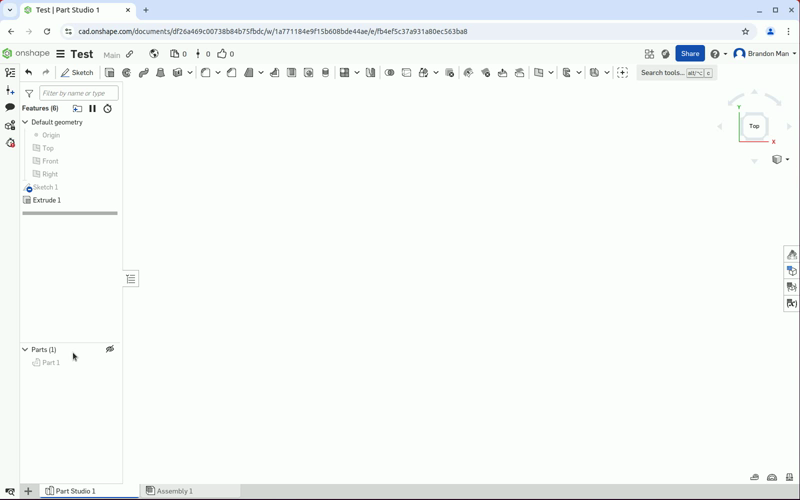
key_down(shift)
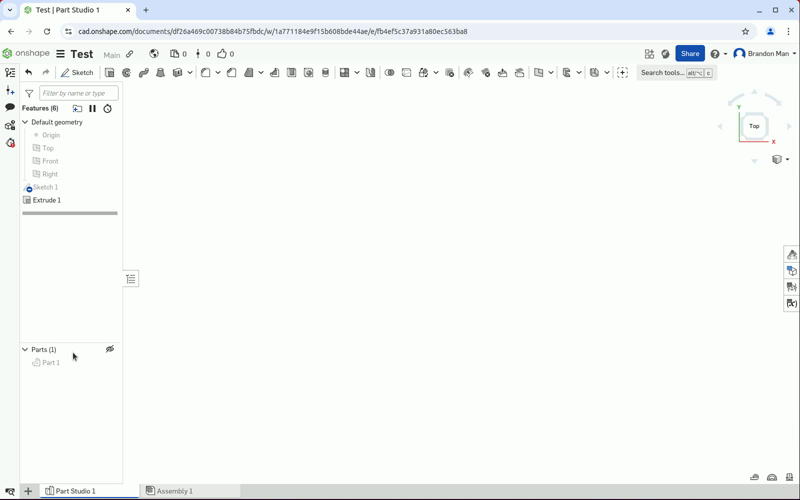
key(up)
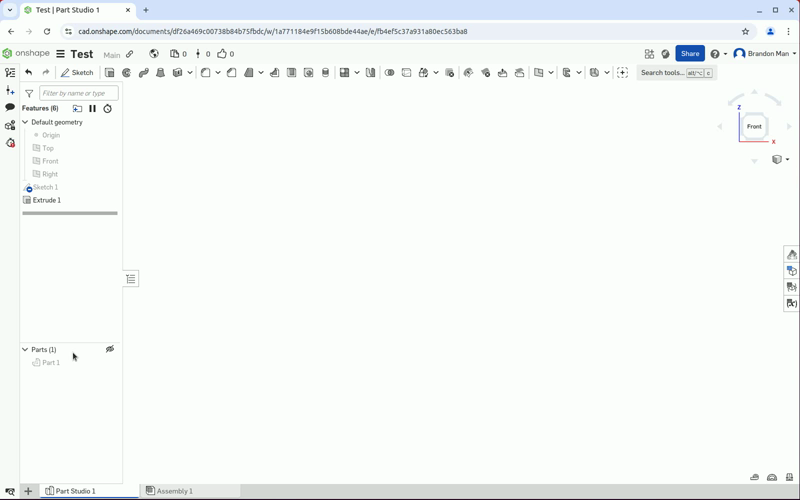
key_up(shift)
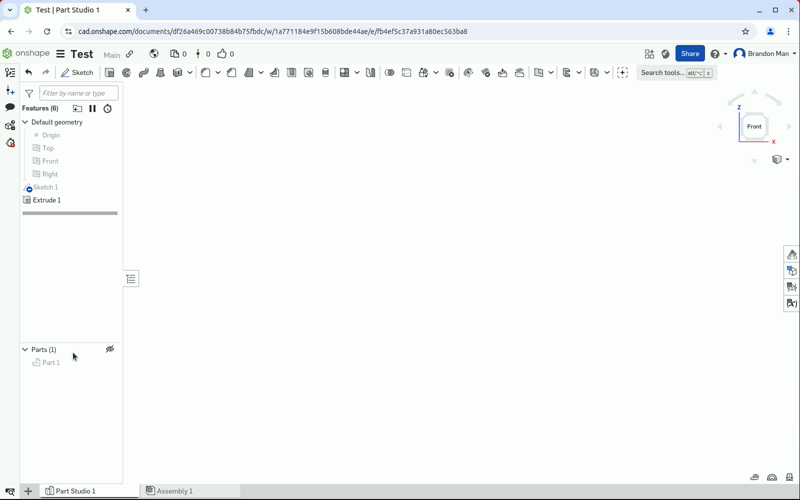
key(space)
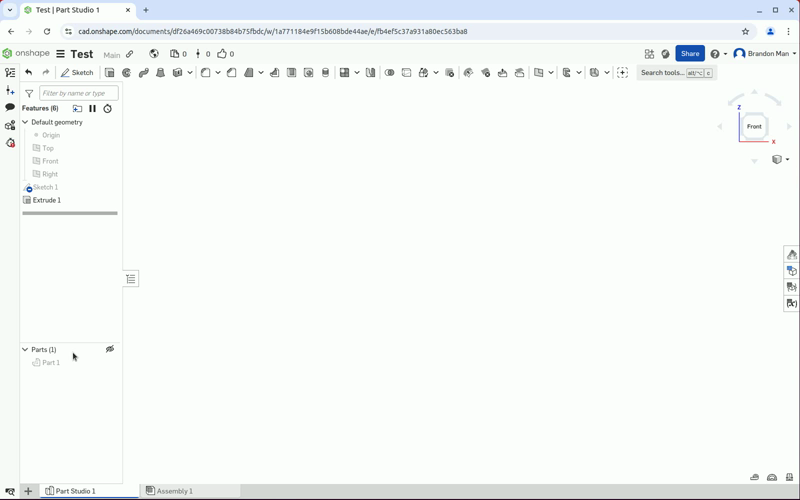
key_down(shift)
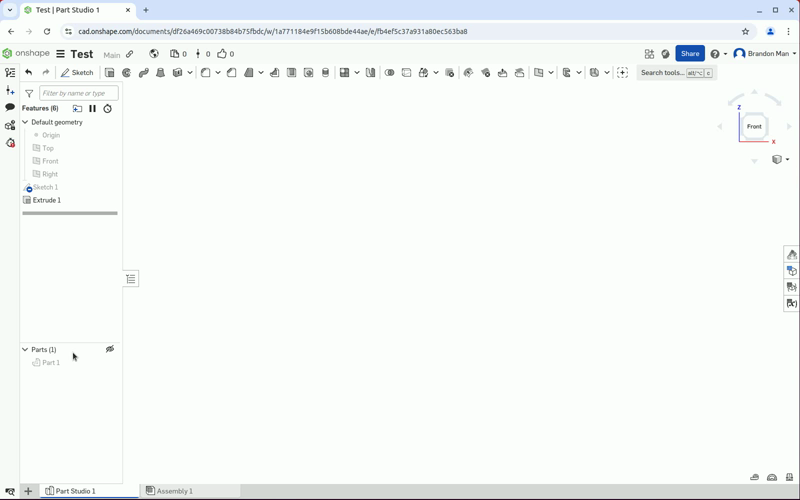
key(left)
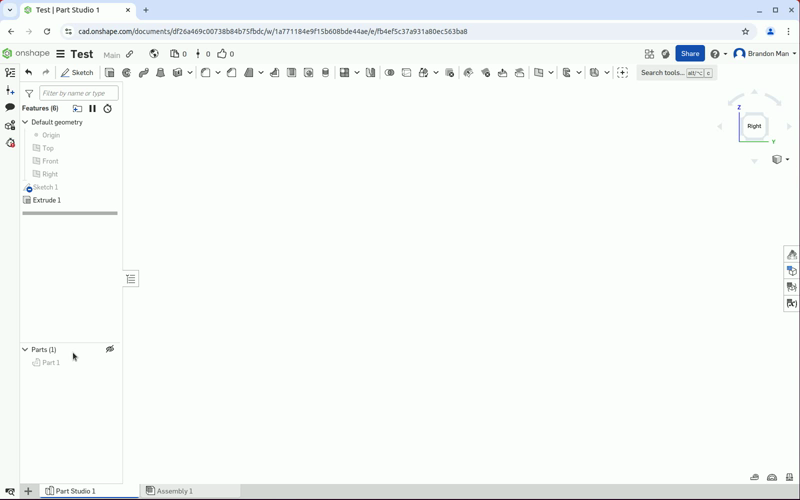
key_up(shift)
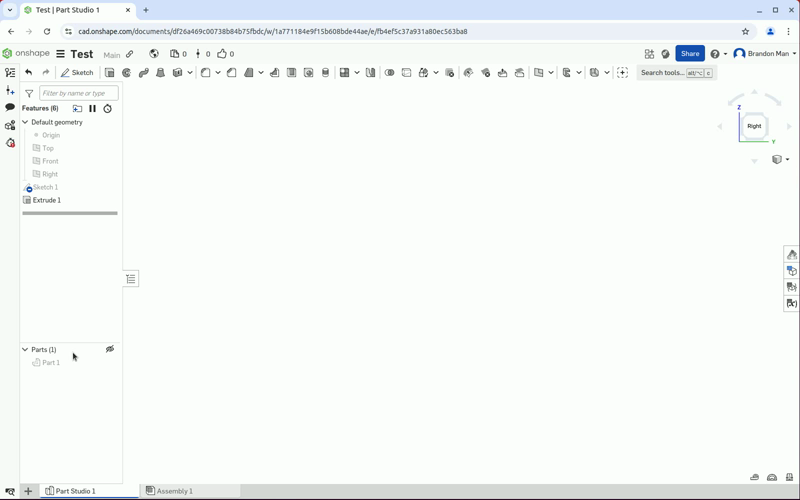
mouse_move(73, 352)
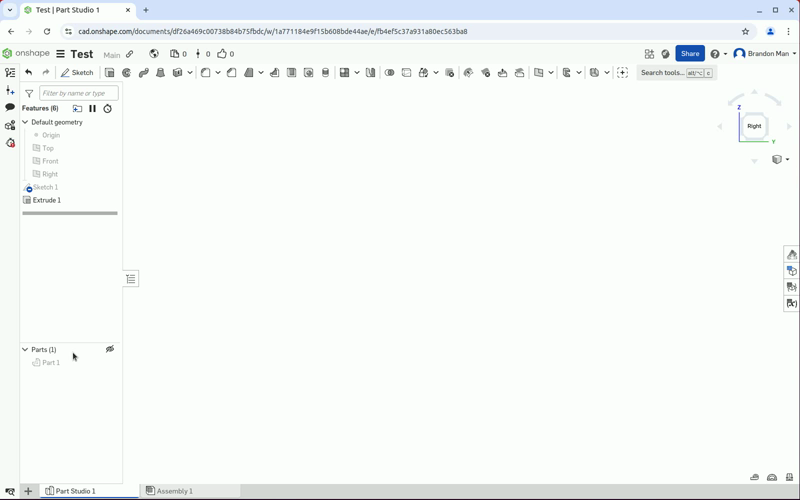
key(shift+y)
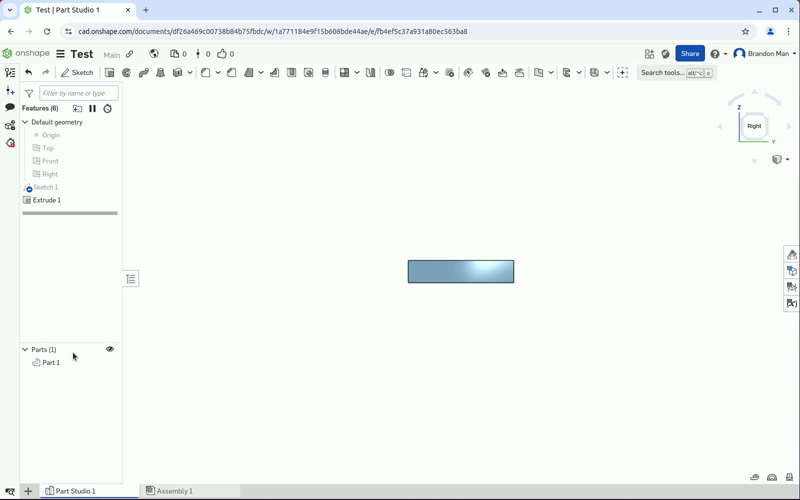
mouse_move(541, 75)
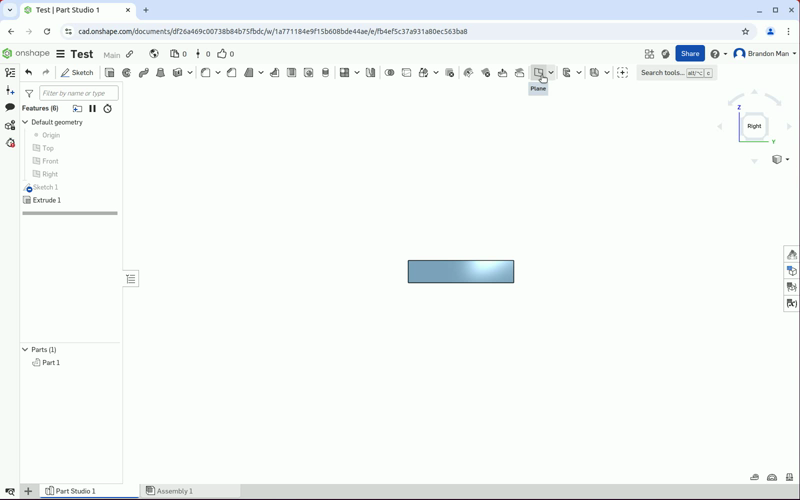
click(541, 75)
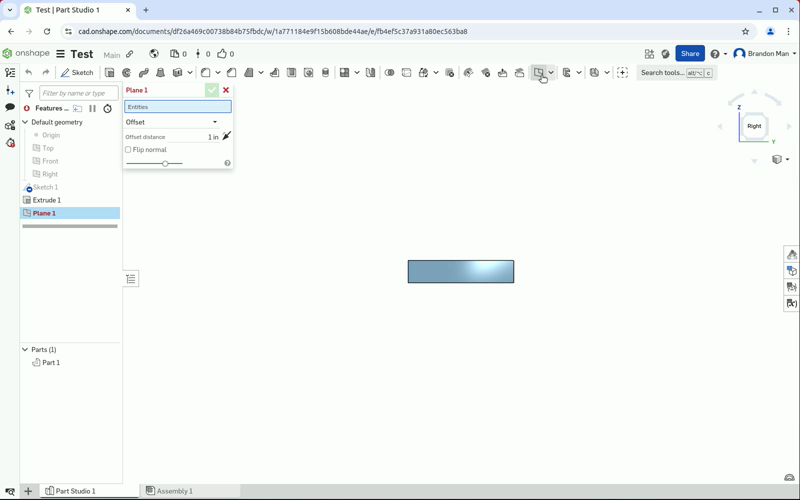
mouse_move(73, 176)
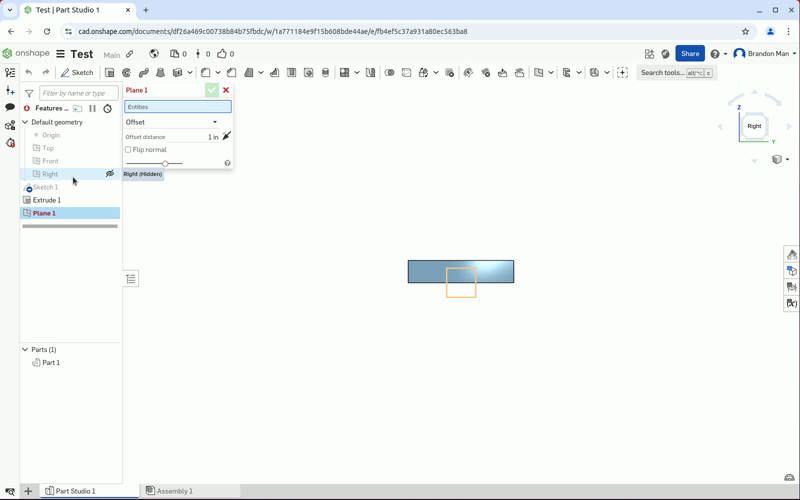
click(73, 176)
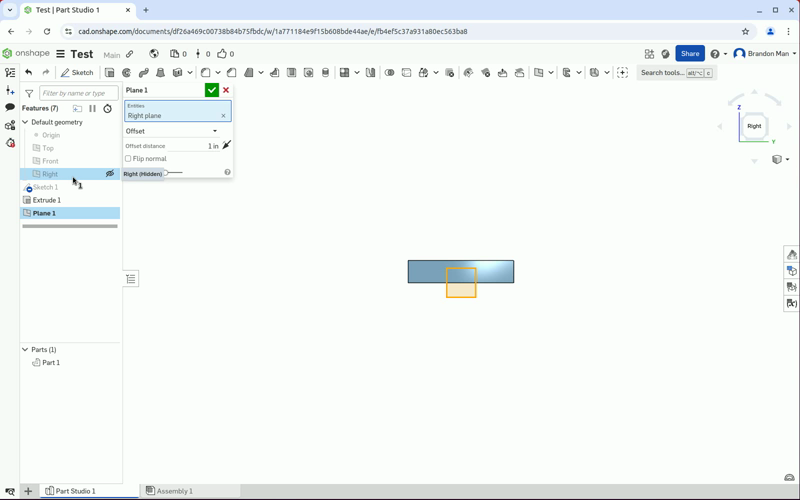
key(tab, 2)
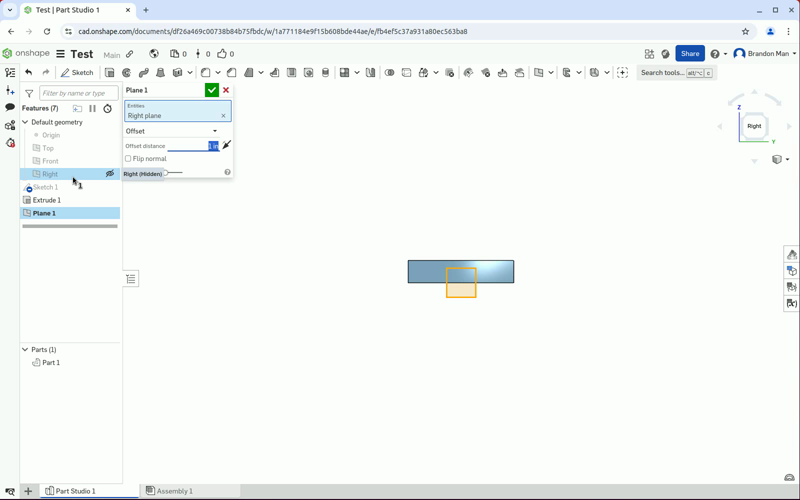
text(22.4)
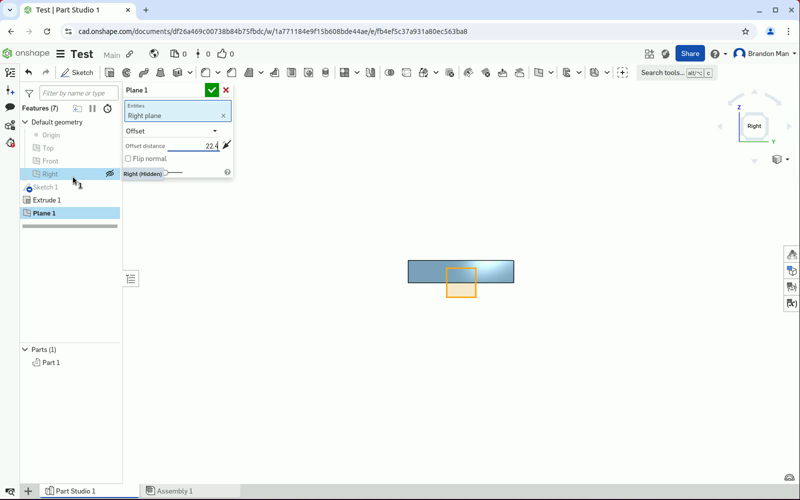
key(enter, 2)
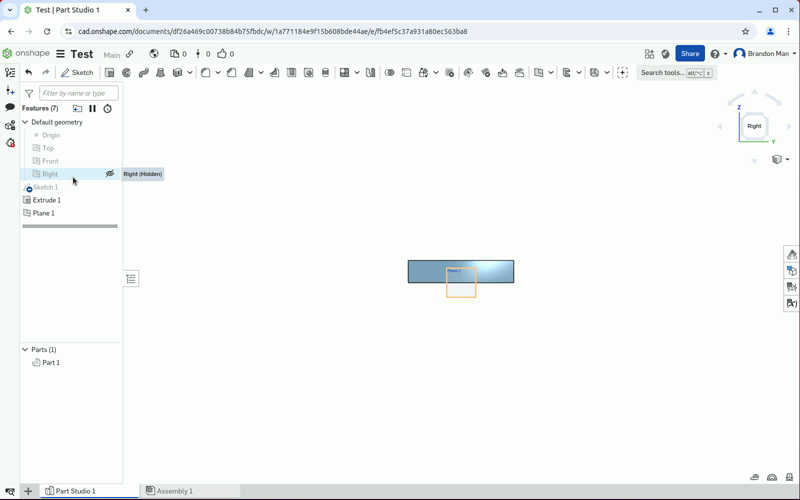
key(shift+s)
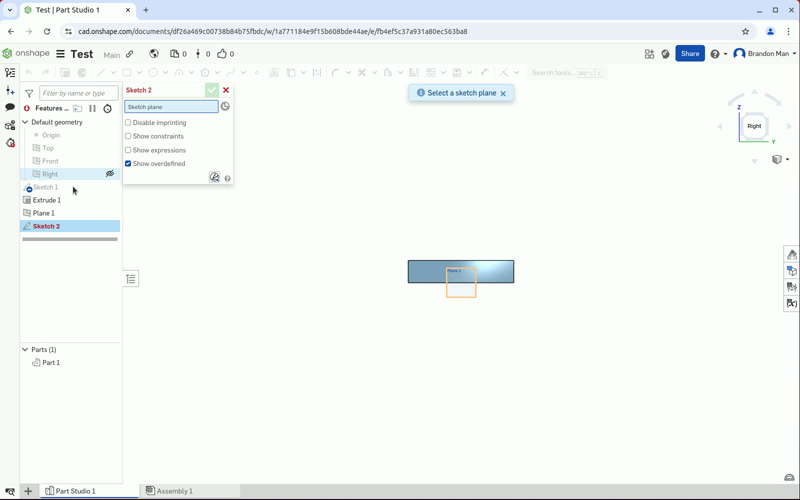
mouse_move(73, 215)
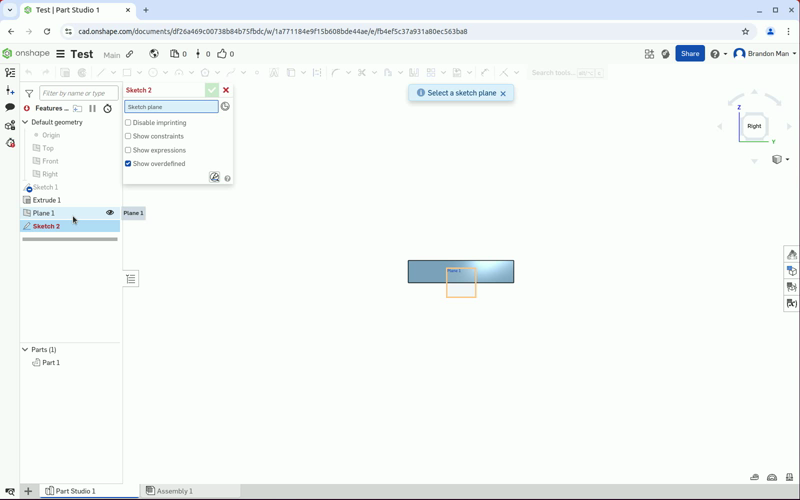
click(73, 215)
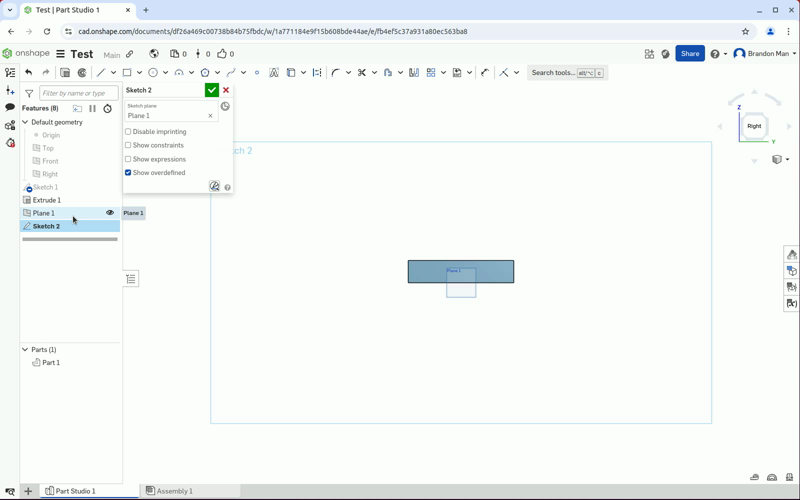
mouse_move(73, 352)
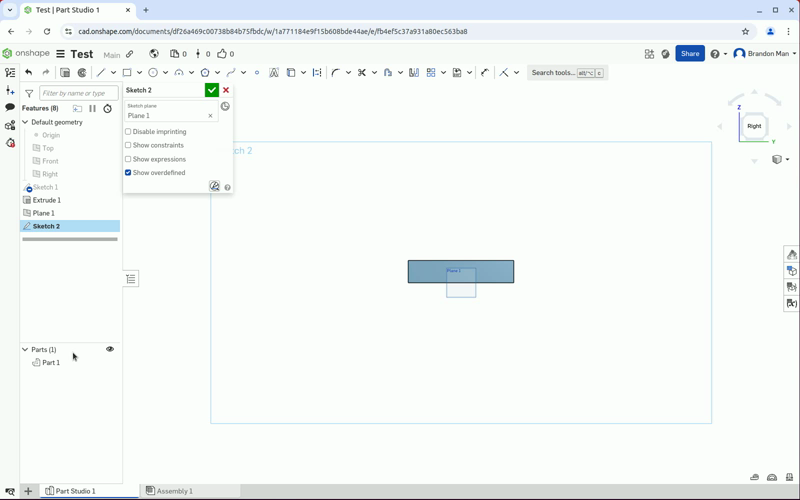
key(y)
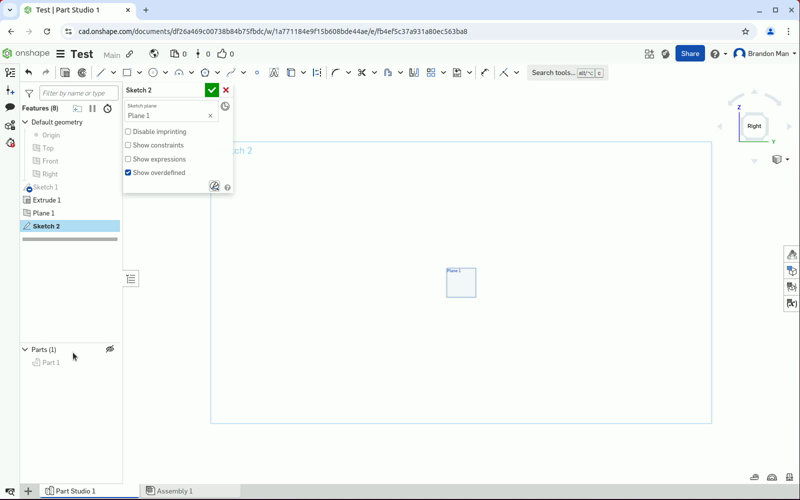
key(l)
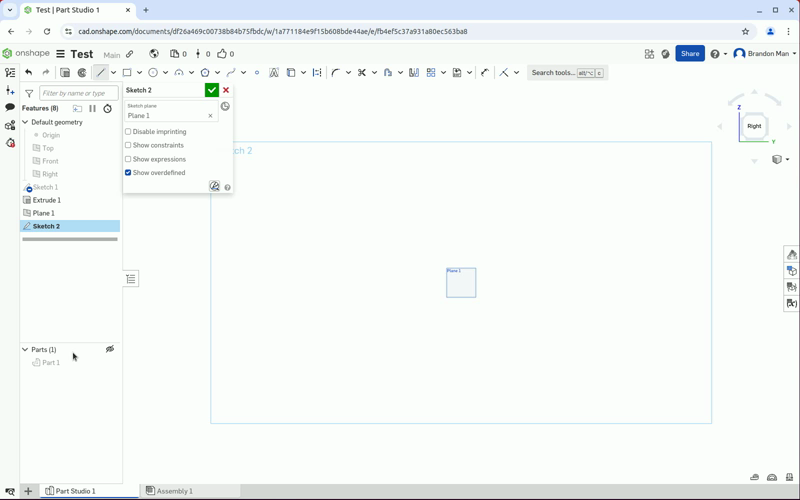
key_down(shift)
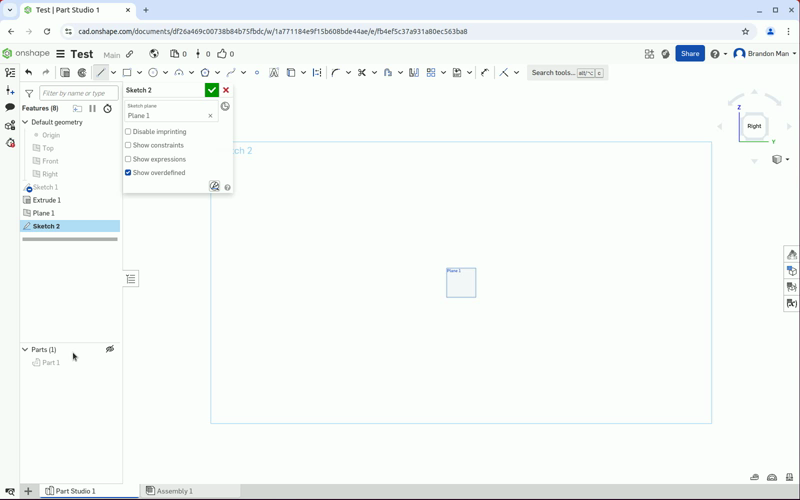
mouse_move(407, 282)
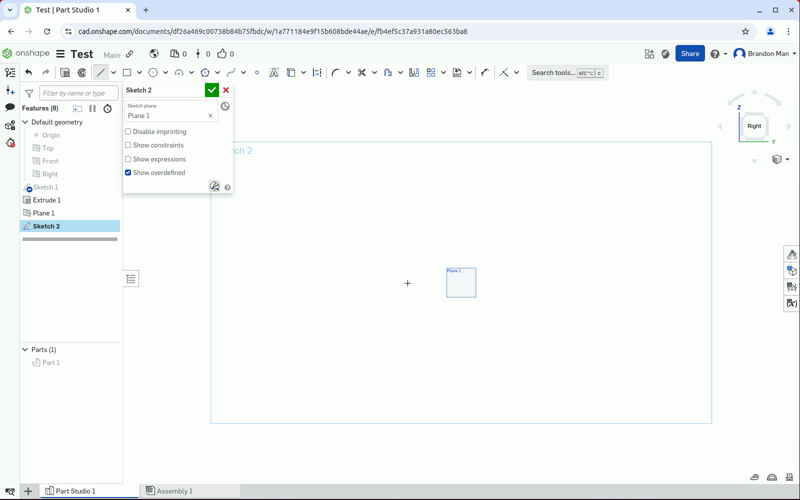
click(407, 282)
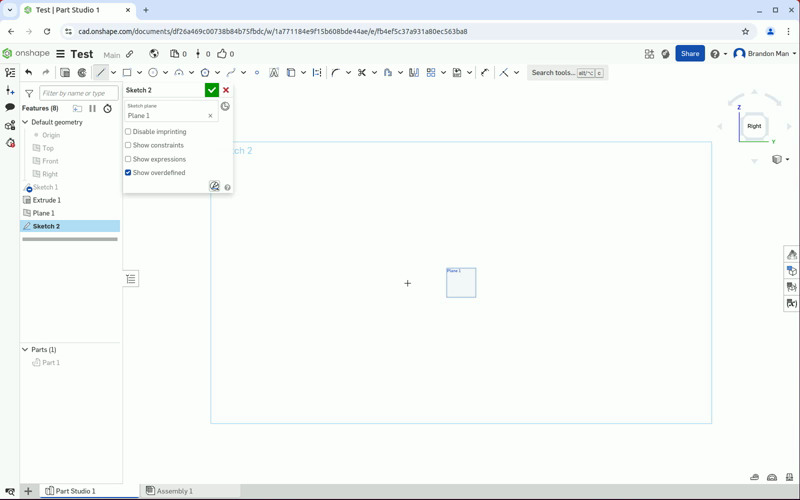
key_up(shift)
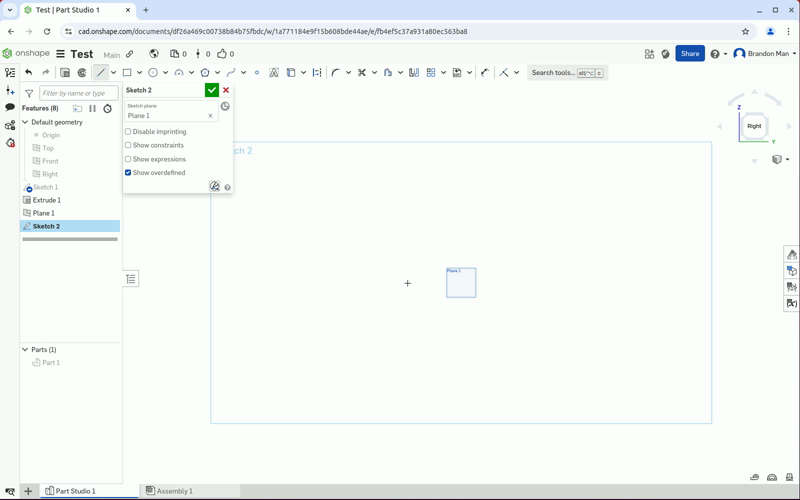
key_down(shift)
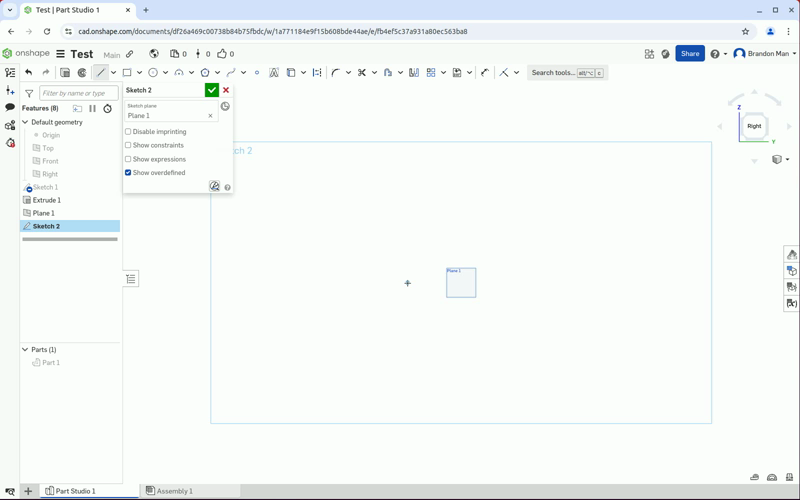
mouse_move(513, 282)
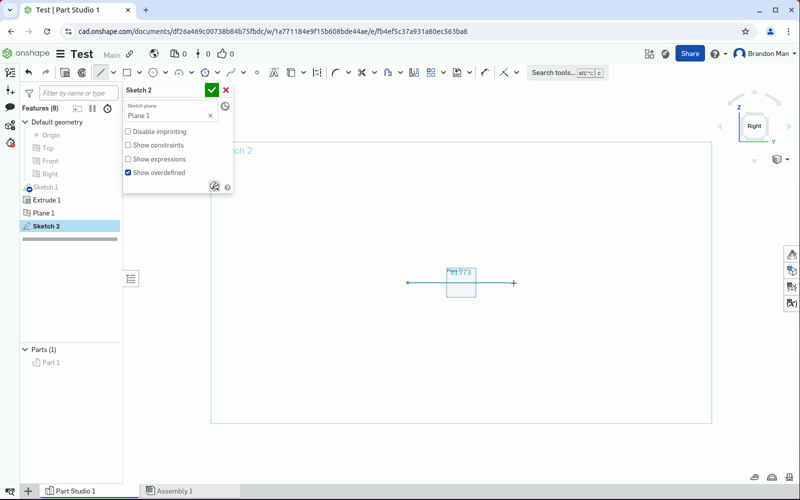
click(513, 282)
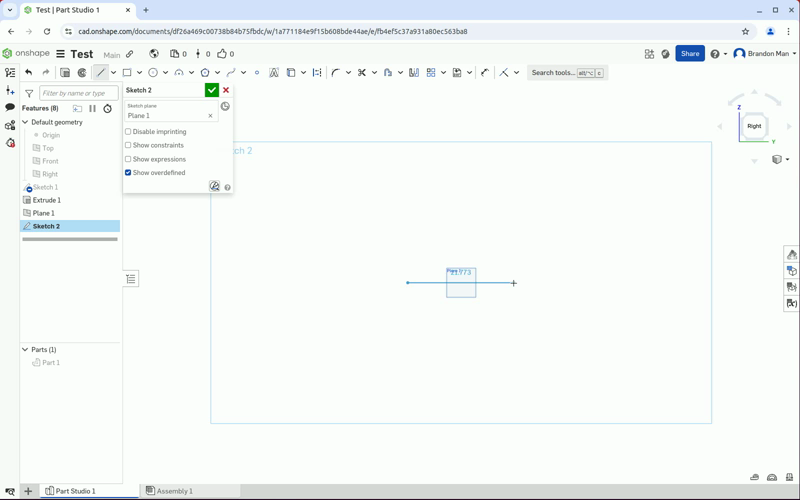
key_up(shift)
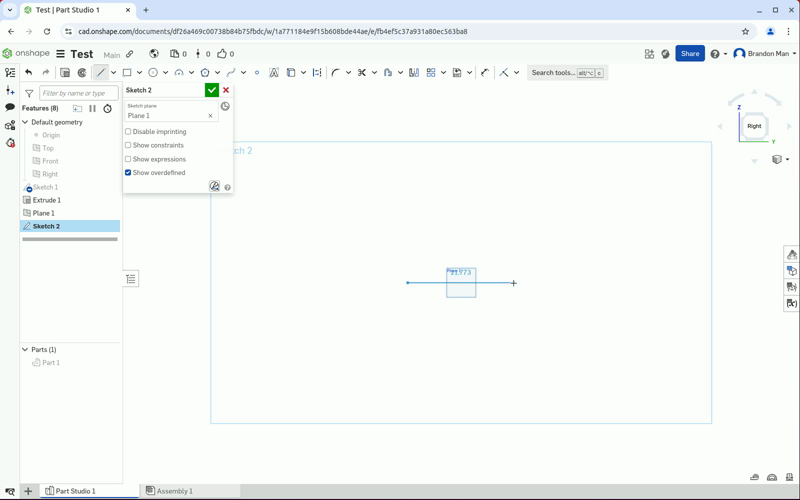
key_down(shift)
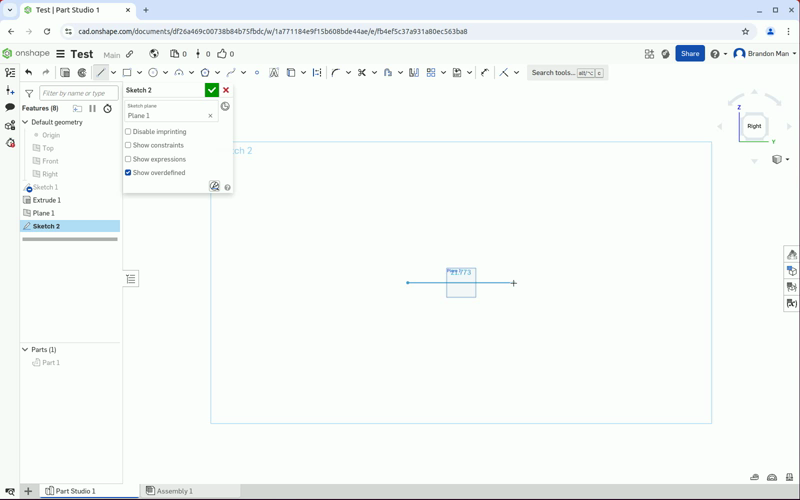
mouse_move(543, 282)
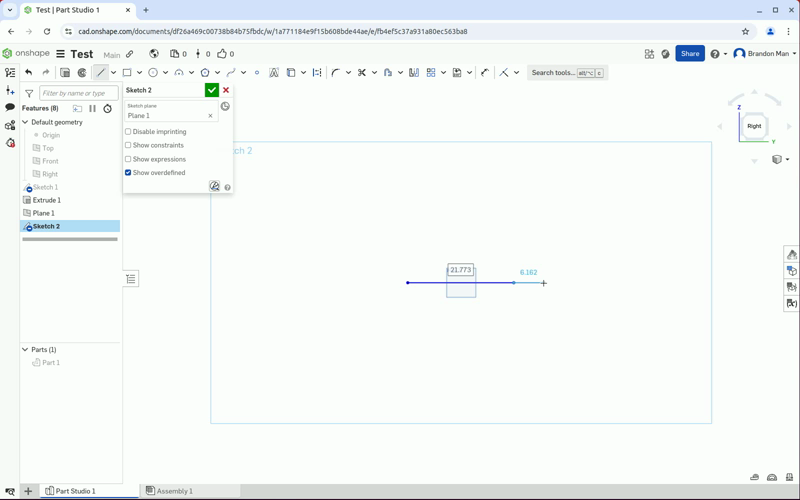
mouse_move(513, 260)
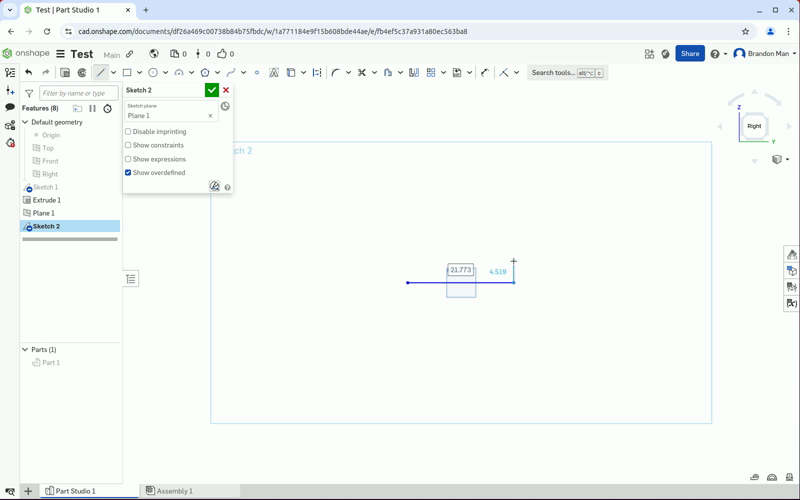
click(513, 260)
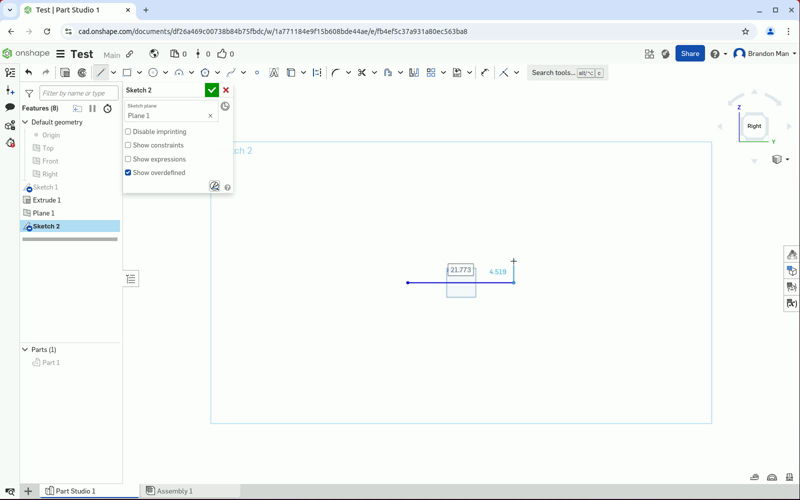
key_up(shift)
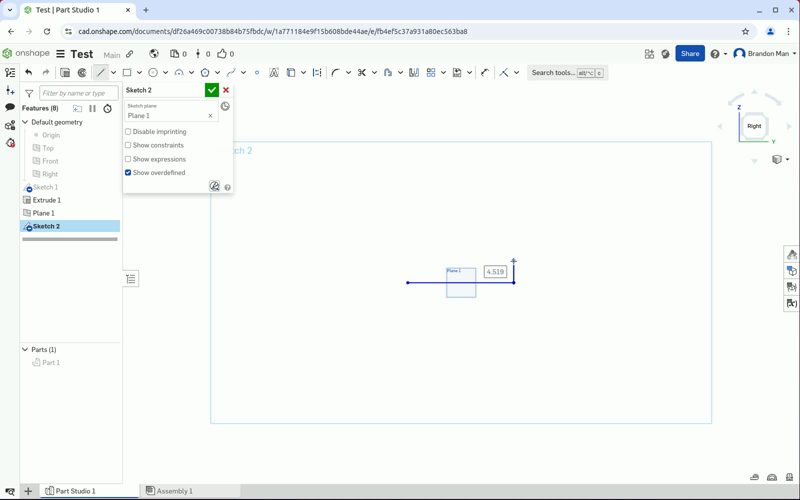
key_down(shift)
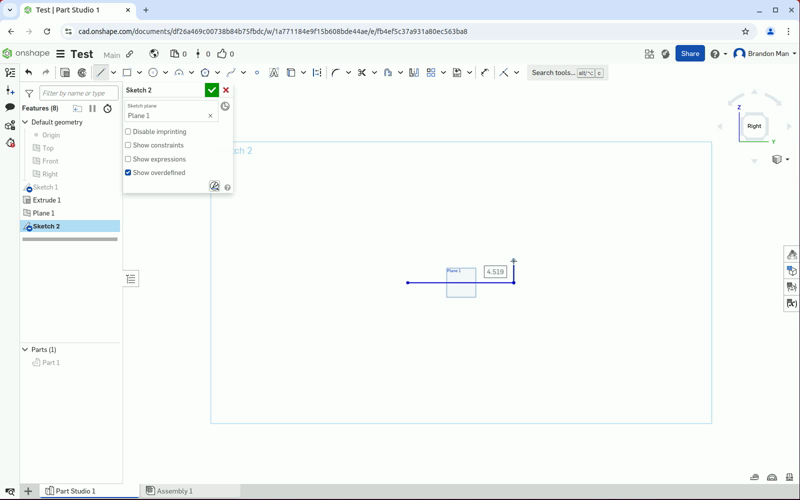
mouse_move(407, 260)
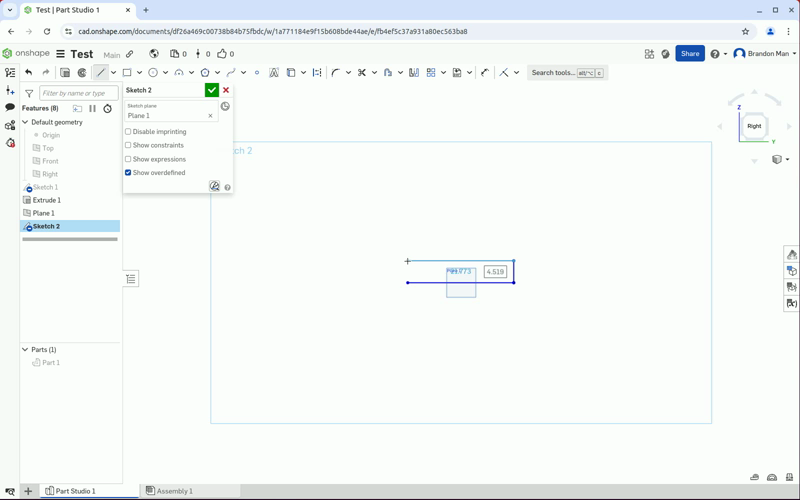
click(407, 260)
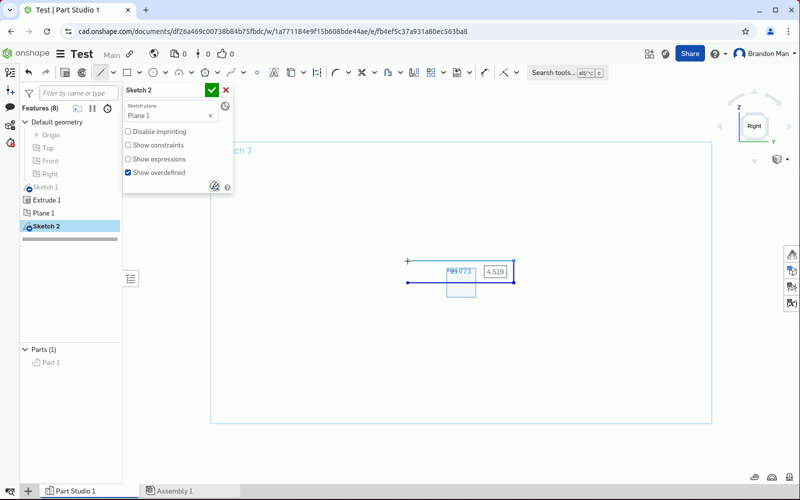
key_up(shift)
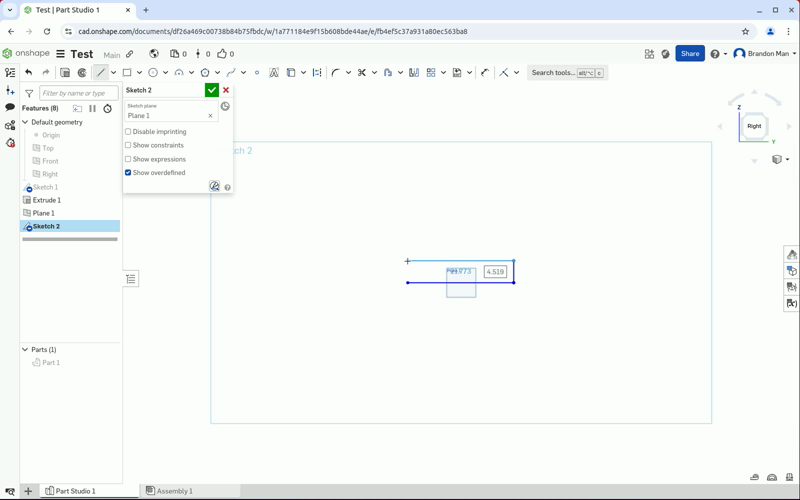
mouse_move(437, 260)
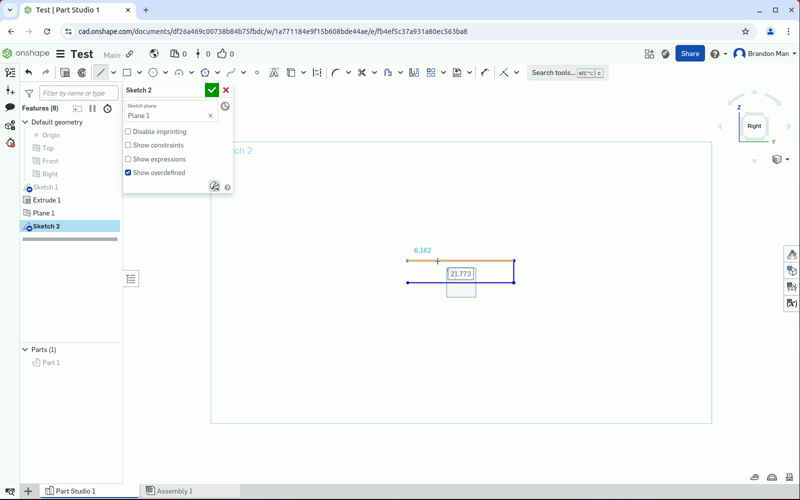
key_down(shift)
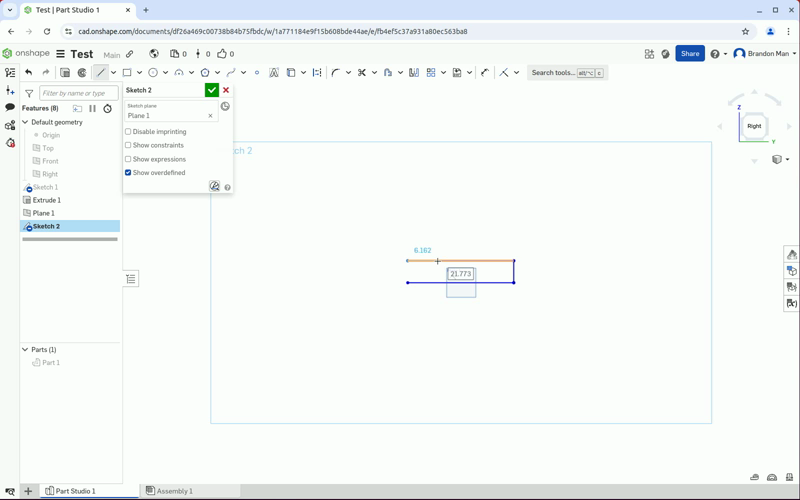
mouse_move(407, 282)
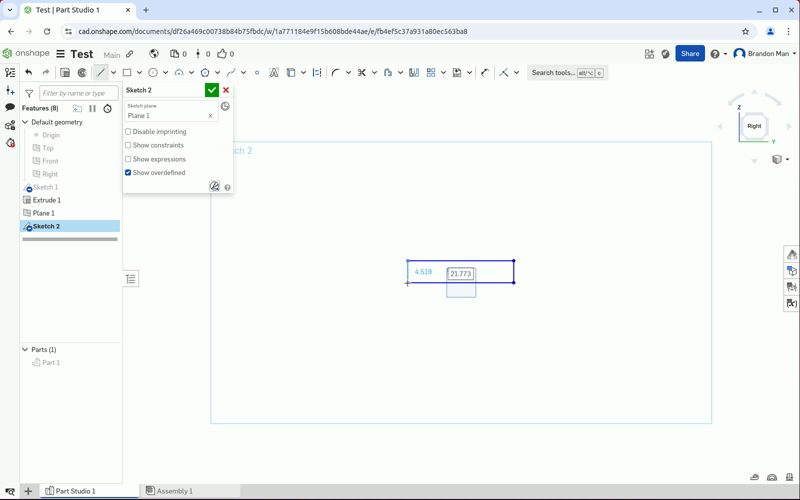
key_up(shift)
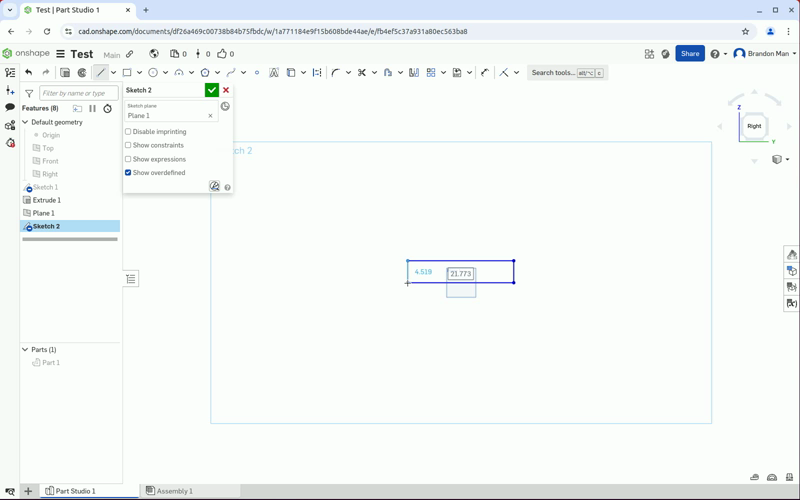
click(407, 282)
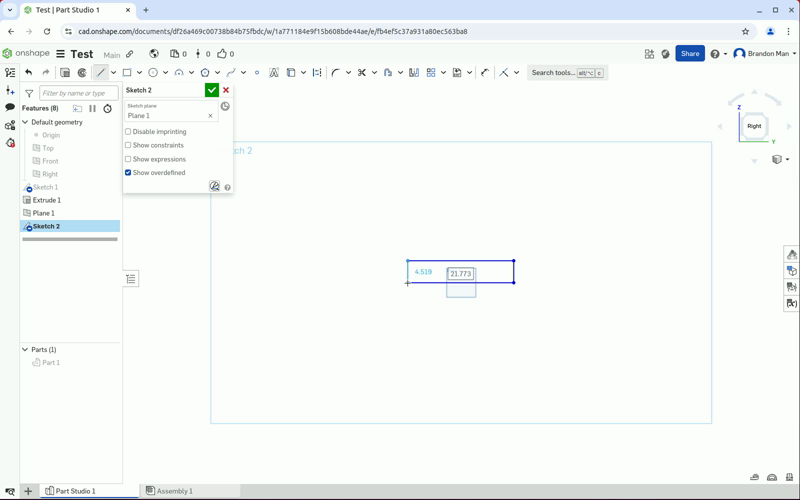
key(esc)
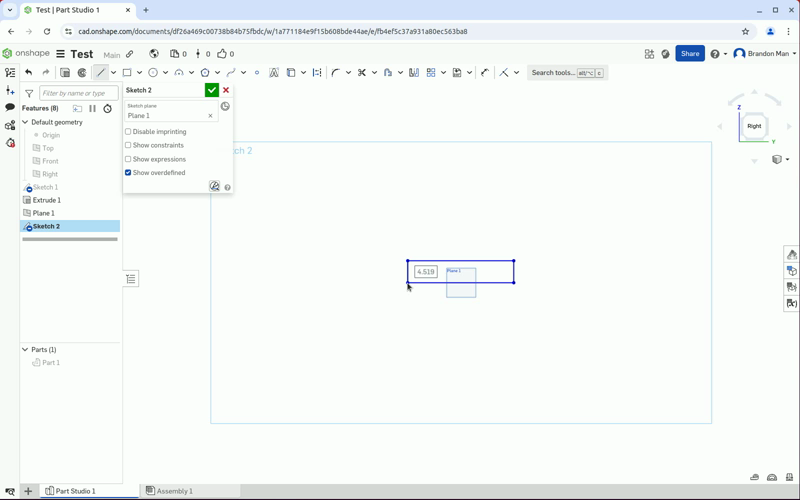
mouse_move(468, 272)
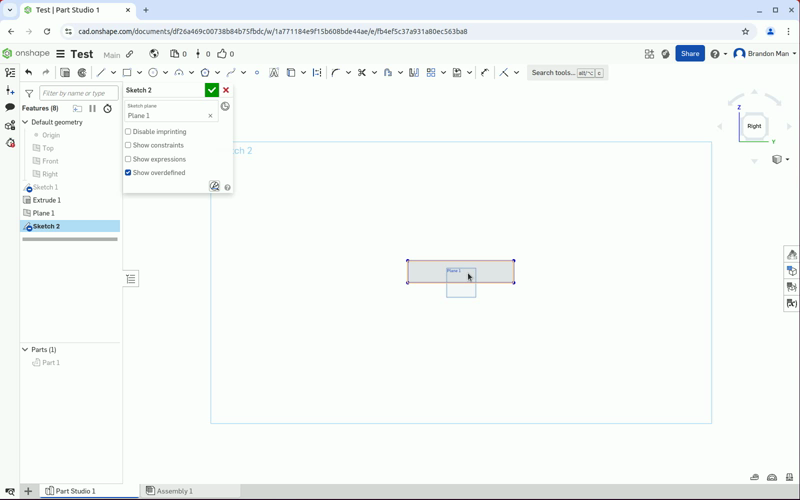
click(468, 272)
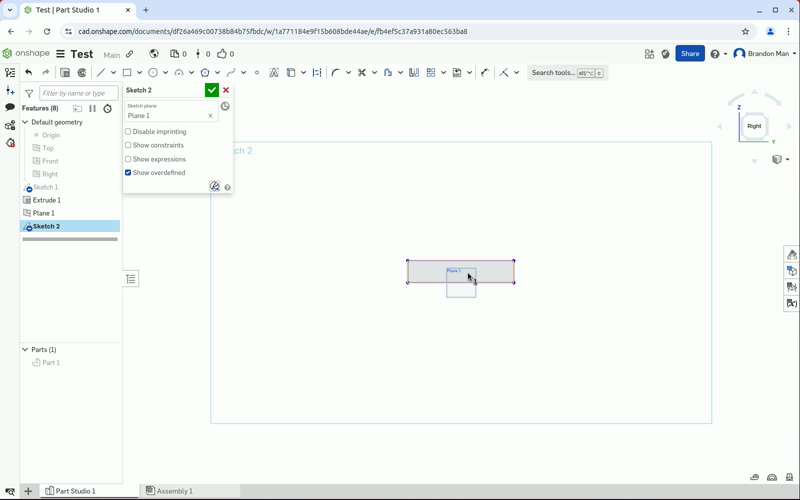
mouse_move(73, 352)
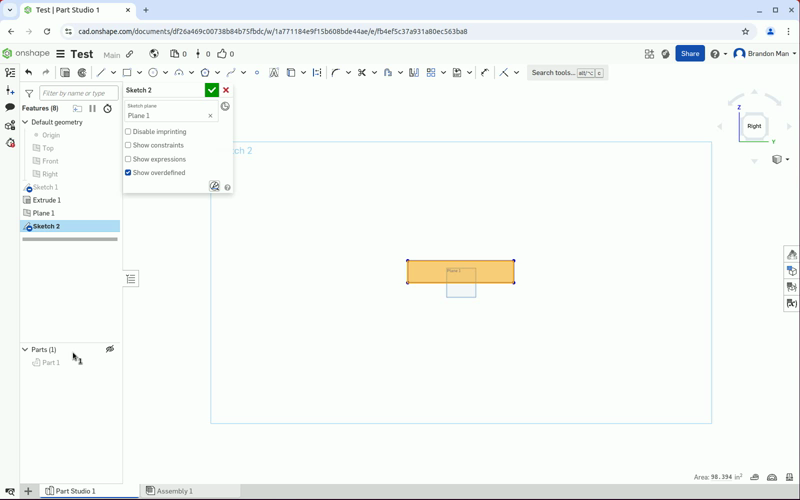
key(shift+y)
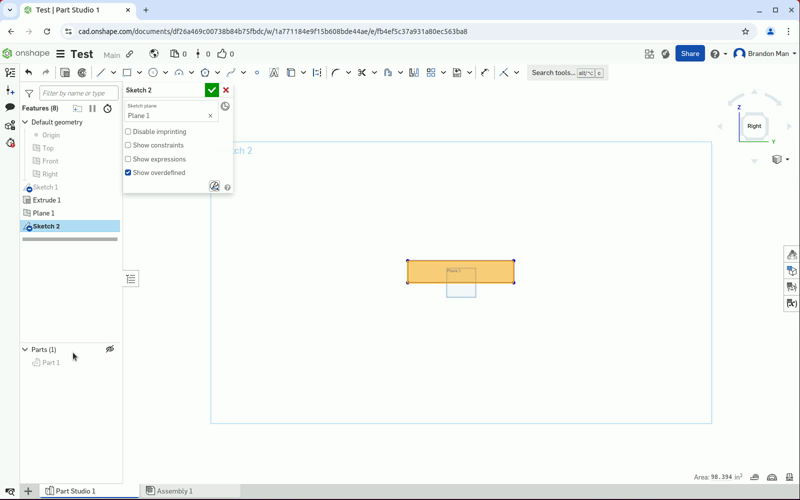
key(shift+e)
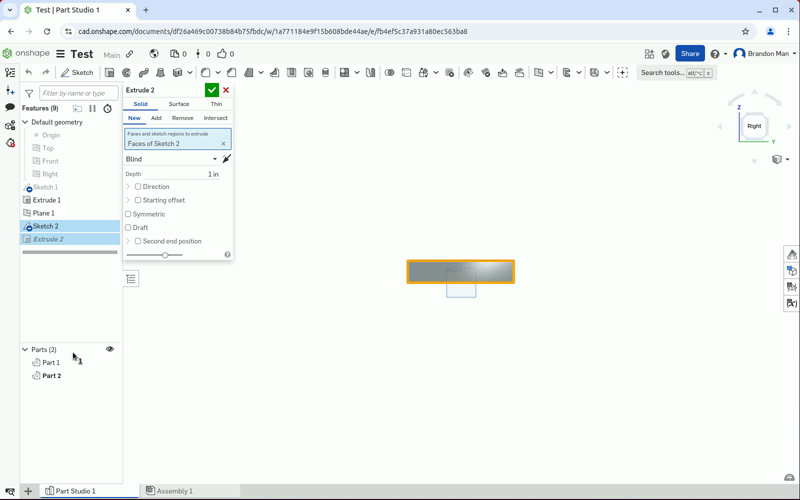
mouse_move(143, 106)
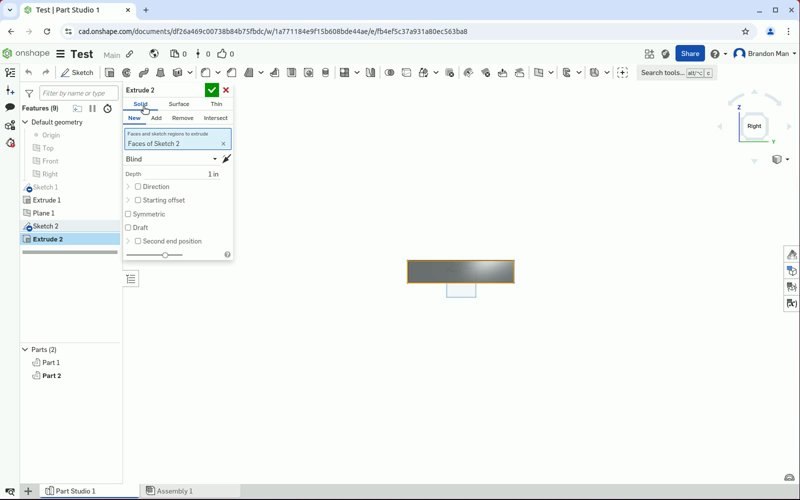
click(143, 106)
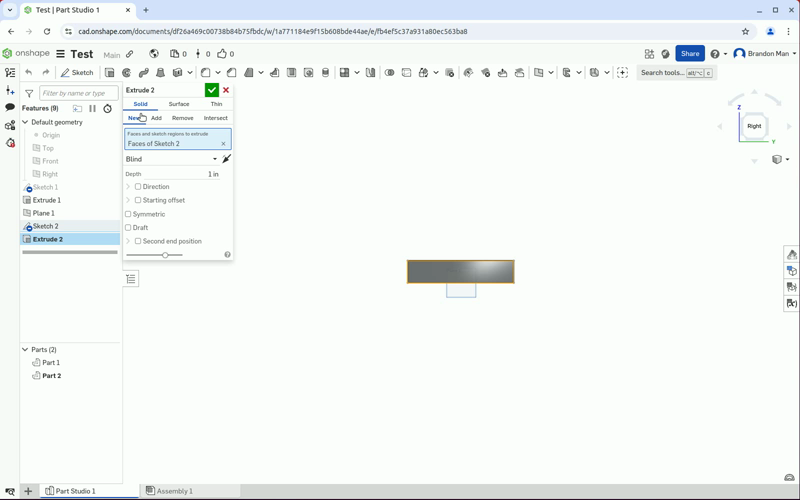
mouse_move(137, 120)
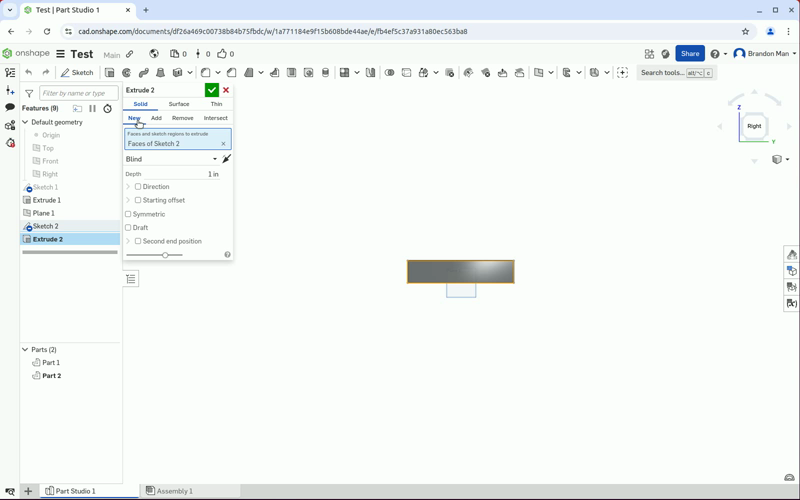
click(137, 120)
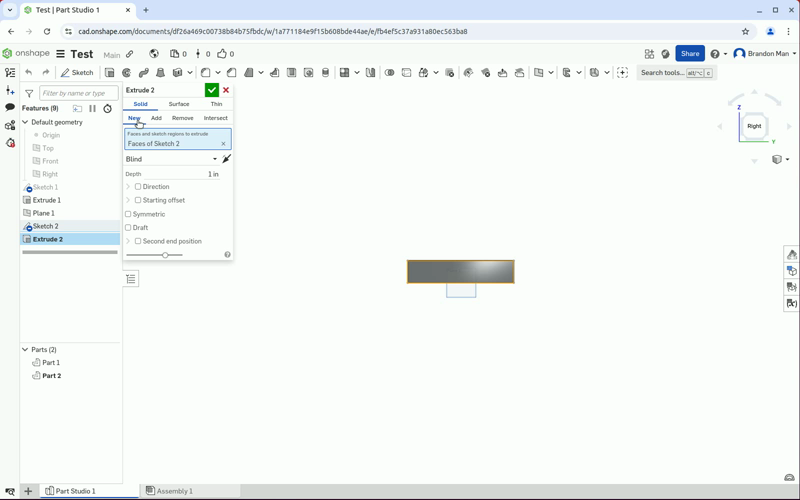
key(tab, 4)
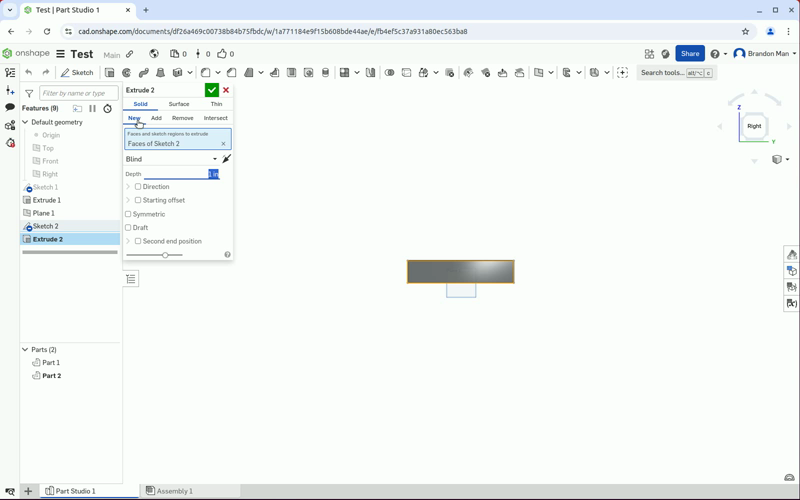
text(0.722)
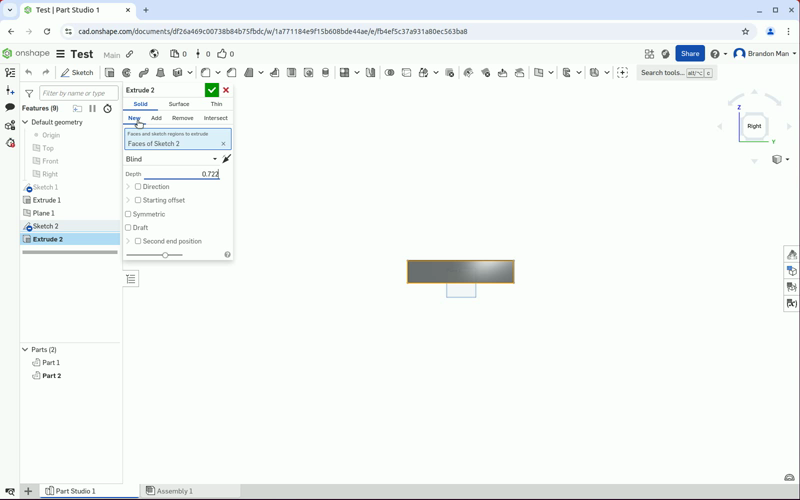
key(enter)
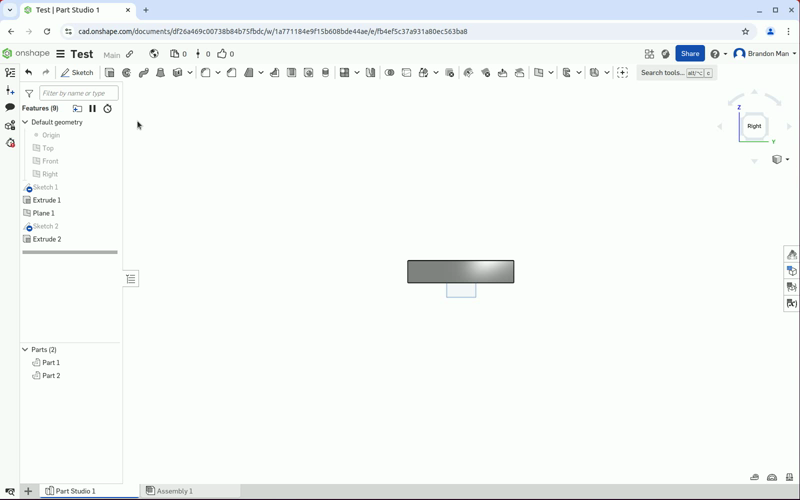
key(shift+h)
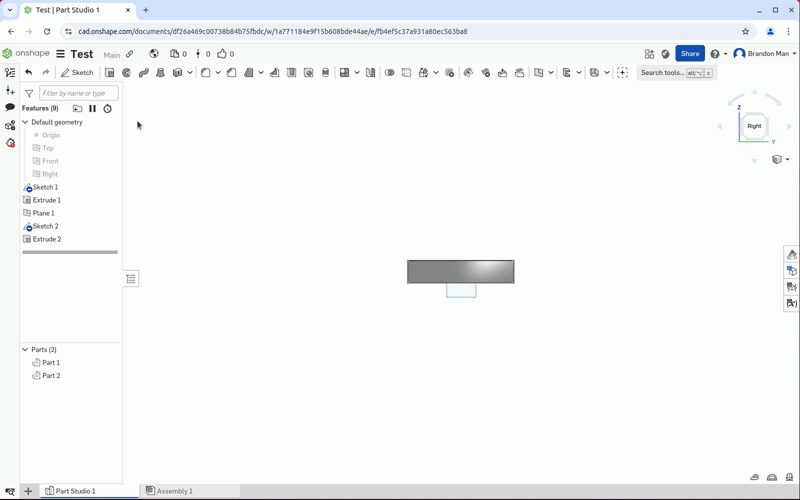
key(shift+h)
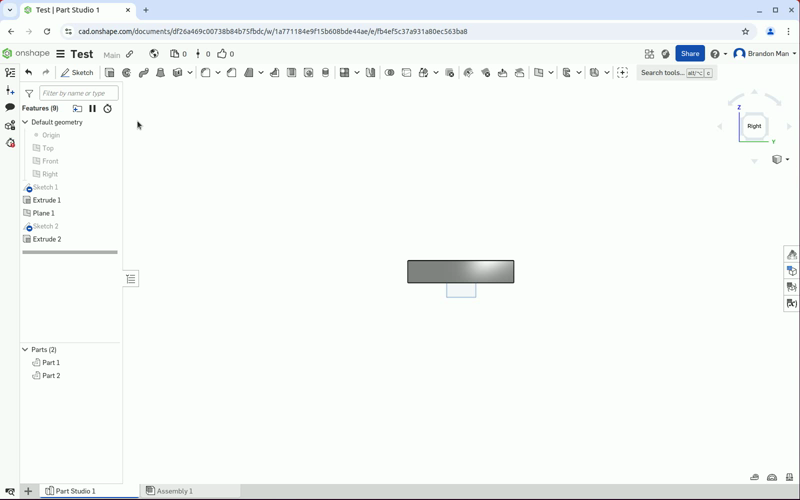
mouse_move(73, 189)
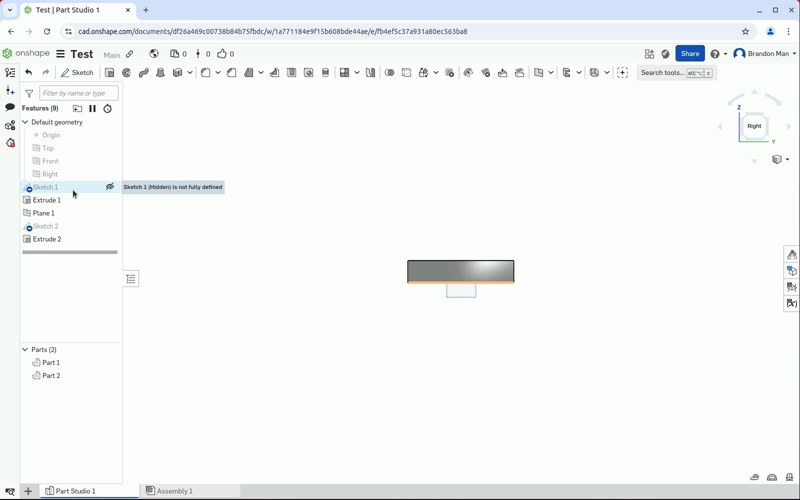
click(73, 189)
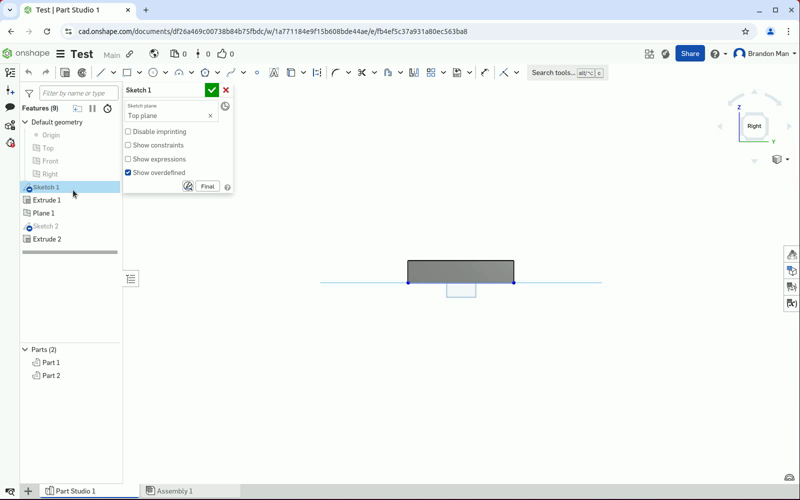
mouse_move(229, 92)
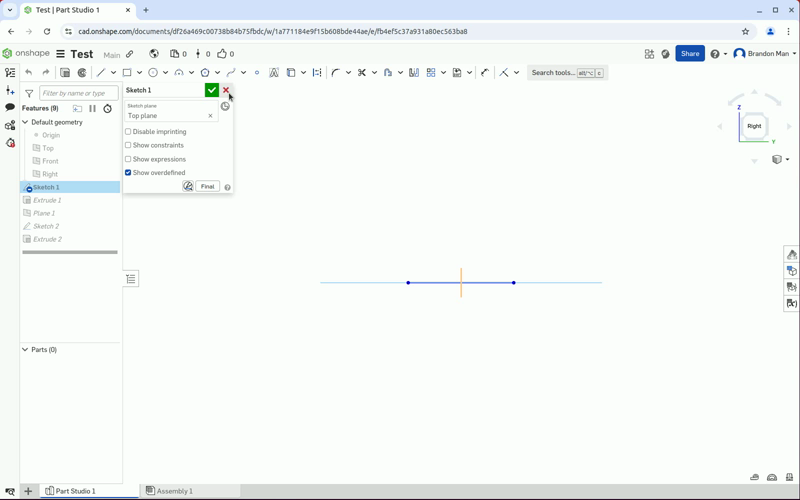
click(229, 92)
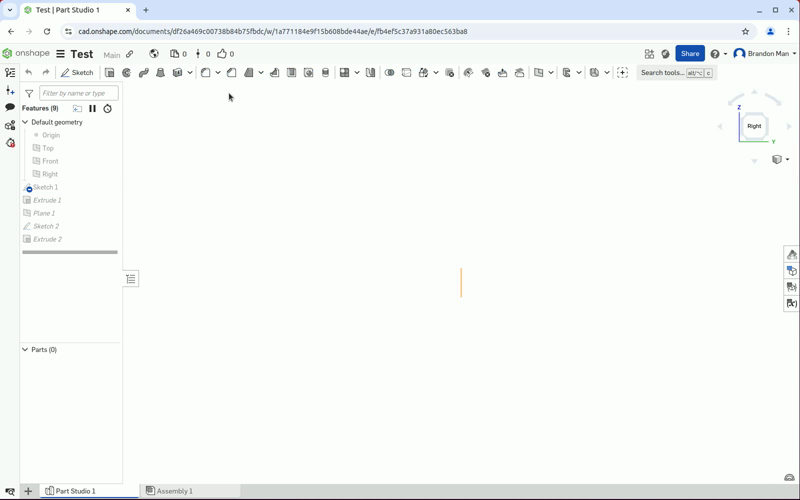
key(shift+s)
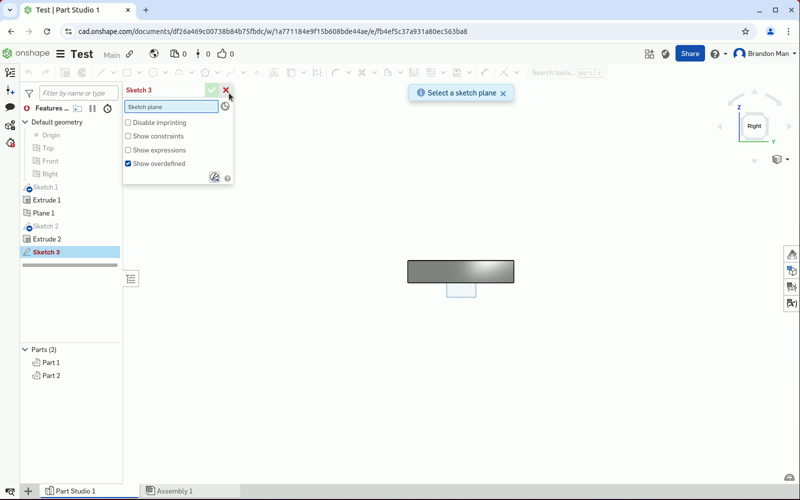
mouse_move(73, 215)
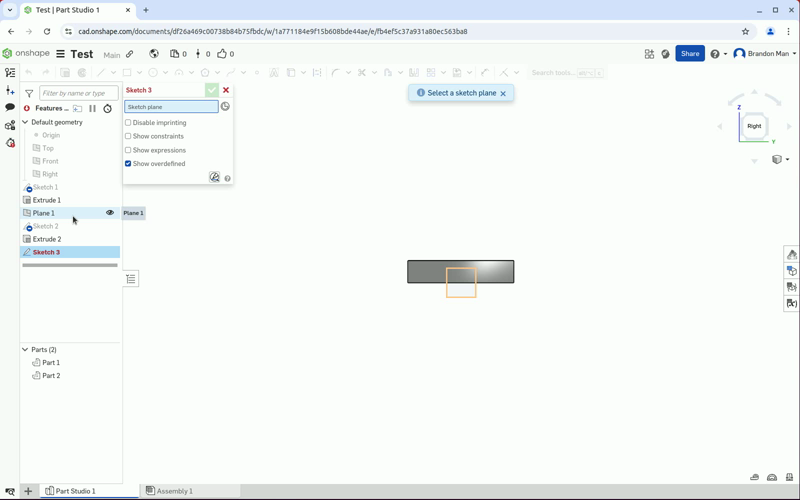
click(73, 215)
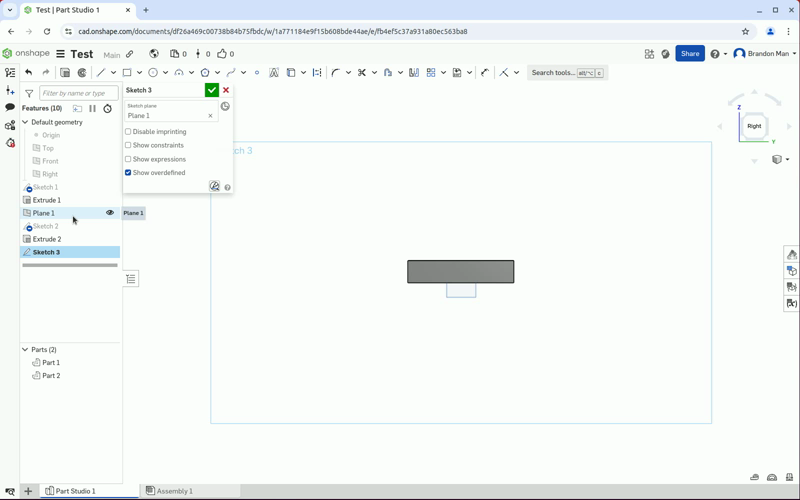
mouse_move(73, 352)
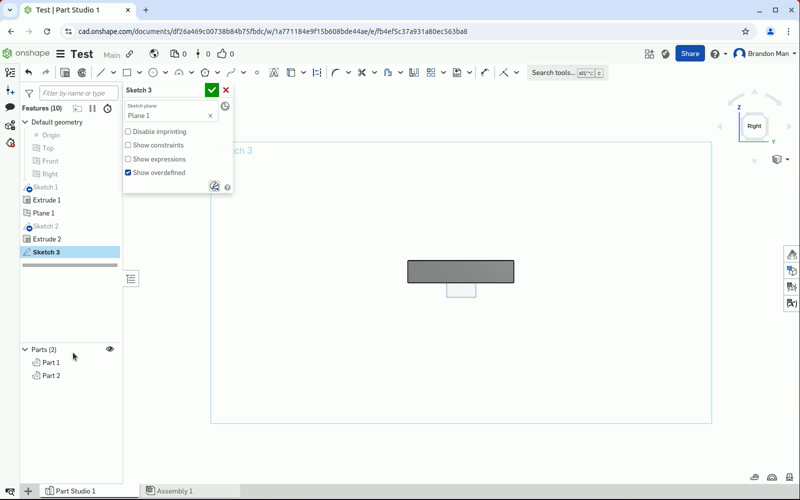
key(y)
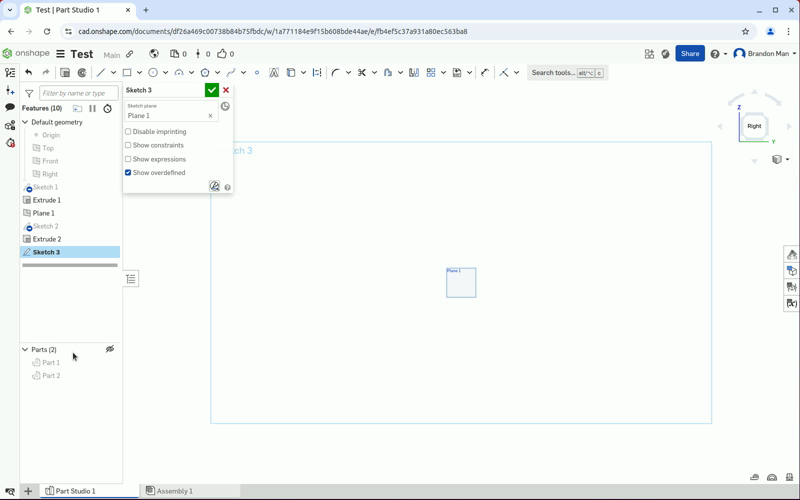
key(l)
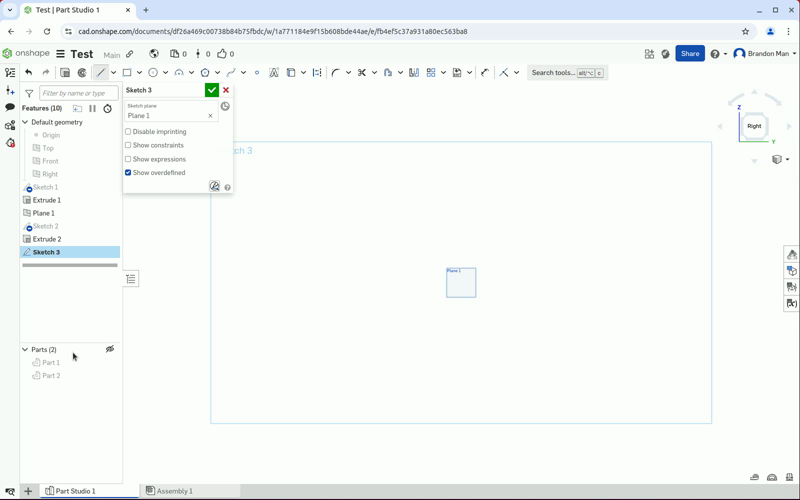
key_down(shift)
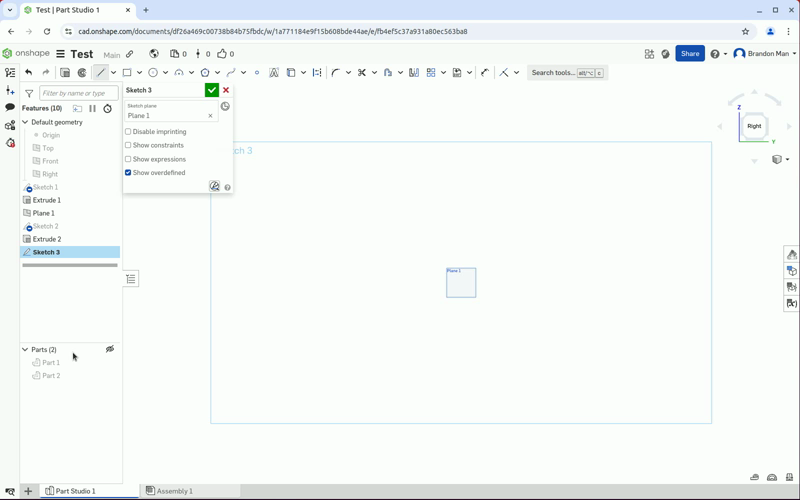
mouse_move(407, 260)
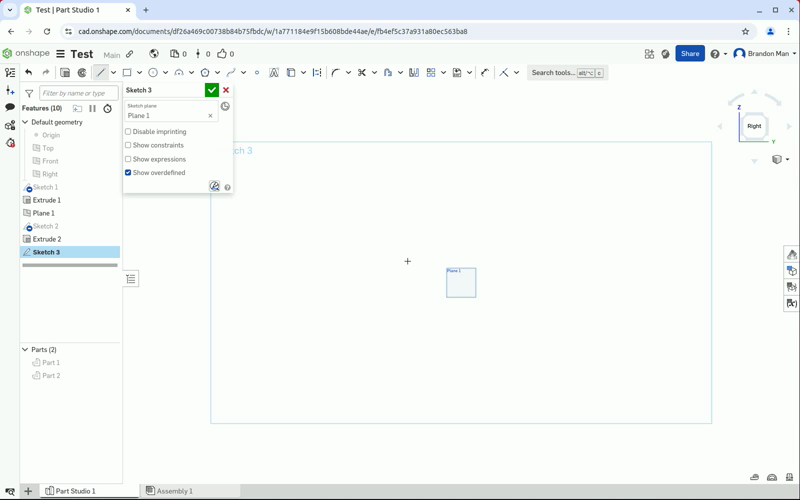
click(407, 260)
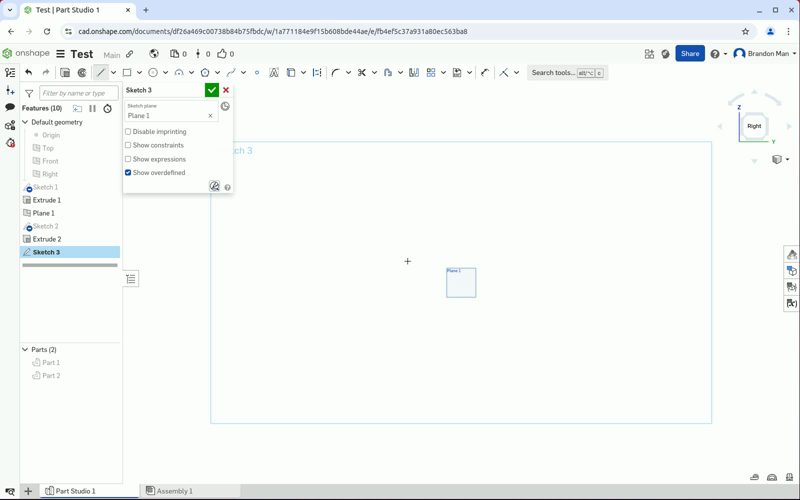
key_up(shift)
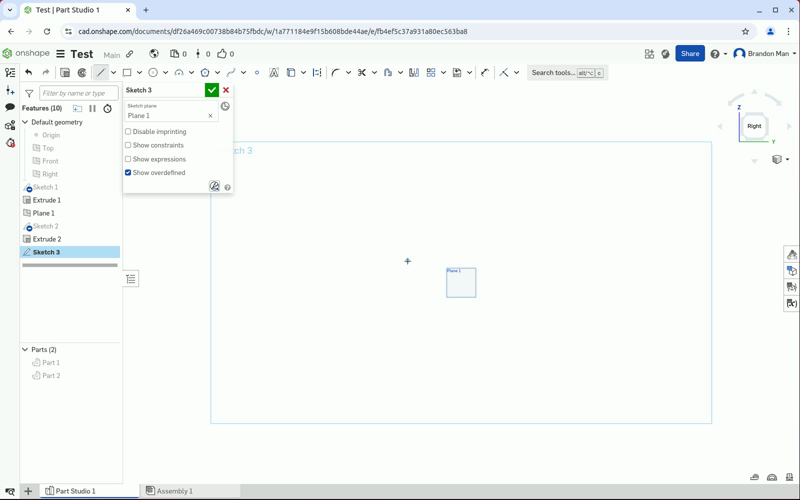
key_down(shift)
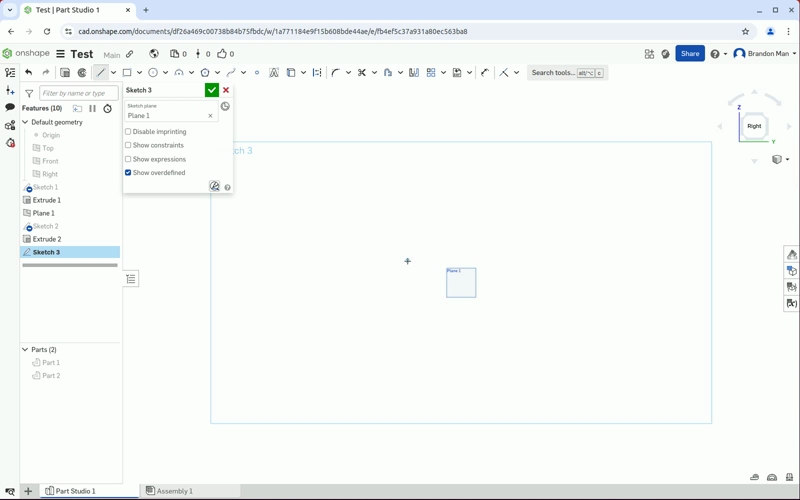
mouse_move(513, 260)
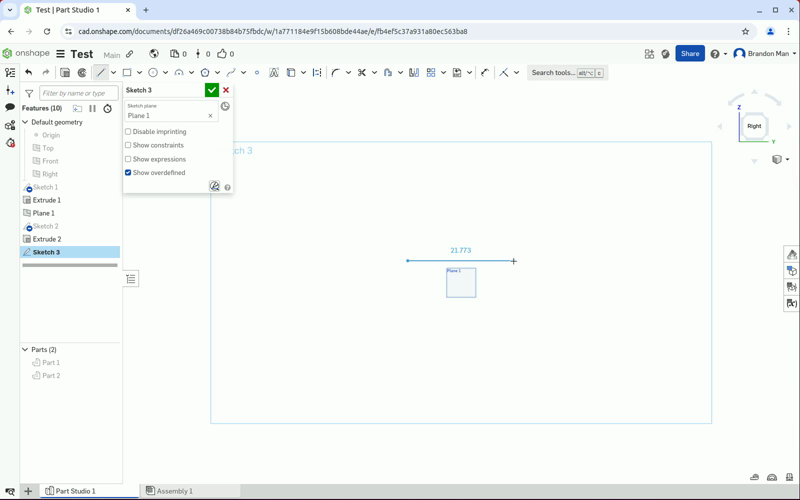
click(513, 260)
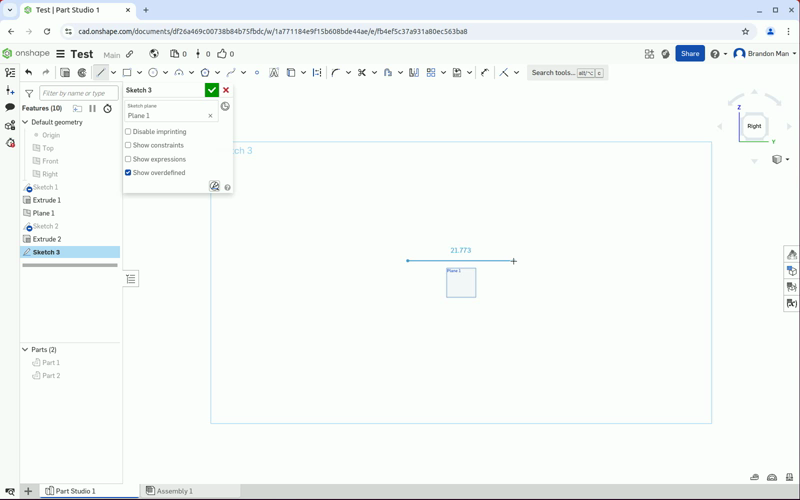
key_up(shift)
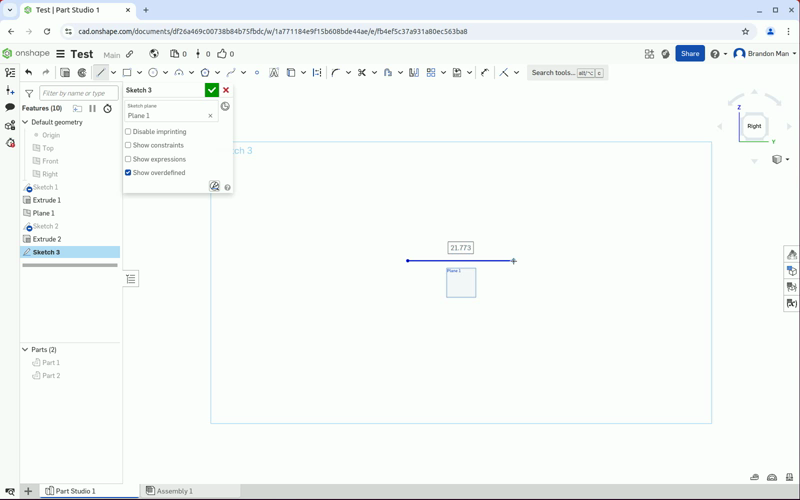
key_down(shift)
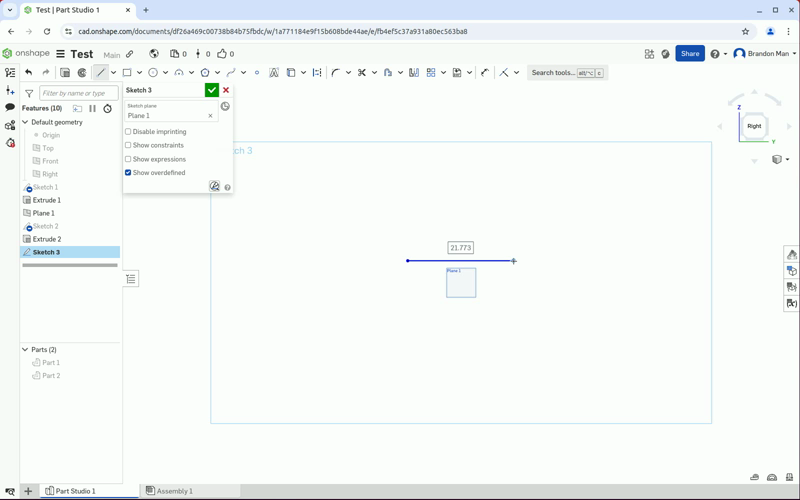
mouse_move(543, 260)
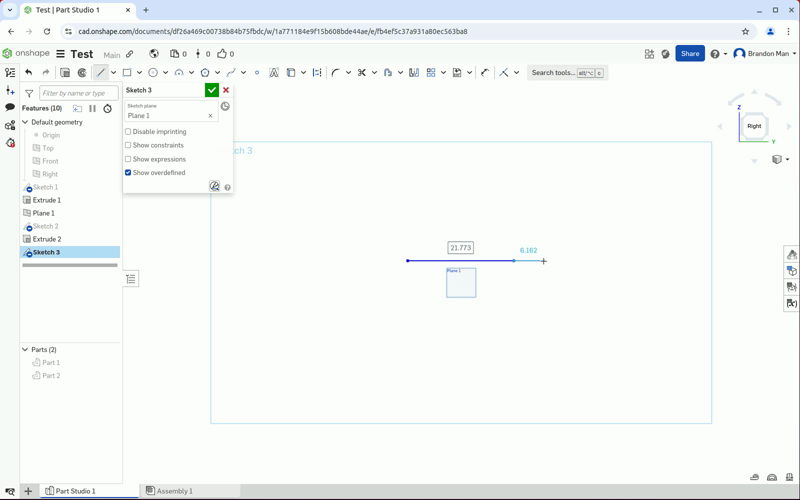
mouse_move(513, 257)
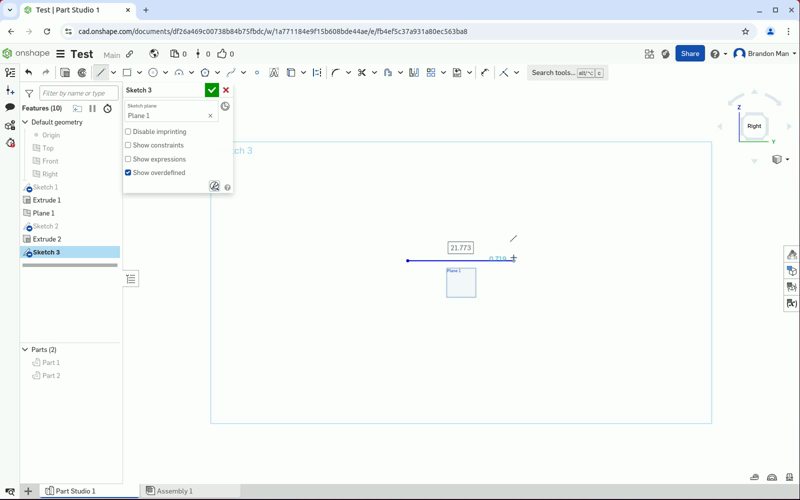
scroll(6)
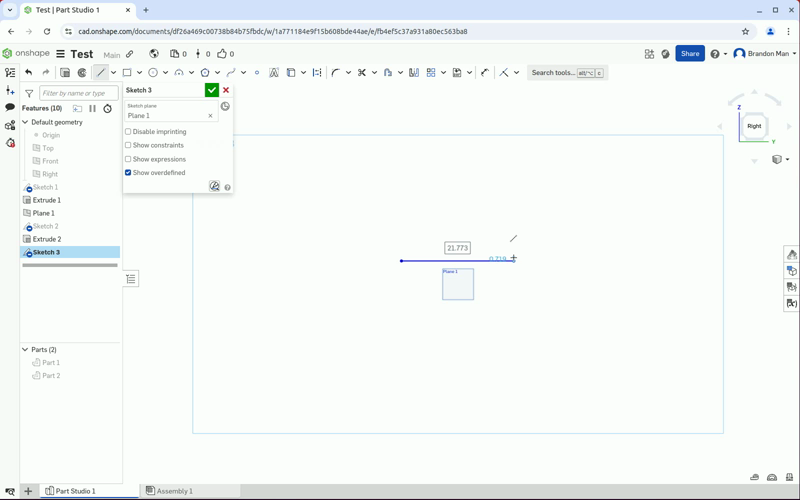
scroll(6)
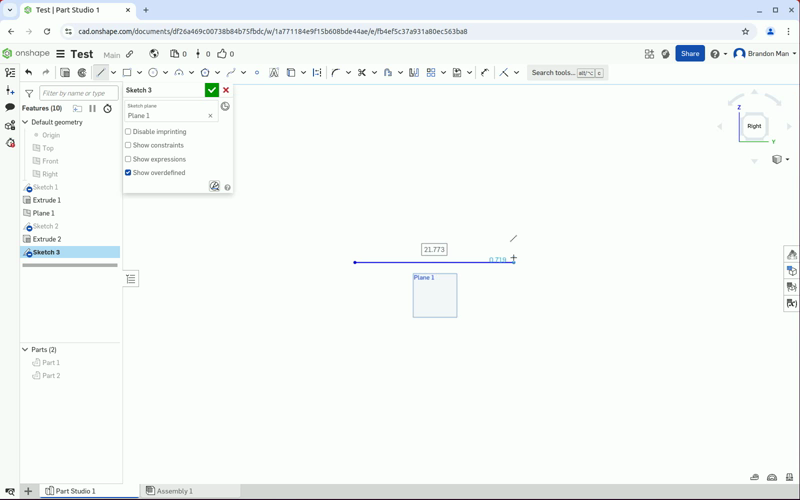
scroll(6)
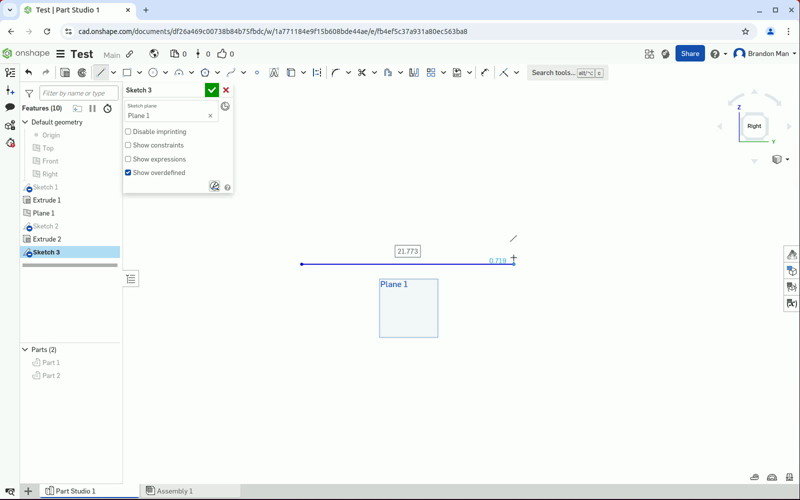
scroll(6)
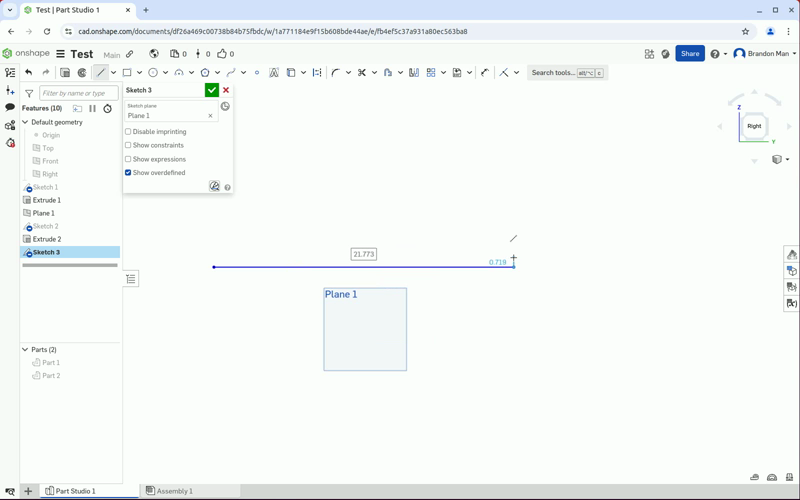
scroll(6)
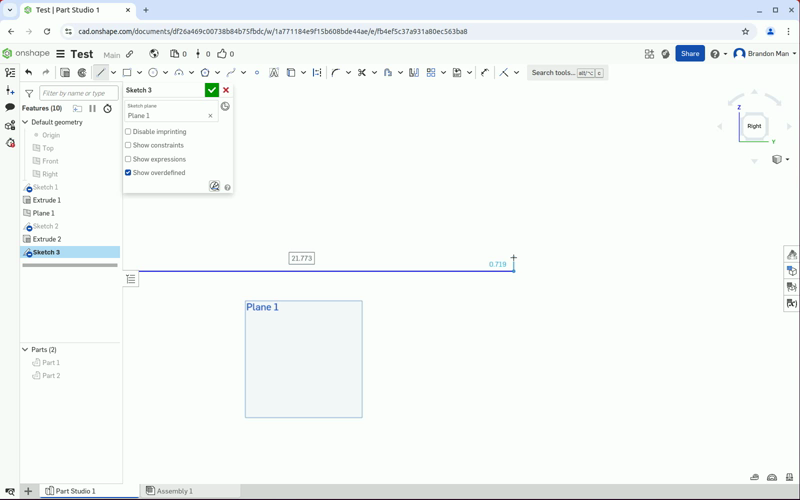
scroll(6)
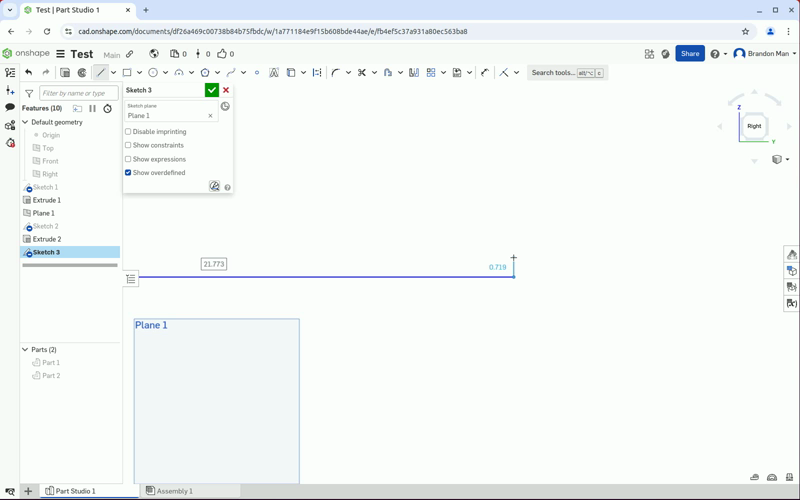
scroll(6)
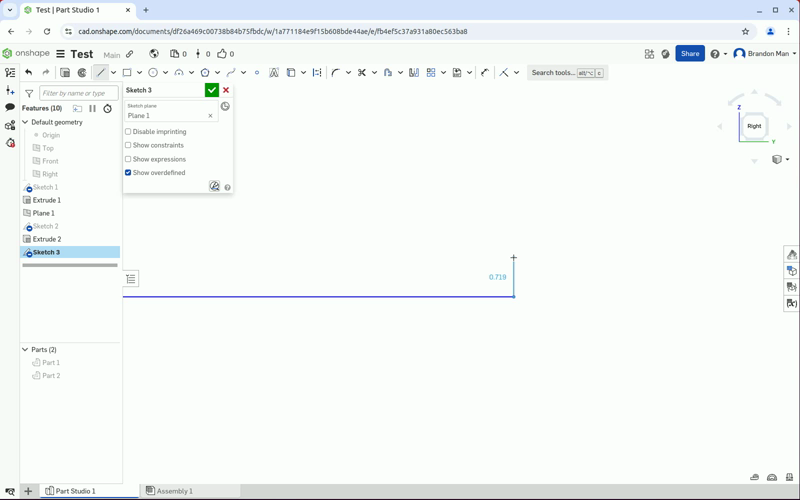
click(513, 257)
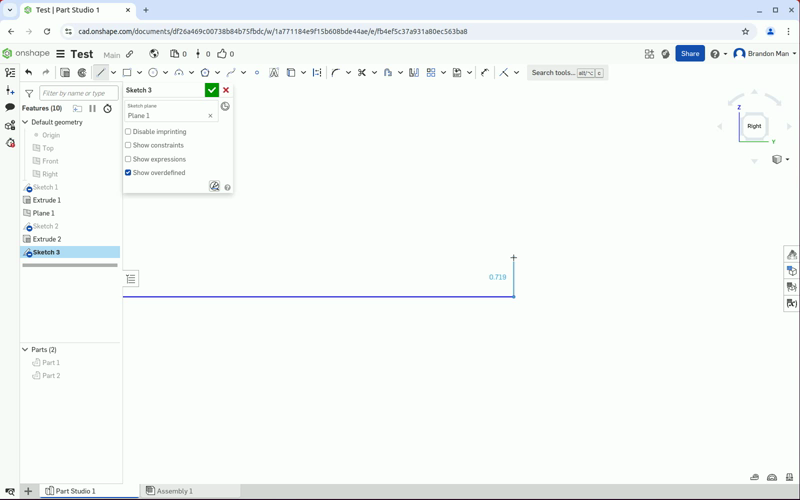
scroll(-6)
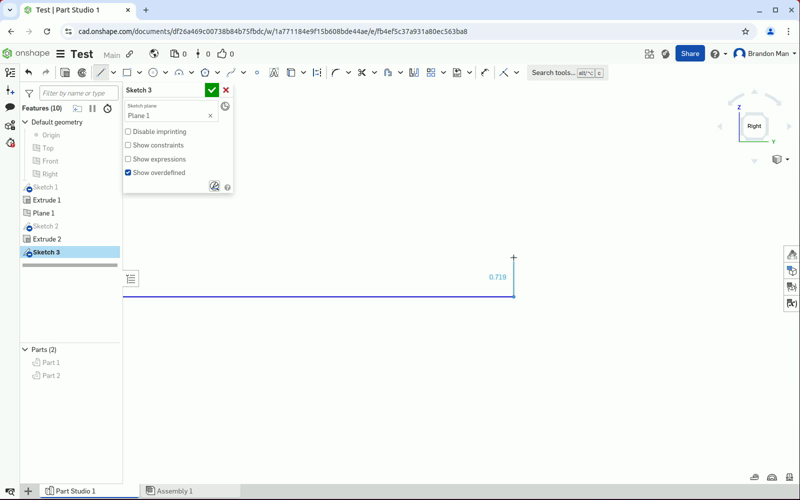
scroll(-6)
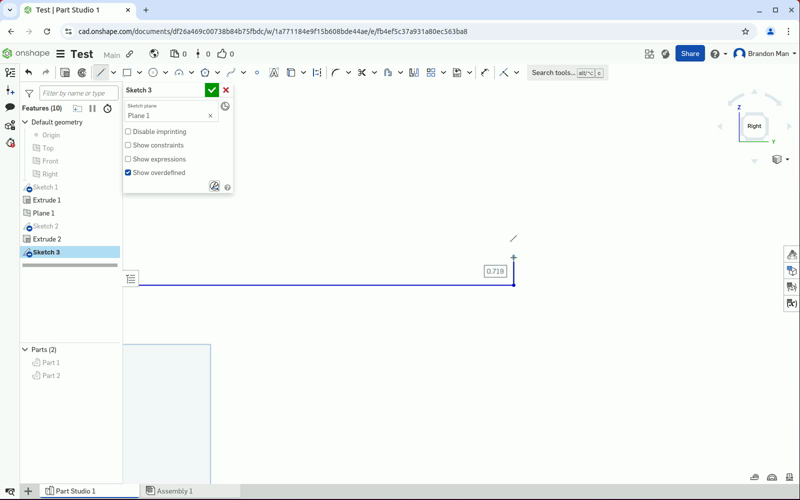
scroll(-6)
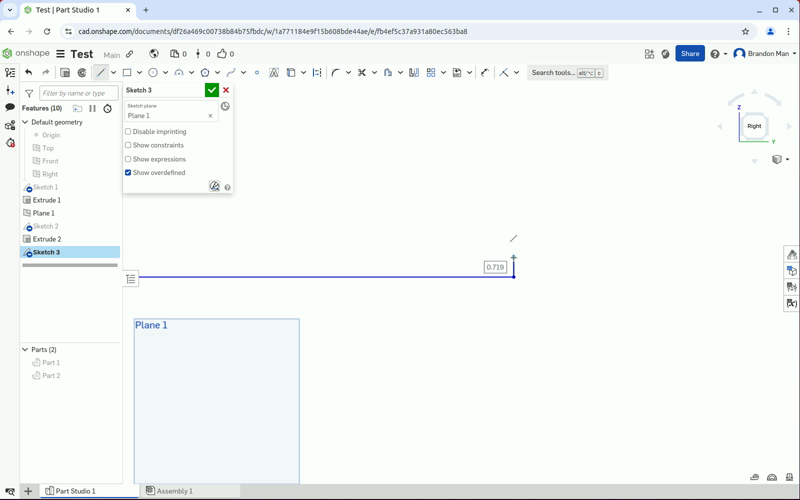
scroll(-6)
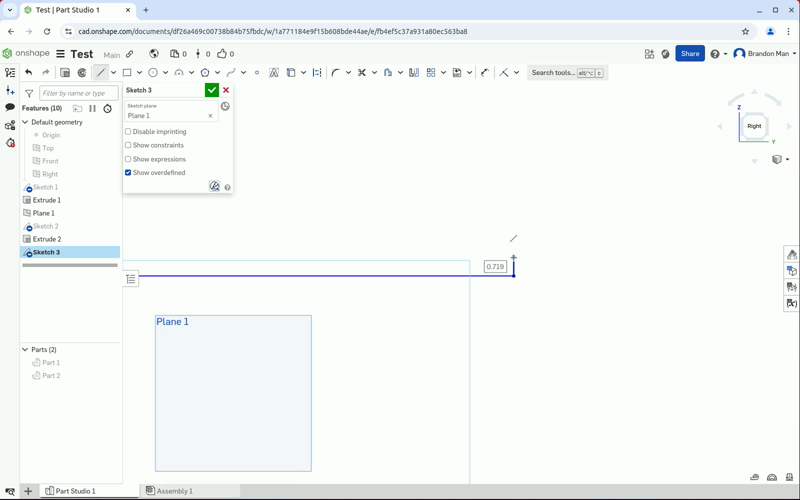
scroll(-6)
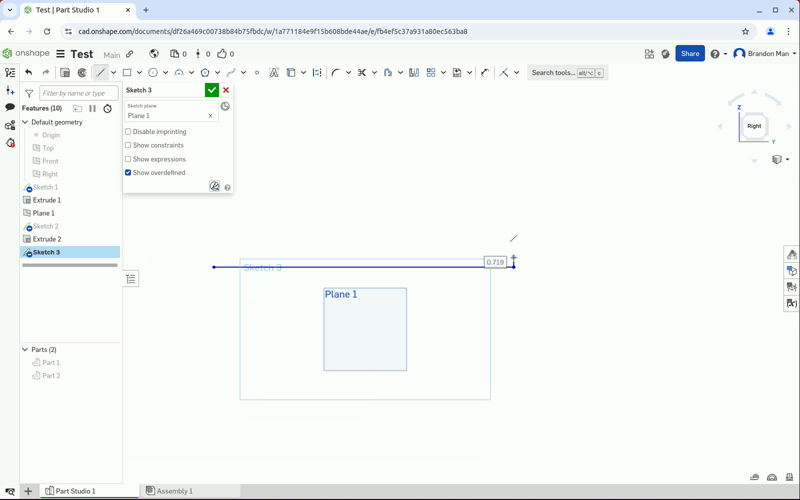
scroll(-6)
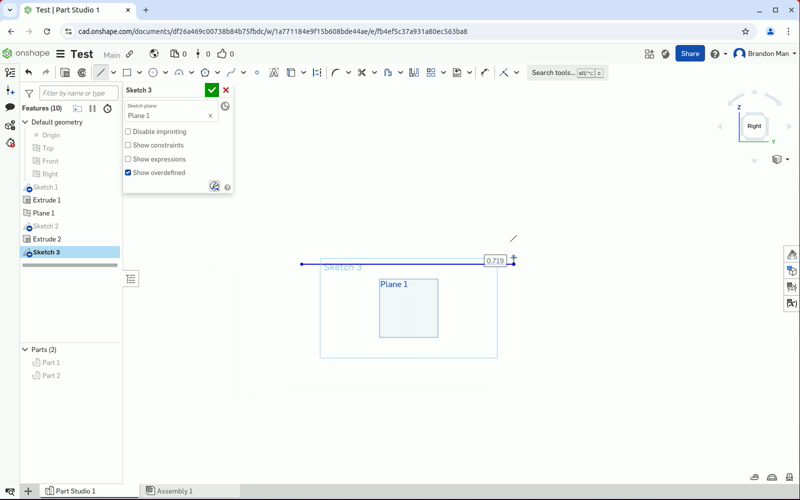
scroll(-6)
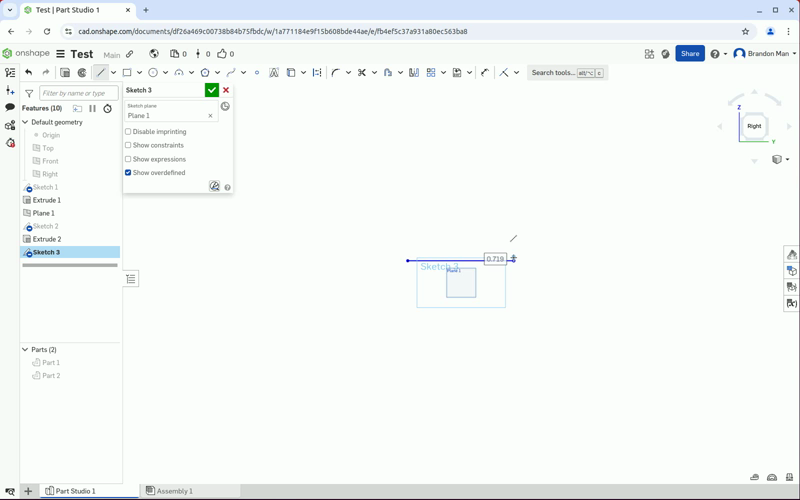
key_up(shift)
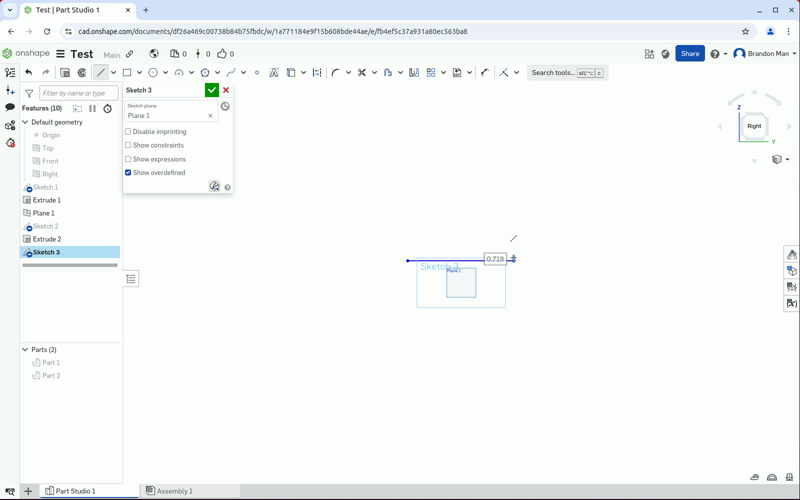
key_down(shift)
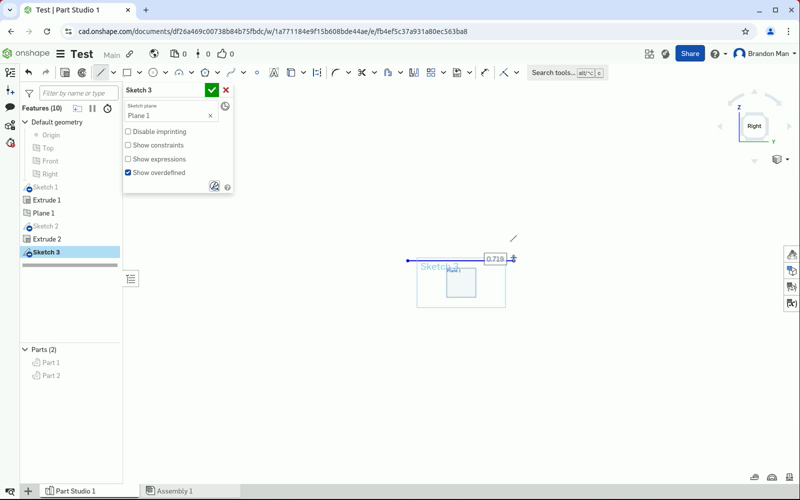
mouse_move(407, 257)
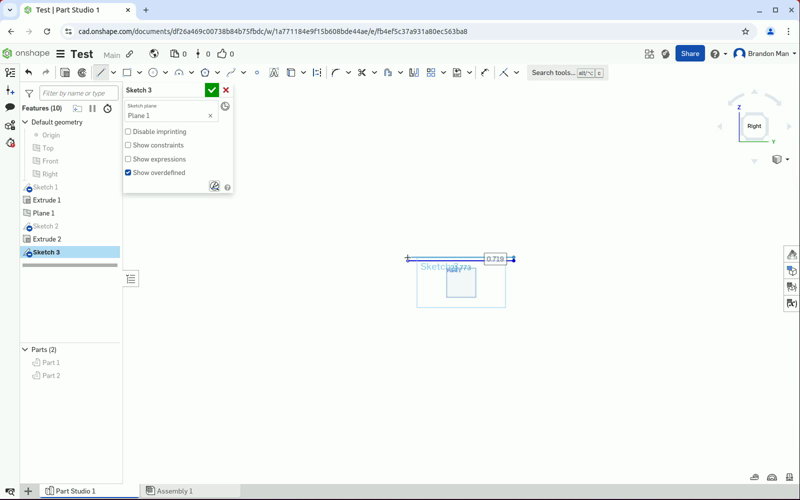
scroll(6)
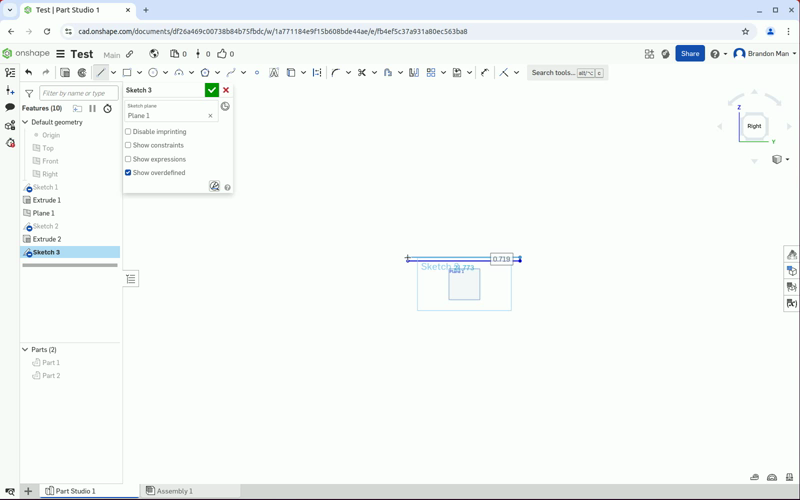
scroll(6)
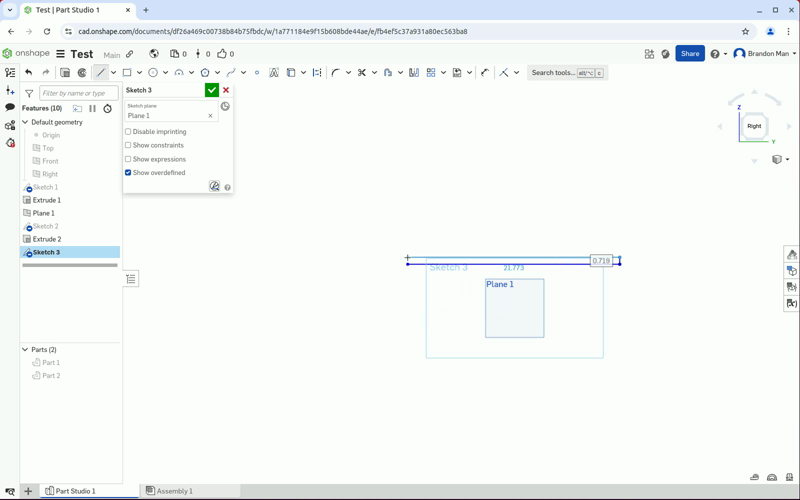
scroll(6)
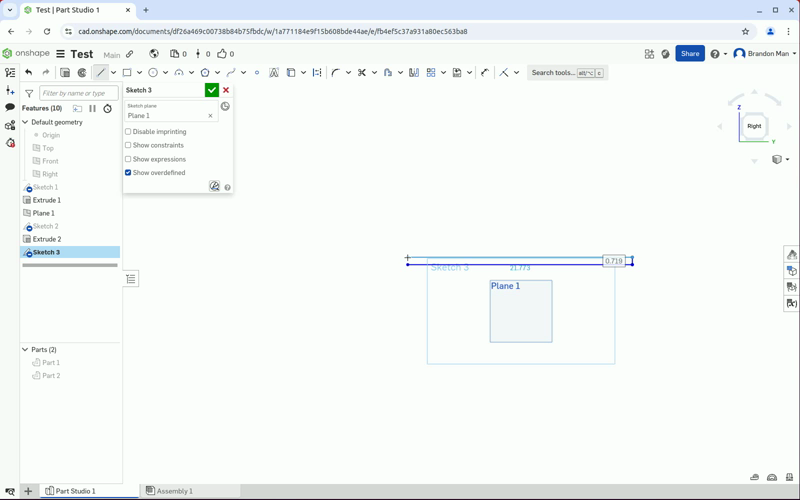
scroll(6)
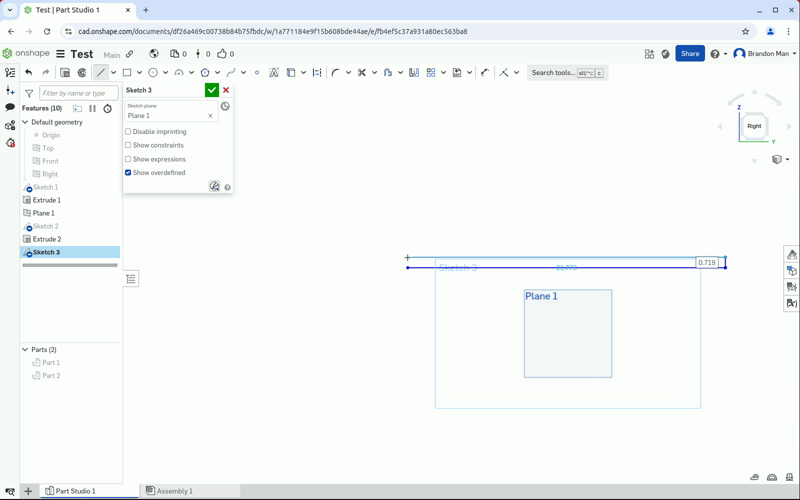
scroll(6)
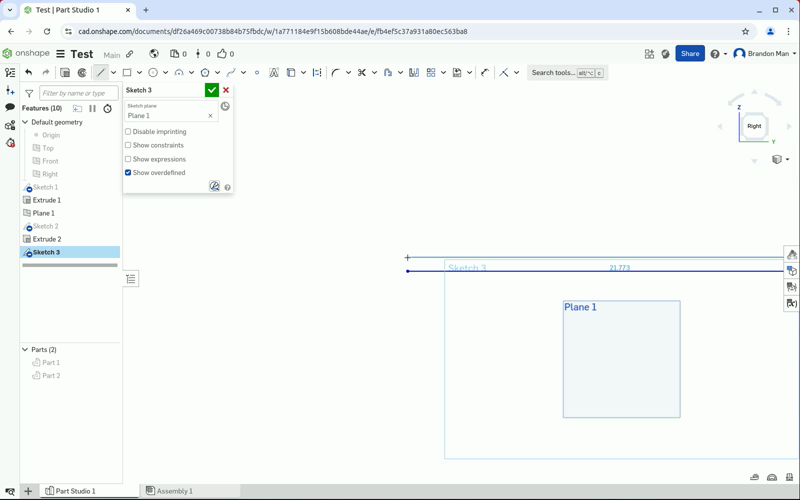
scroll(6)
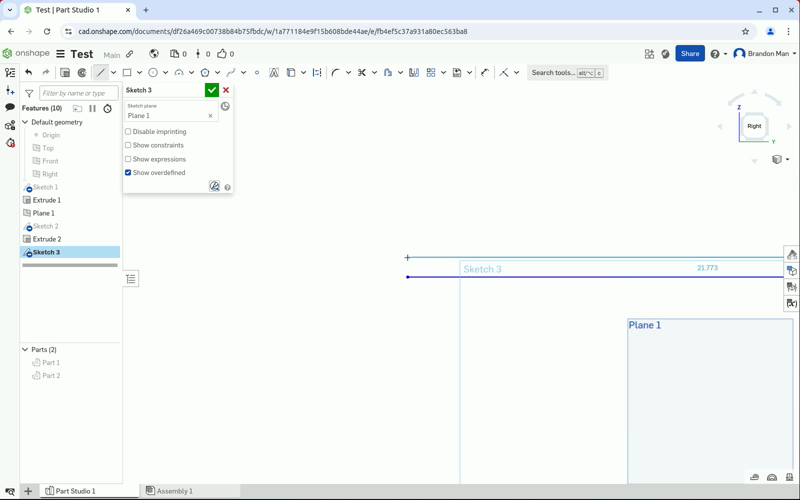
scroll(6)
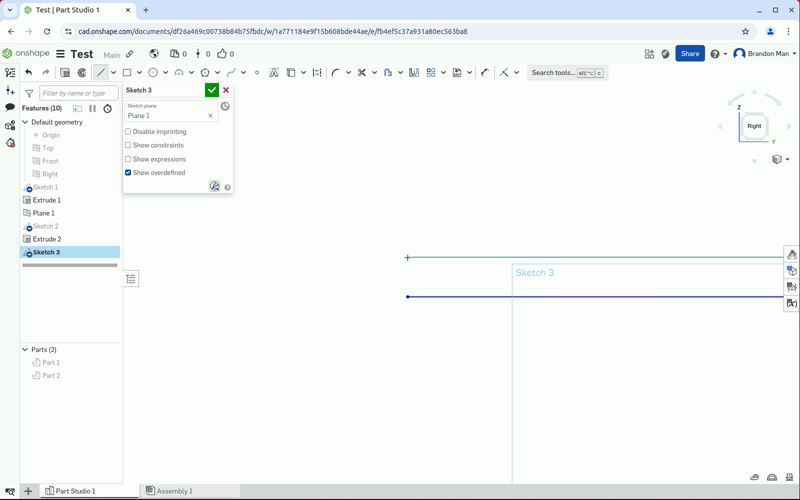
click(407, 257)
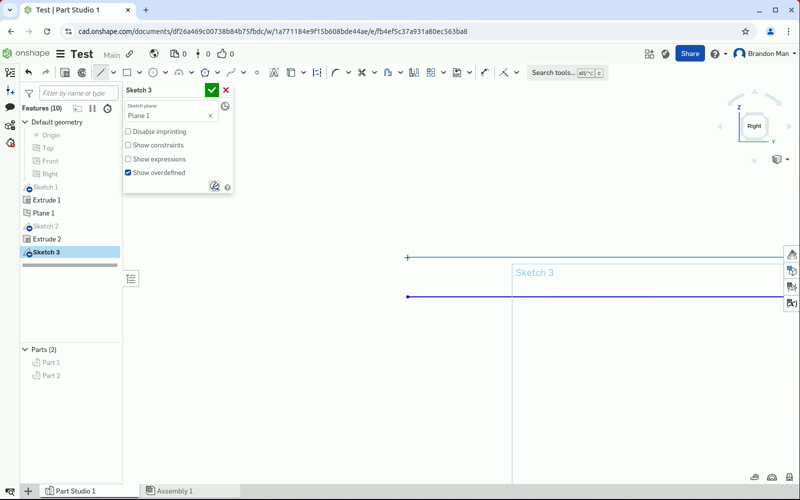
scroll(-6)
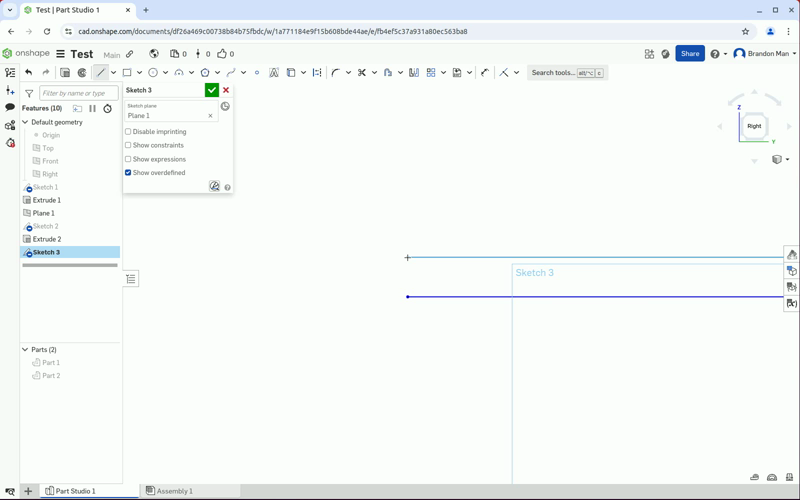
scroll(-6)
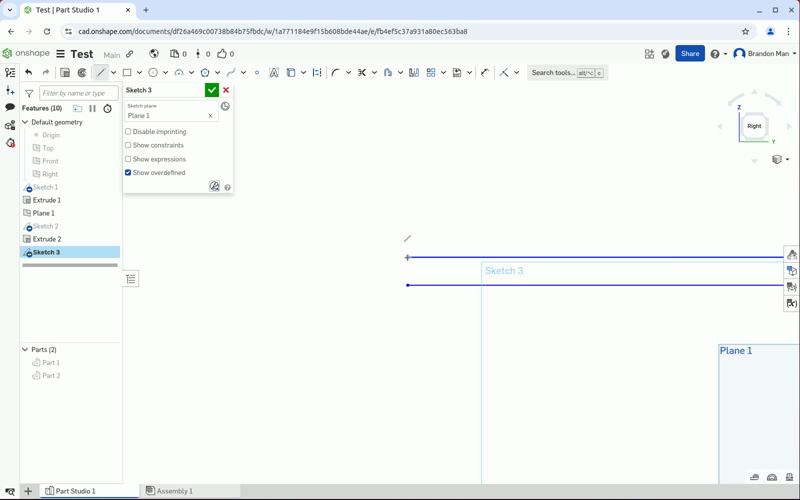
scroll(-6)
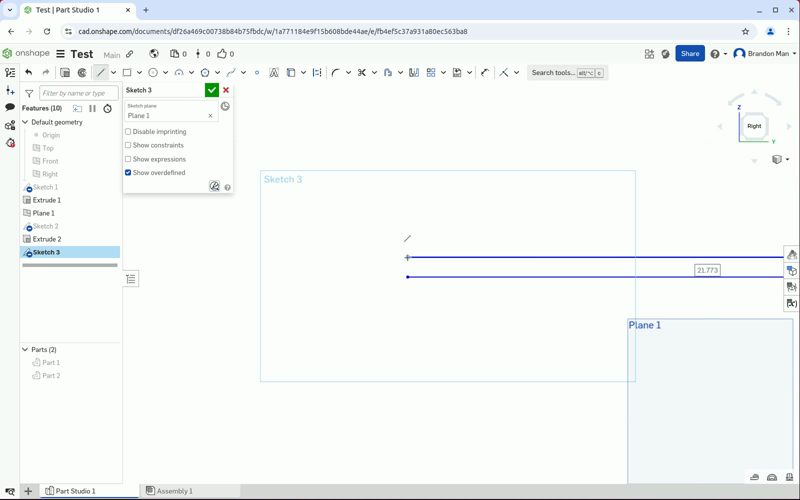
scroll(-6)
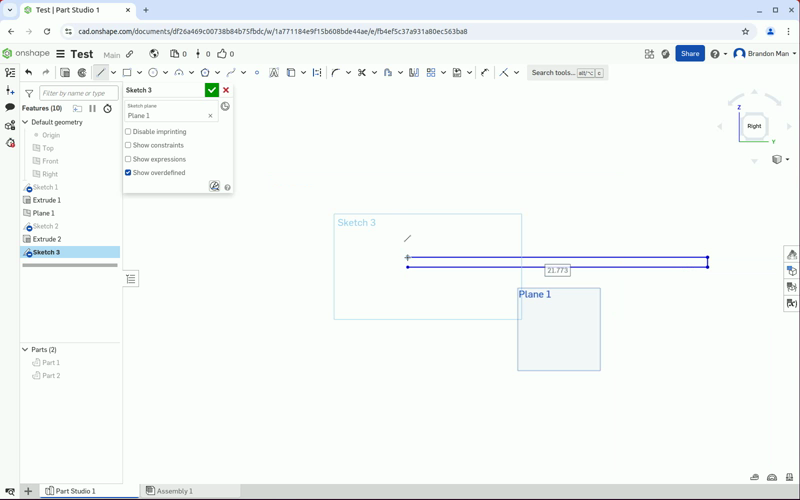
scroll(-6)
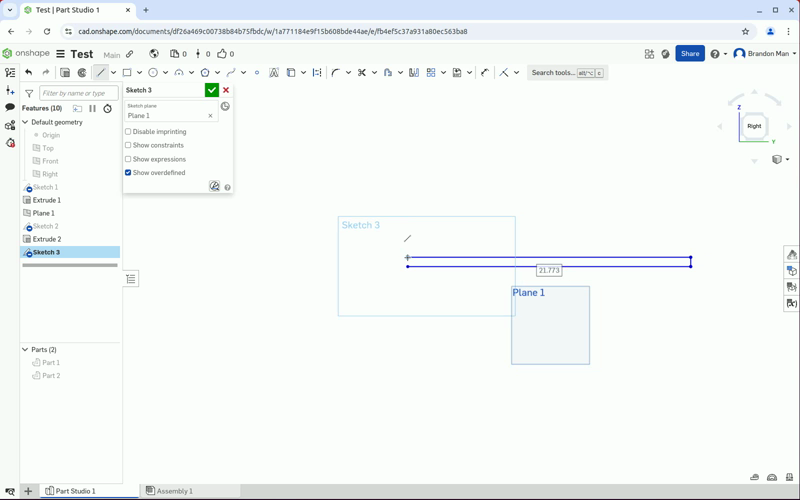
scroll(-6)
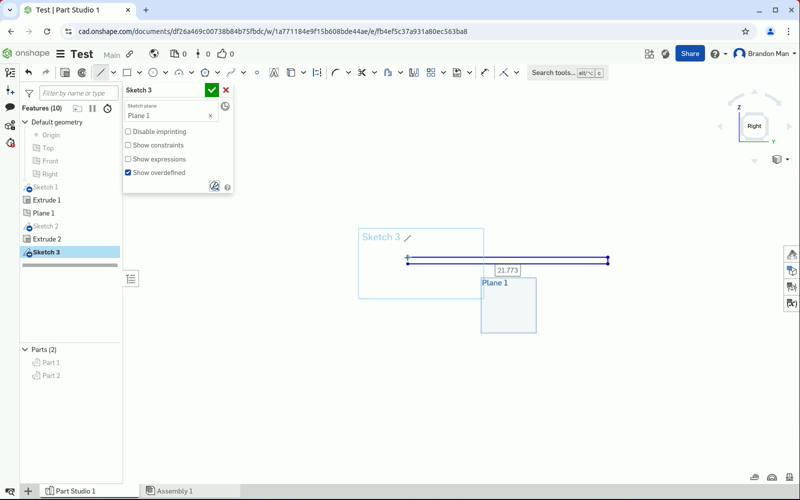
scroll(-6)
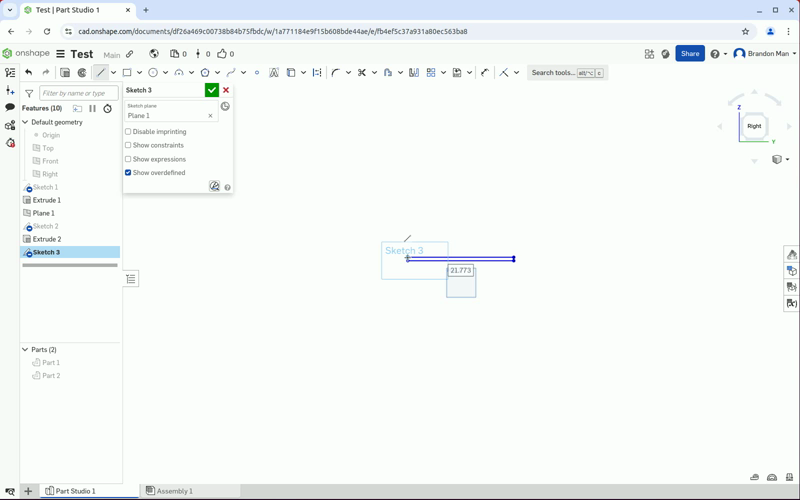
key_up(shift)
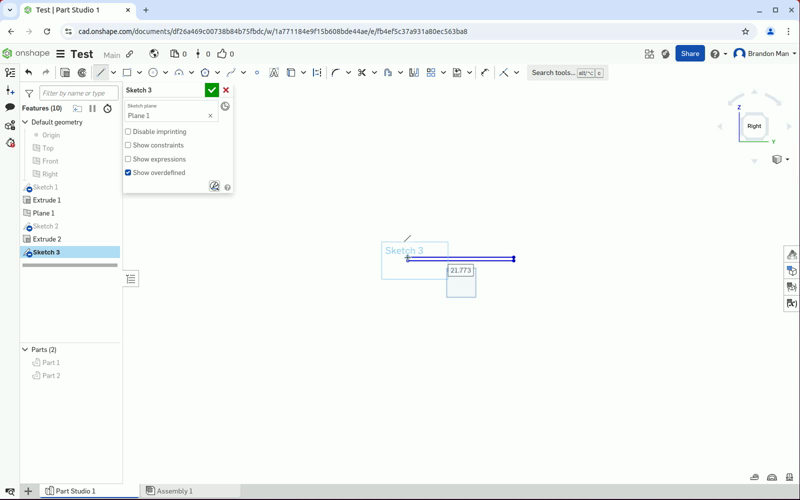
mouse_move(437, 257)
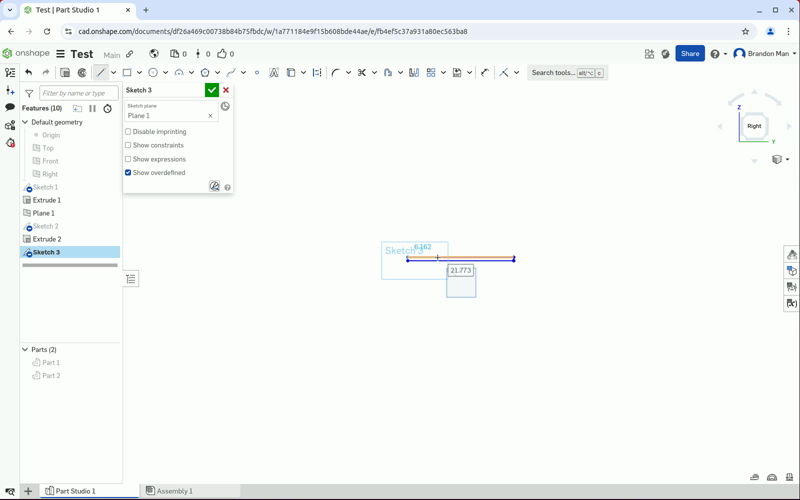
key_down(shift)
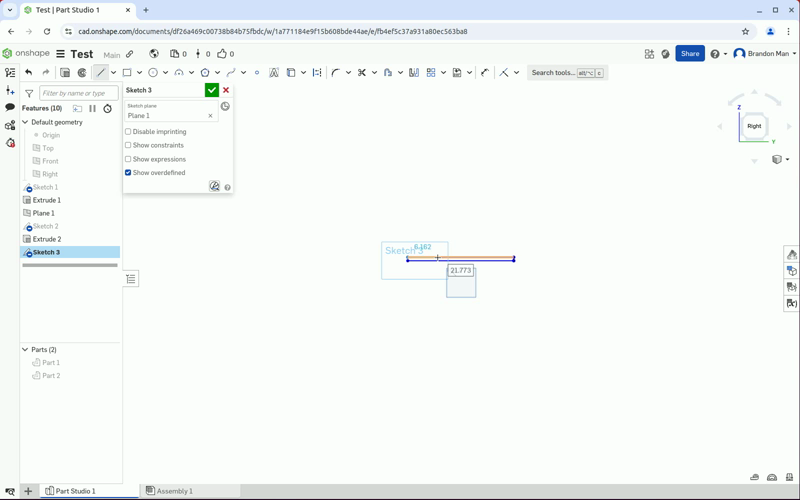
mouse_move(407, 260)
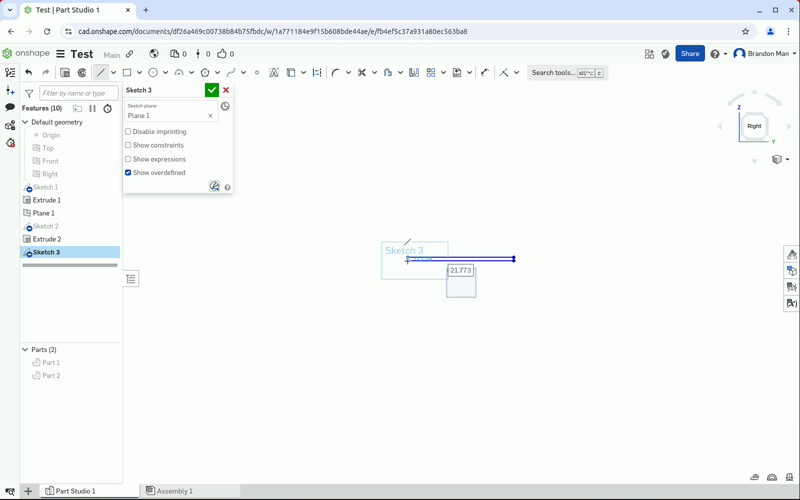
scroll(6)
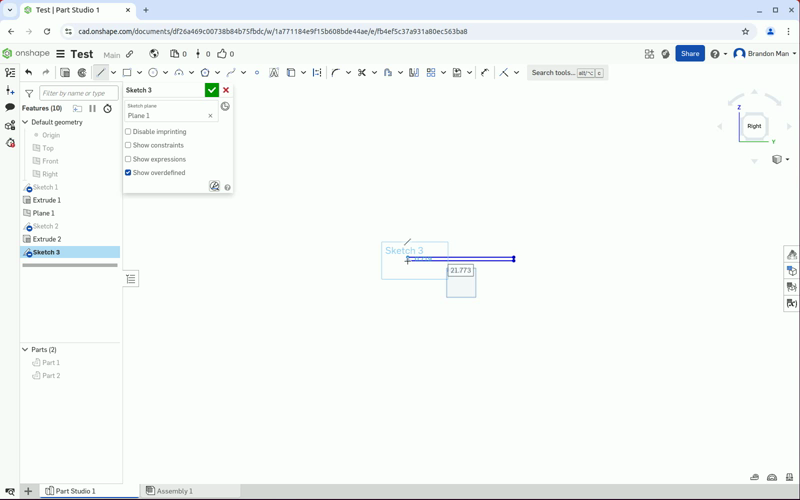
scroll(6)
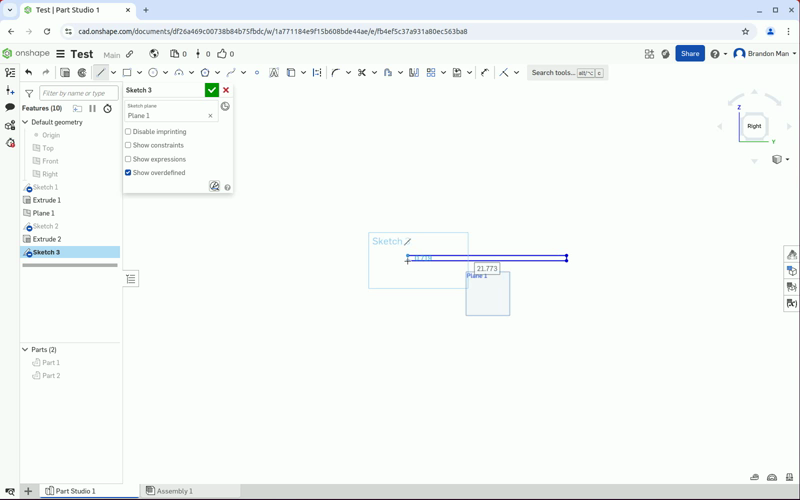
scroll(6)
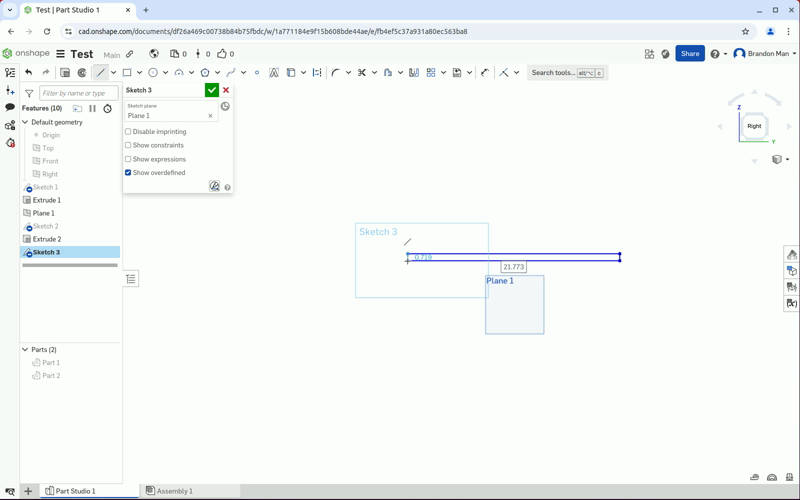
scroll(6)
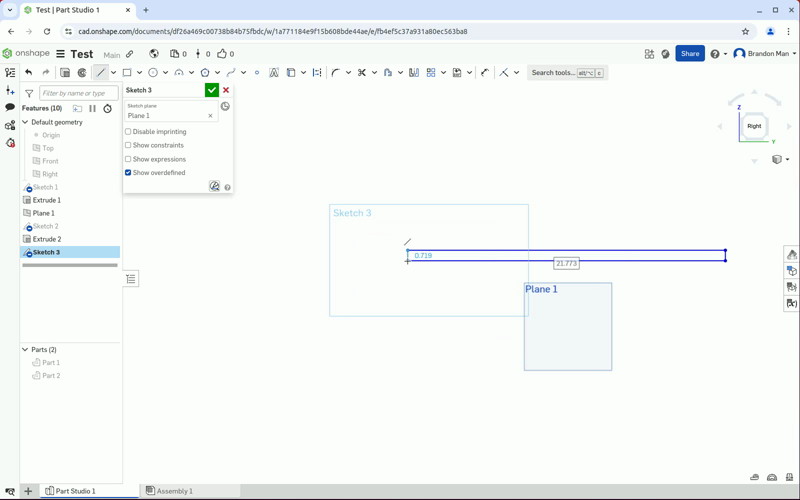
scroll(6)
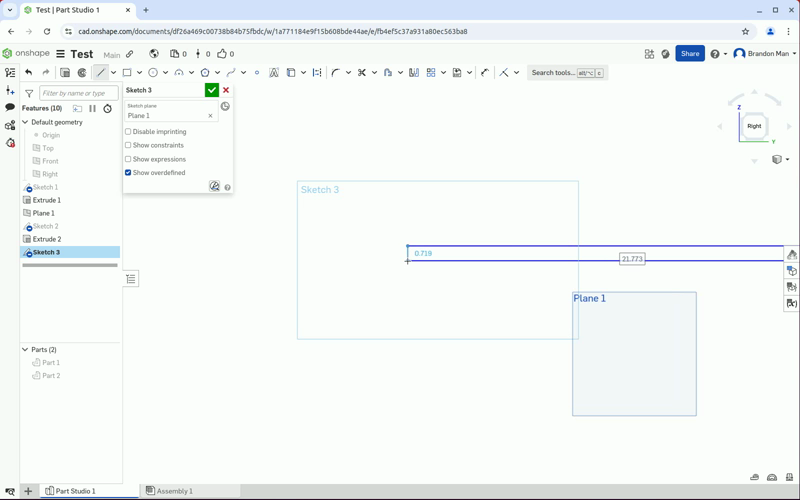
scroll(6)
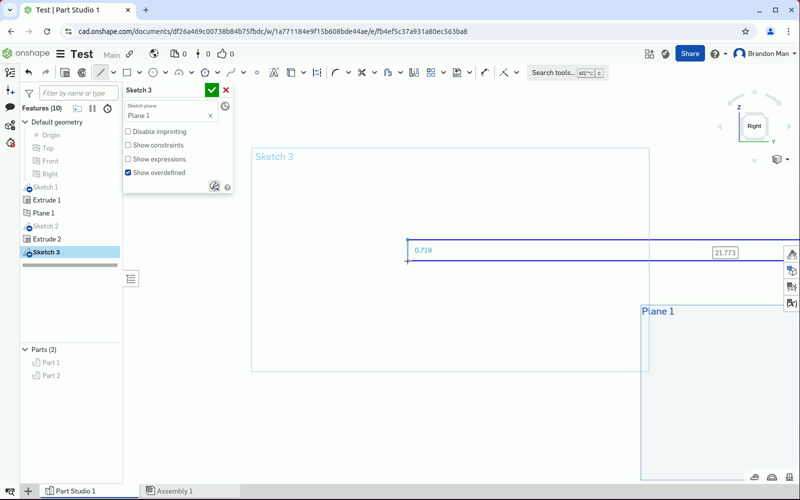
scroll(6)
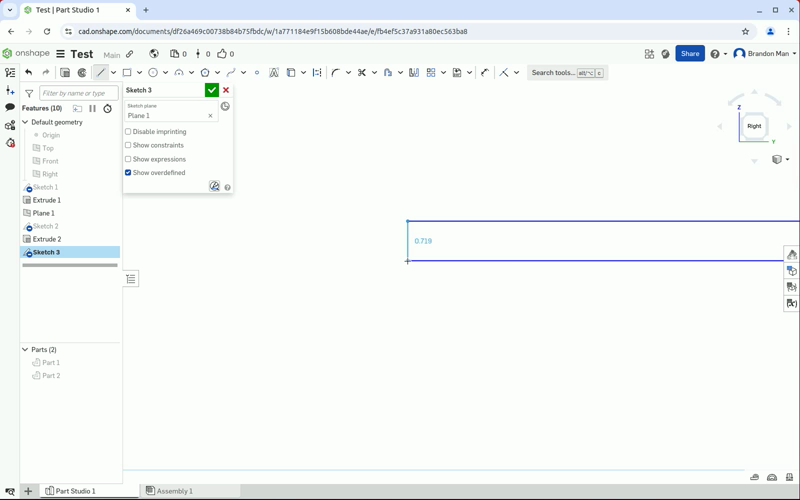
key_up(shift)
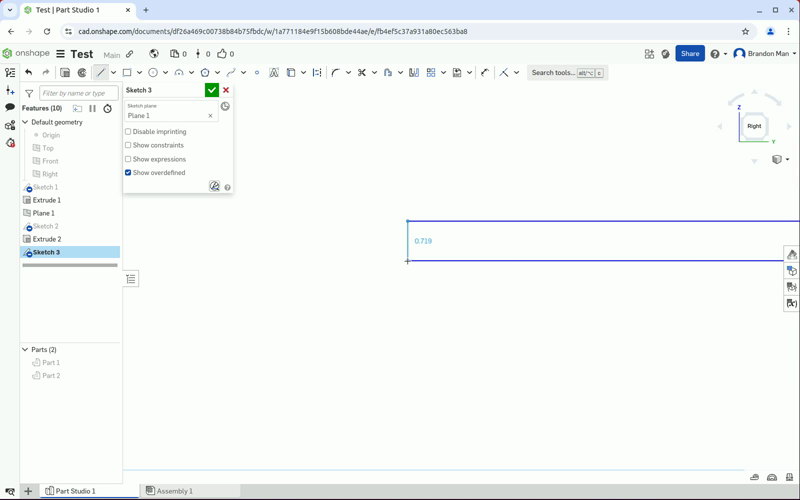
click(407, 260)
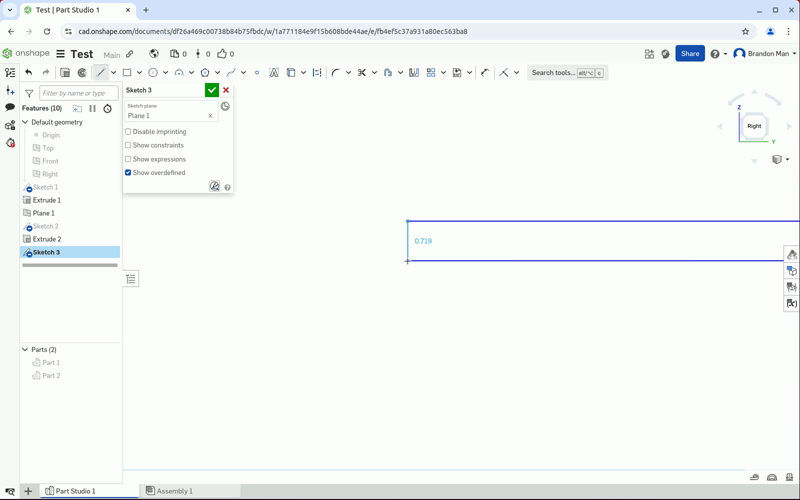
scroll(-6)
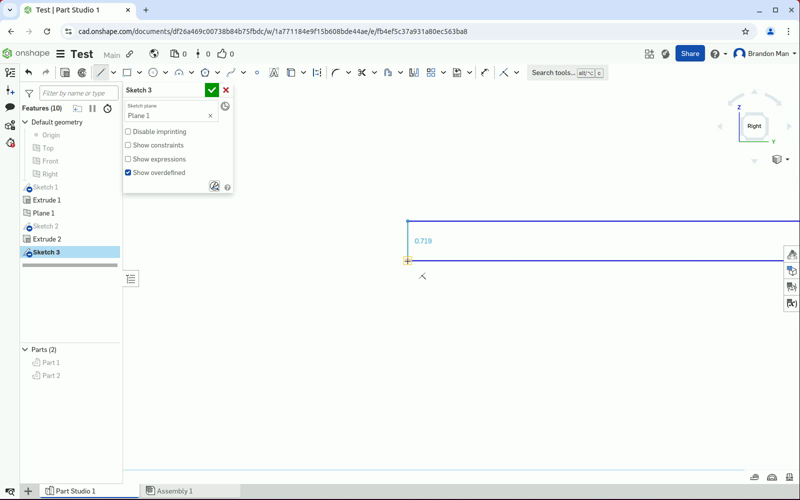
scroll(-6)
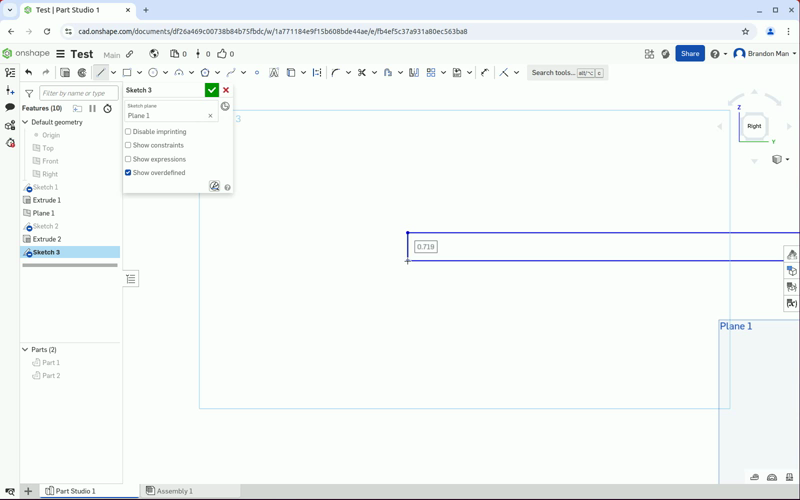
scroll(-6)
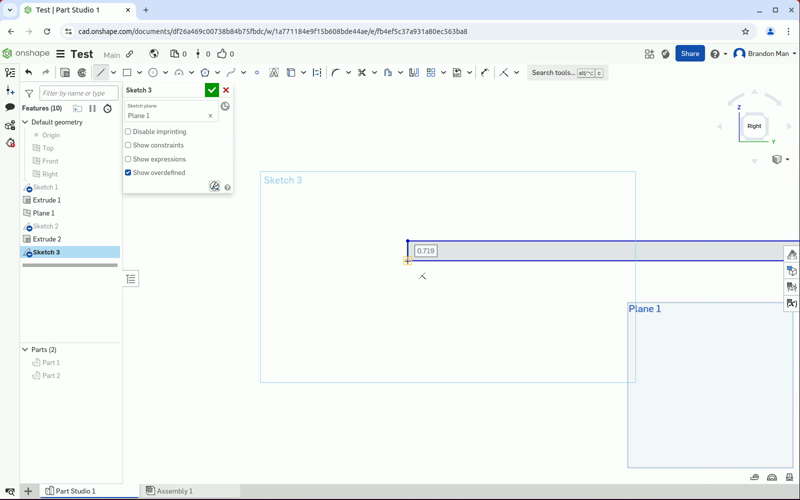
scroll(-6)
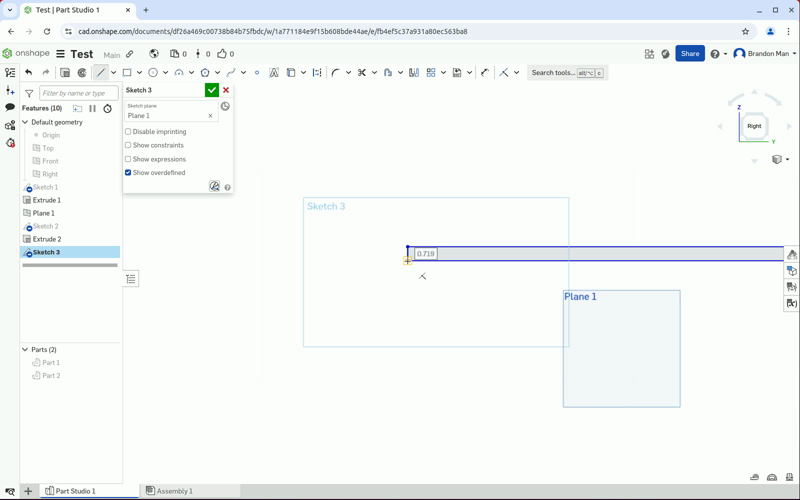
scroll(-6)
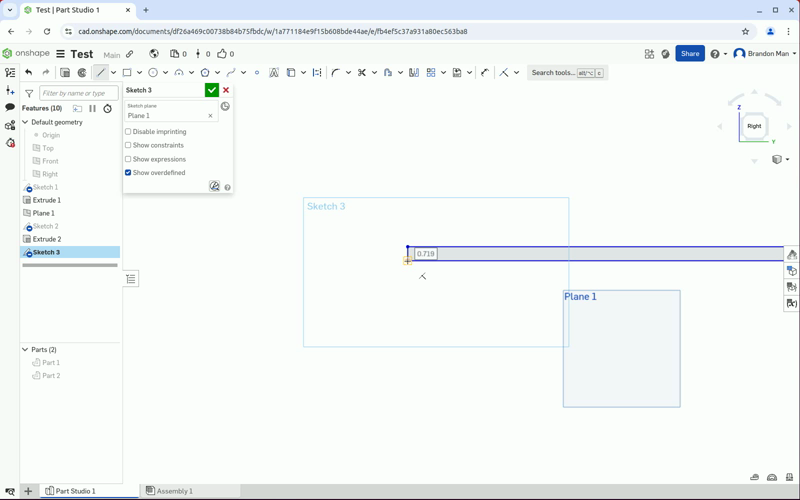
scroll(-6)
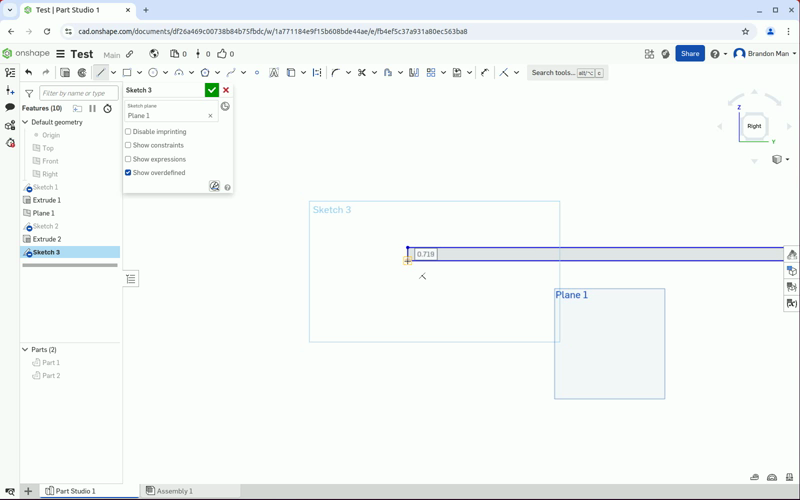
scroll(-6)
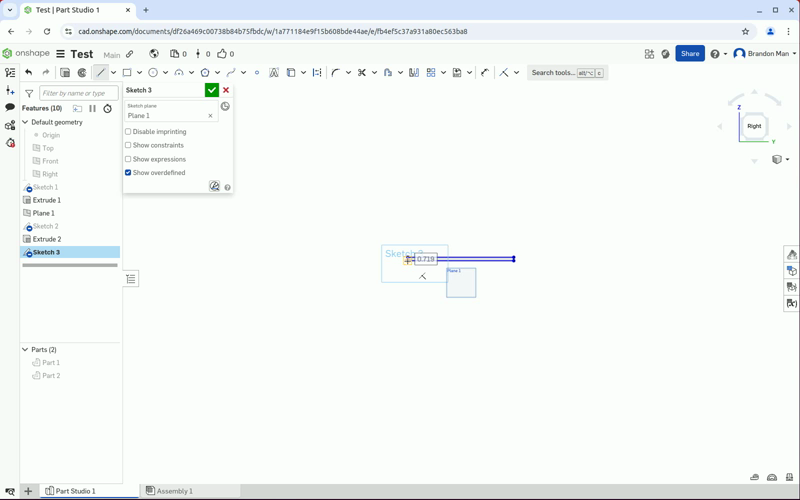
key(esc)
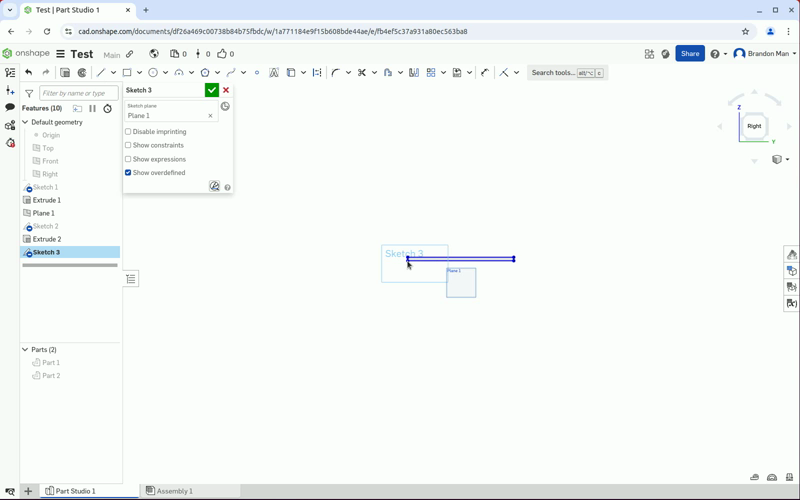
mouse_move(504, 260)
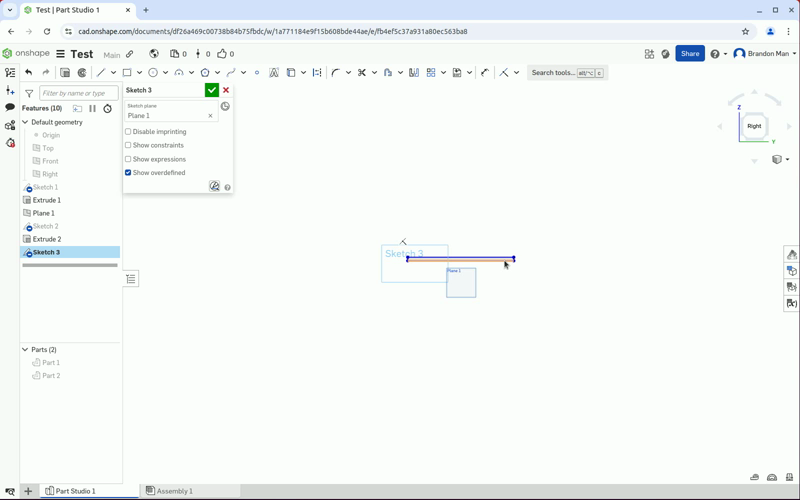
scroll(6)
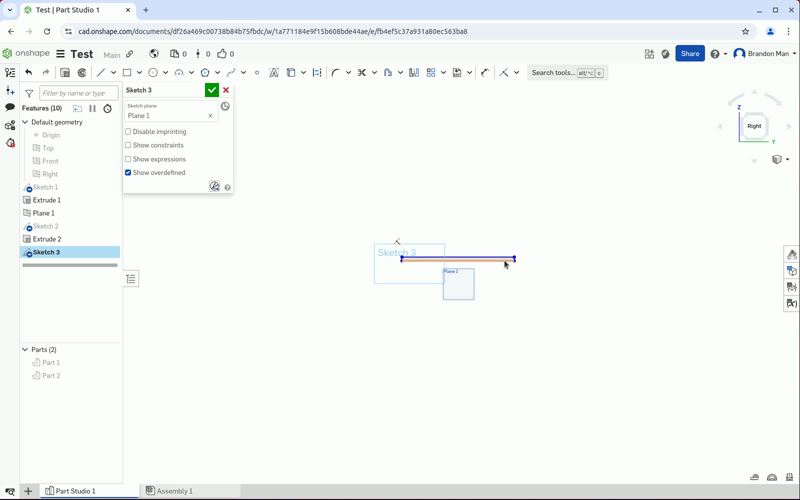
scroll(6)
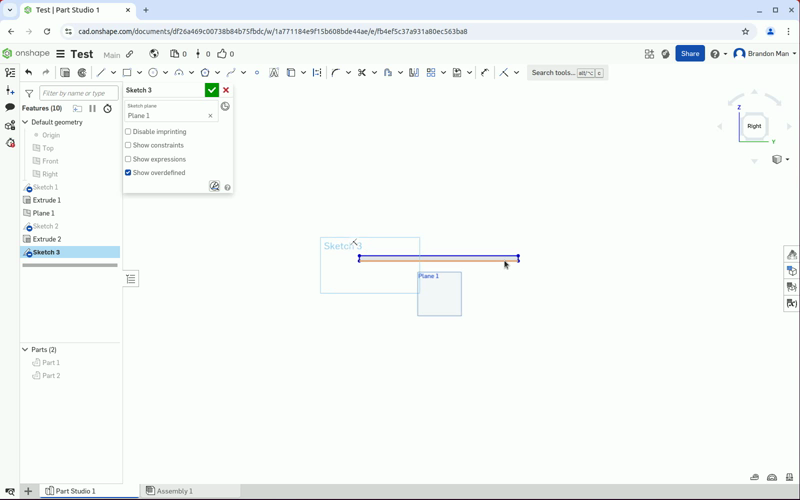
scroll(6)
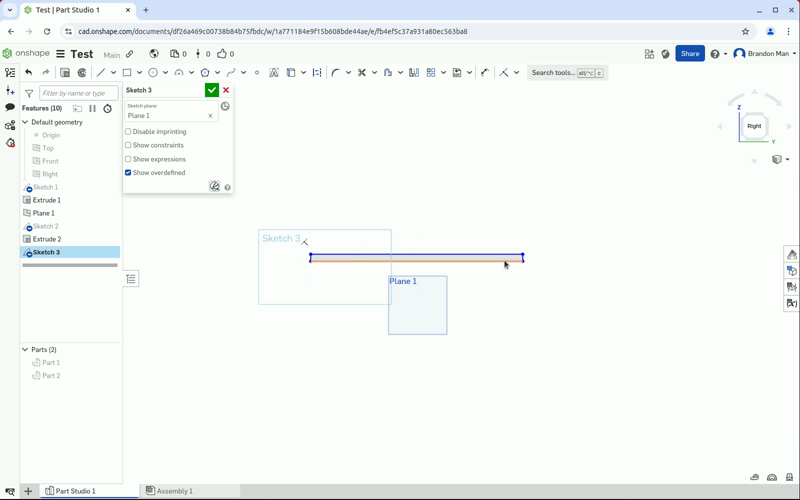
scroll(6)
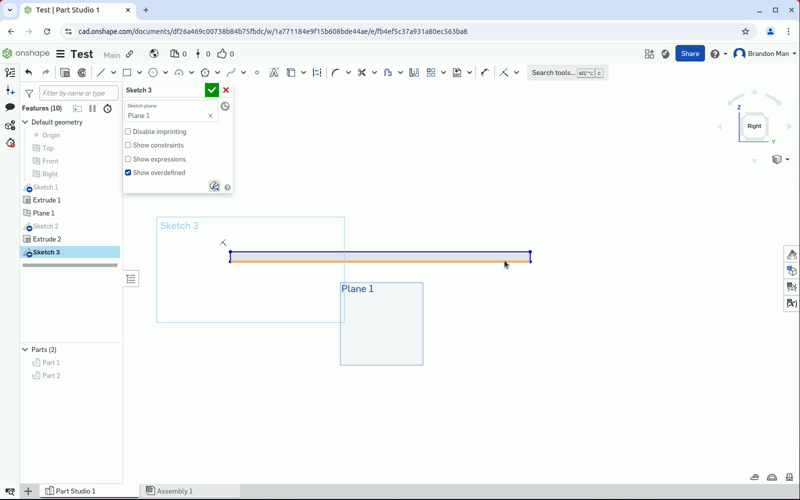
scroll(6)
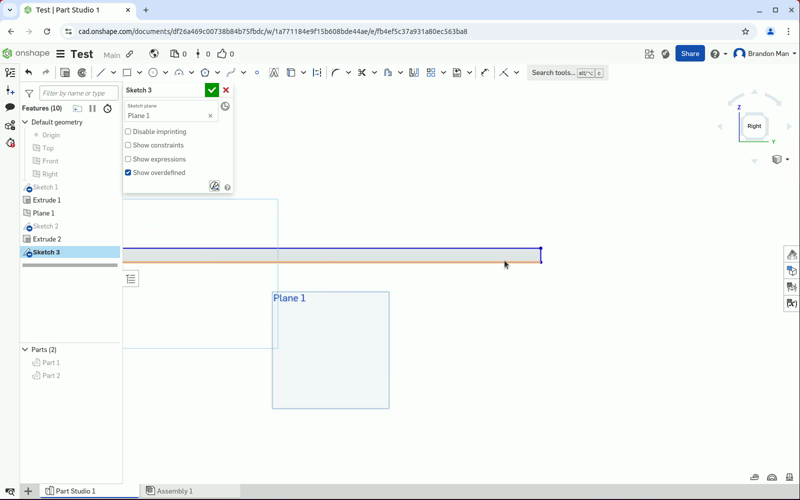
scroll(6)
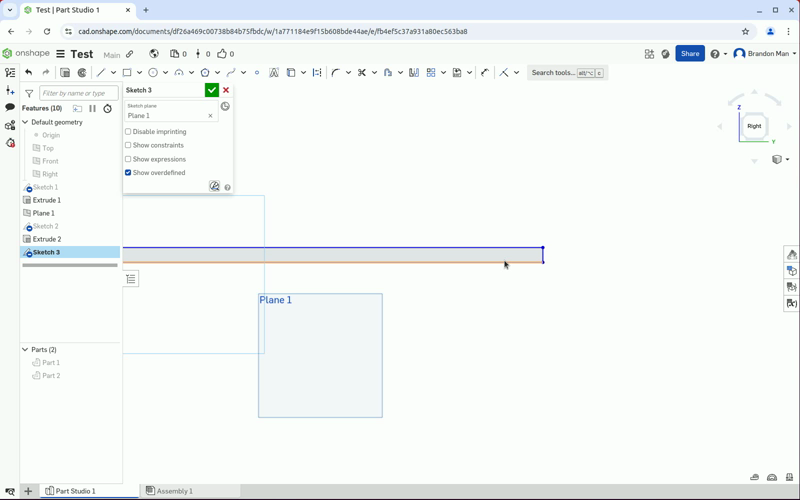
scroll(6)
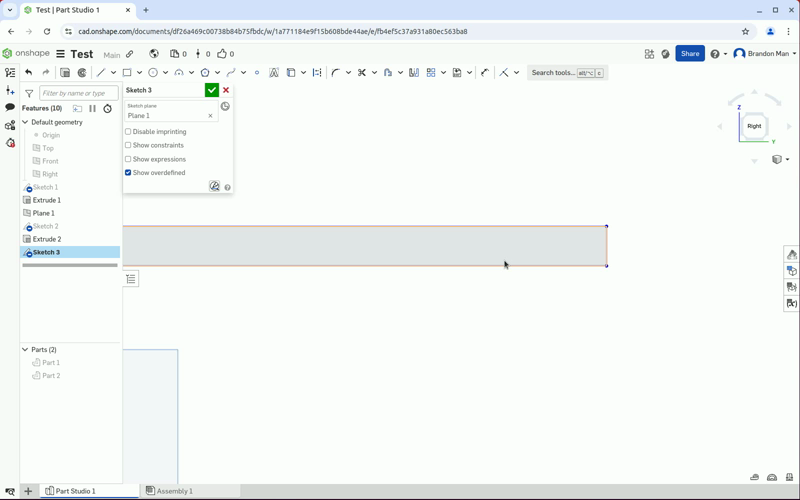
click(504, 260)
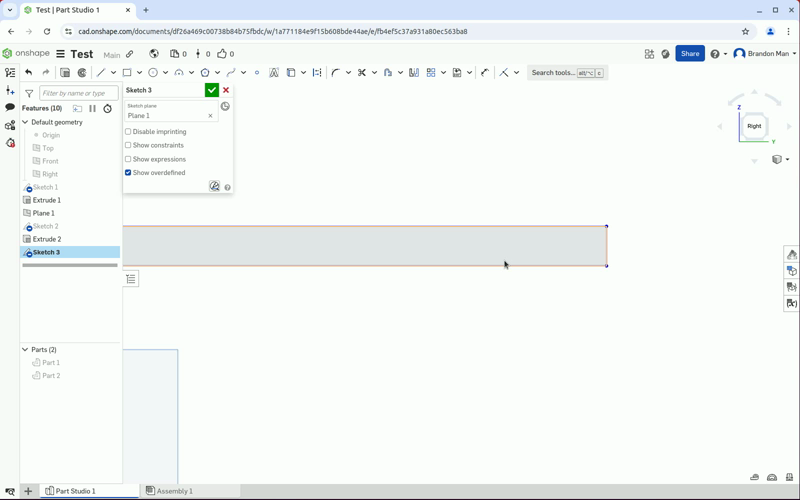
scroll(-6)
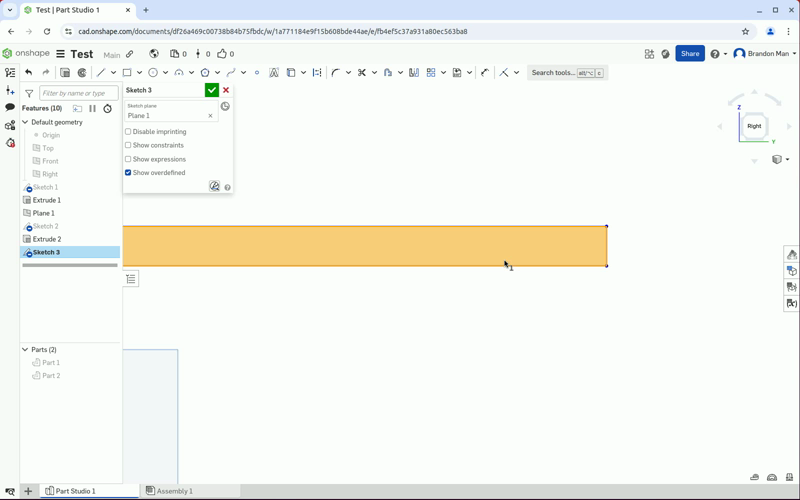
scroll(-6)
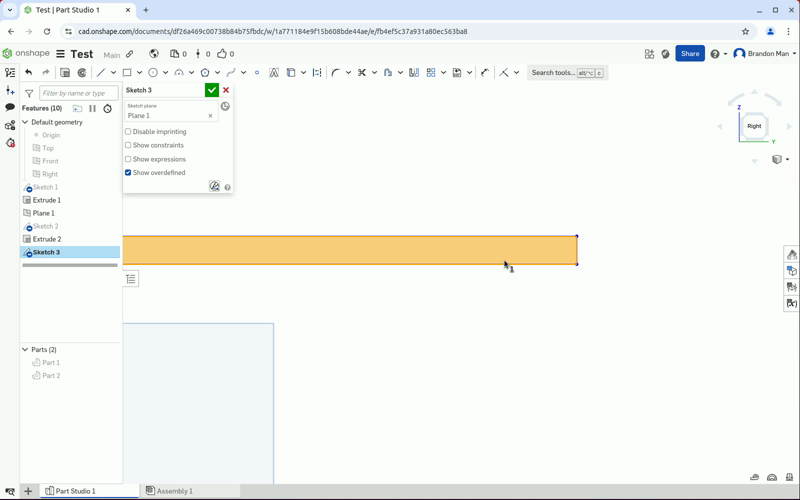
scroll(-6)
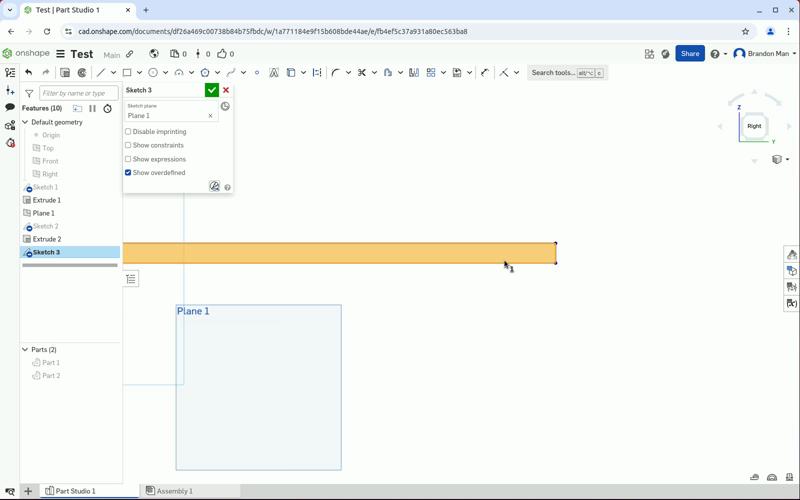
scroll(-6)
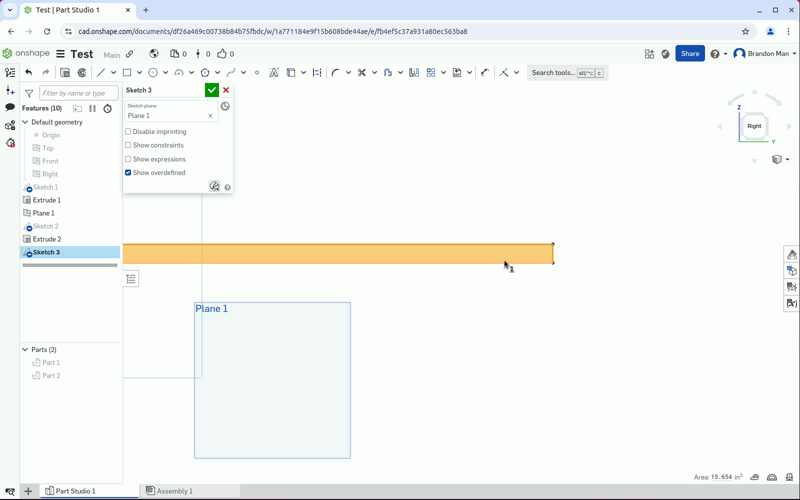
scroll(-6)
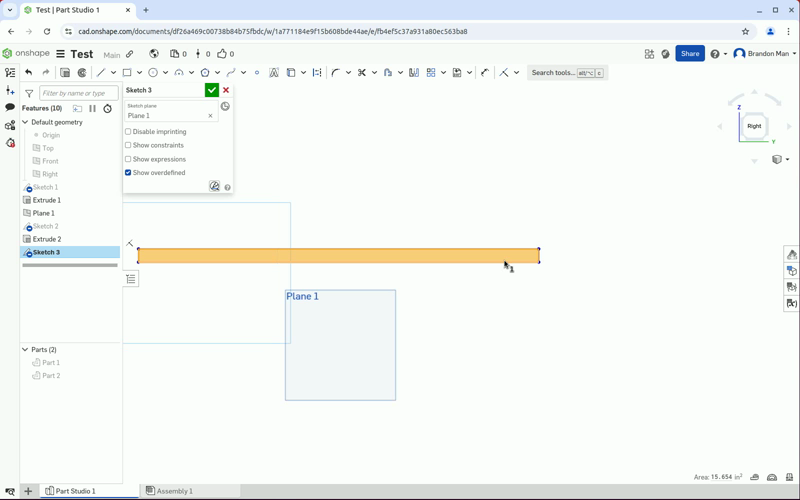
scroll(-6)
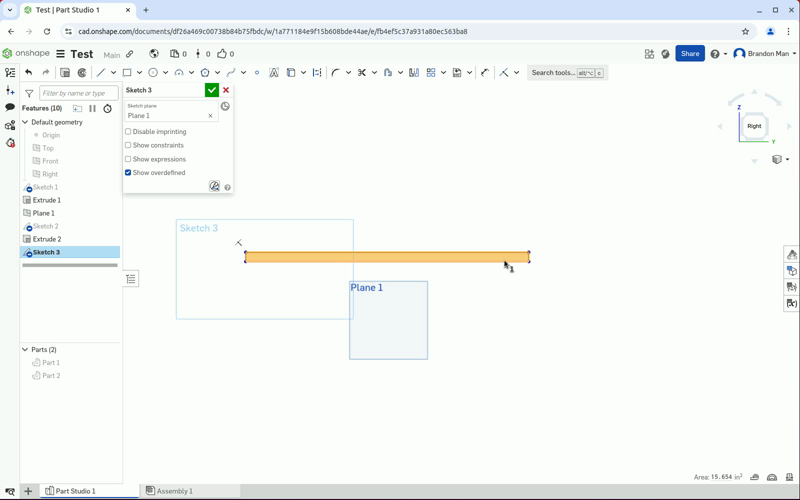
scroll(-6)
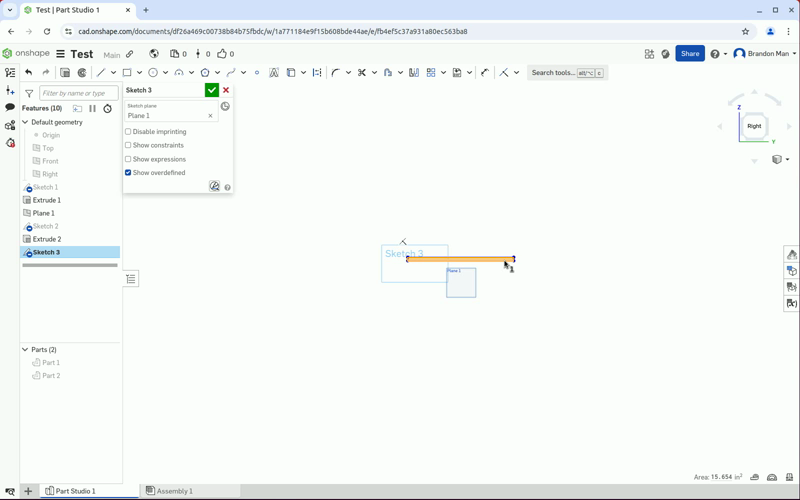
mouse_move(73, 352)
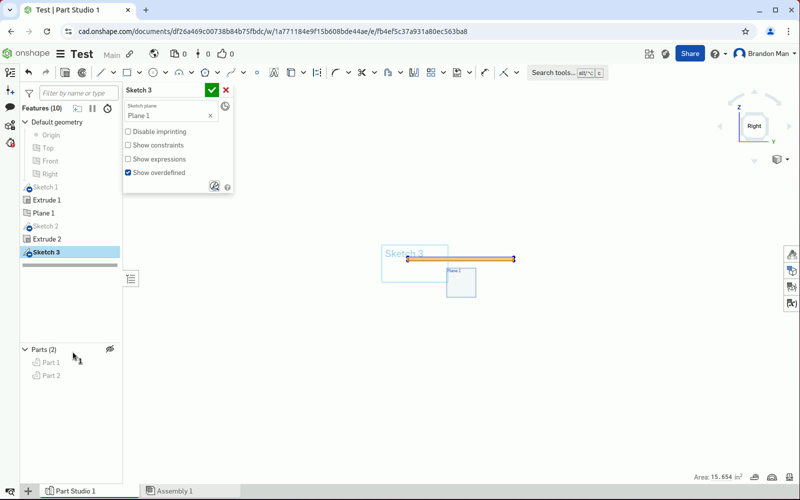
key(shift+y)
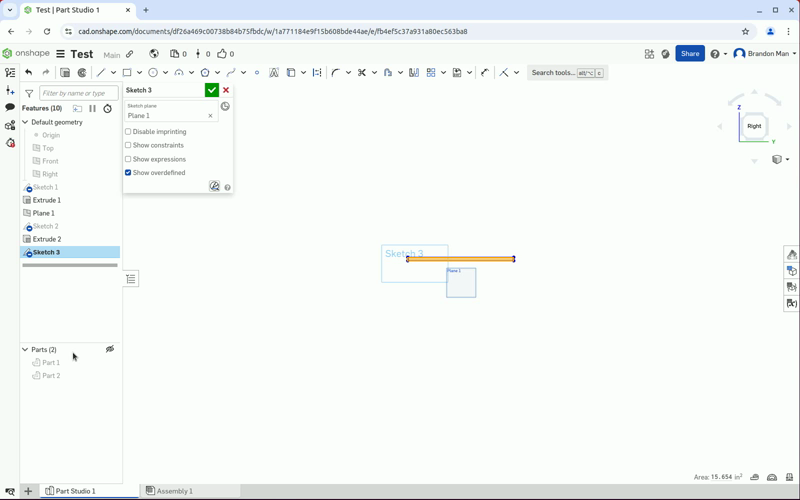
key(shift+e)
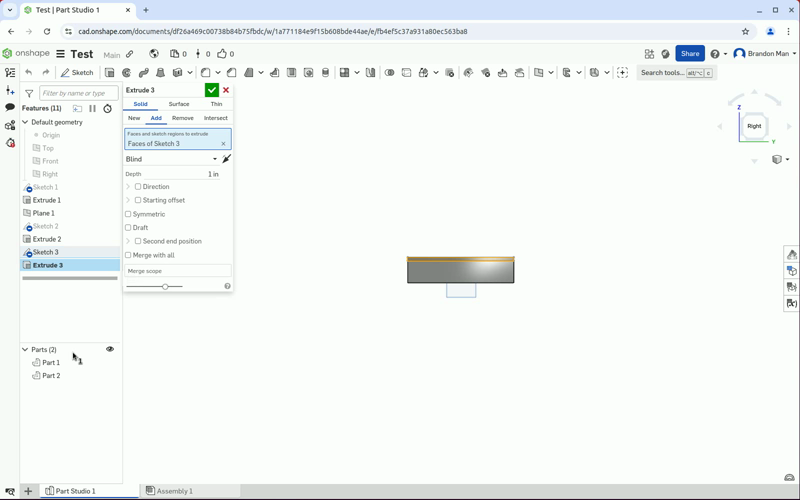
mouse_move(143, 106)
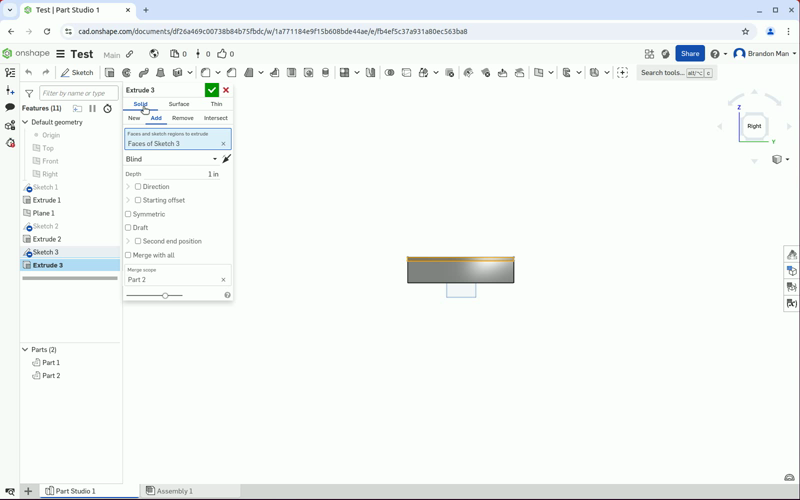
click(143, 106)
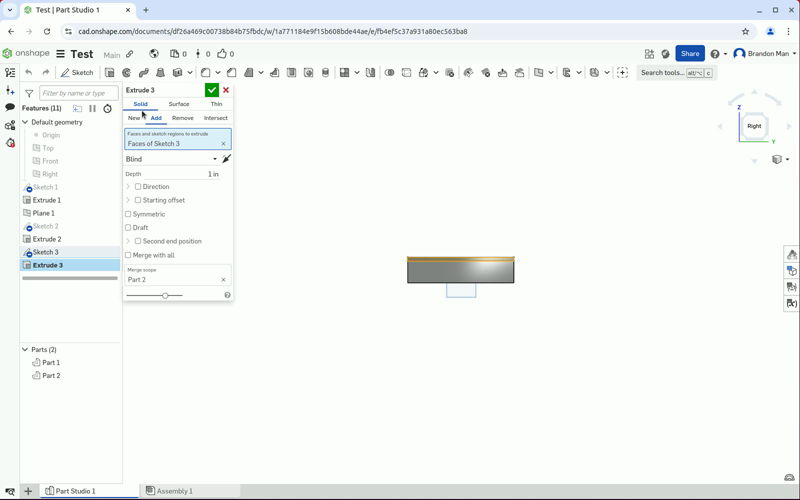
mouse_move(137, 120)
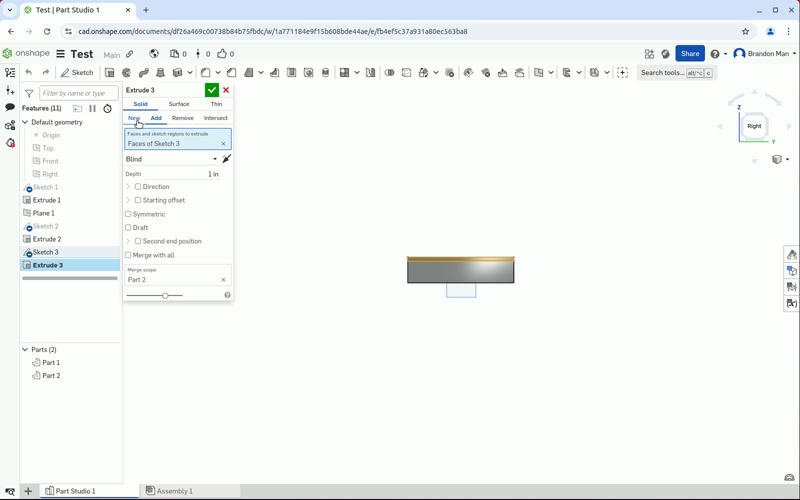
click(137, 120)
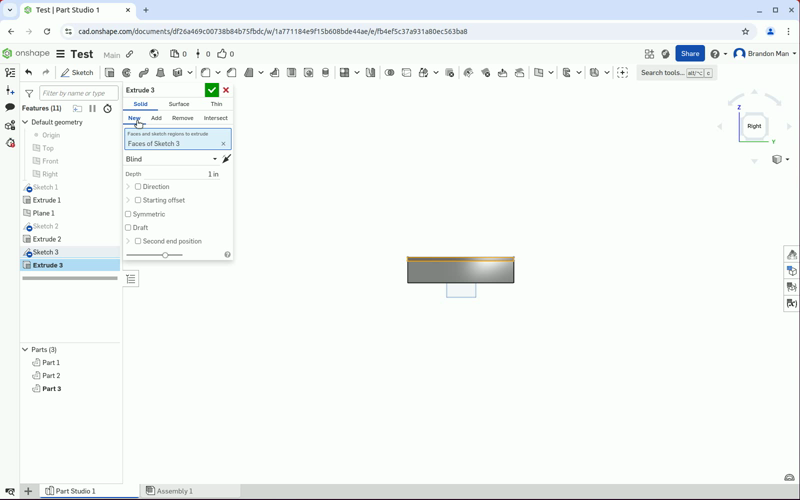
key(tab, 4)
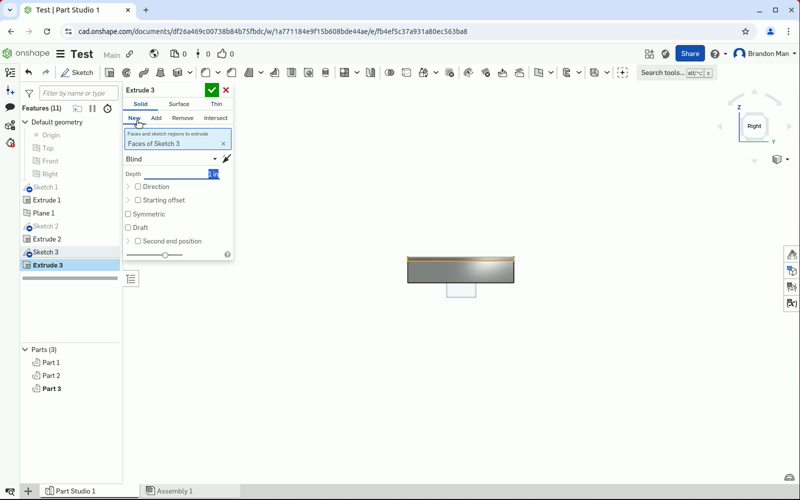
text(0.722)
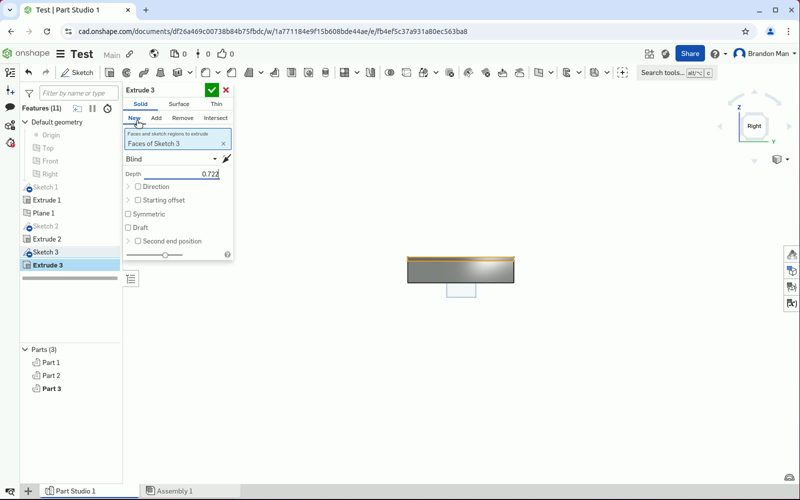
key(enter)
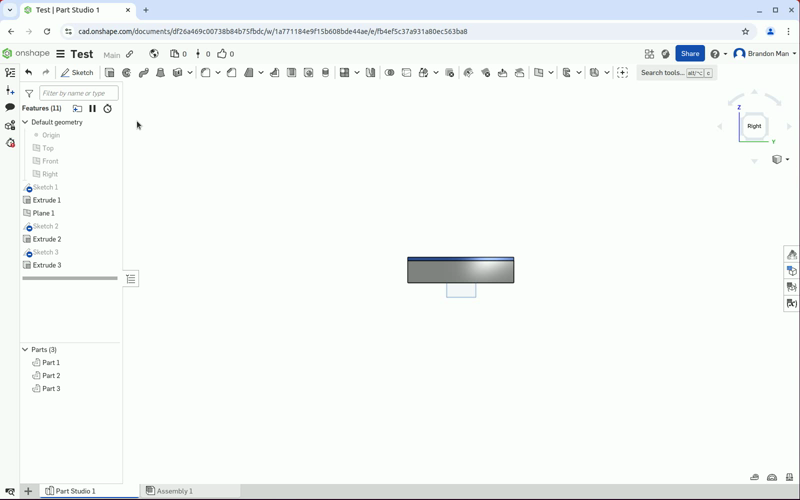
key(shift+h)
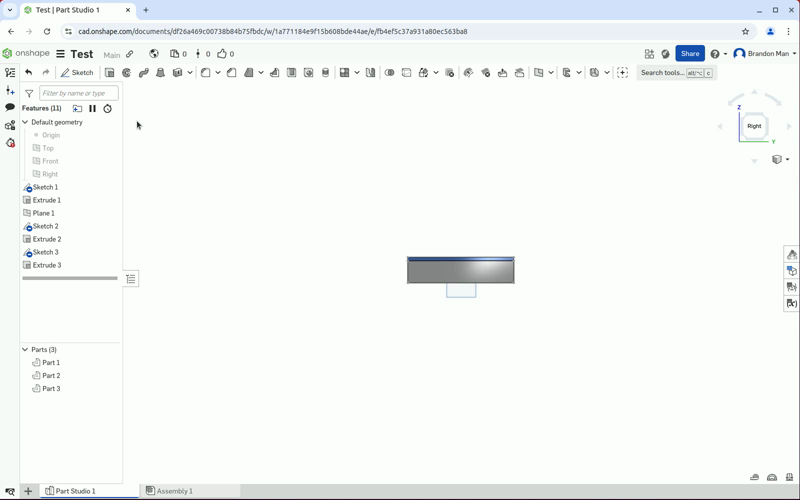
key(shift+h)
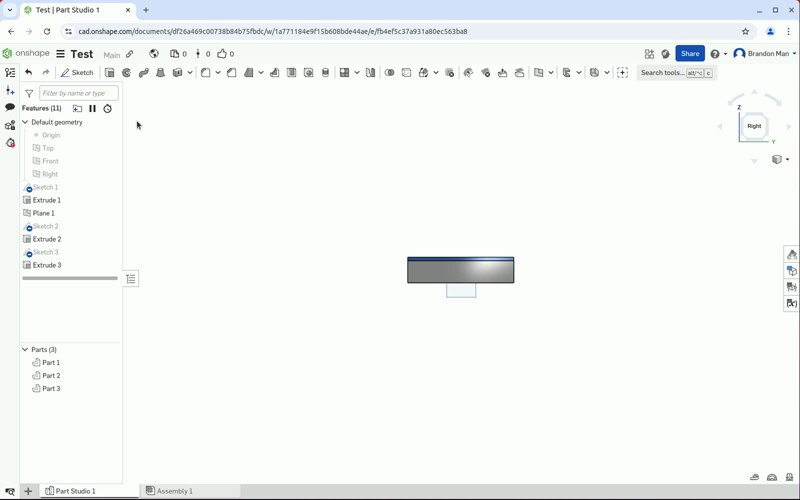
mouse_move(73, 189)
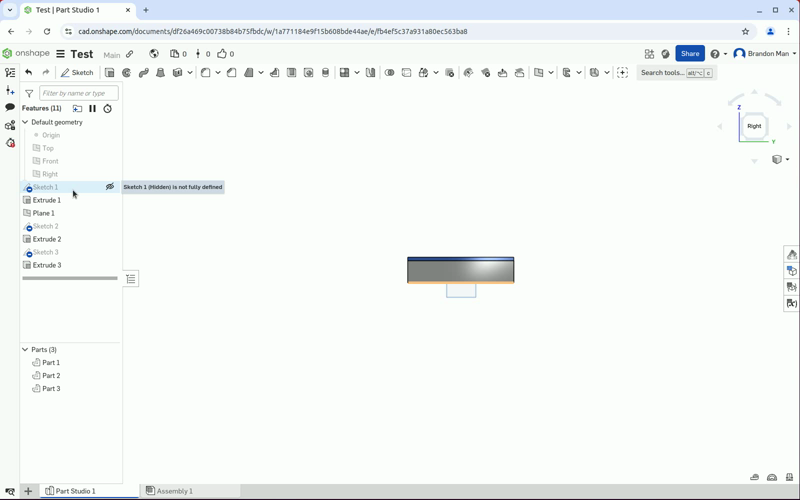
click(73, 189)
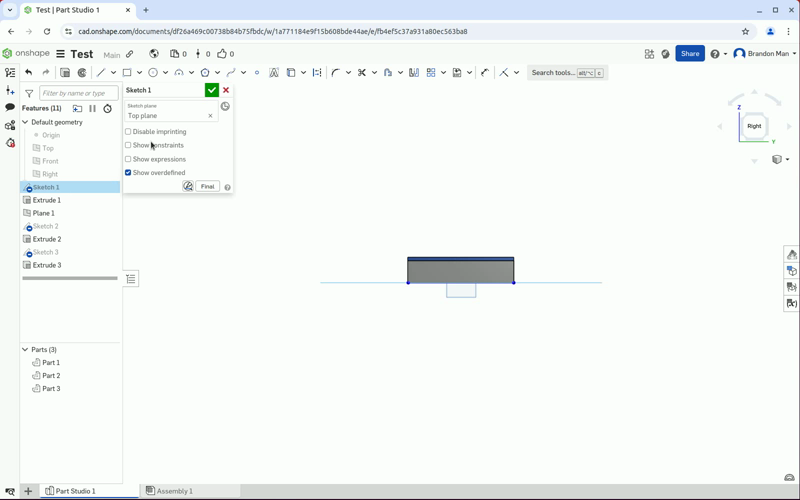
mouse_move(229, 92)
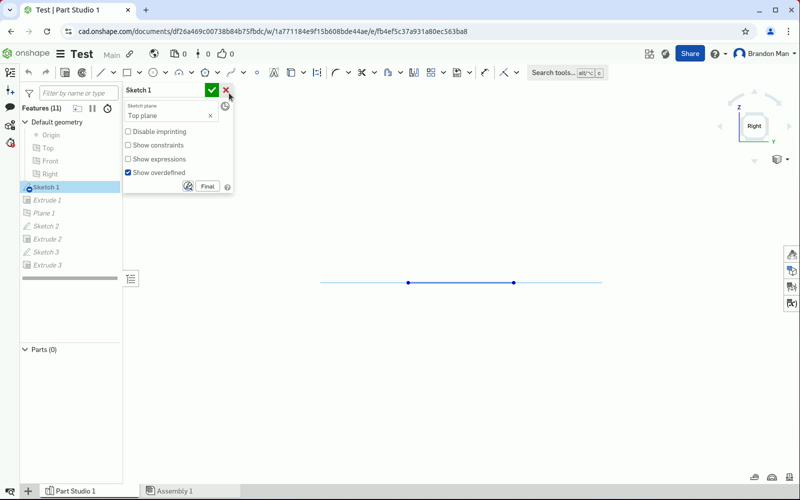
click(229, 92)
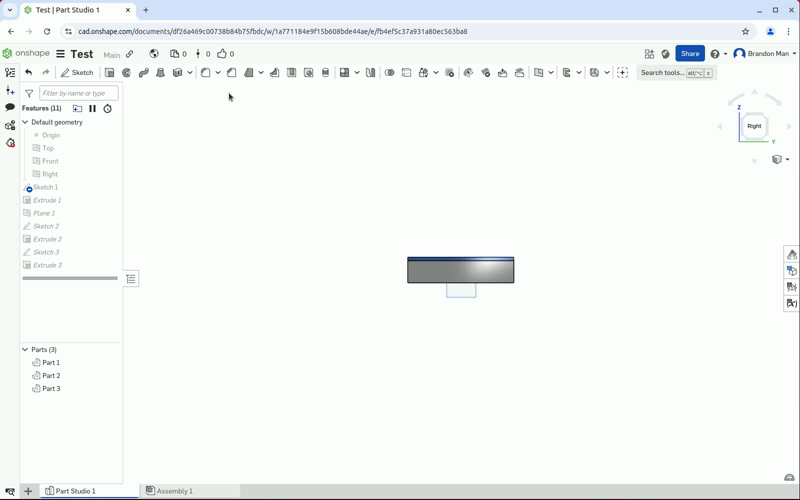
mouse_move(73, 352)
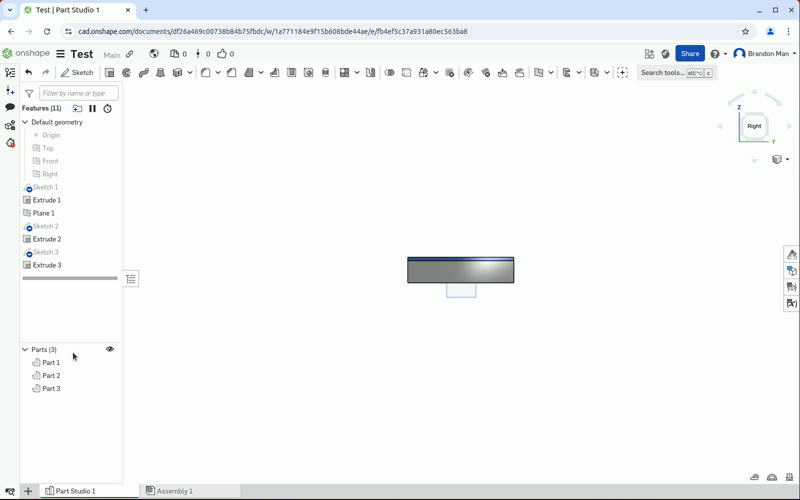
key(y)
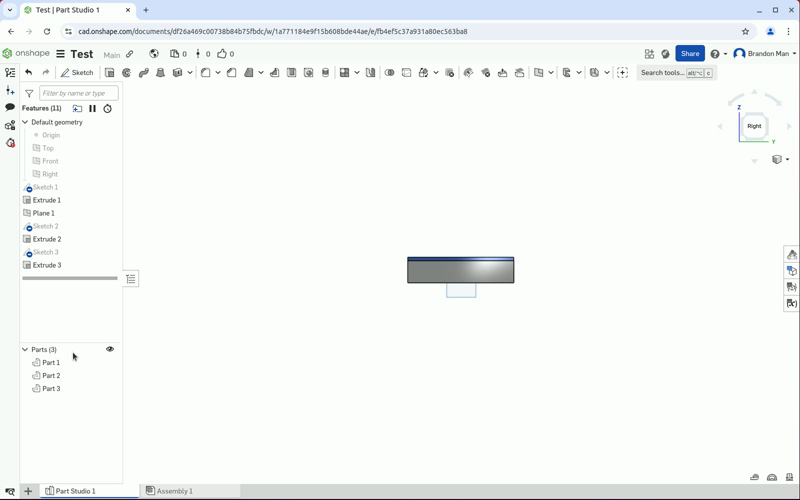
key(shift+p)
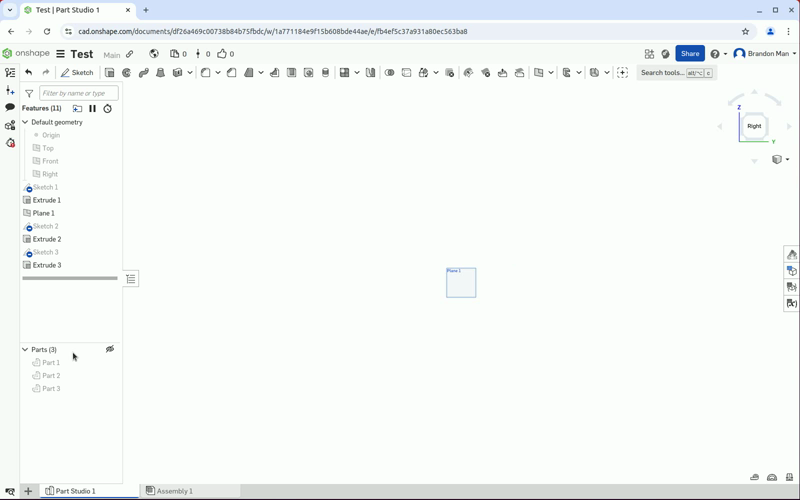
key(space)
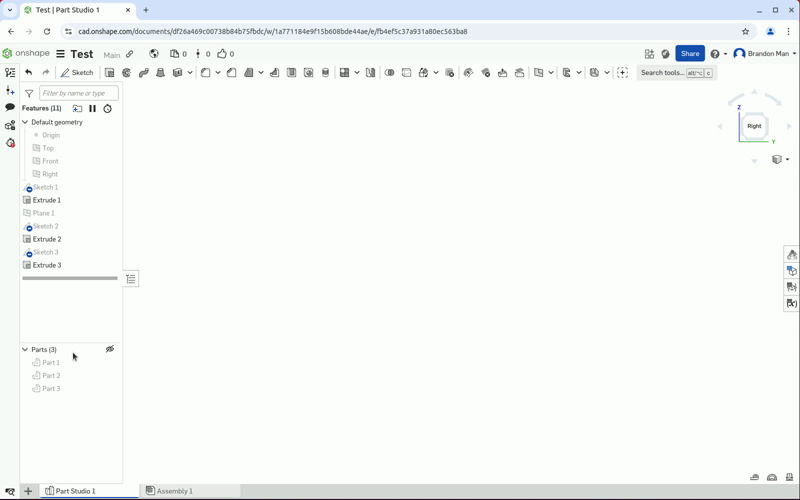
key_down(shift)
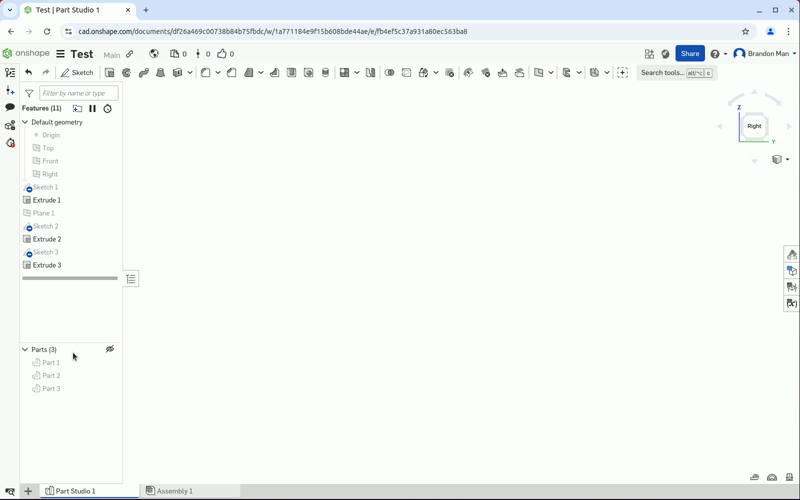
key(right)
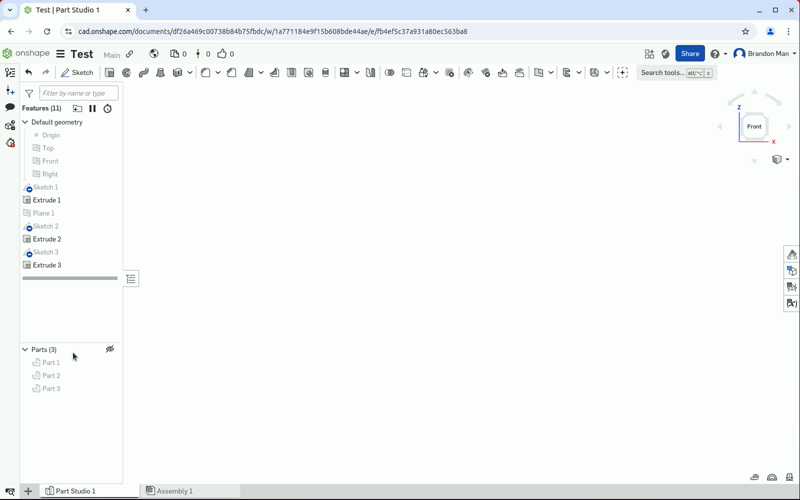
key_up(shift)
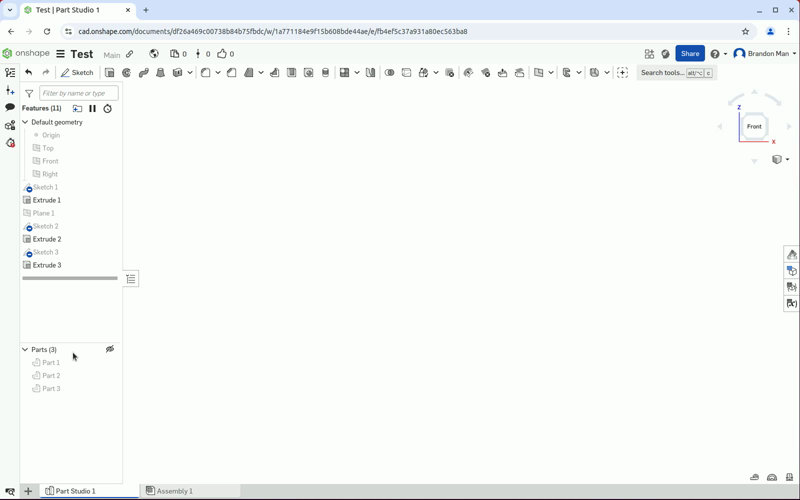
mouse_move(73, 352)
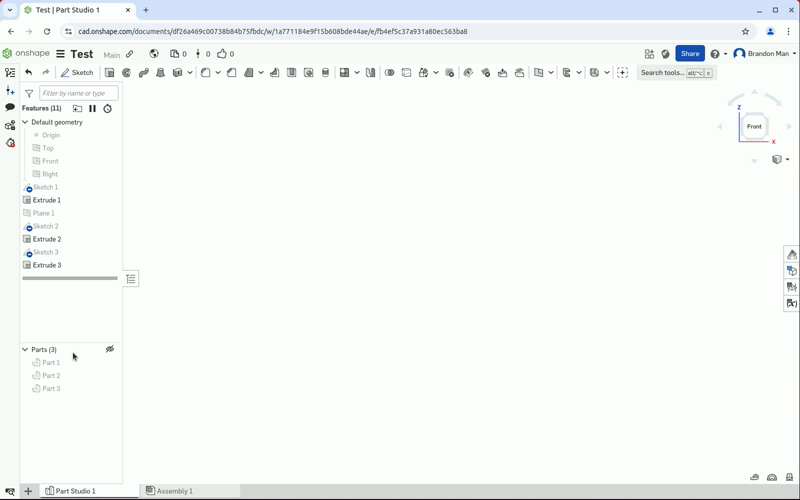
key(shift+y)
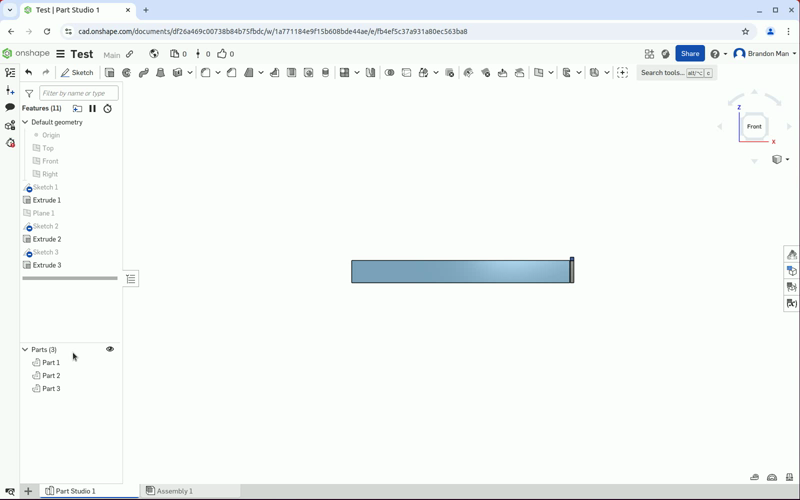
mouse_move(541, 75)
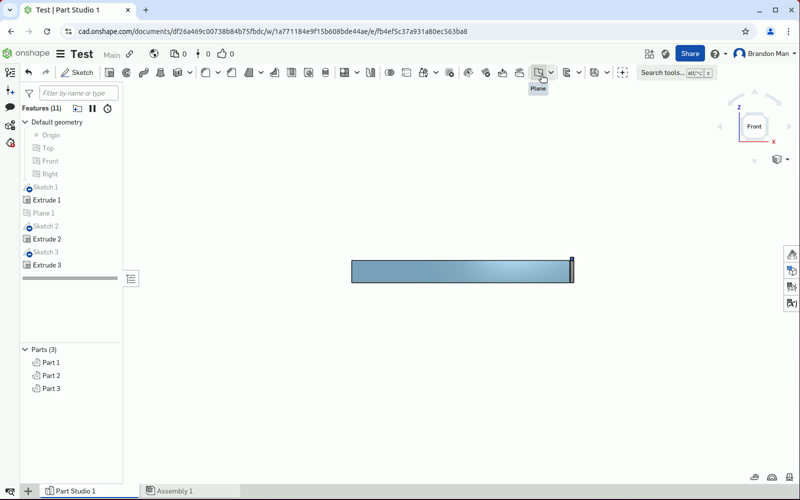
click(541, 75)
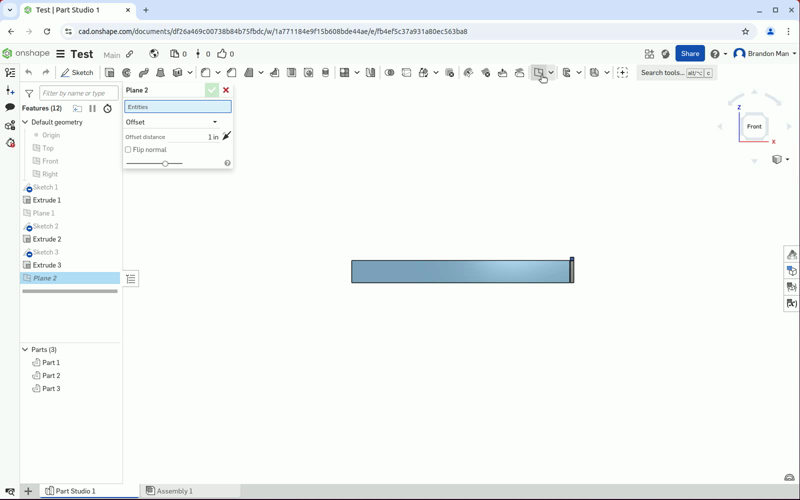
mouse_move(73, 163)
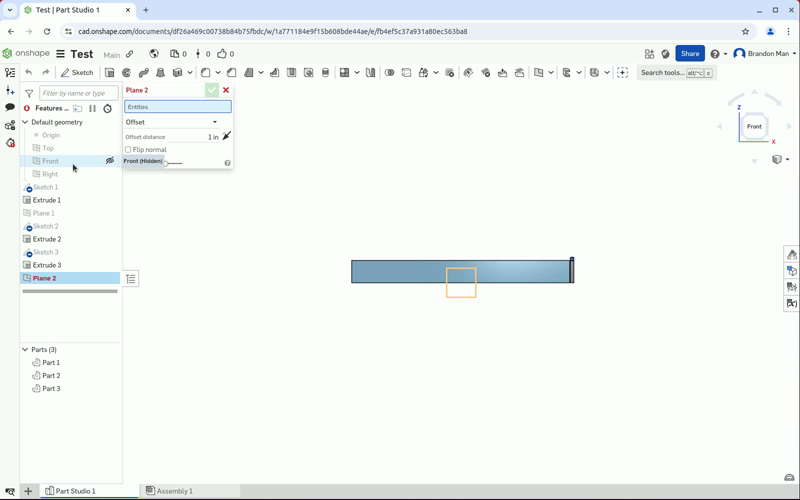
click(73, 163)
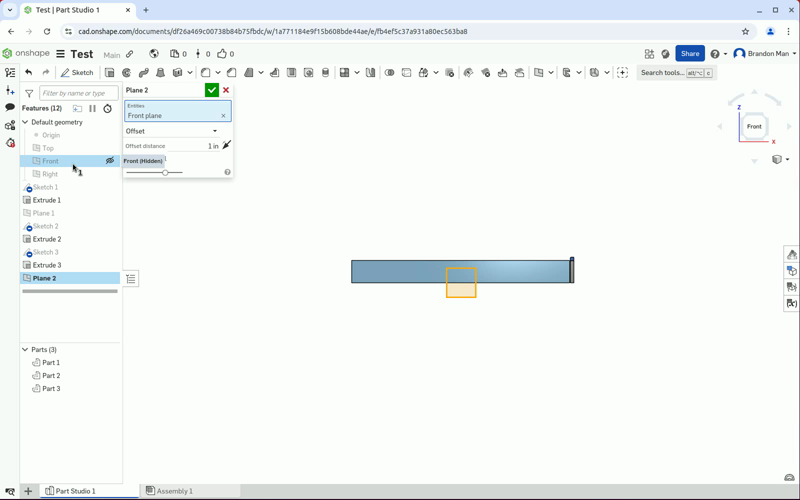
key(tab, 2)
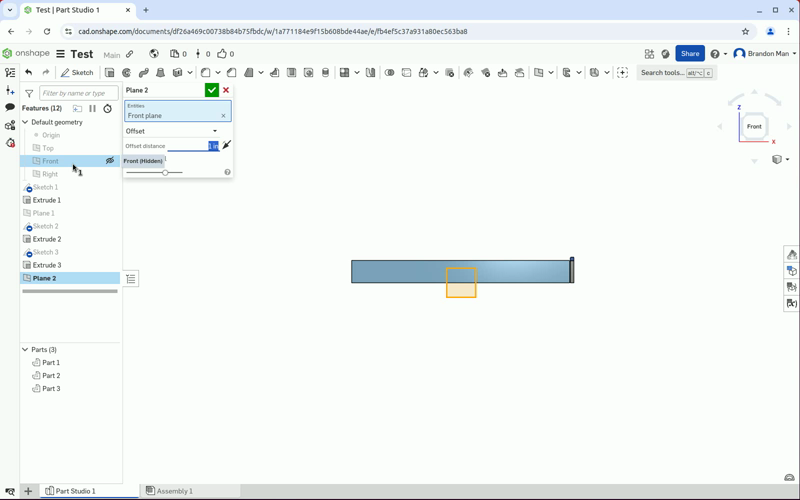
text(10.845)
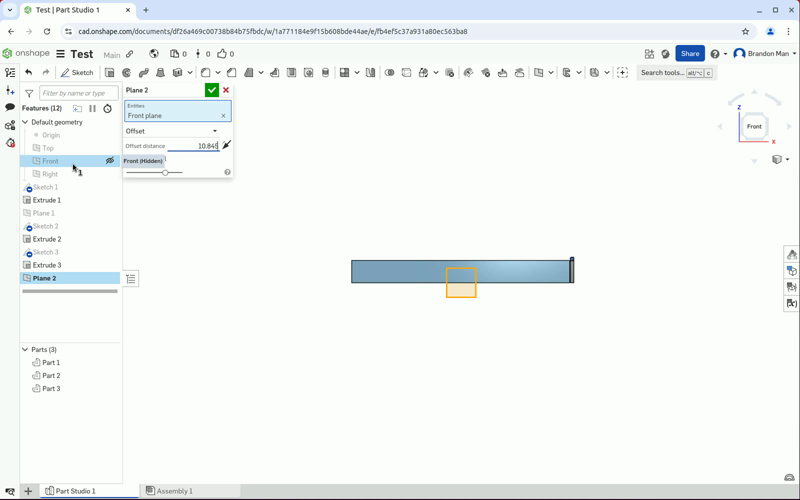
key(enter, 2)
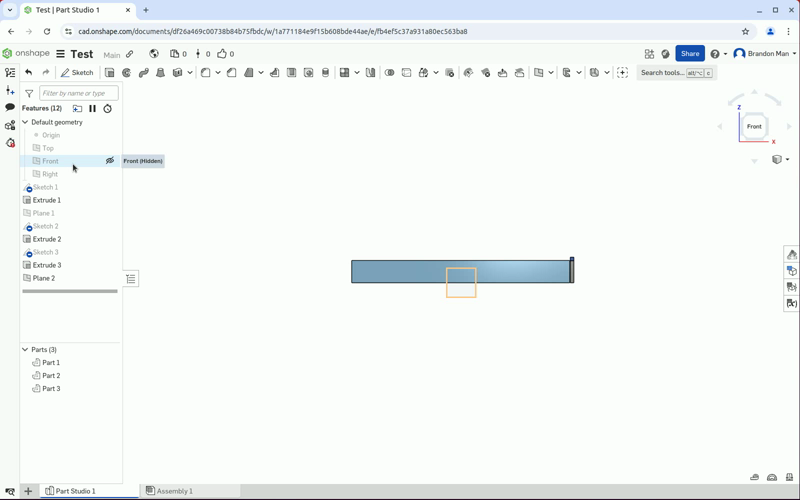
key(shift+s)
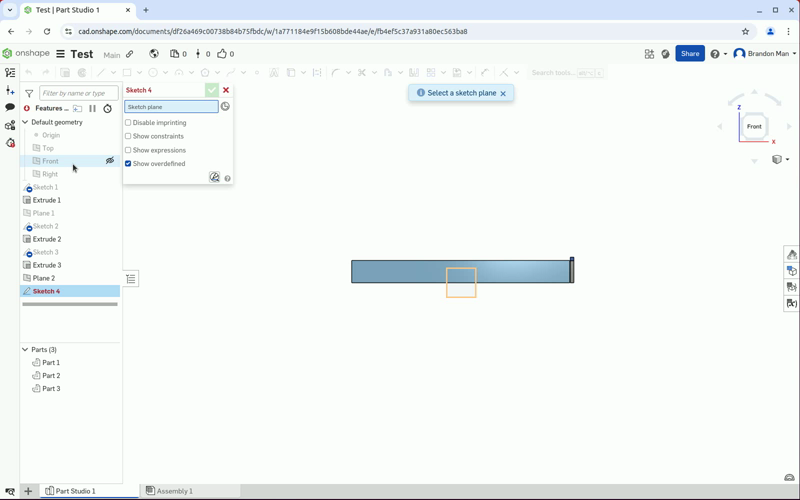
mouse_move(73, 280)
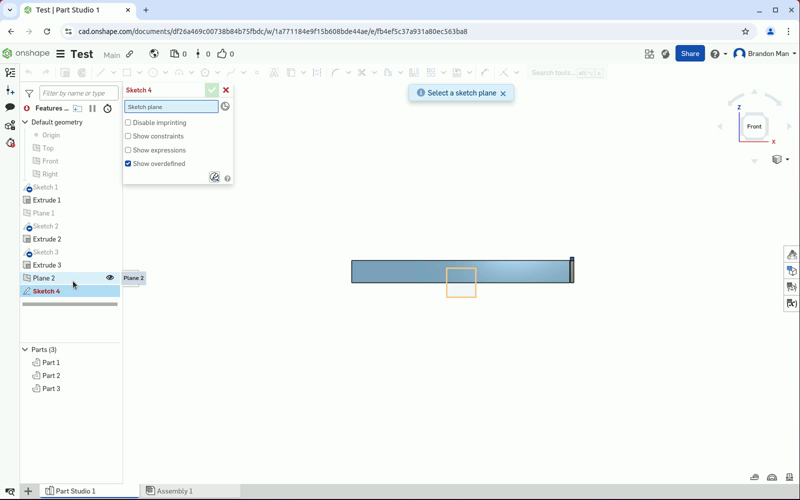
click(73, 280)
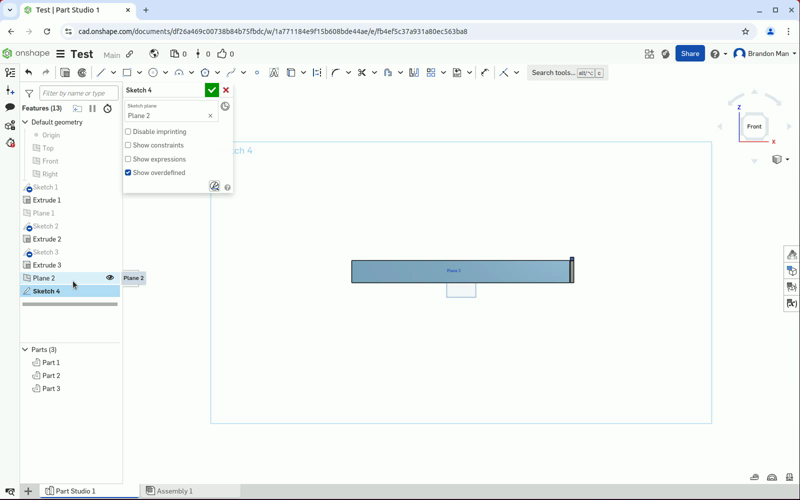
mouse_move(73, 352)
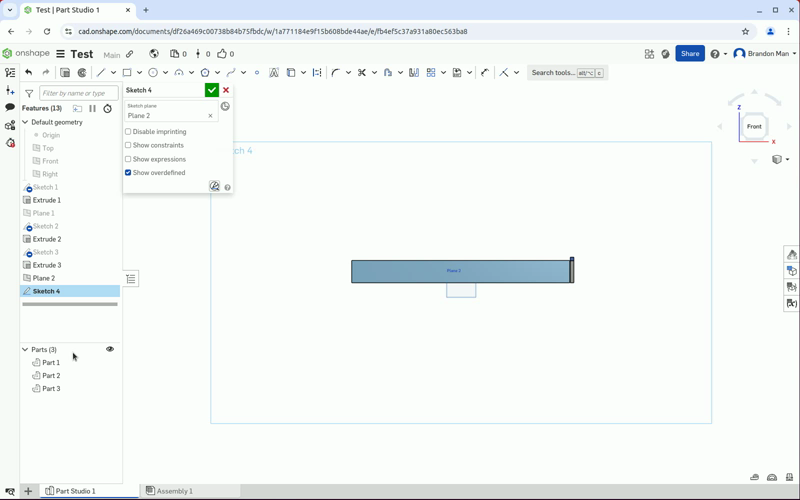
key(y)
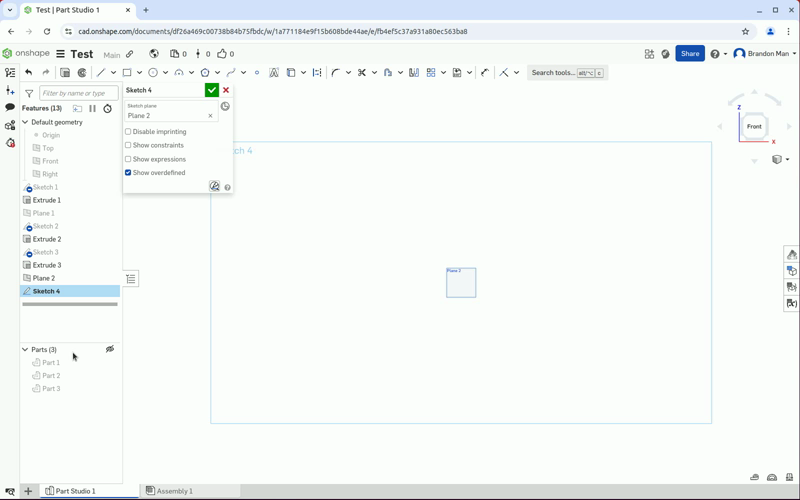
key(l)
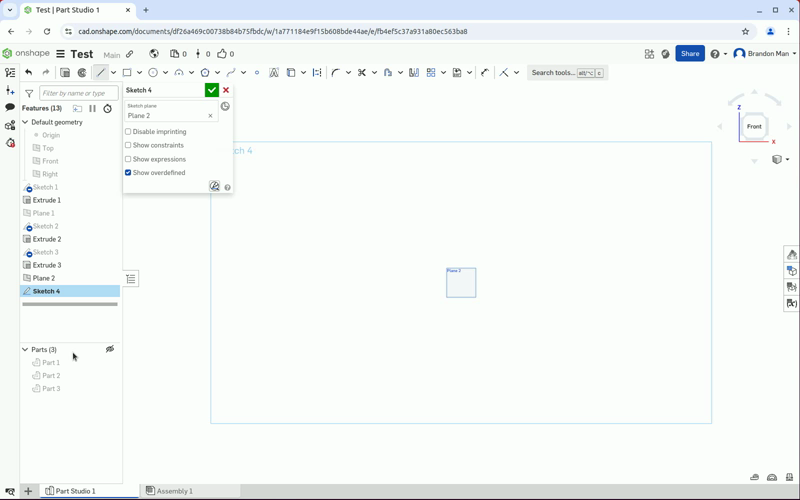
key_down(shift)
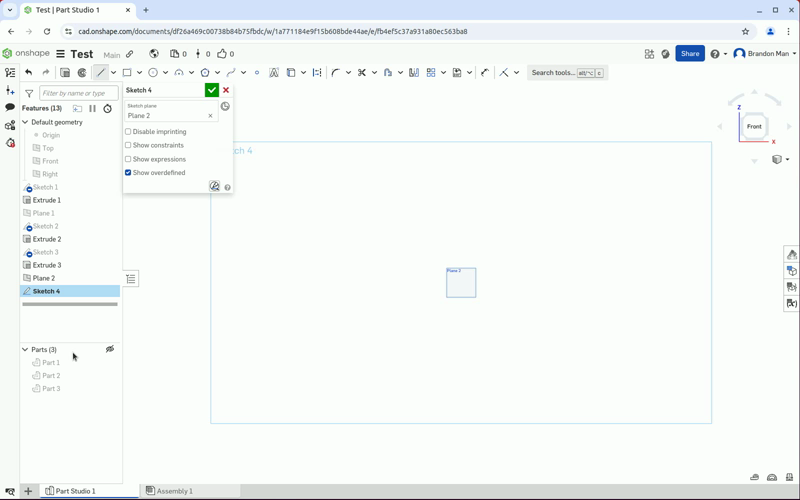
mouse_move(348, 282)
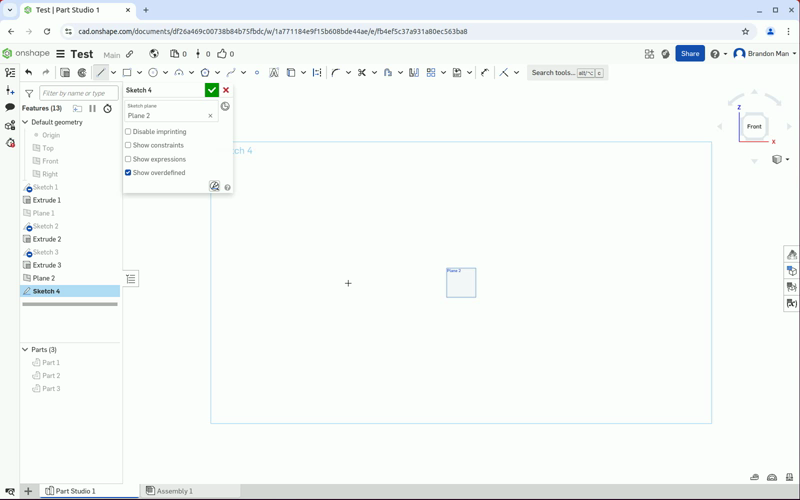
click(348, 282)
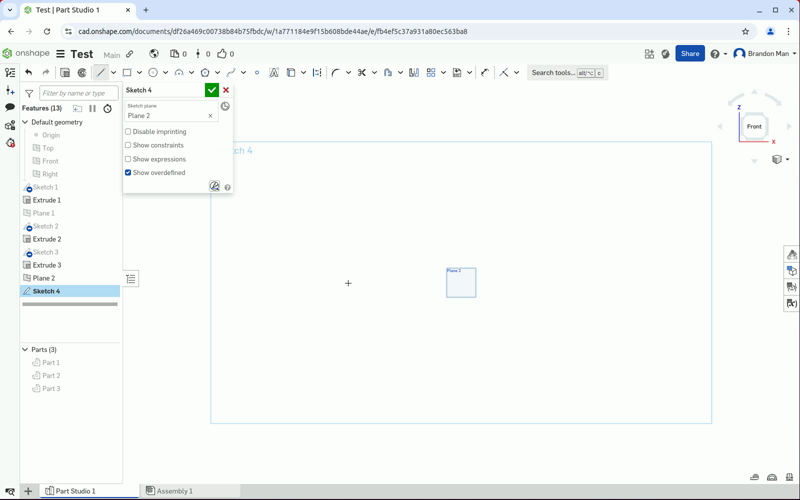
key_up(shift)
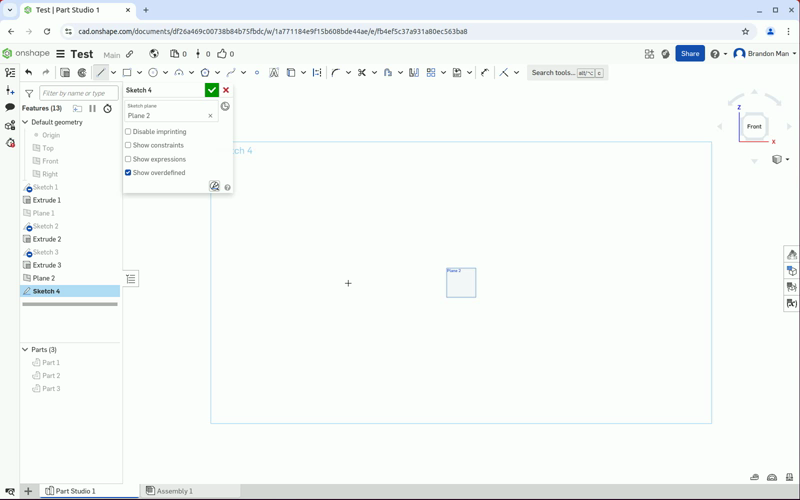
key_down(shift)
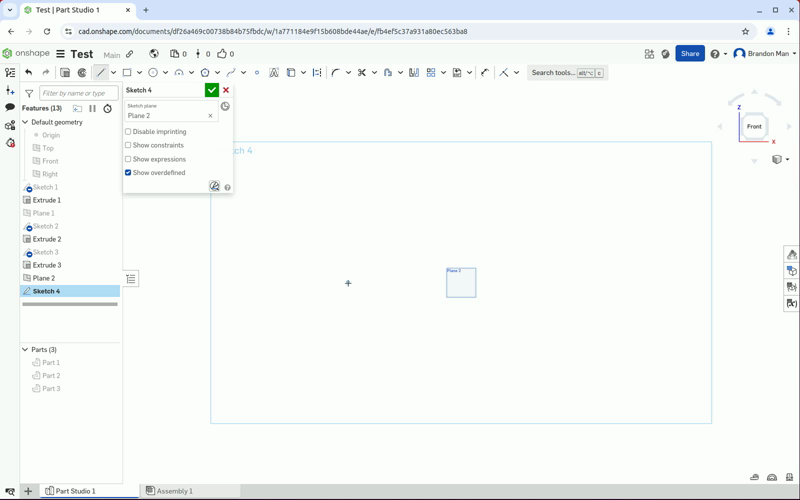
mouse_move(378, 282)
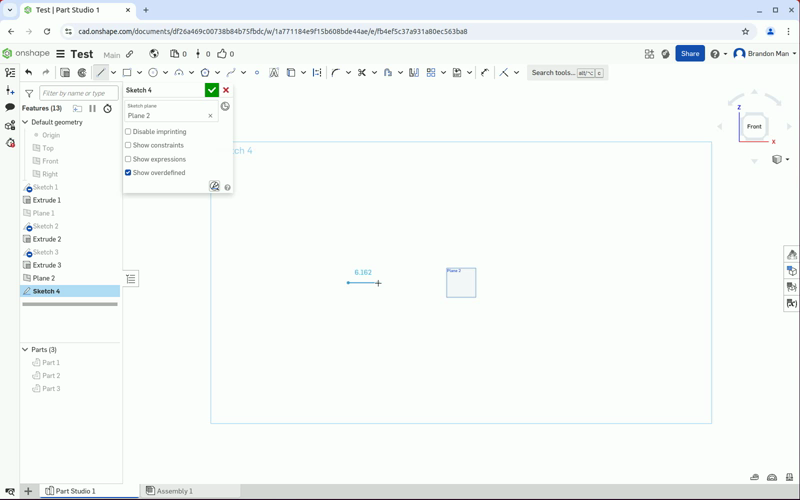
mouse_move(350, 282)
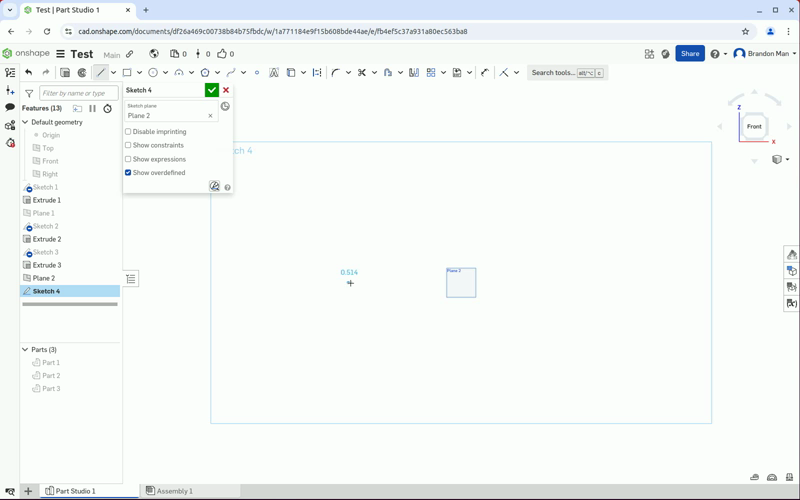
scroll(6)
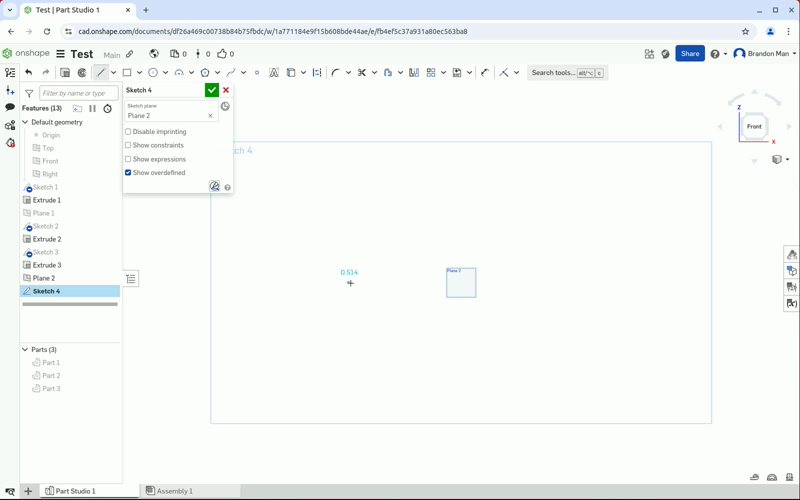
scroll(6)
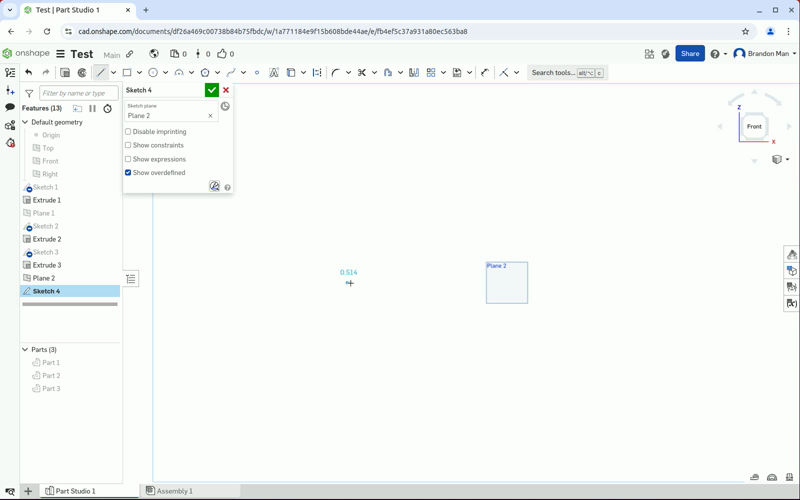
scroll(6)
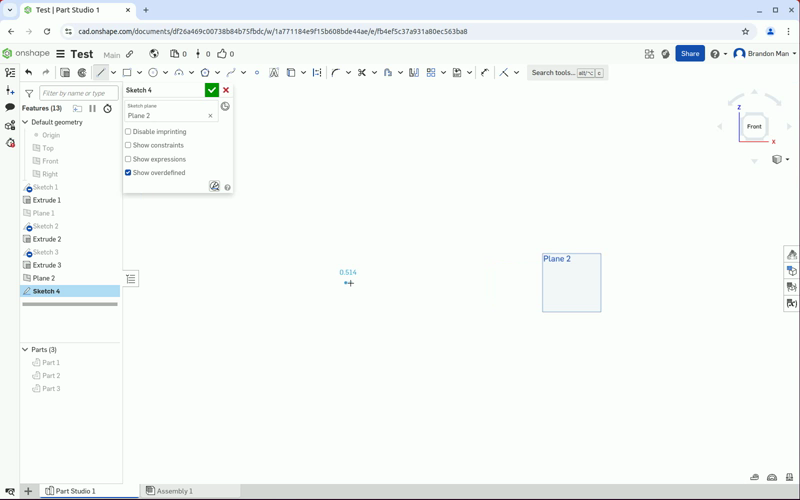
scroll(6)
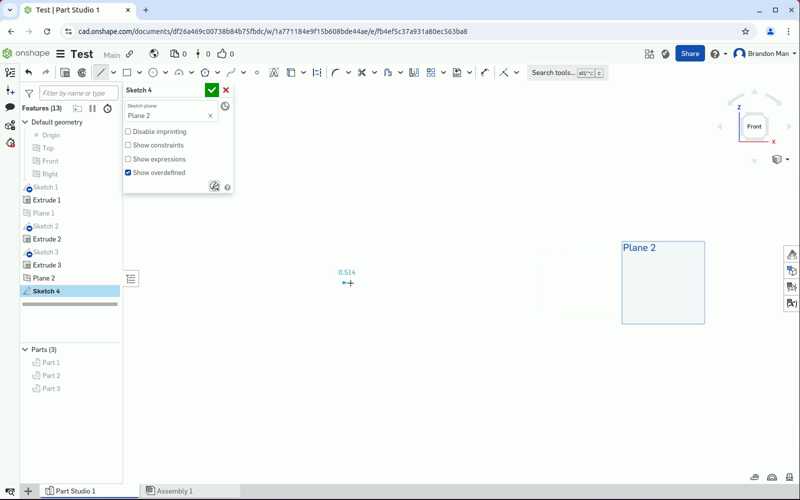
scroll(6)
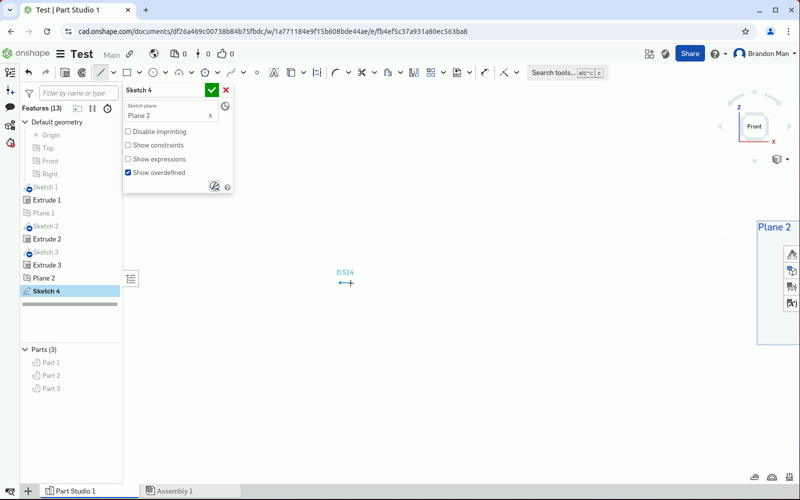
scroll(6)
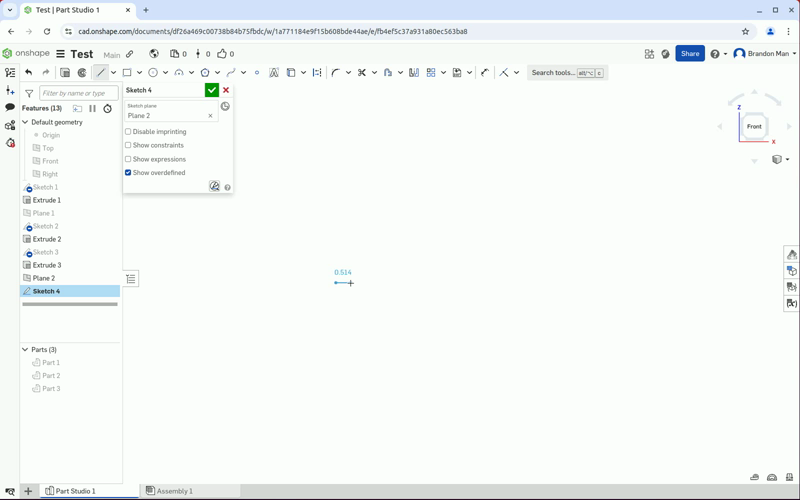
scroll(6)
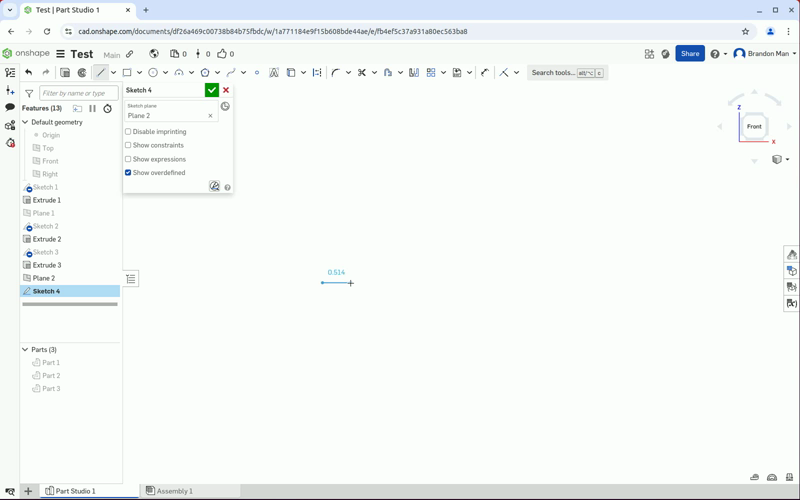
click(350, 282)
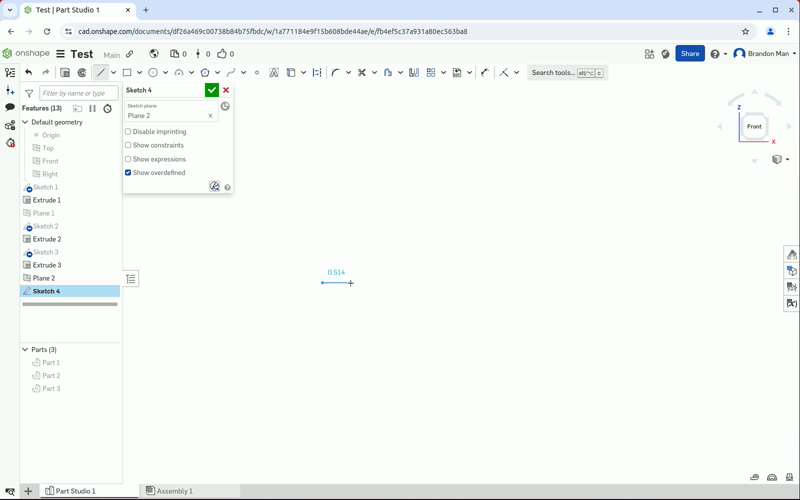
scroll(-6)
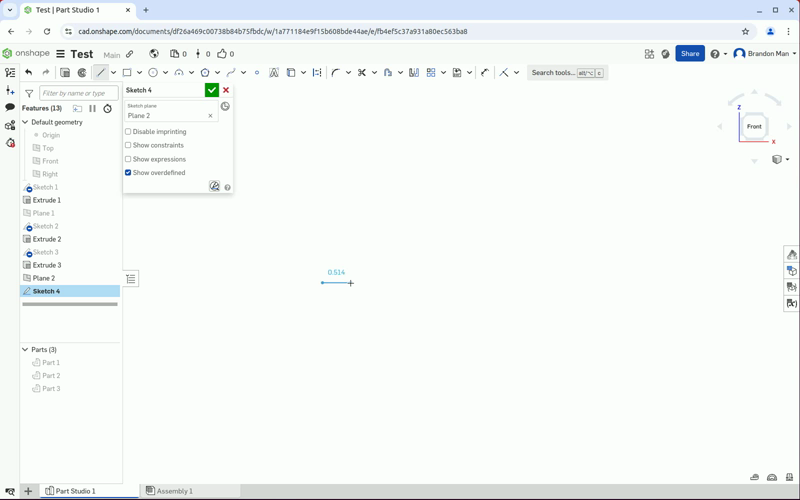
scroll(-6)
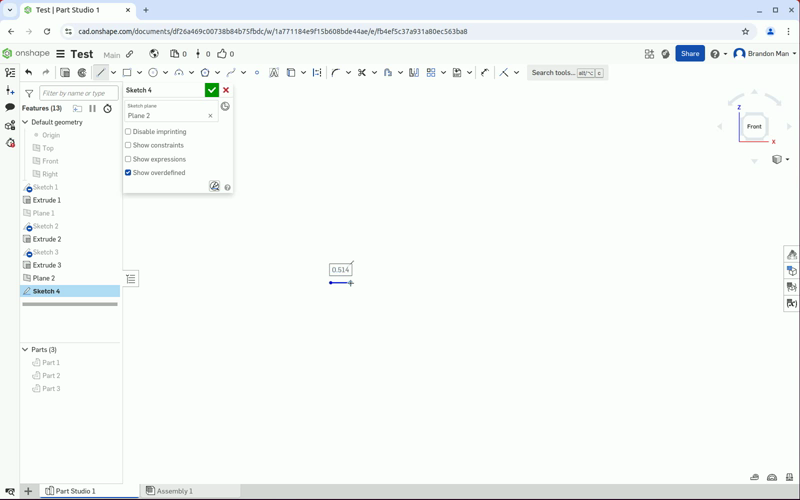
scroll(-6)
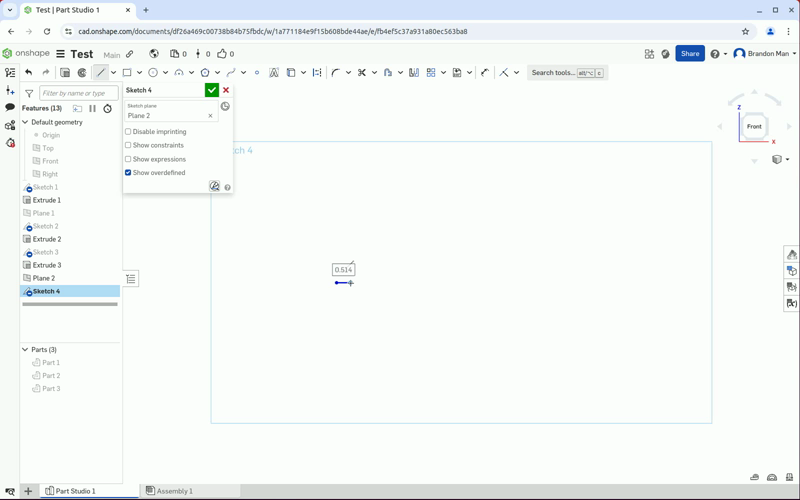
scroll(-6)
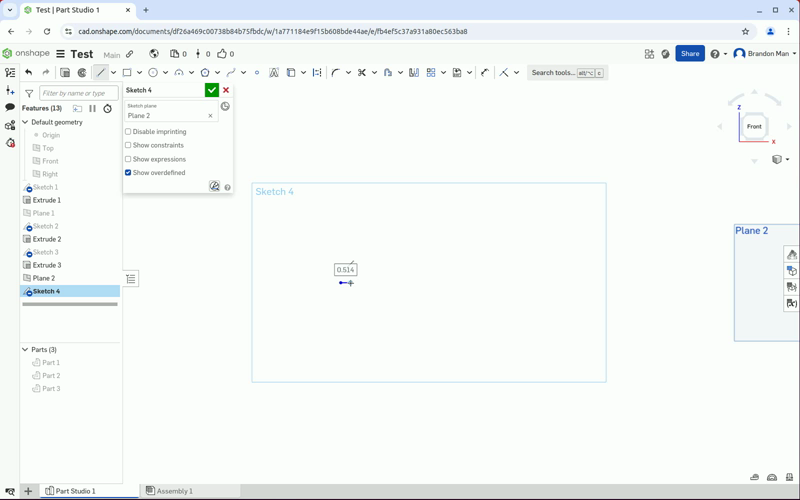
scroll(-6)
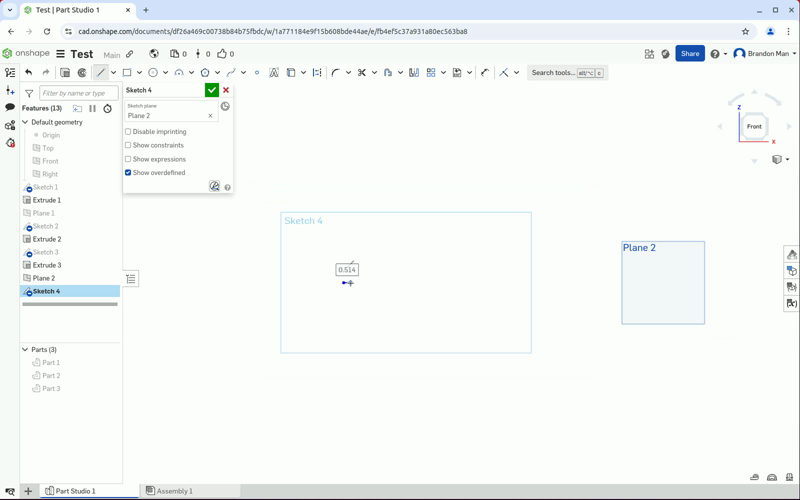
scroll(-6)
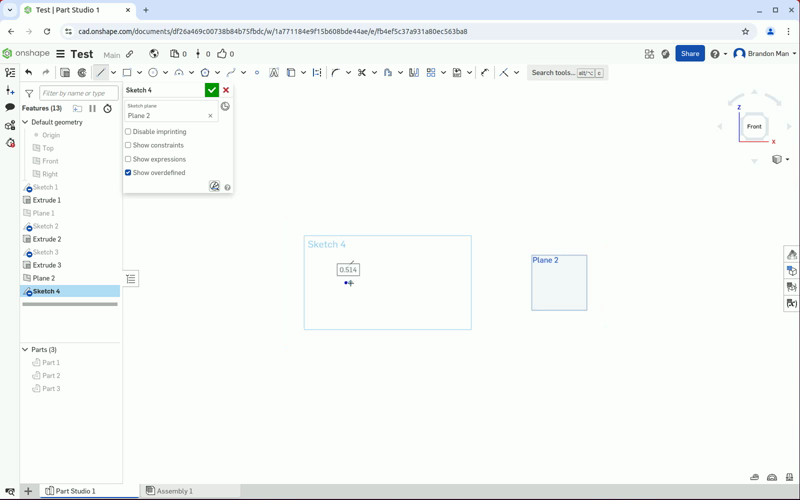
scroll(-6)
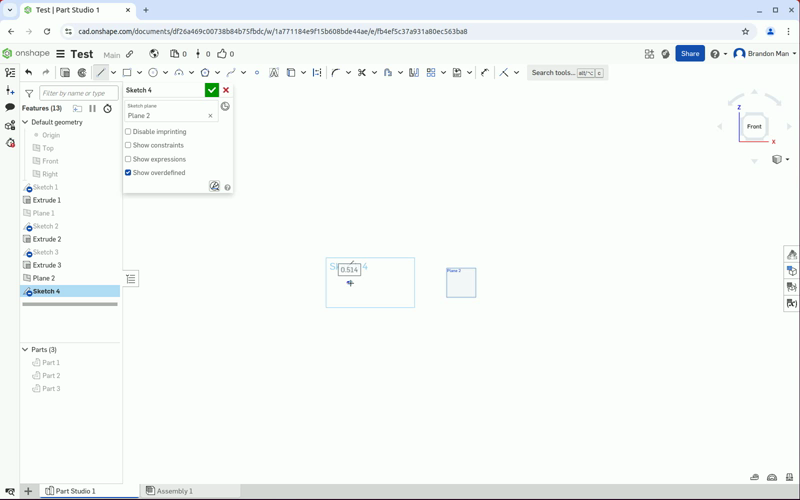
key_up(shift)
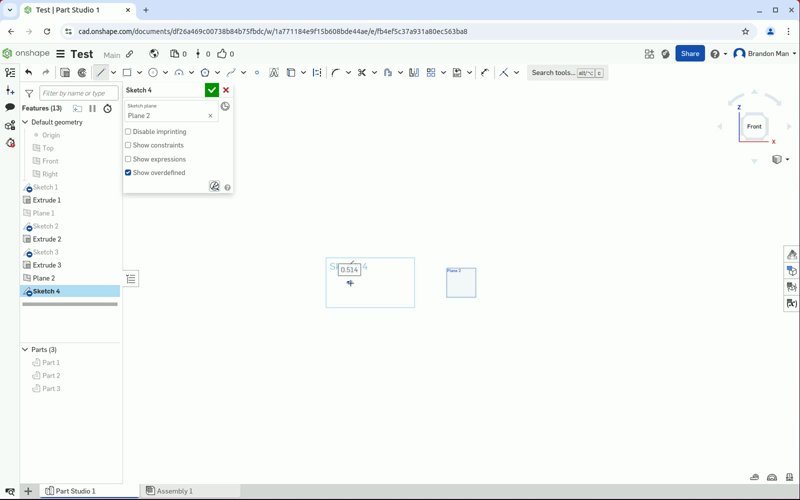
key_down(shift)
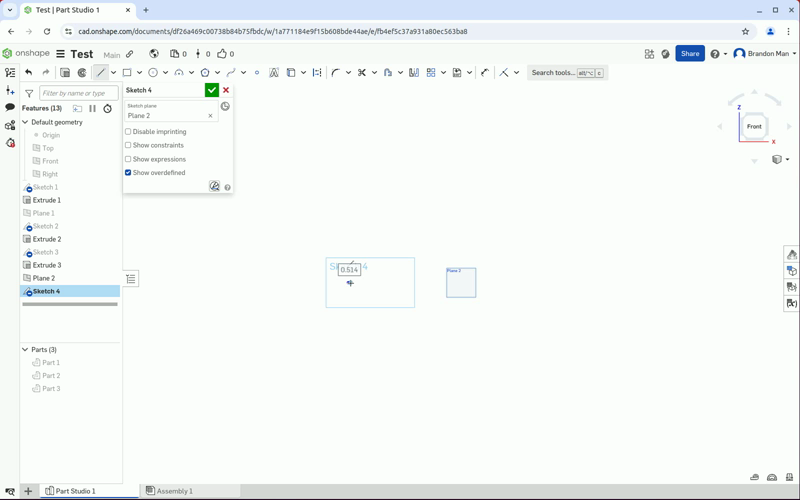
mouse_move(380, 282)
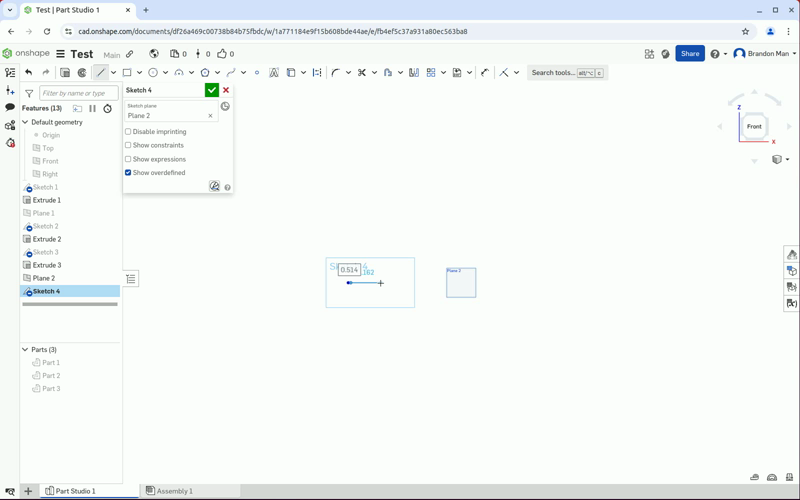
mouse_move(350, 259)
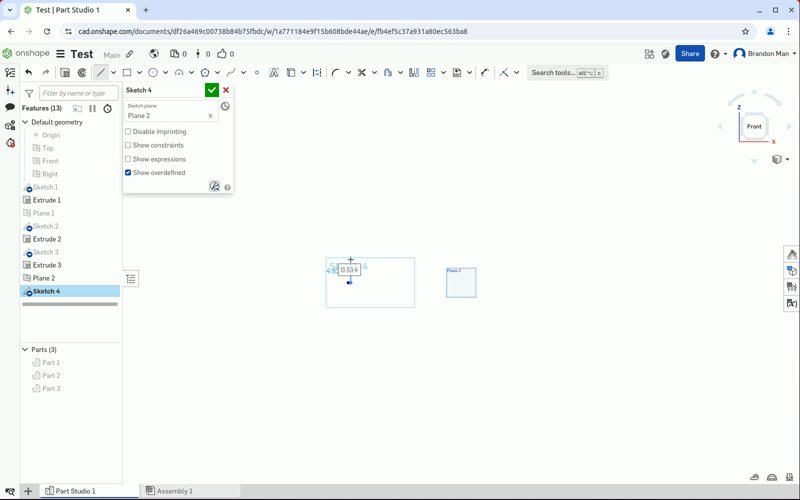
click(350, 259)
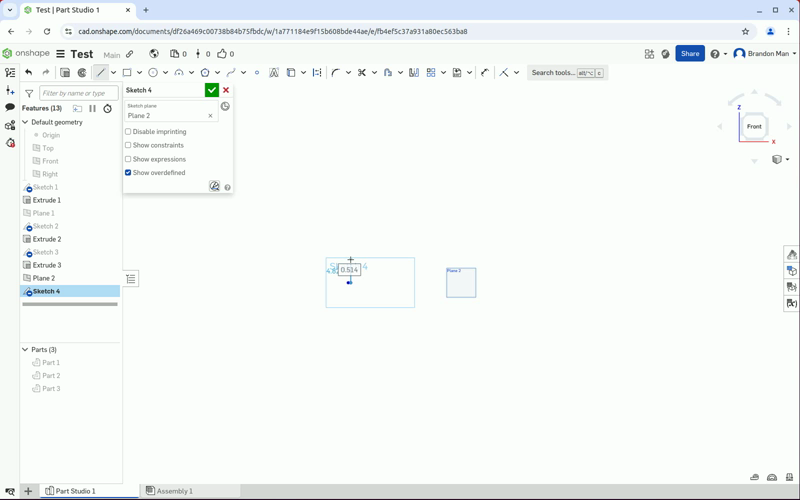
key_up(shift)
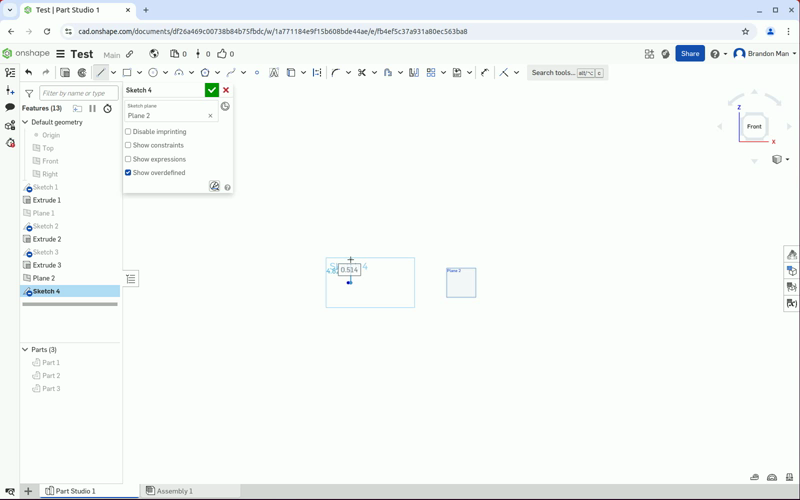
key_down(shift)
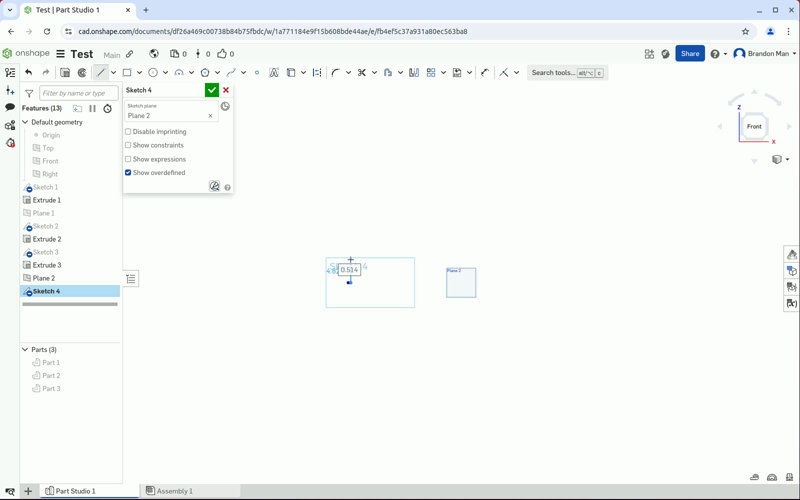
mouse_move(569, 259)
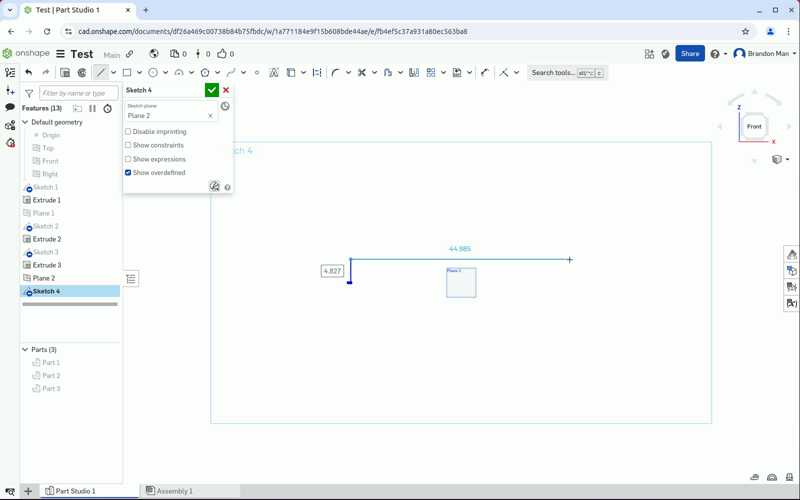
click(569, 259)
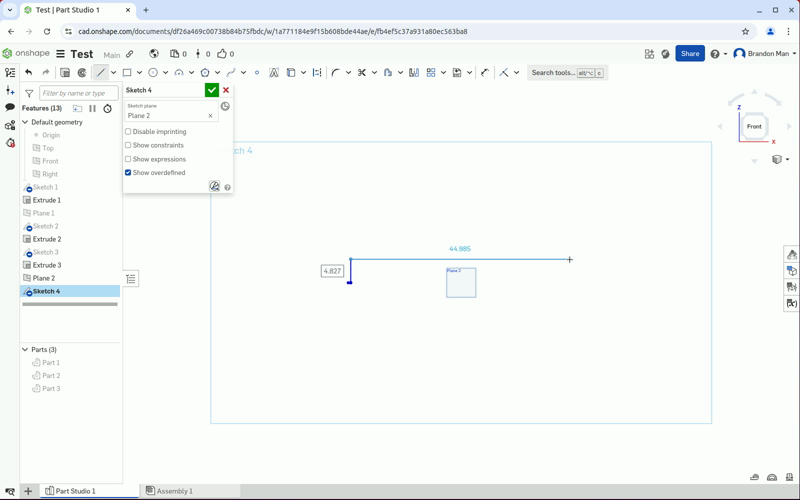
key_up(shift)
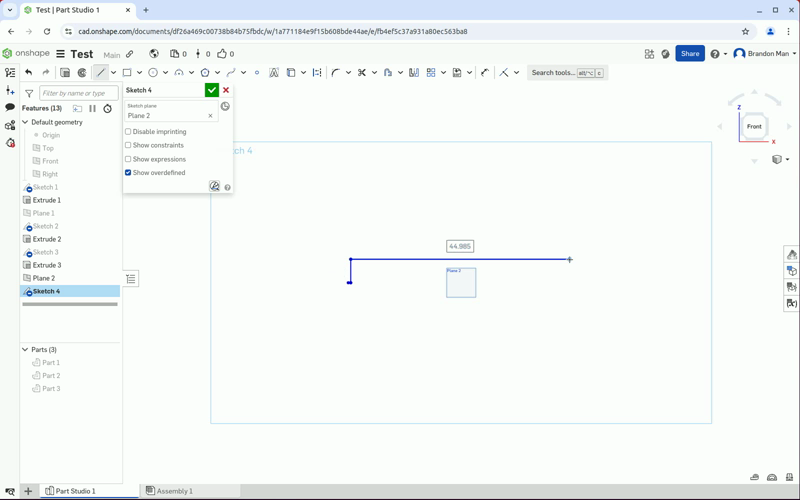
key_down(shift)
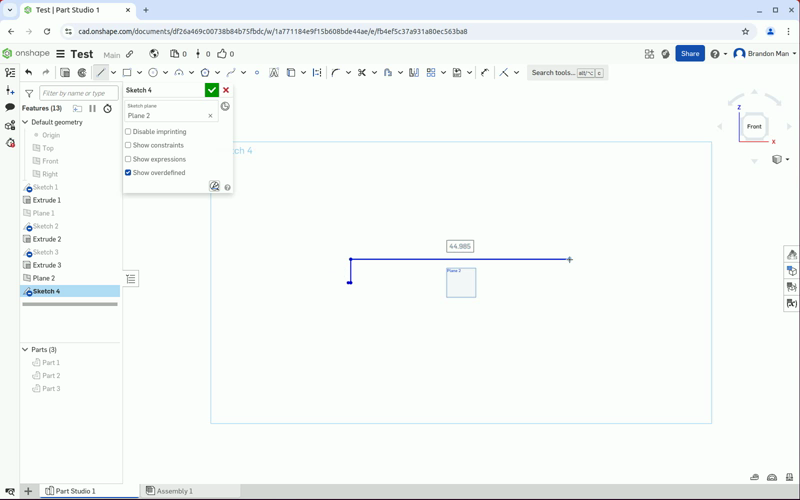
mouse_move(589, 259)
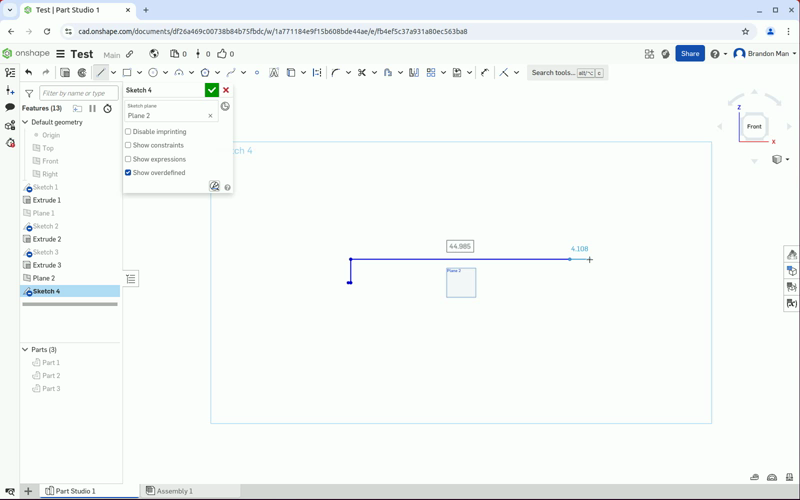
mouse_move(569, 282)
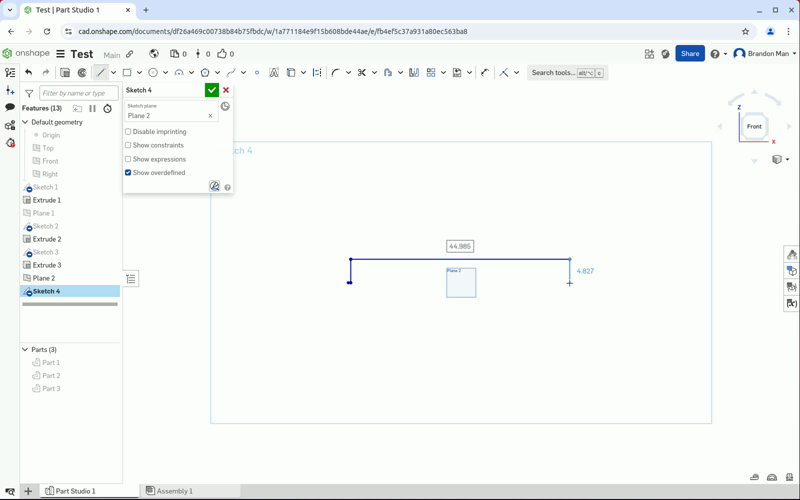
click(569, 282)
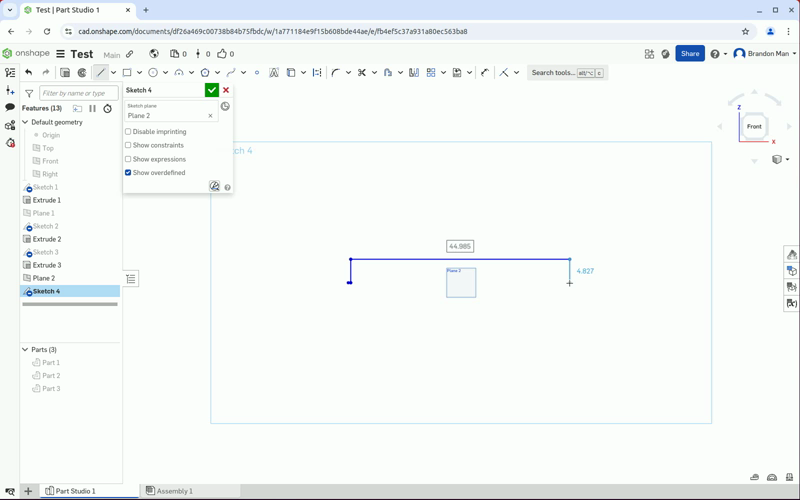
key_up(shift)
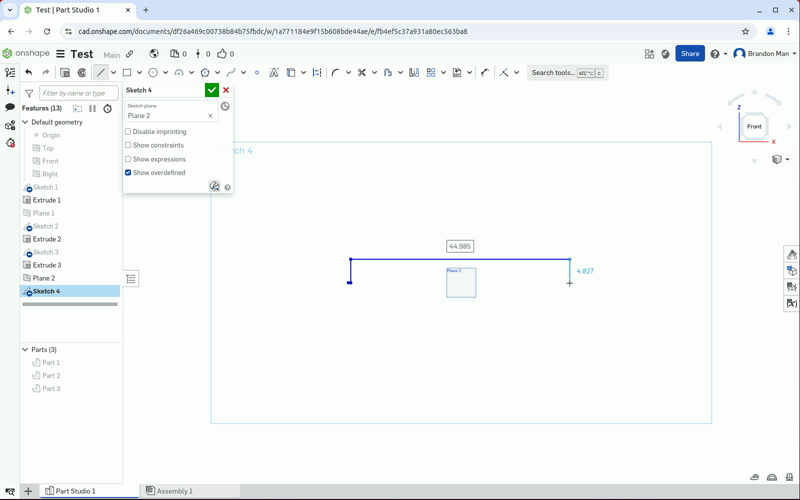
key_down(shift)
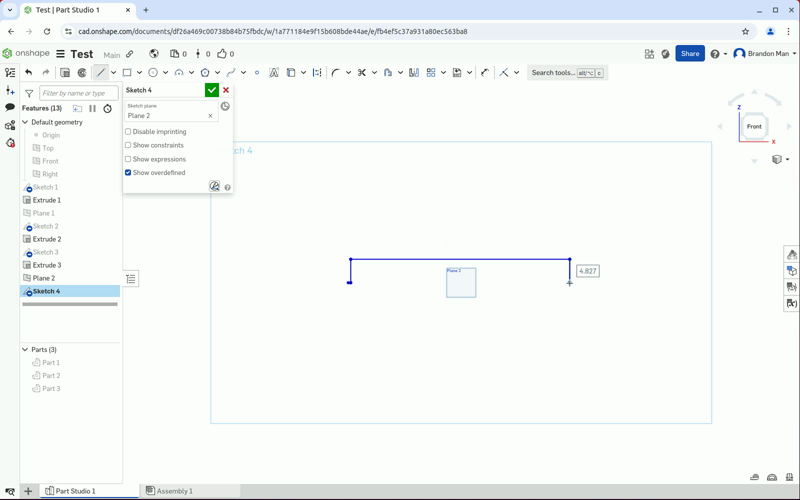
mouse_move(589, 282)
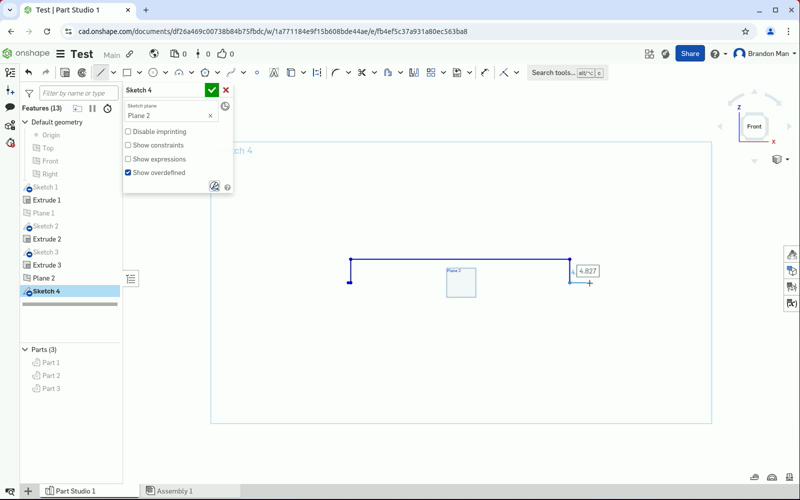
mouse_move(572, 282)
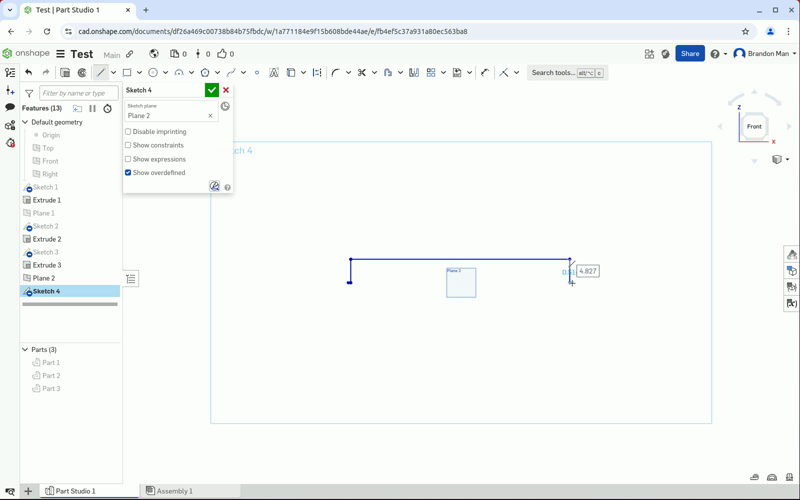
scroll(6)
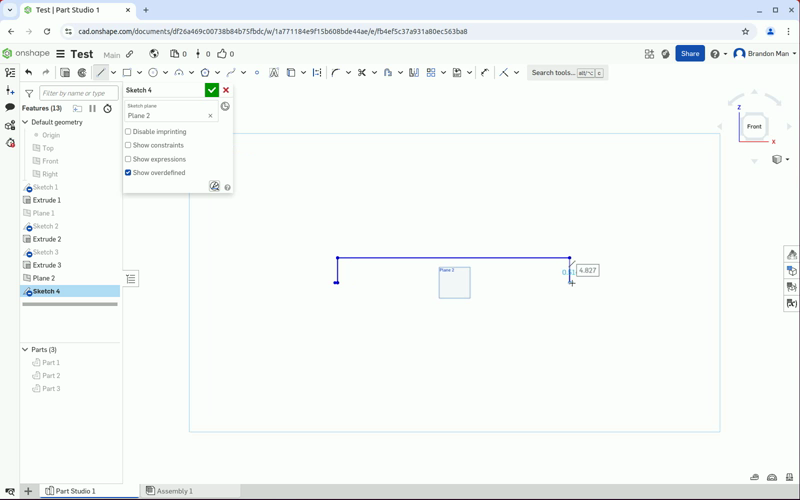
scroll(6)
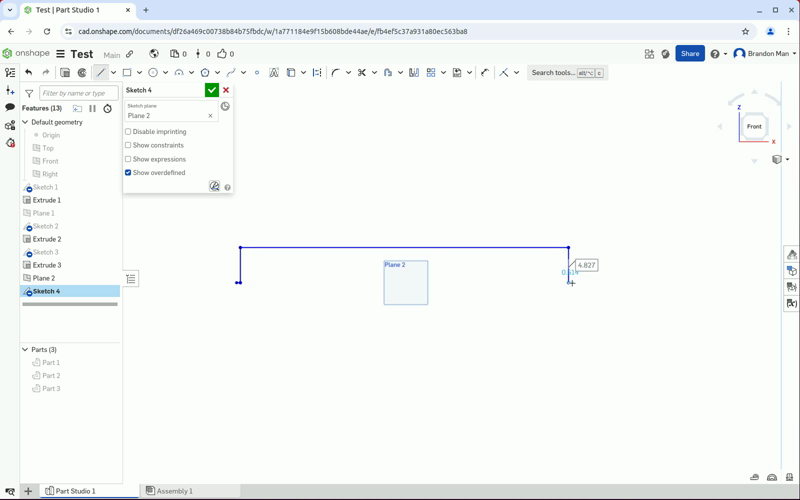
scroll(6)
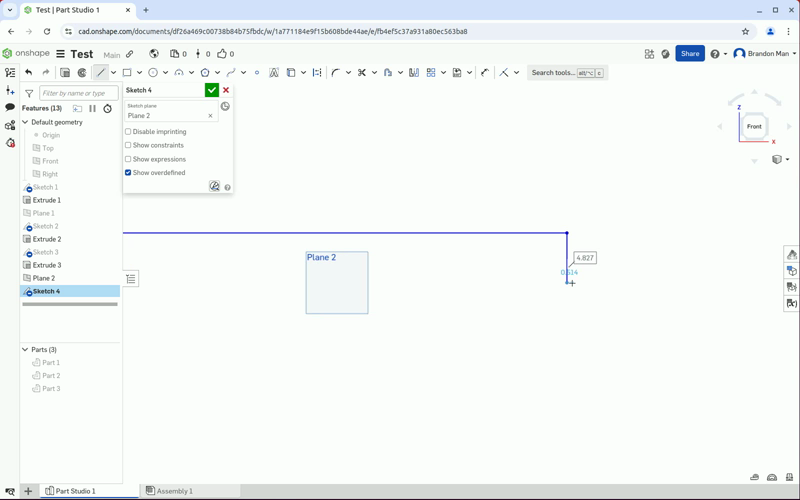
scroll(6)
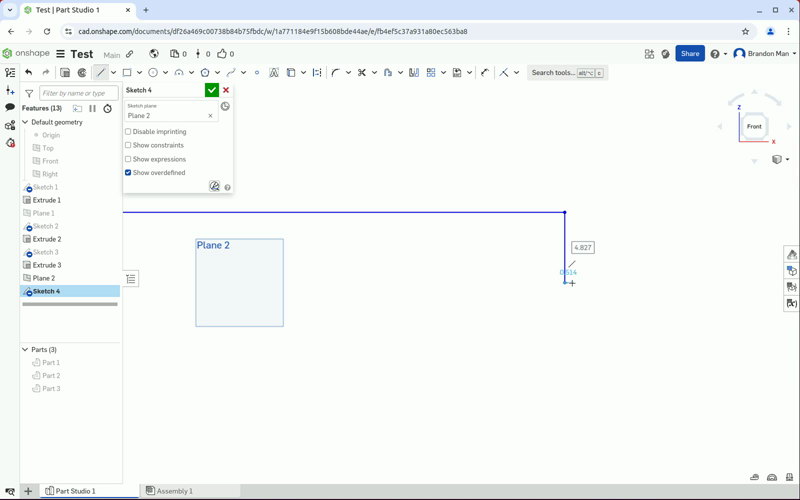
scroll(6)
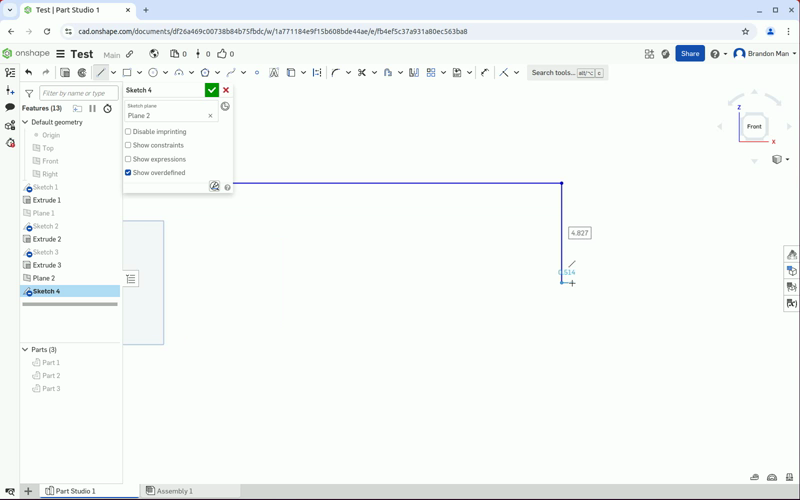
scroll(6)
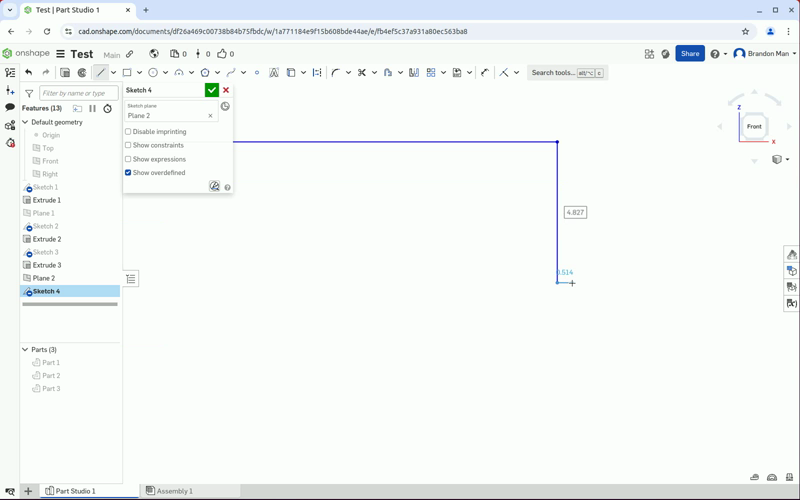
scroll(6)
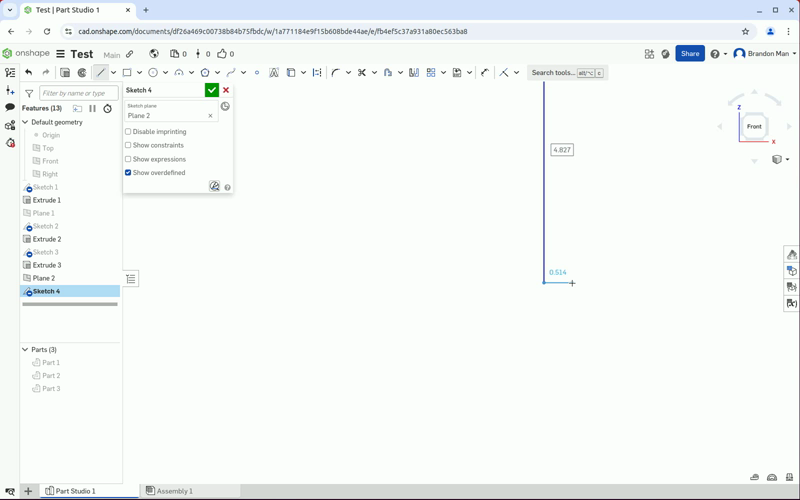
click(572, 282)
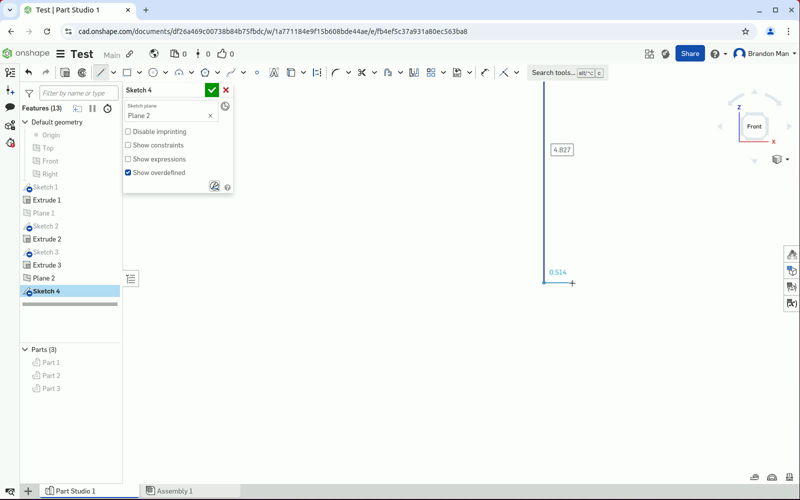
scroll(-6)
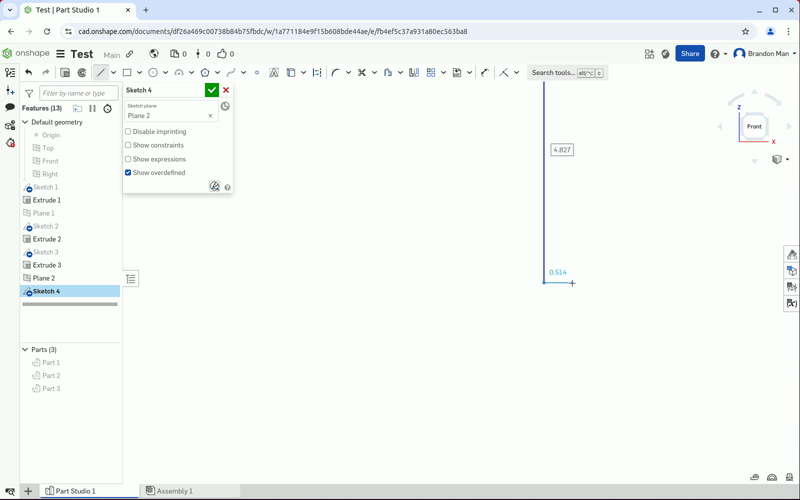
scroll(-6)
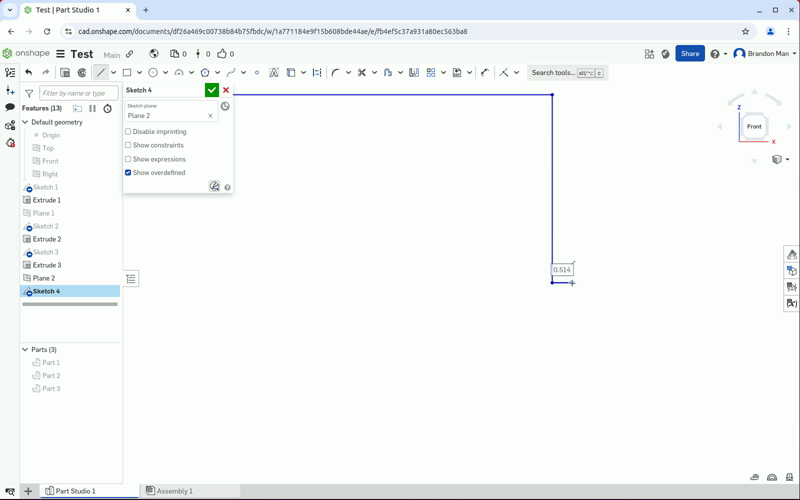
scroll(-6)
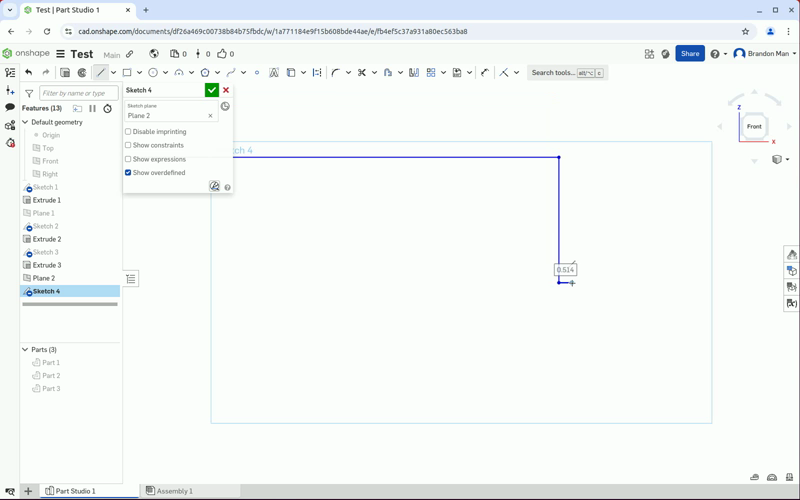
scroll(-6)
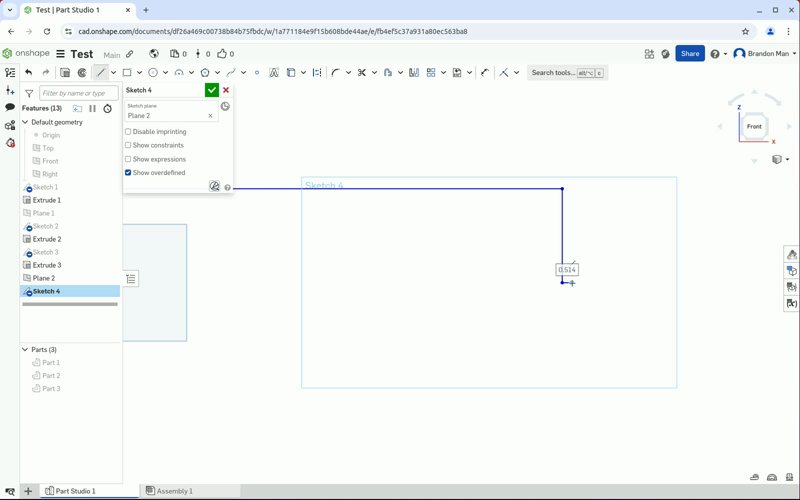
scroll(-6)
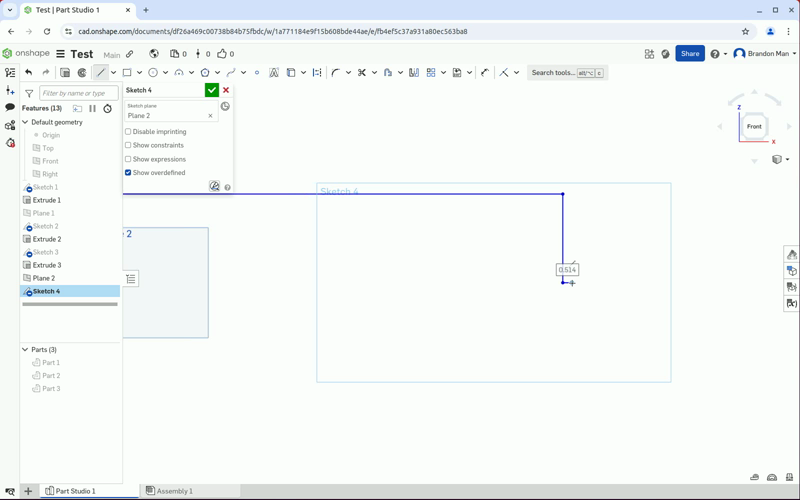
scroll(-6)
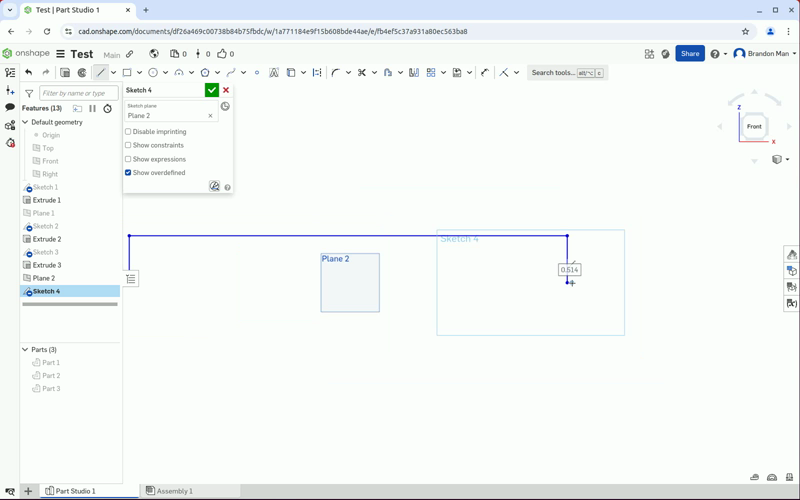
scroll(-6)
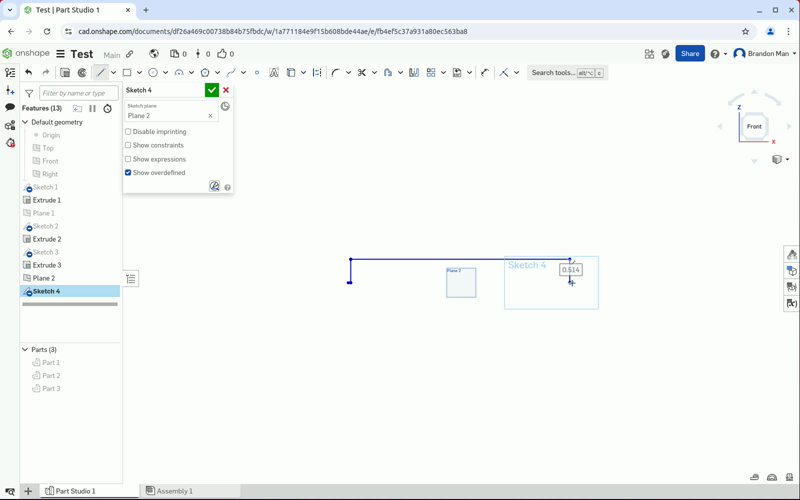
key_up(shift)
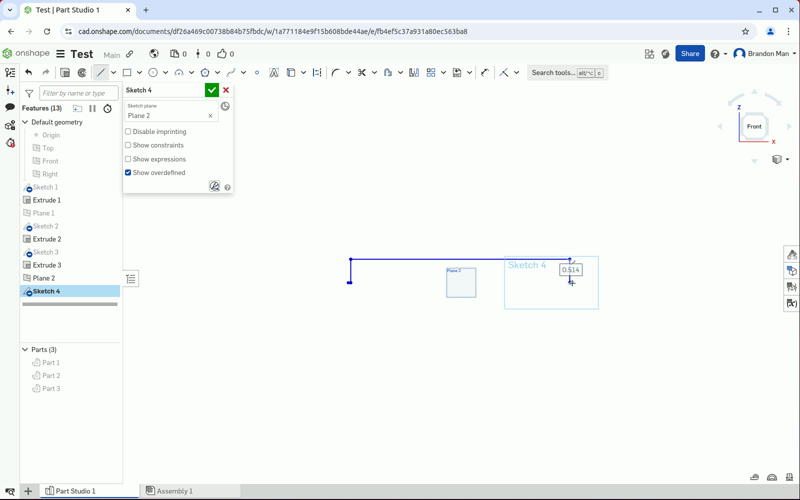
key_down(shift)
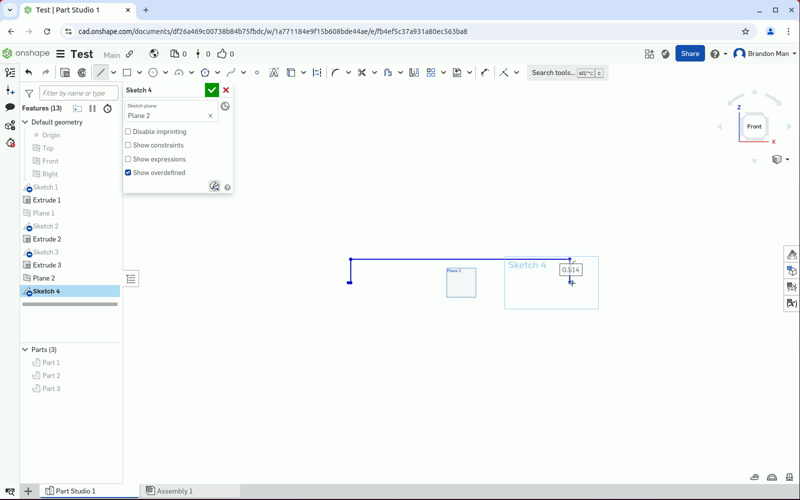
mouse_move(589, 282)
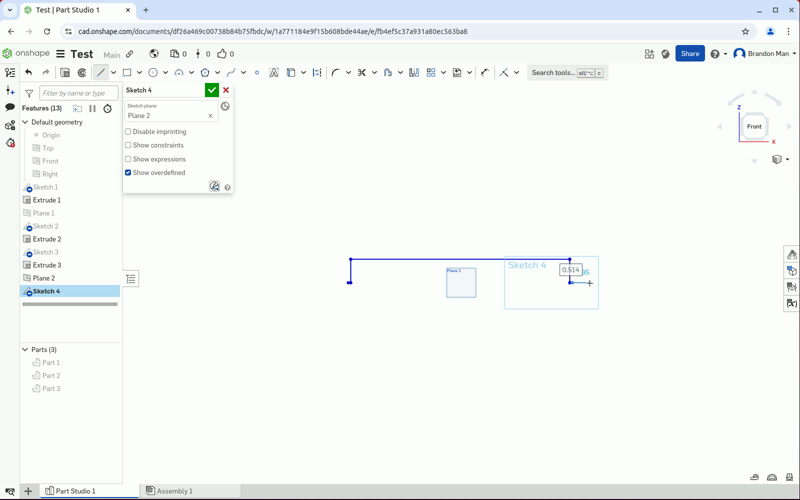
mouse_move(572, 257)
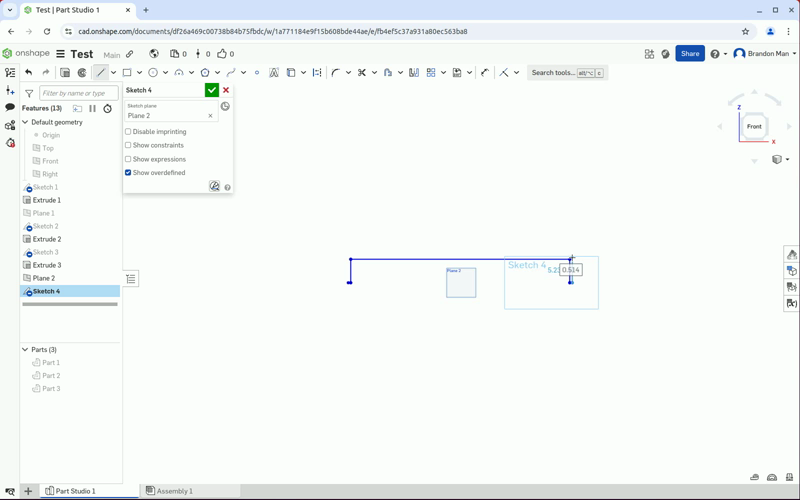
scroll(6)
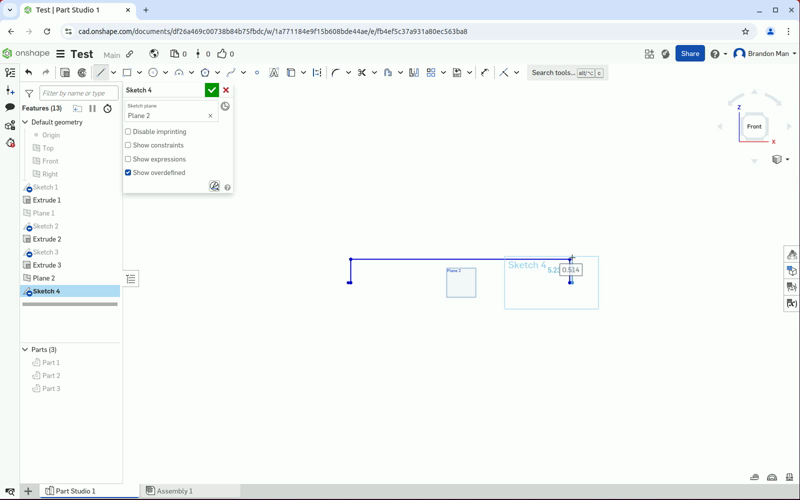
scroll(6)
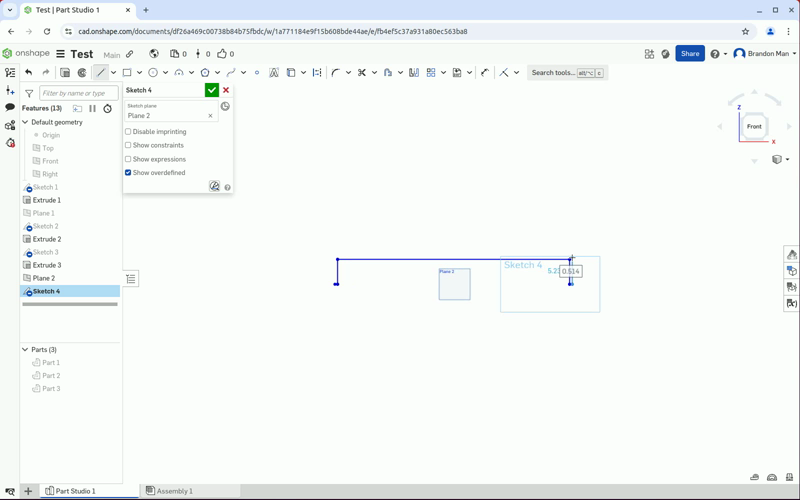
scroll(6)
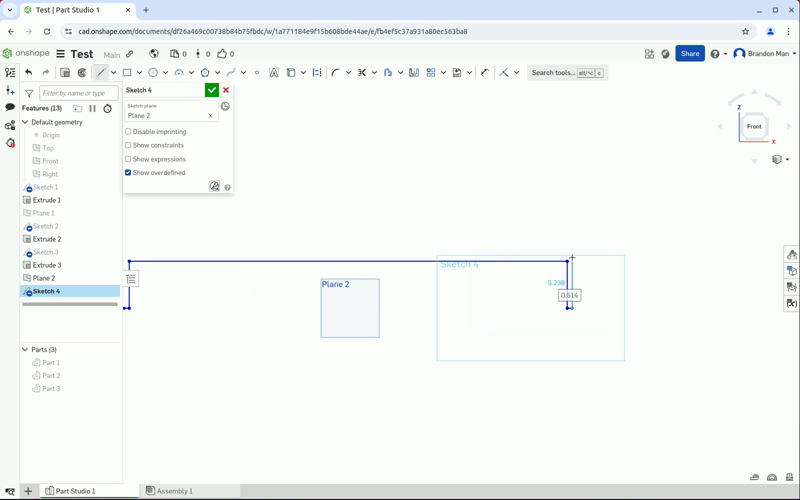
scroll(6)
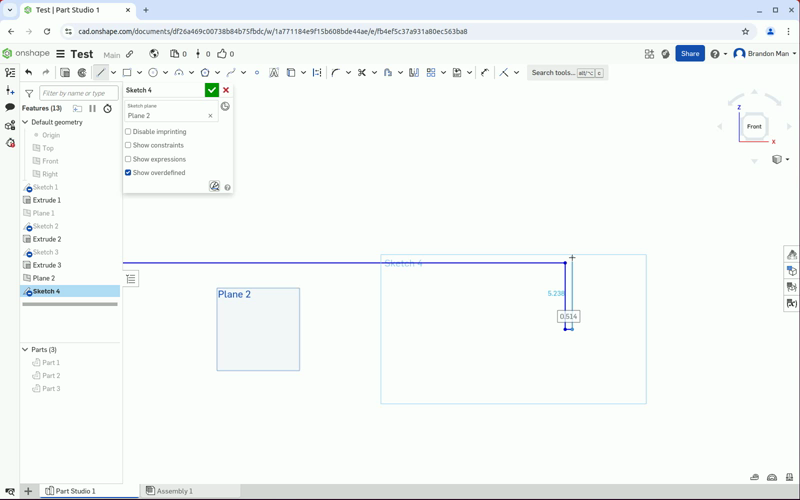
scroll(6)
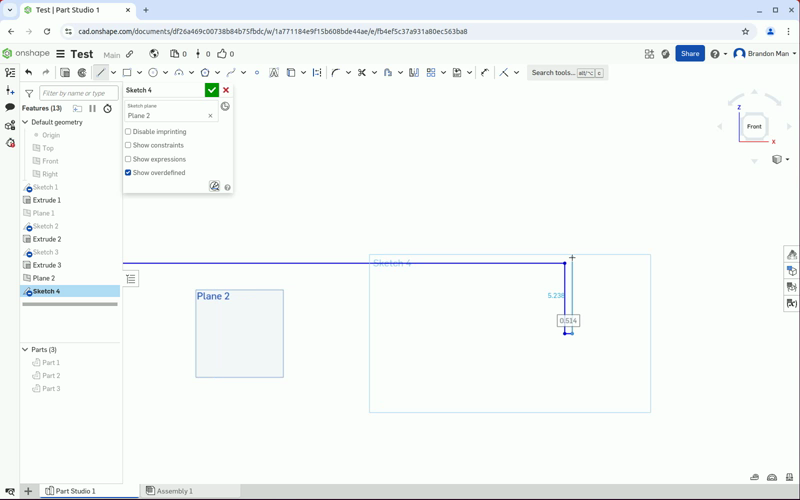
scroll(6)
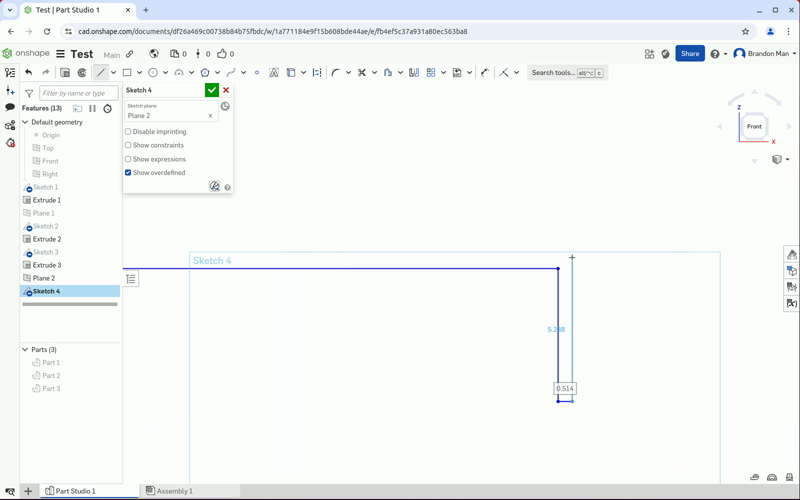
scroll(6)
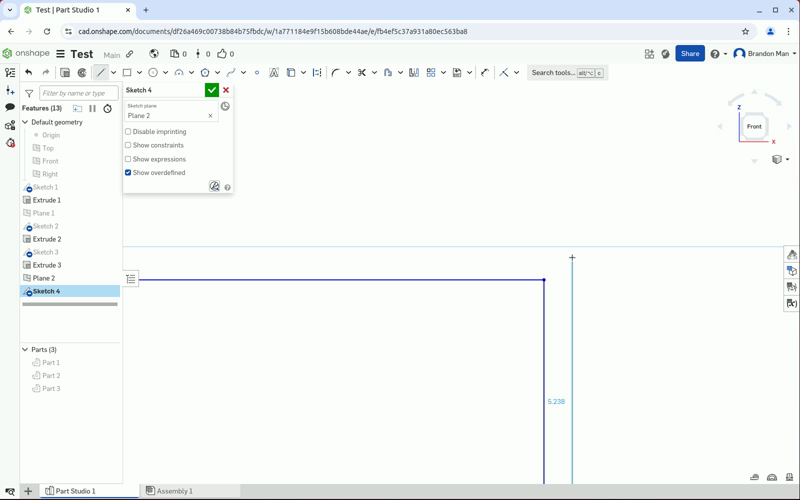
click(572, 257)
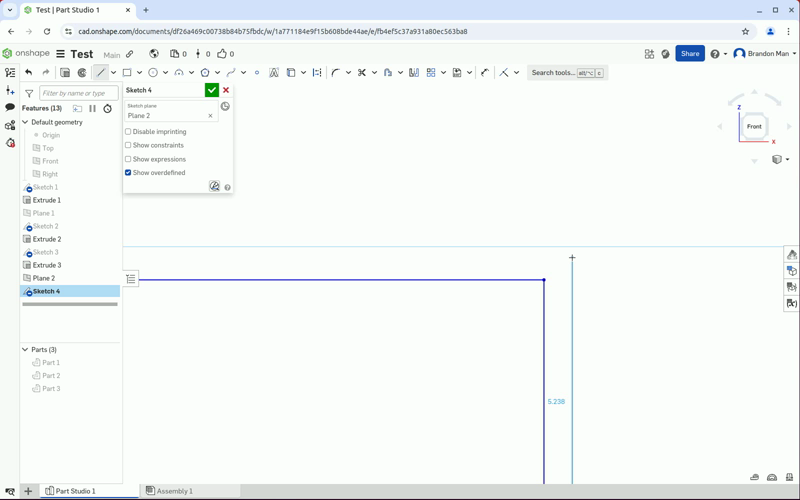
scroll(-6)
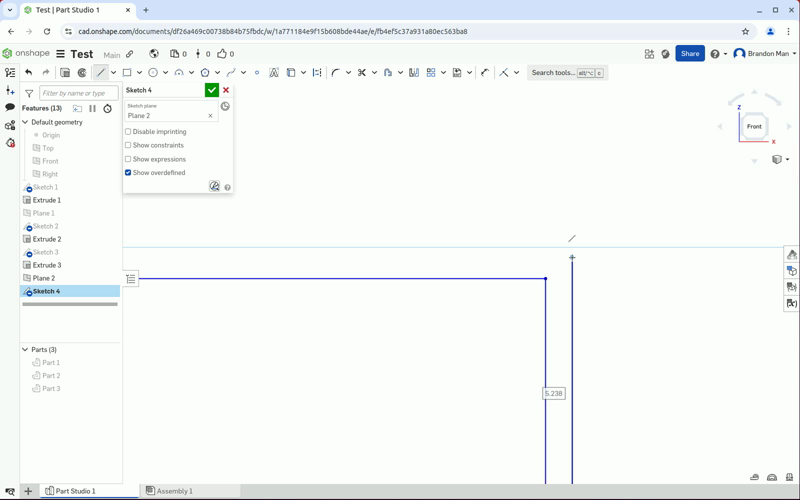
scroll(-6)
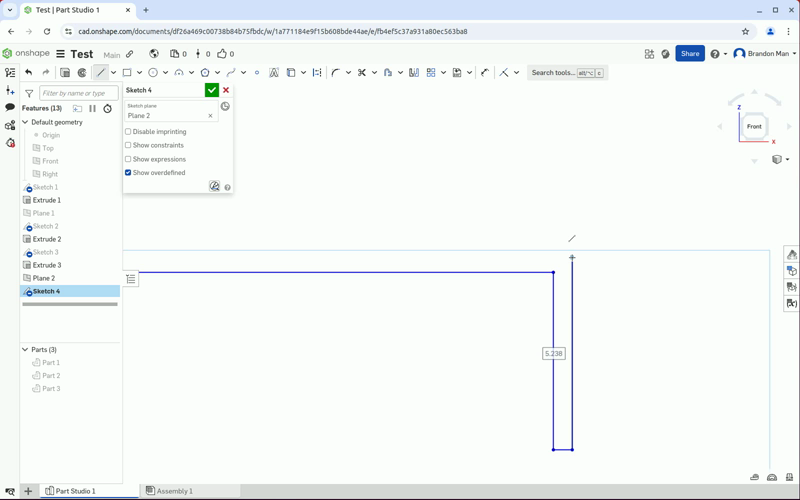
scroll(-6)
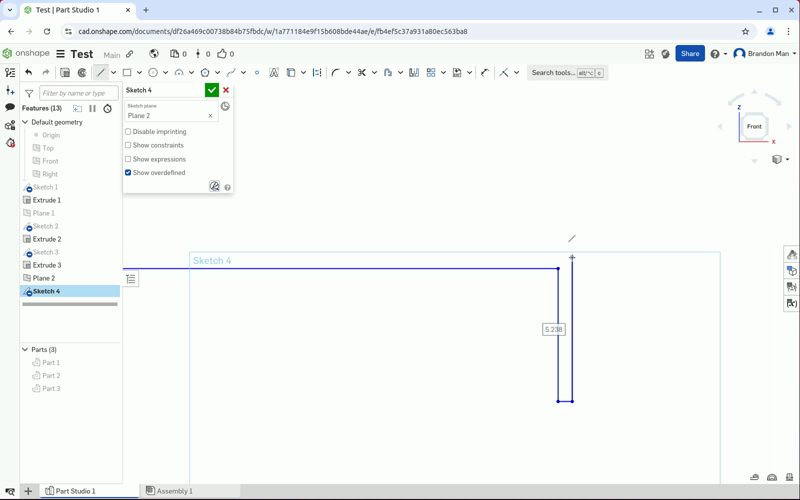
scroll(-6)
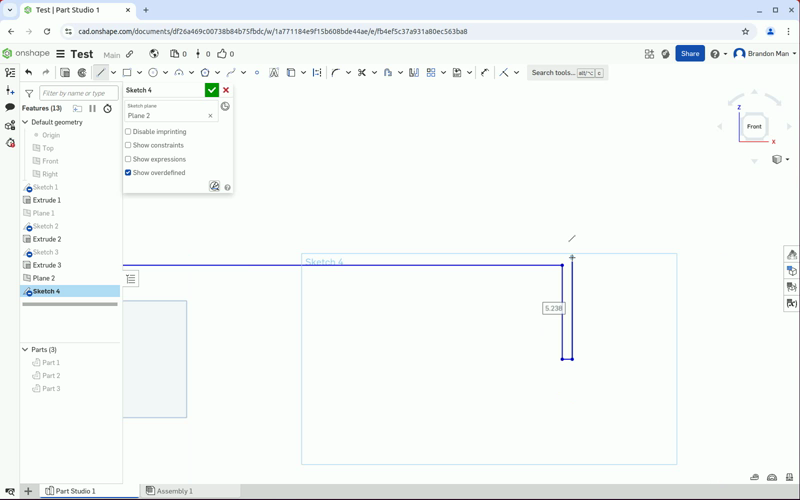
scroll(-6)
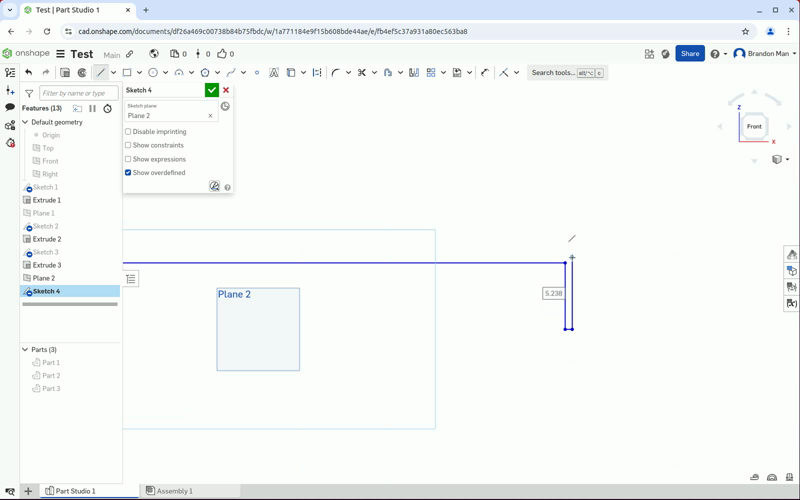
scroll(-6)
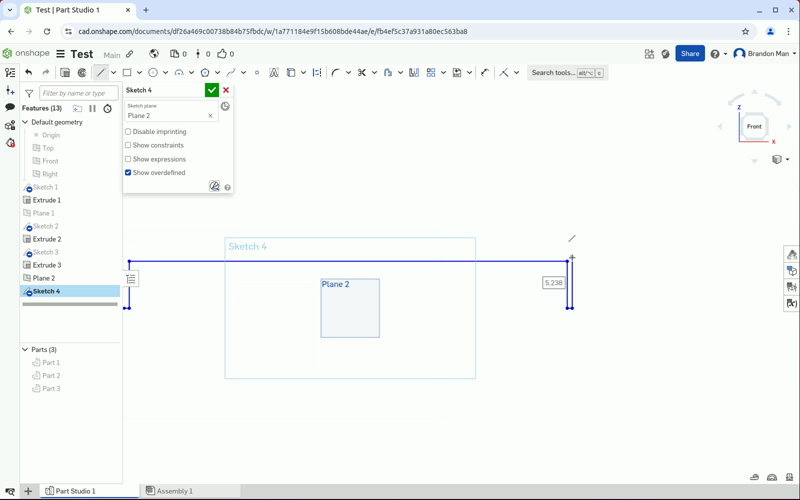
scroll(-6)
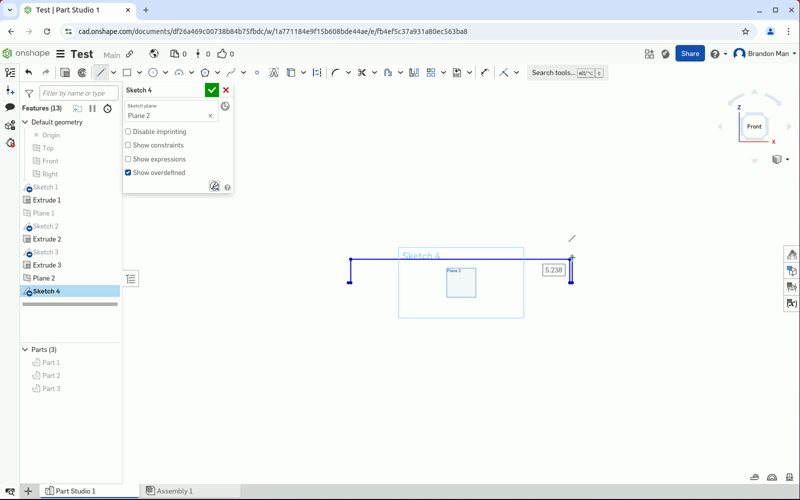
key_up(shift)
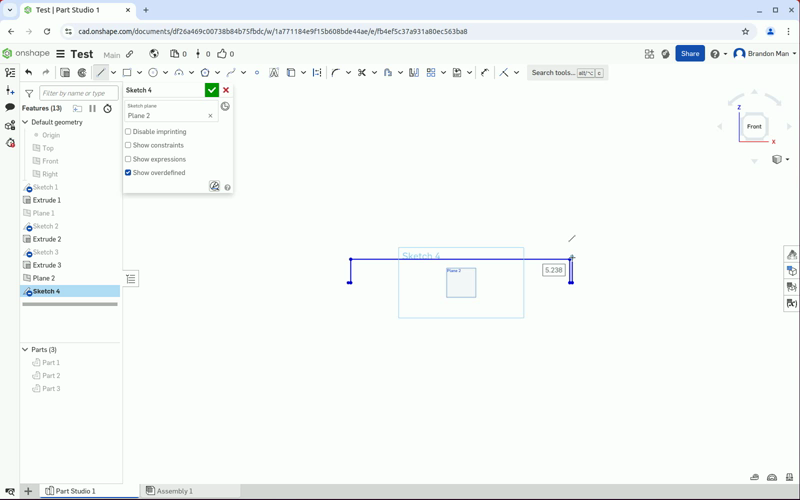
key_down(shift)
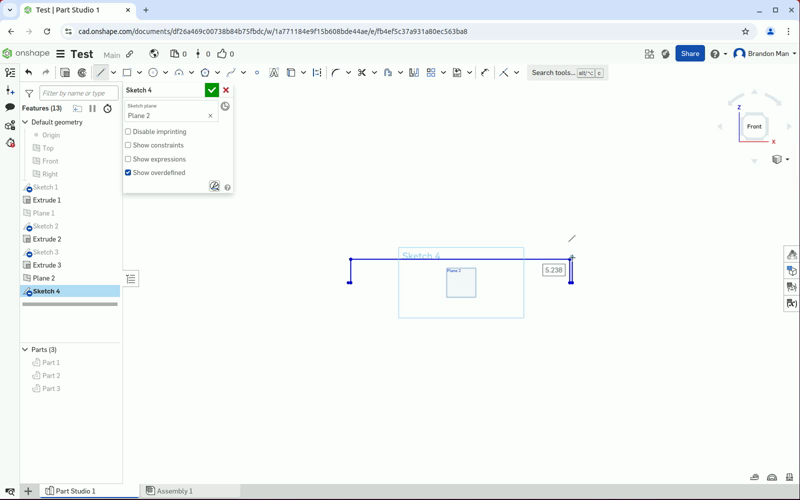
mouse_move(348, 257)
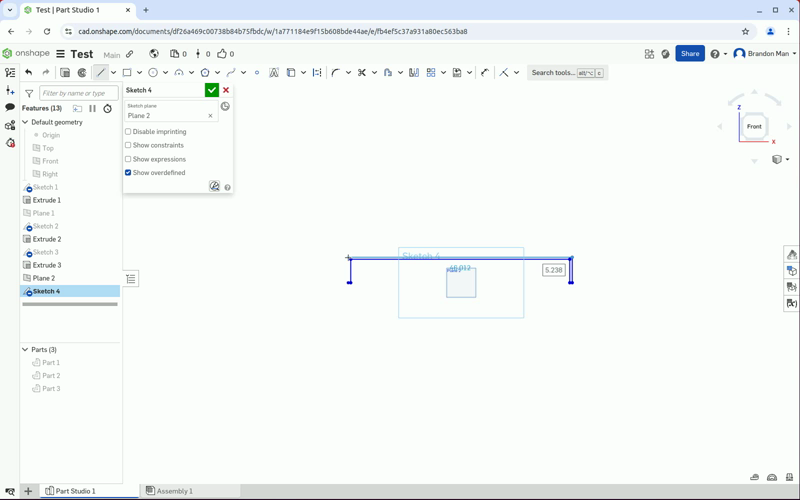
scroll(6)
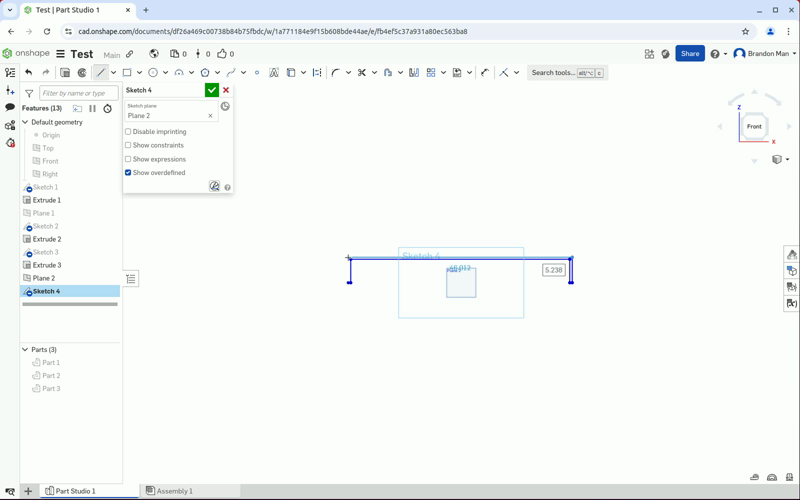
scroll(6)
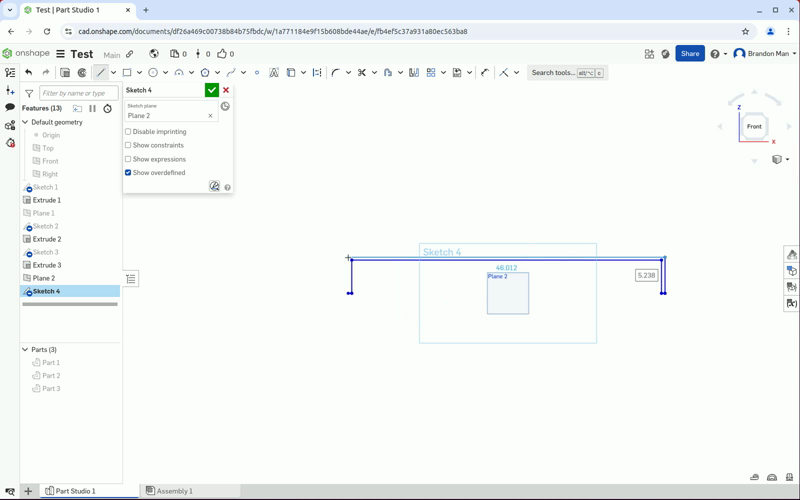
scroll(6)
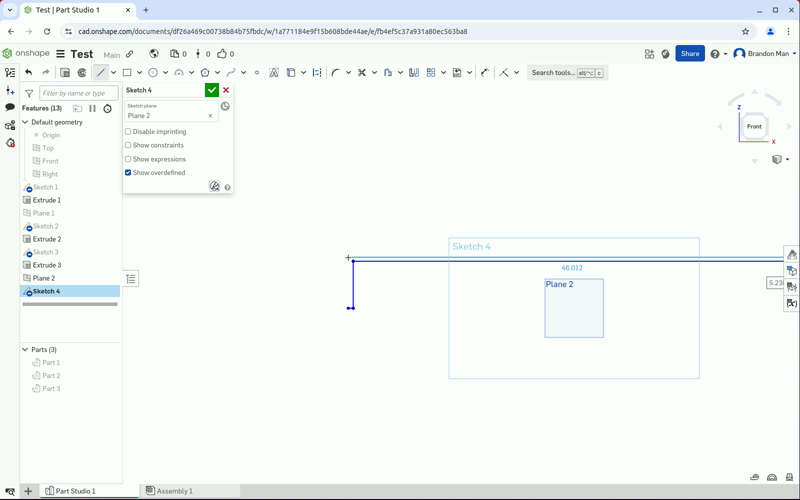
scroll(6)
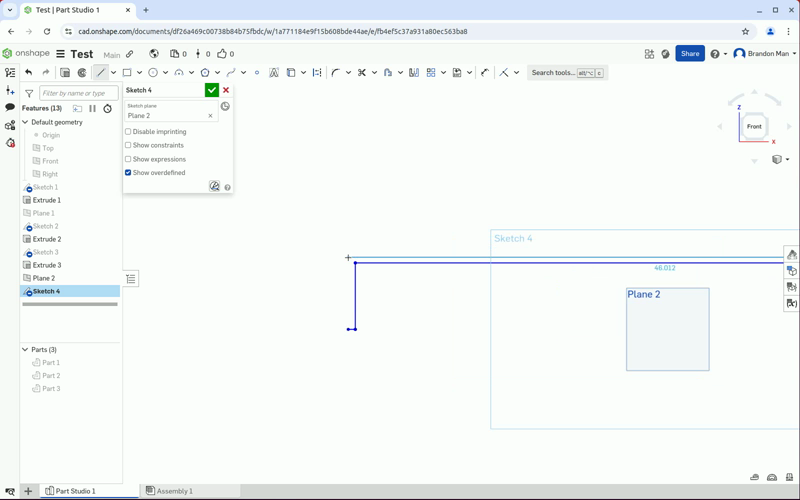
scroll(6)
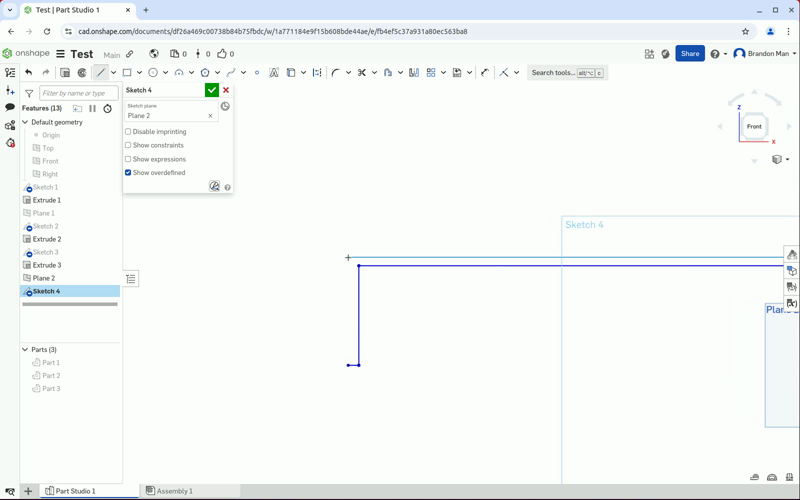
scroll(6)
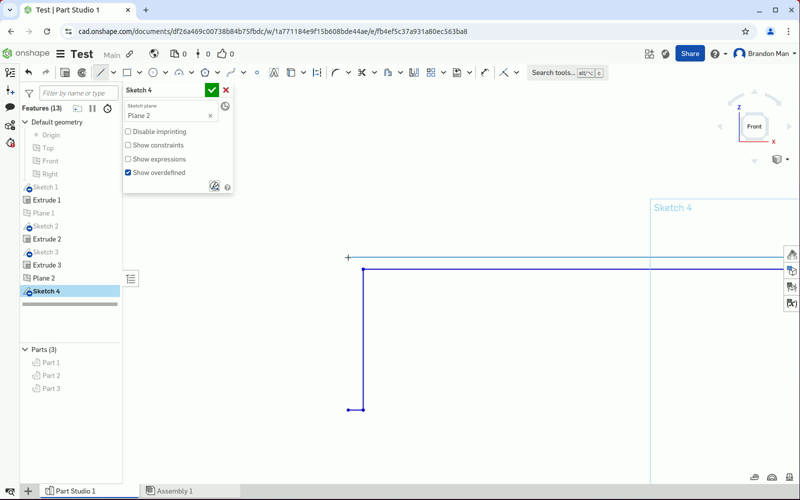
scroll(6)
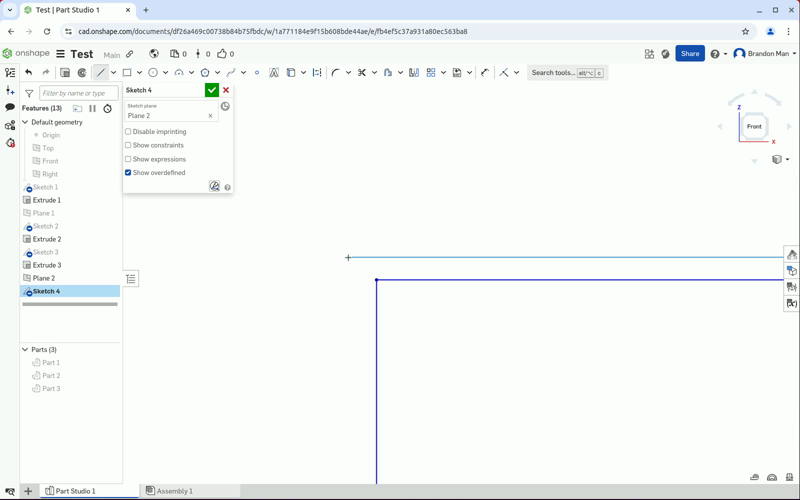
click(348, 257)
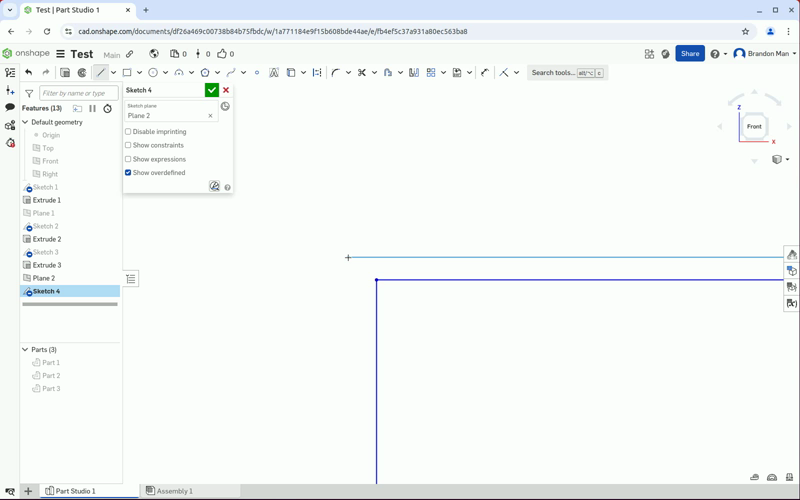
scroll(-6)
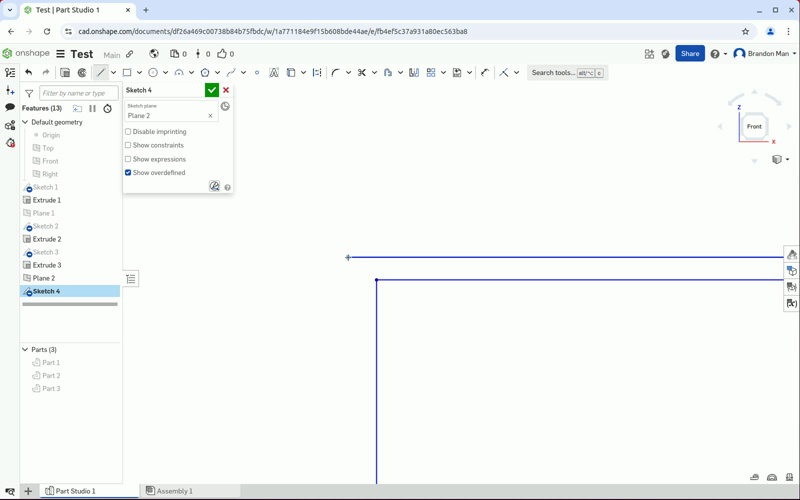
scroll(-6)
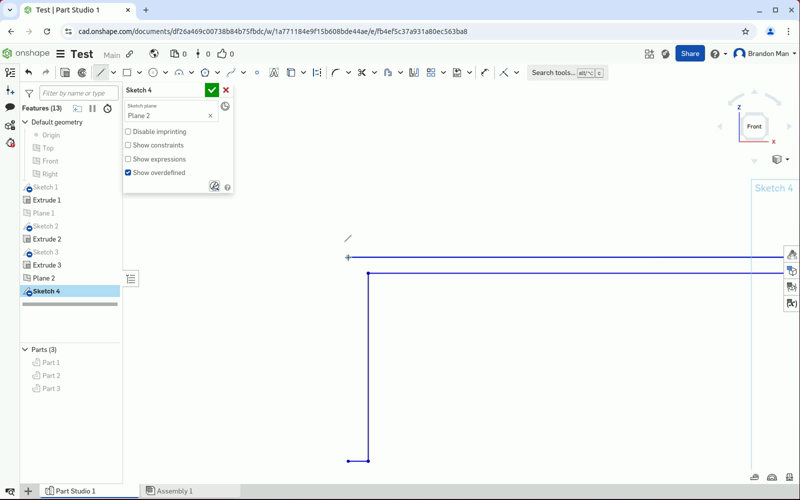
scroll(-6)
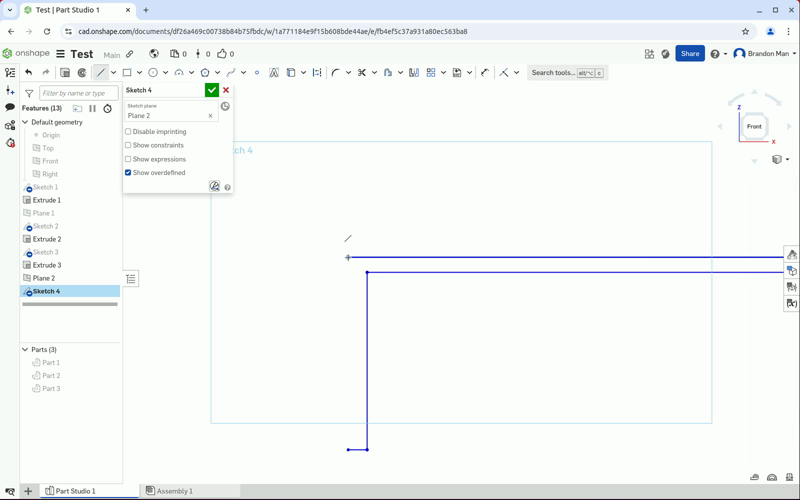
scroll(-6)
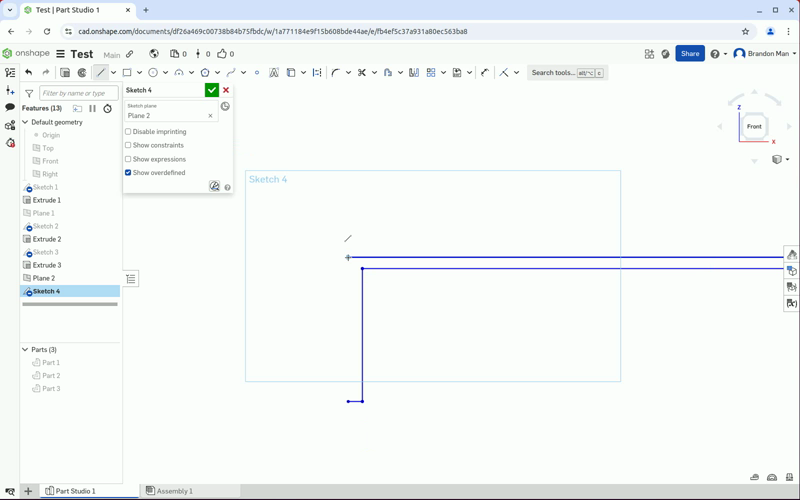
scroll(-6)
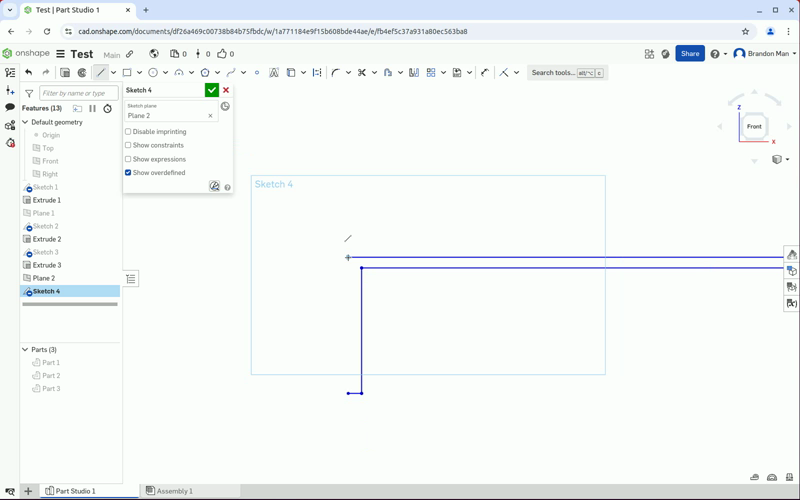
scroll(-6)
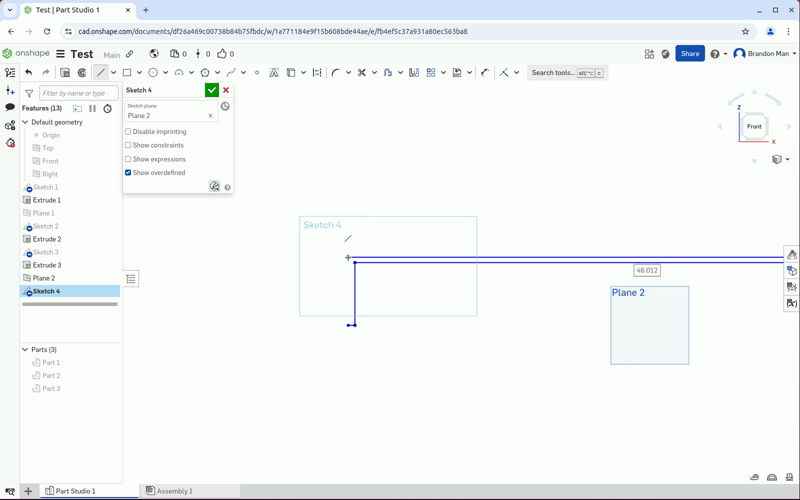
scroll(-6)
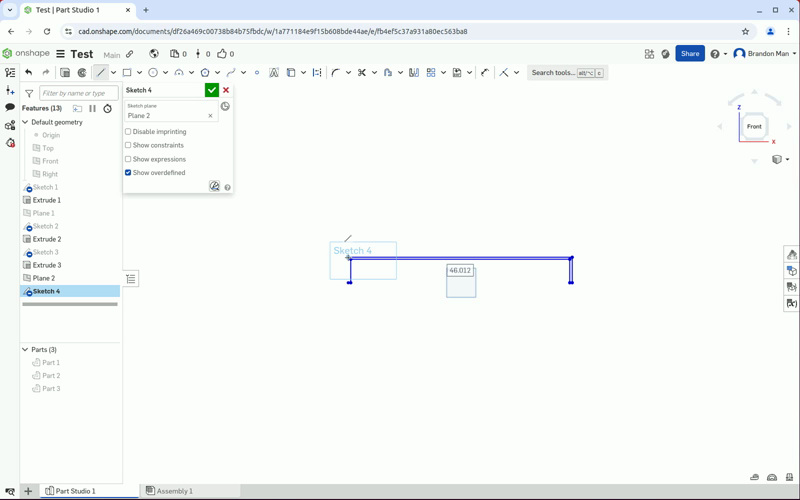
key_up(shift)
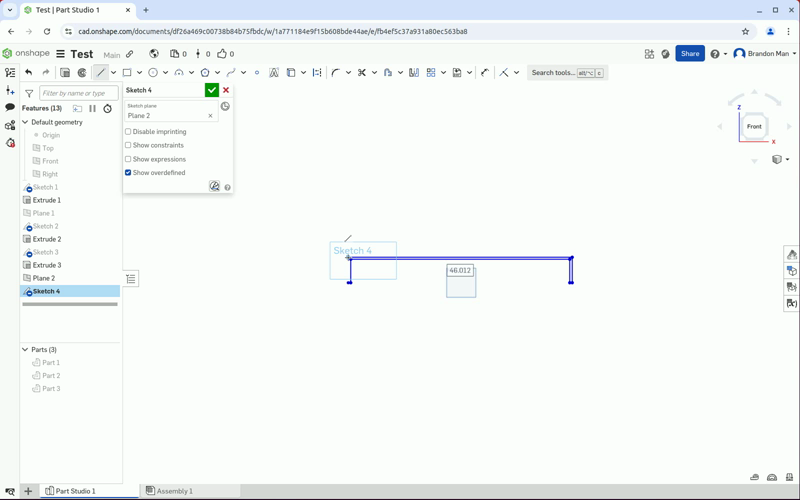
mouse_move(378, 257)
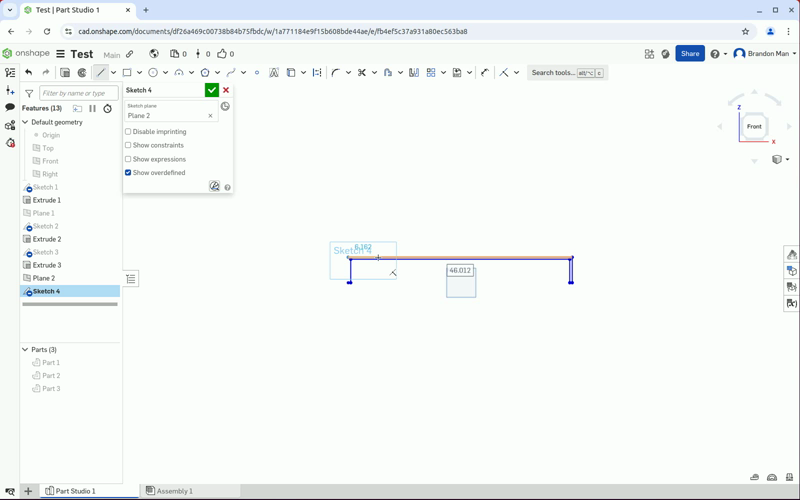
key_down(shift)
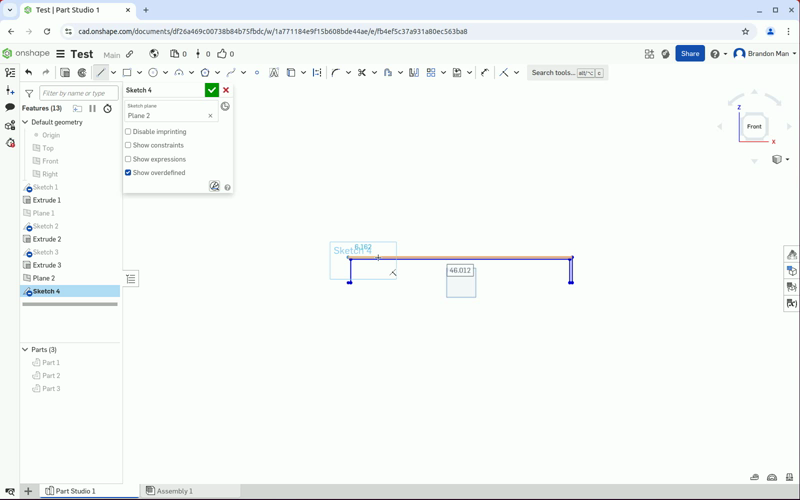
mouse_move(348, 282)
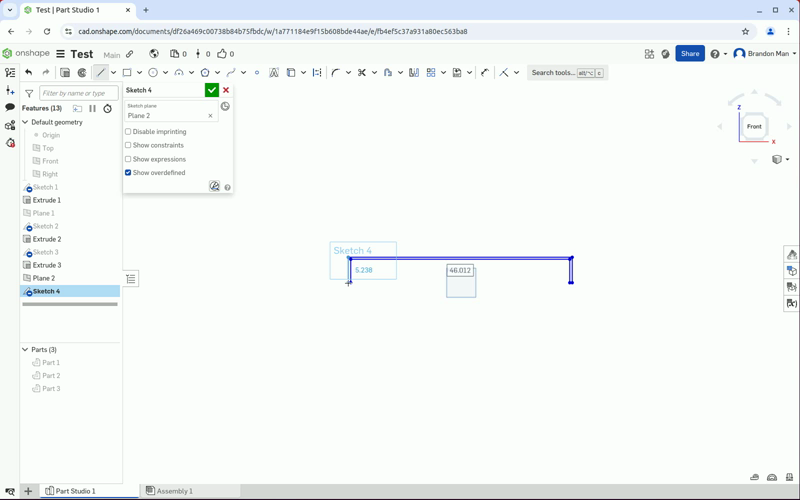
scroll(6)
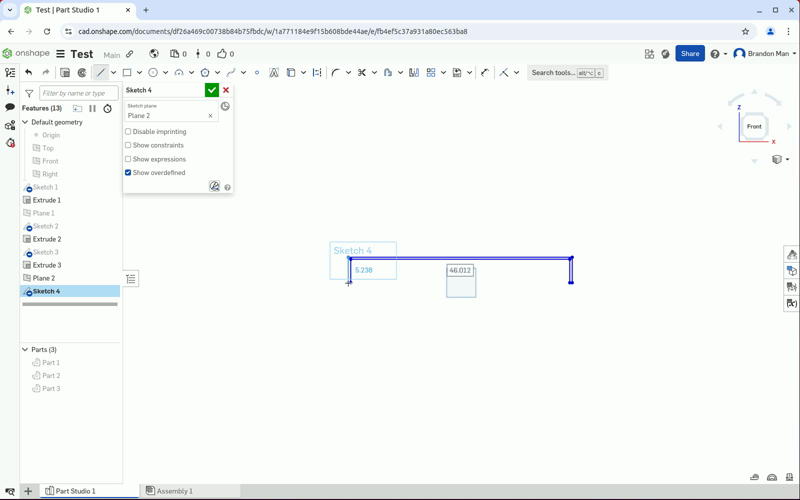
scroll(6)
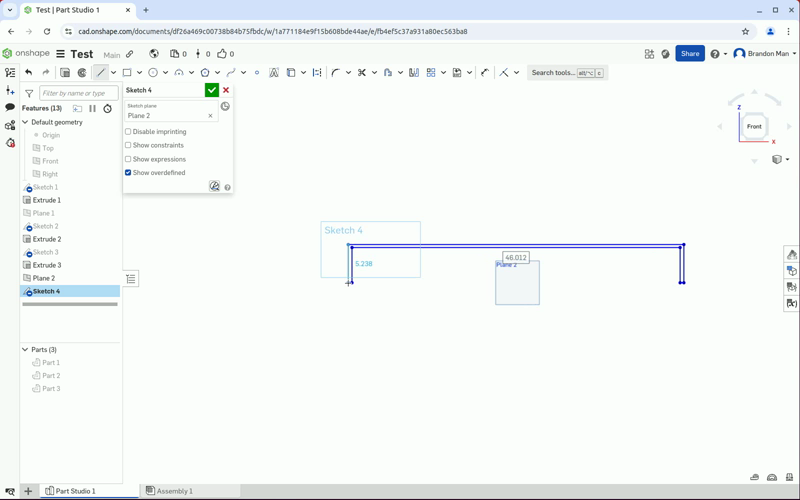
scroll(6)
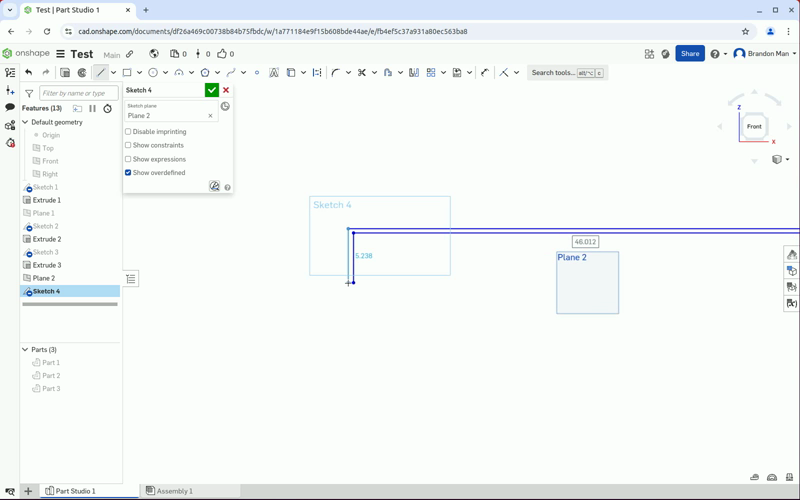
scroll(6)
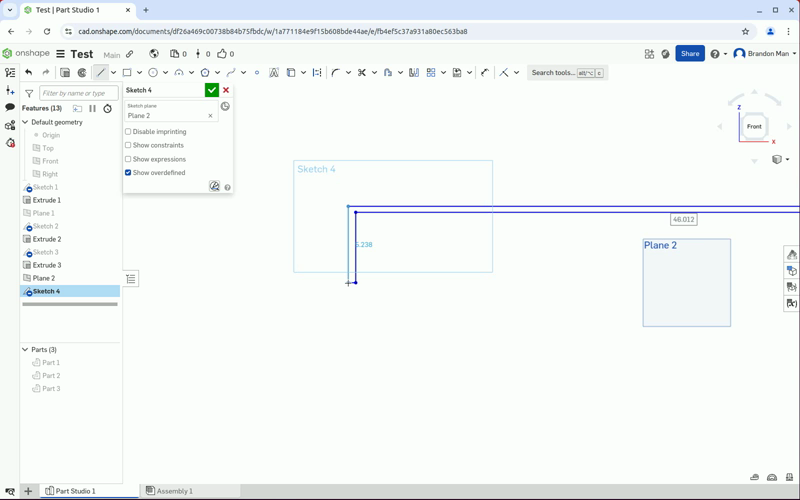
scroll(6)
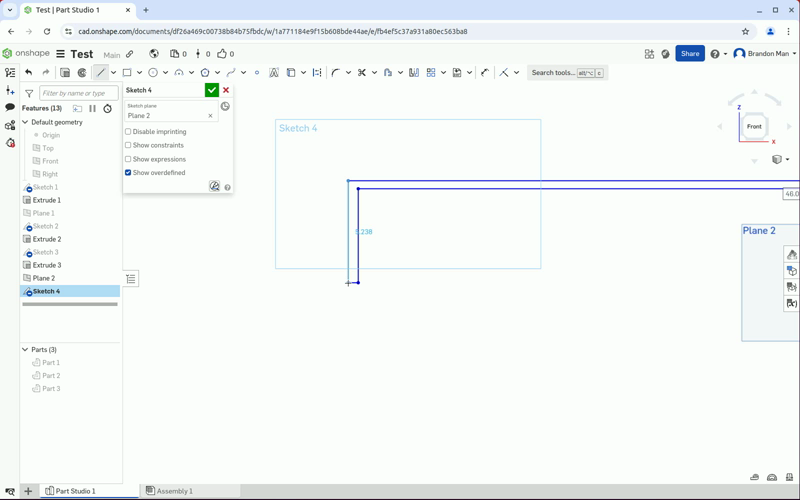
scroll(6)
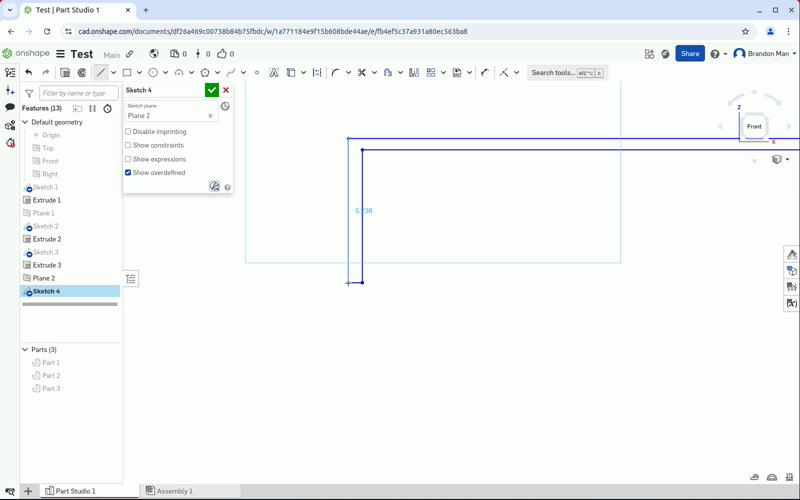
scroll(6)
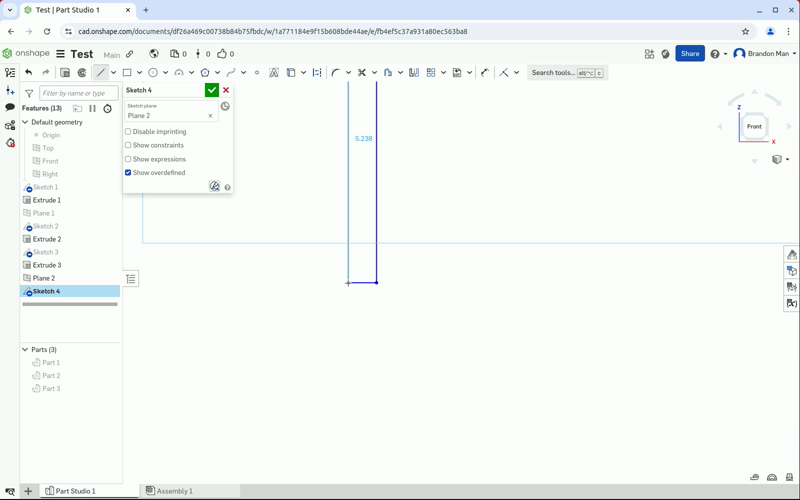
key_up(shift)
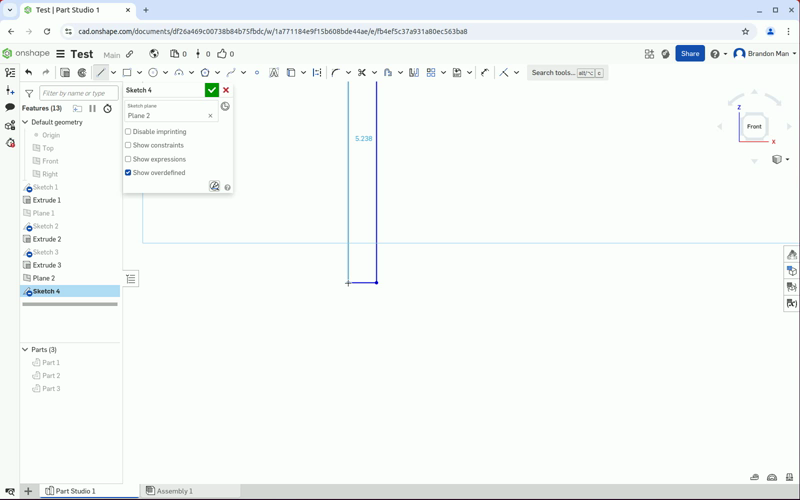
click(348, 282)
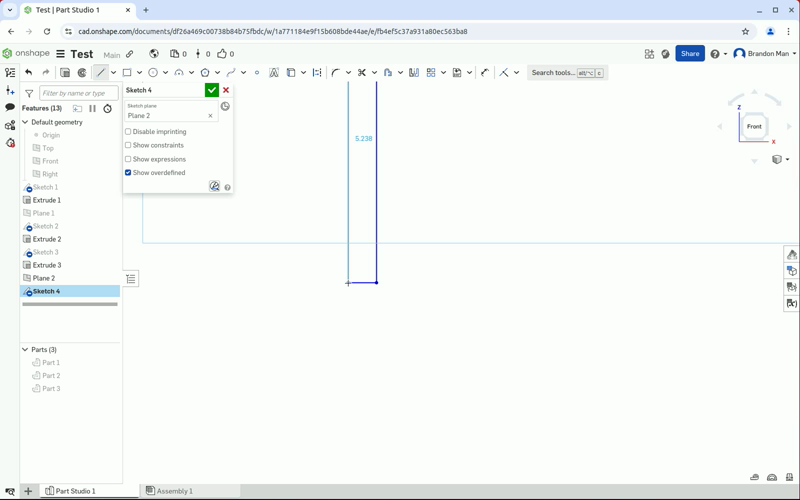
scroll(-6)
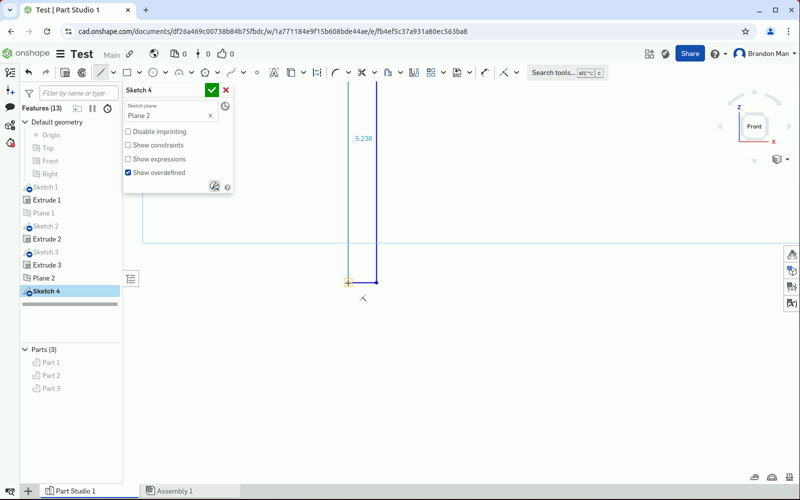
scroll(-6)
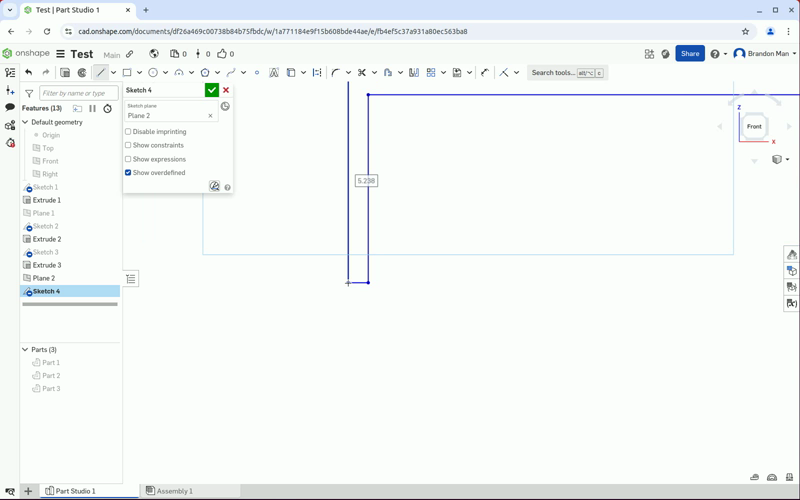
scroll(-6)
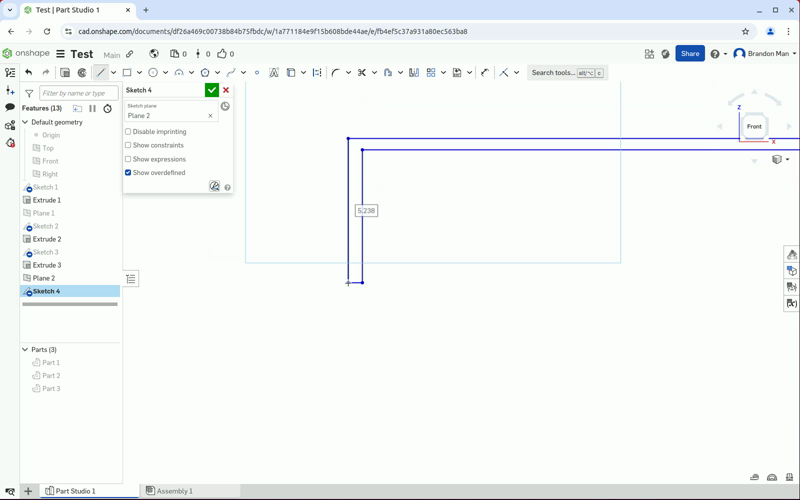
scroll(-6)
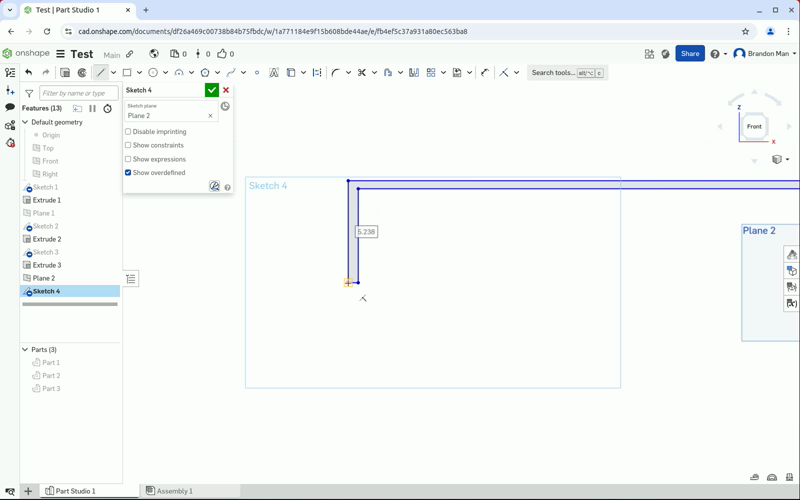
scroll(-6)
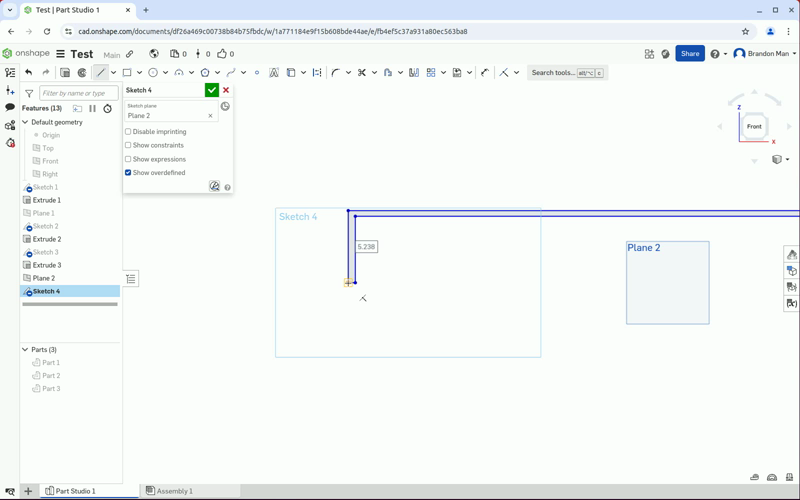
scroll(-6)
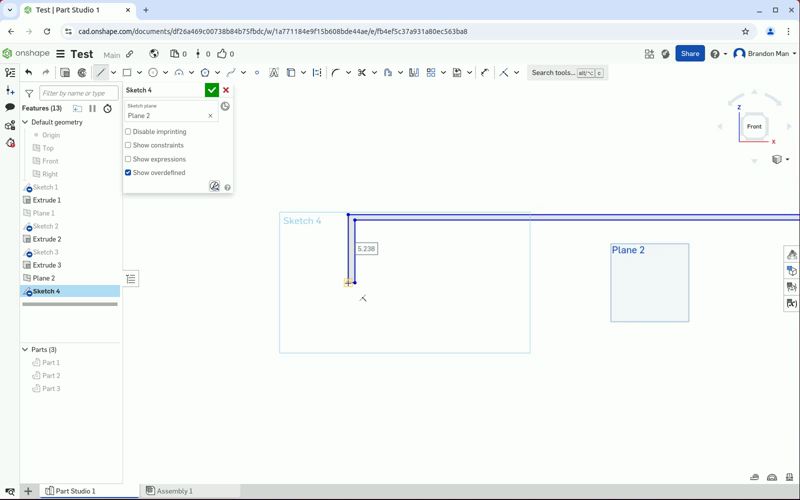
scroll(-6)
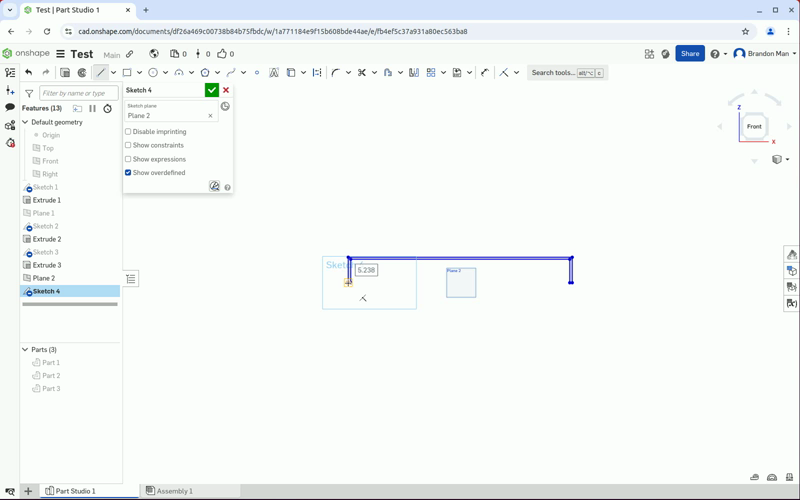
key(esc)
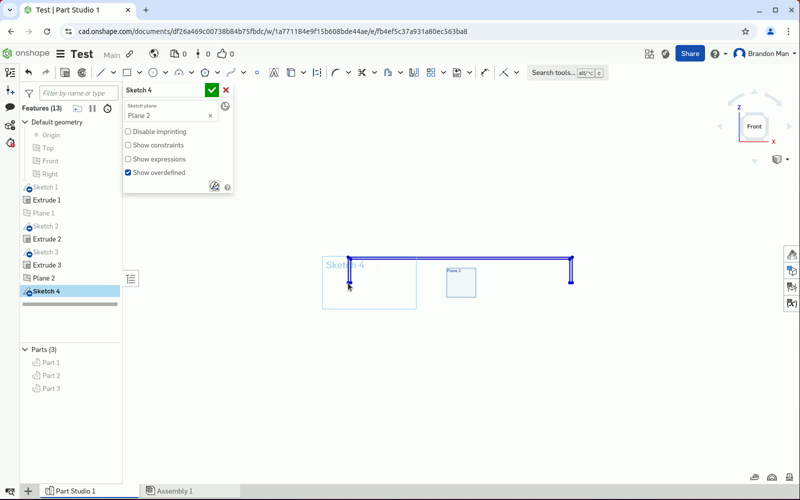
mouse_move(545, 257)
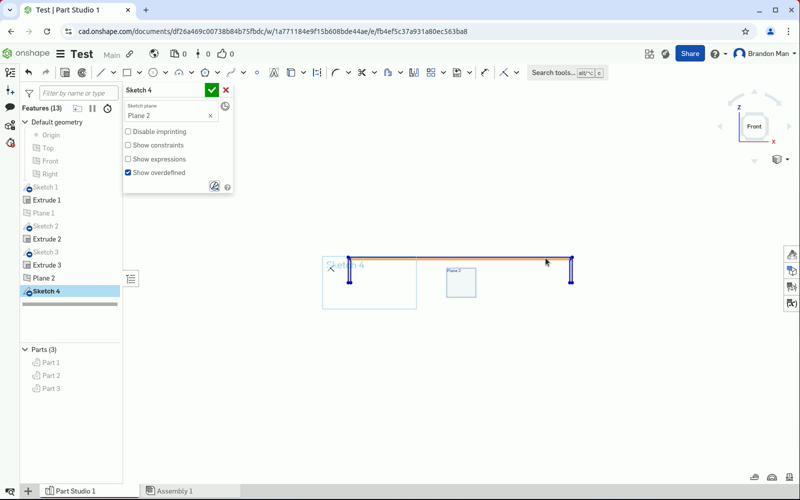
scroll(6)
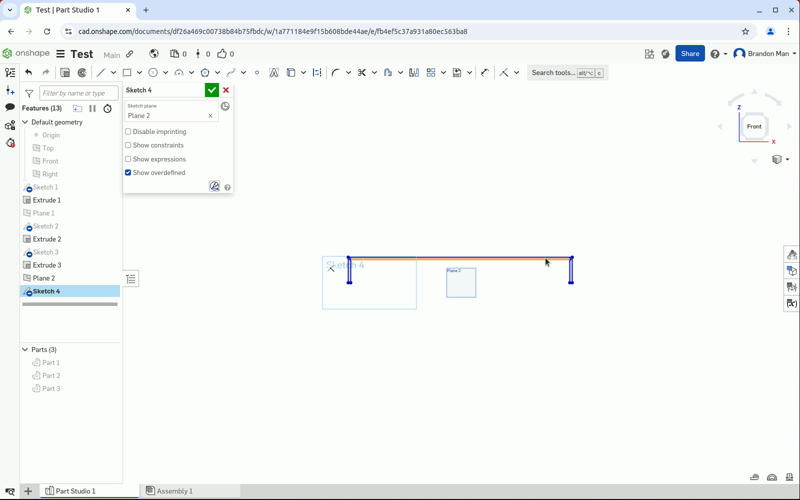
scroll(6)
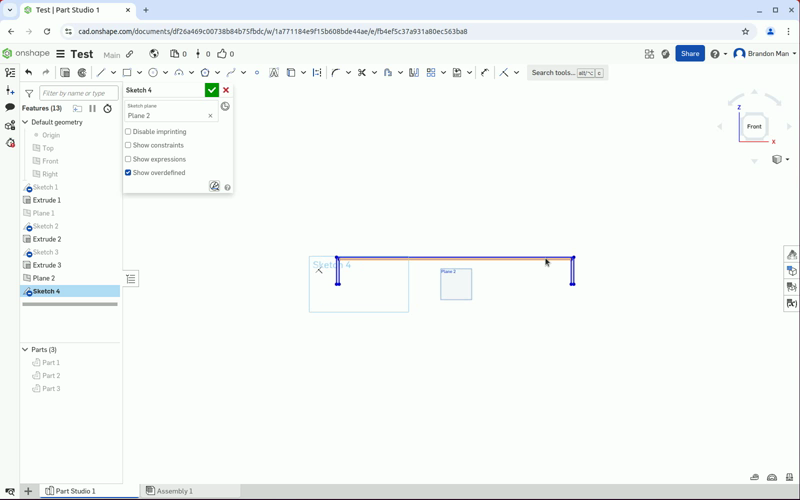
scroll(6)
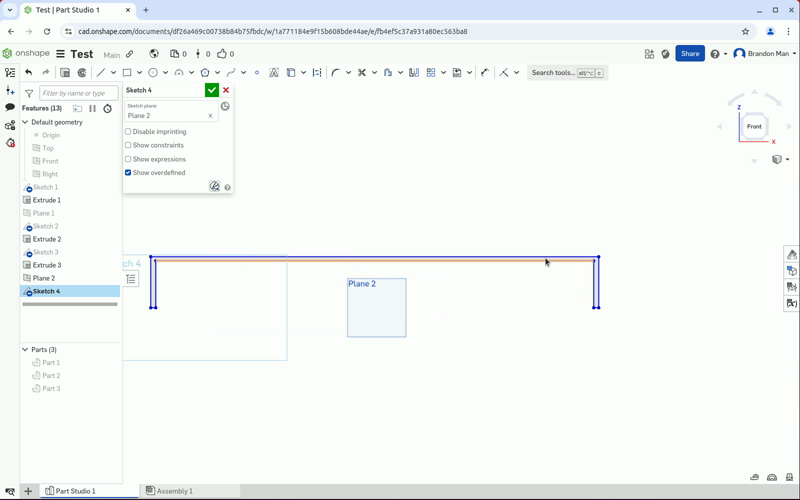
scroll(6)
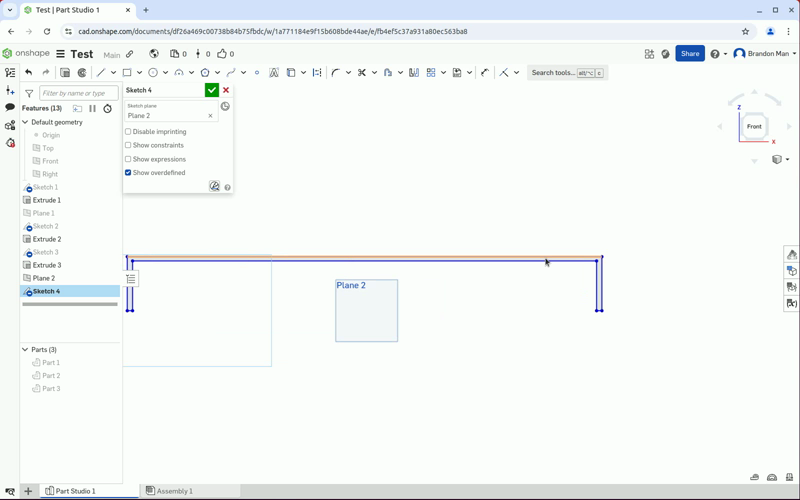
scroll(6)
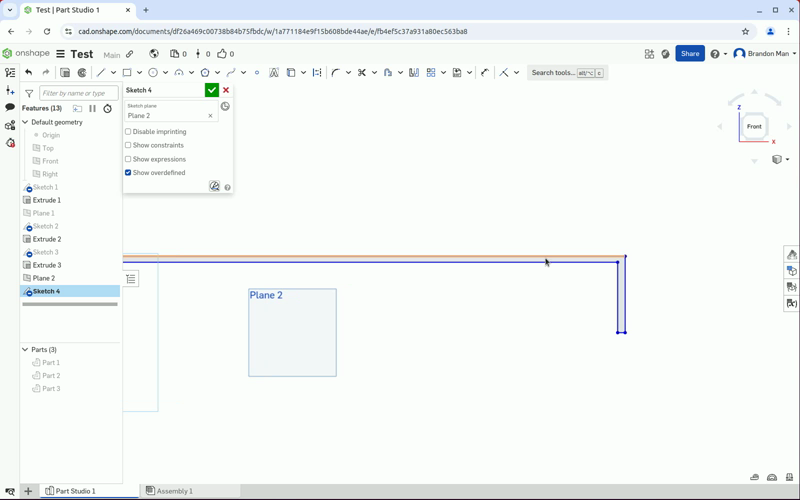
scroll(6)
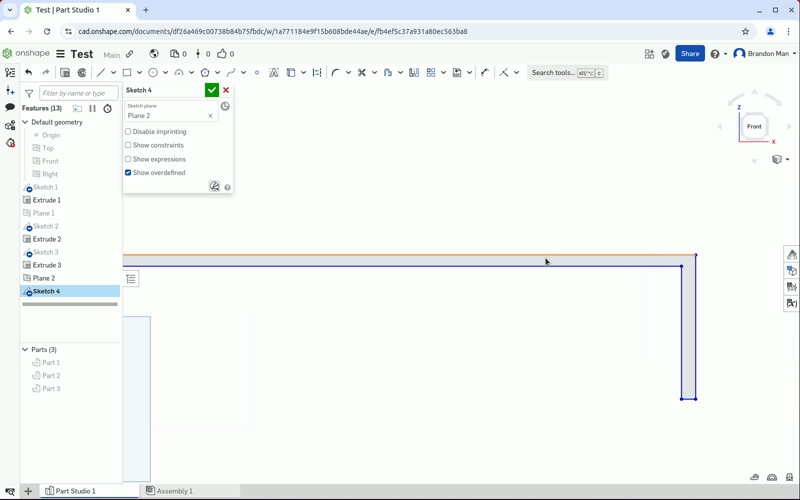
scroll(6)
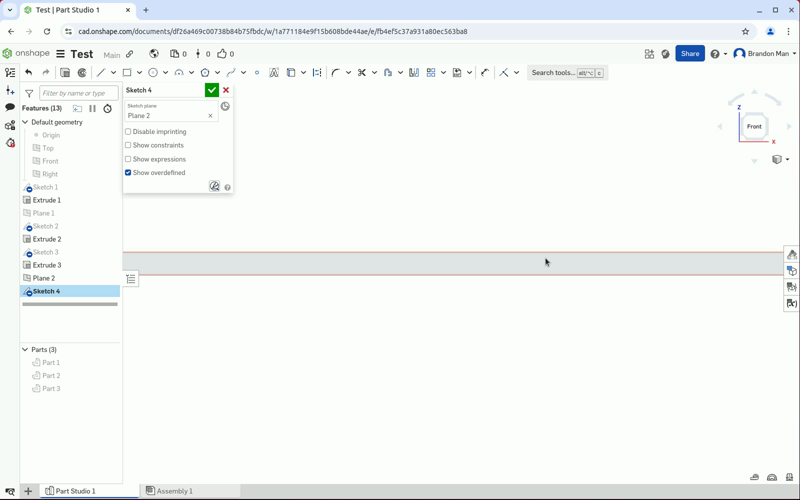
click(545, 257)
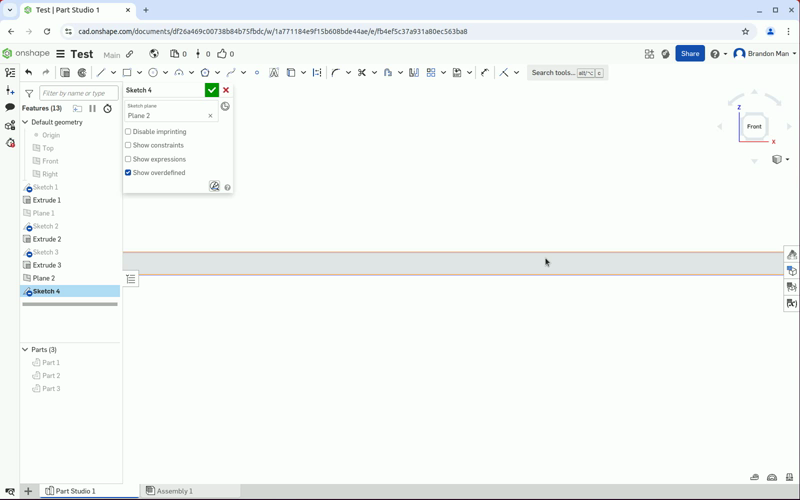
scroll(-6)
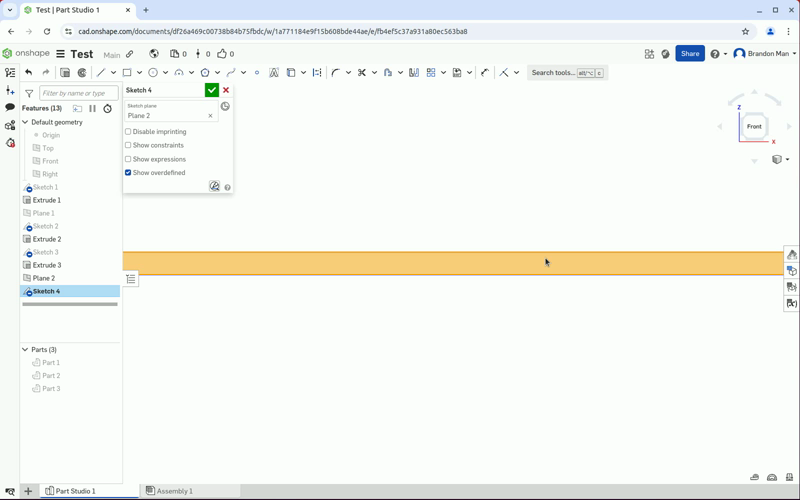
scroll(-6)
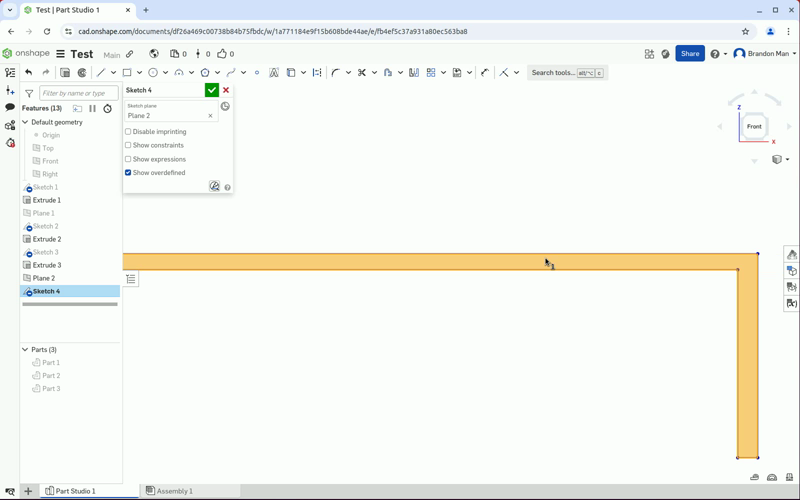
scroll(-6)
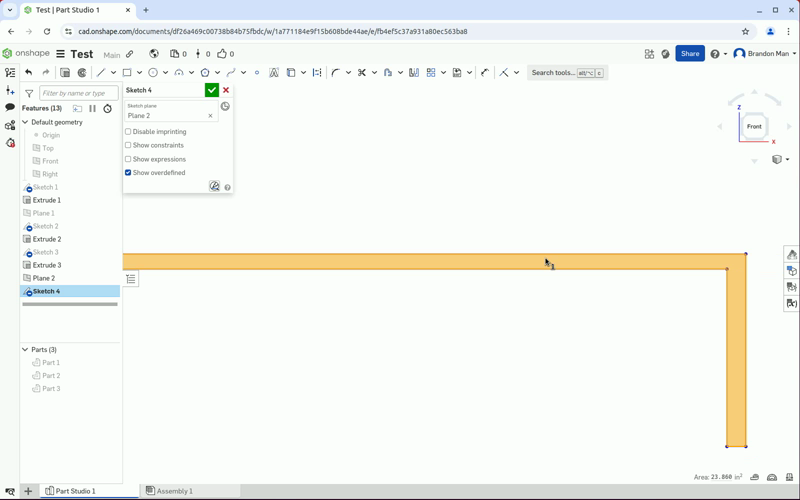
scroll(-6)
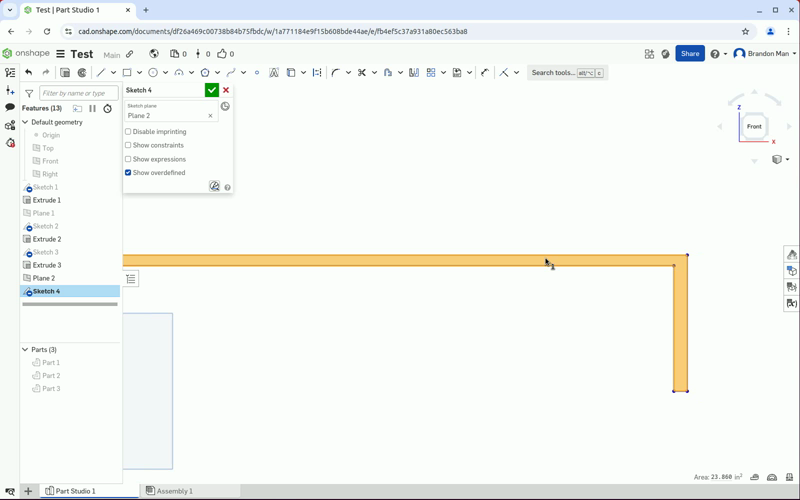
scroll(-6)
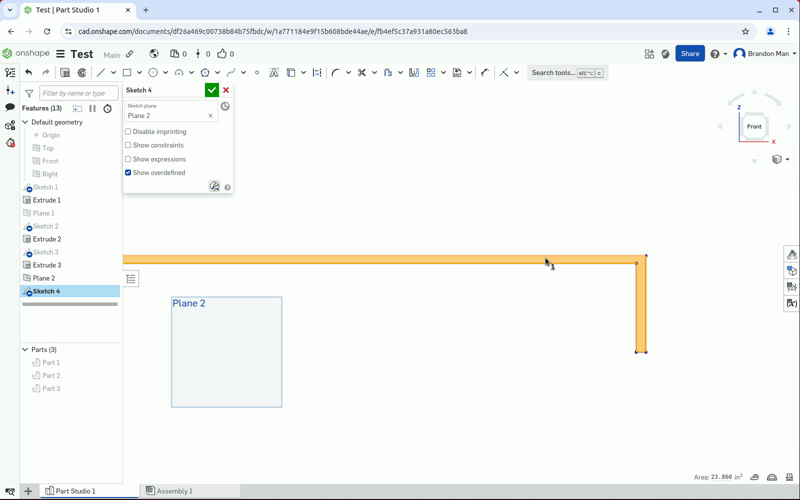
scroll(-6)
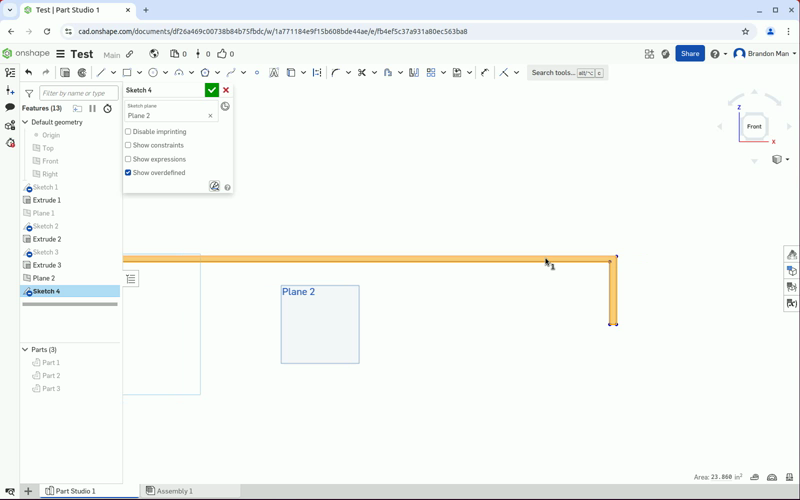
scroll(-6)
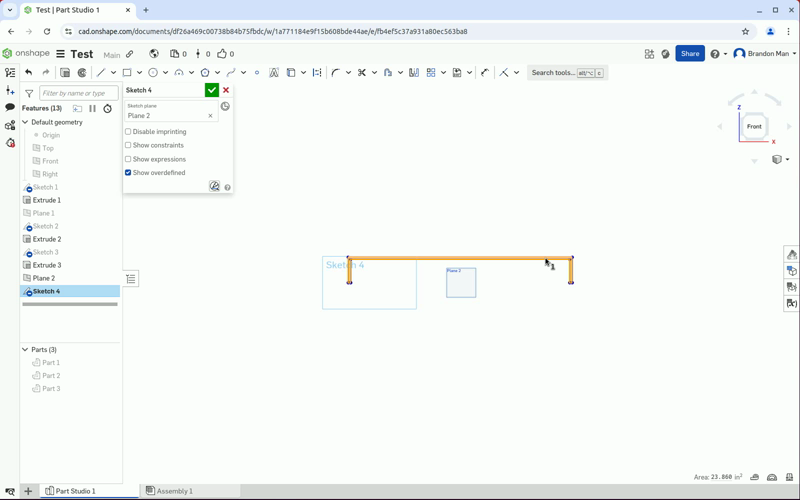
mouse_move(73, 352)
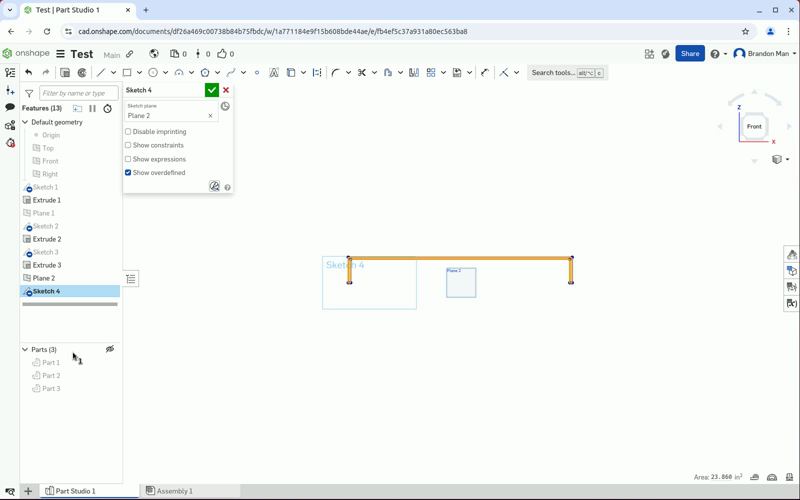
key(shift+y)
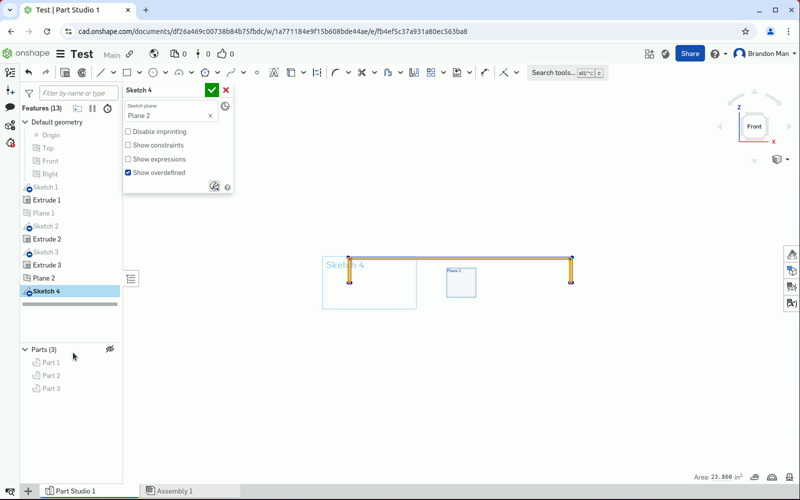
key(shift+e)
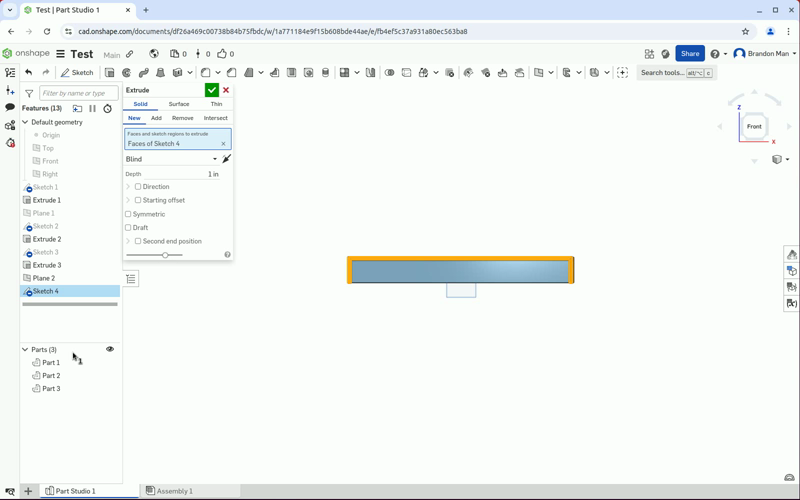
mouse_move(143, 106)
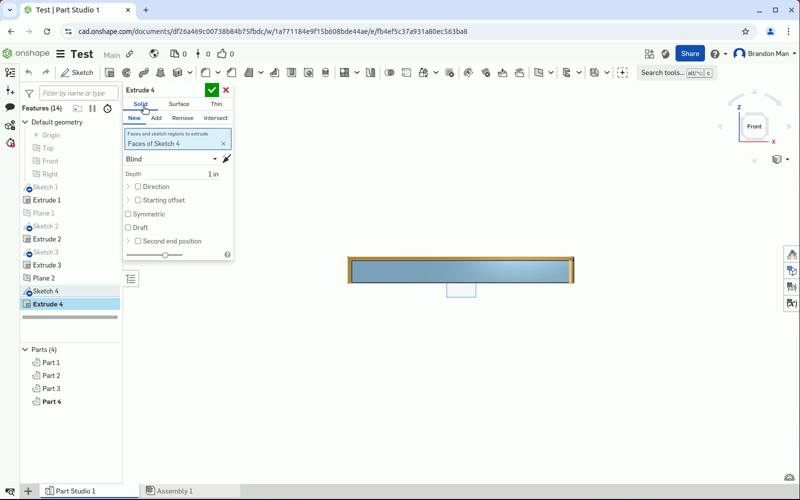
click(143, 106)
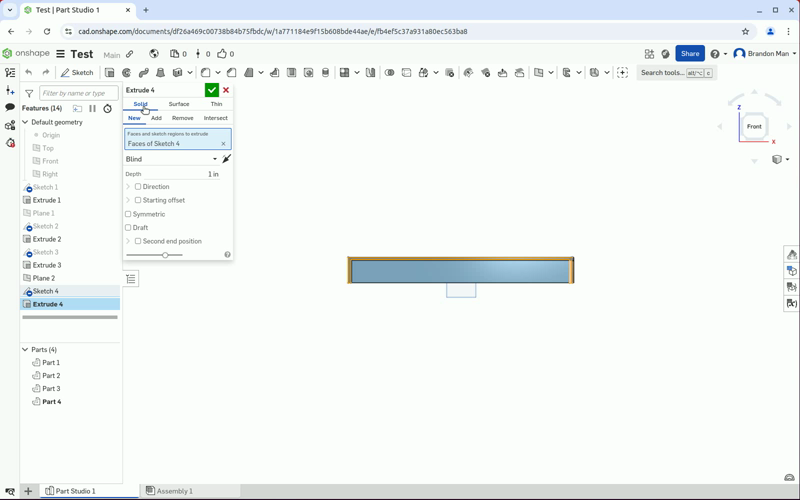
mouse_move(137, 120)
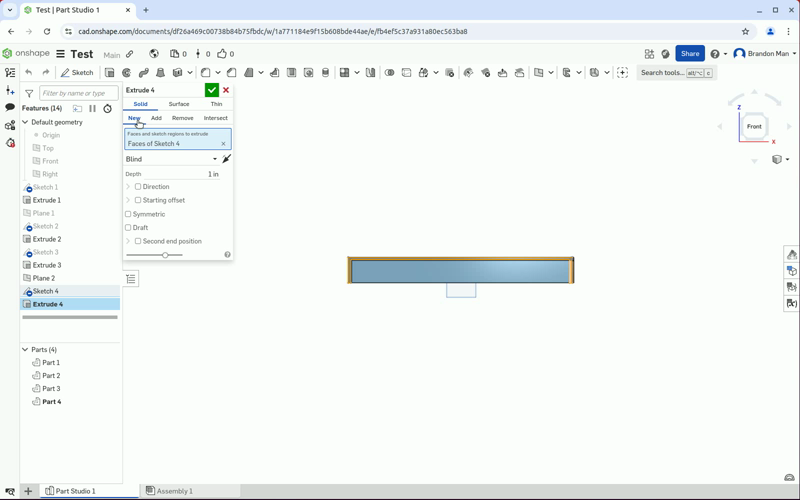
click(137, 120)
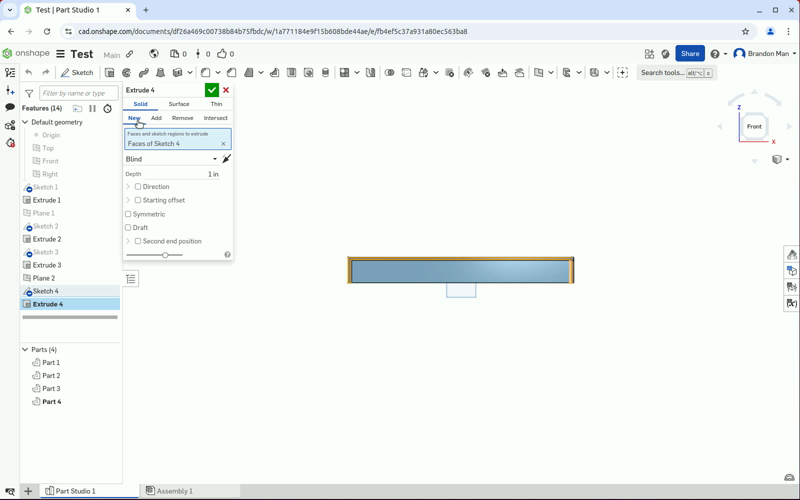
key(tab, 4)
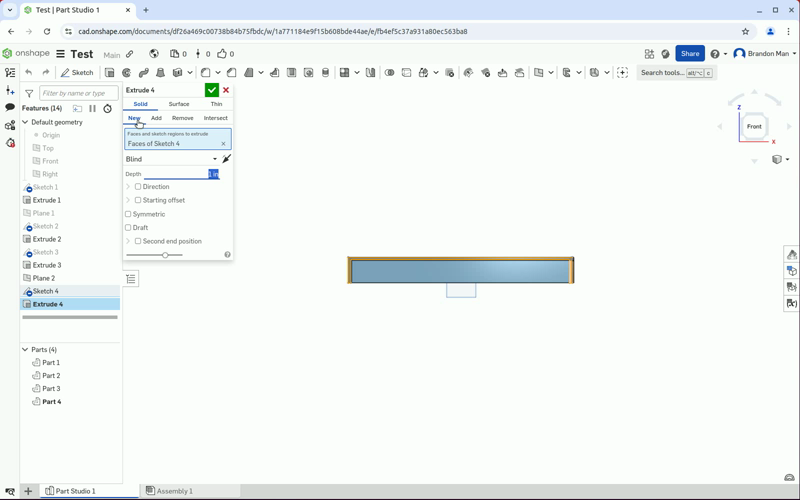
text(0.722)
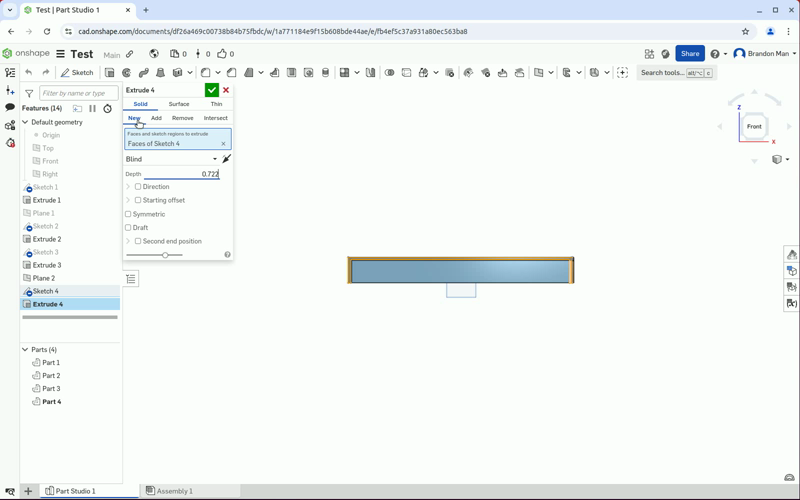
key(enter)
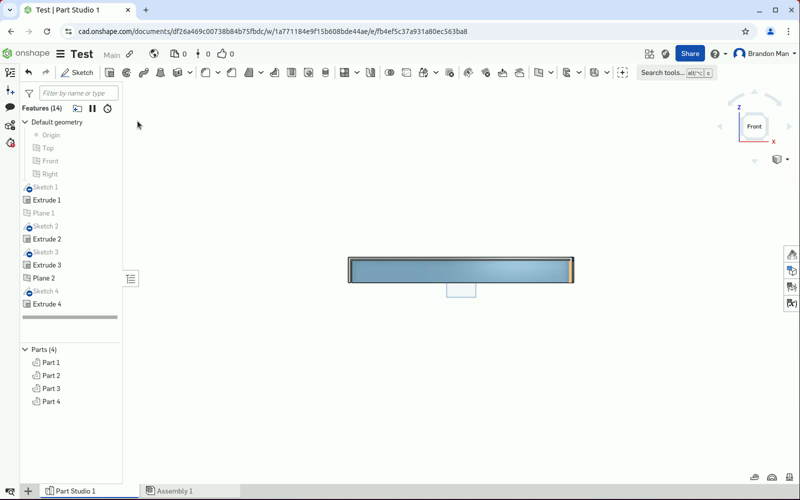
key(shift+h)
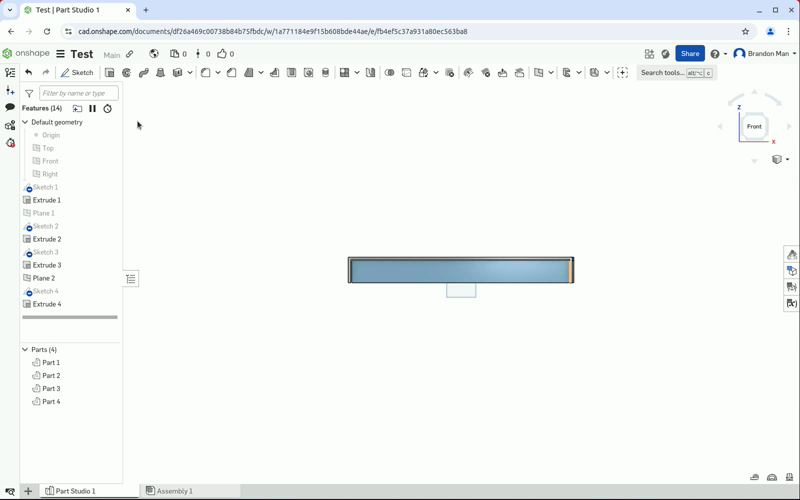
key(shift+h)
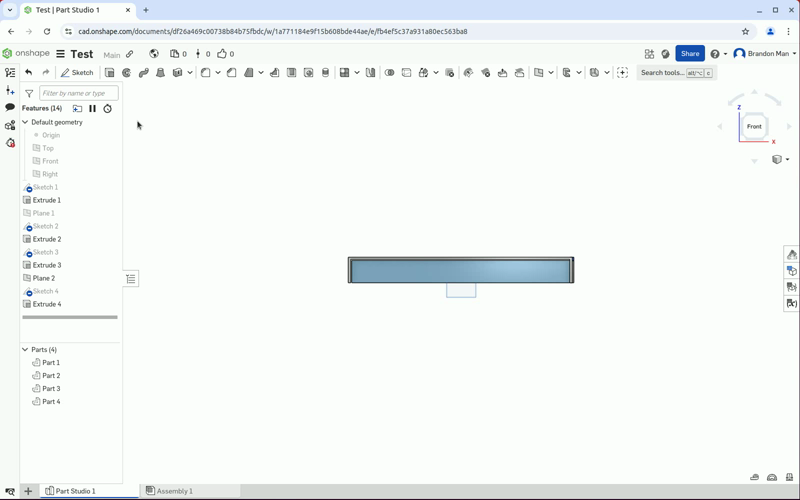
mouse_move(73, 189)
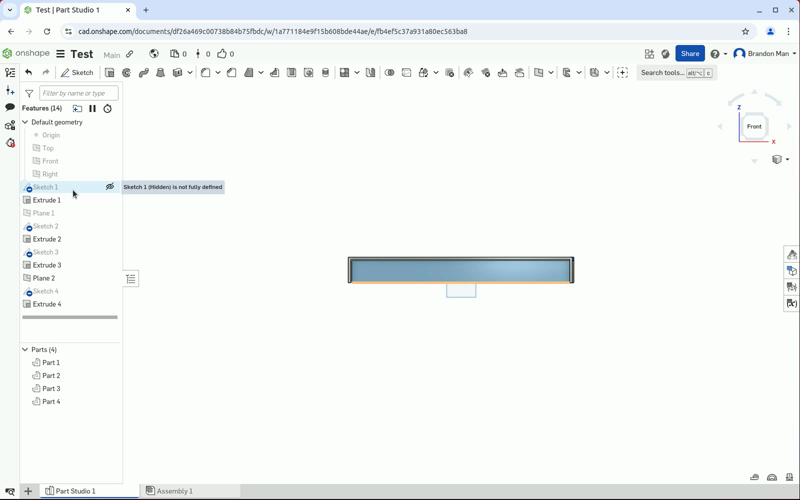
click(73, 189)
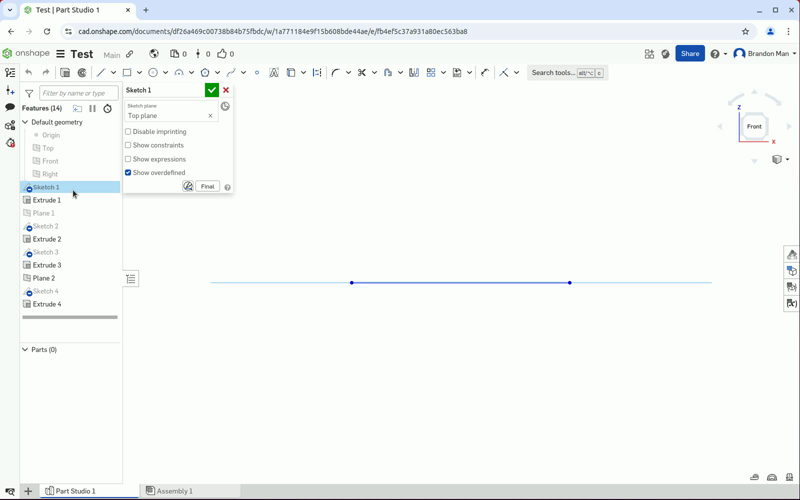
mouse_move(229, 92)
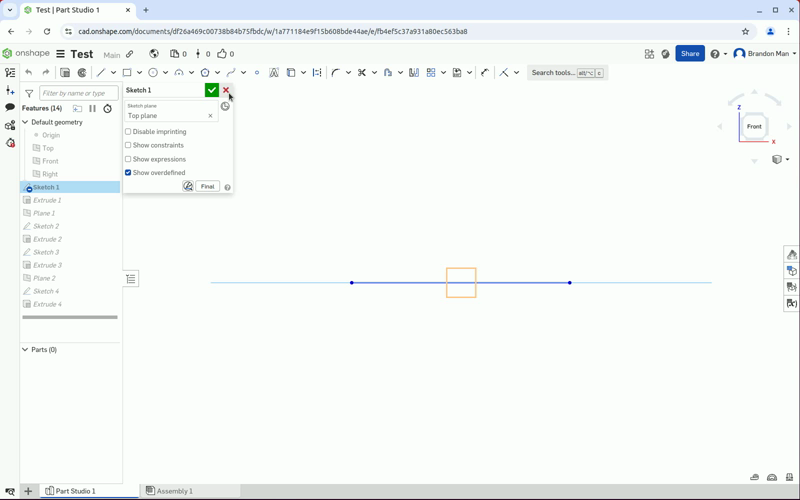
click(229, 92)
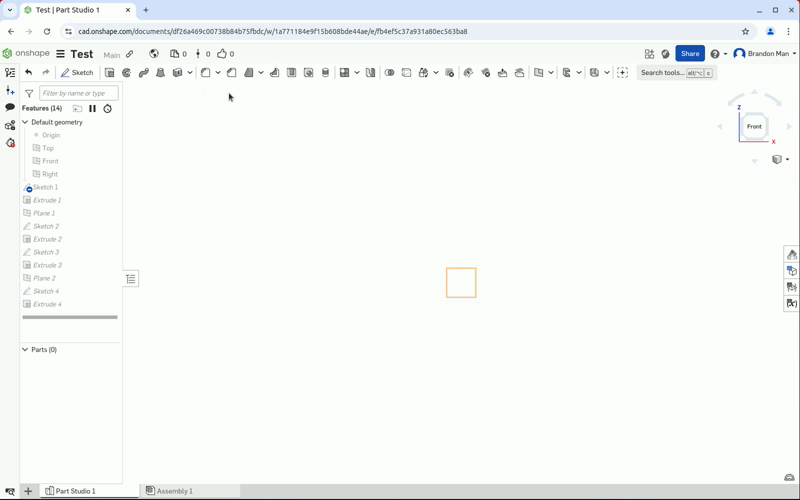
key(shift+s)
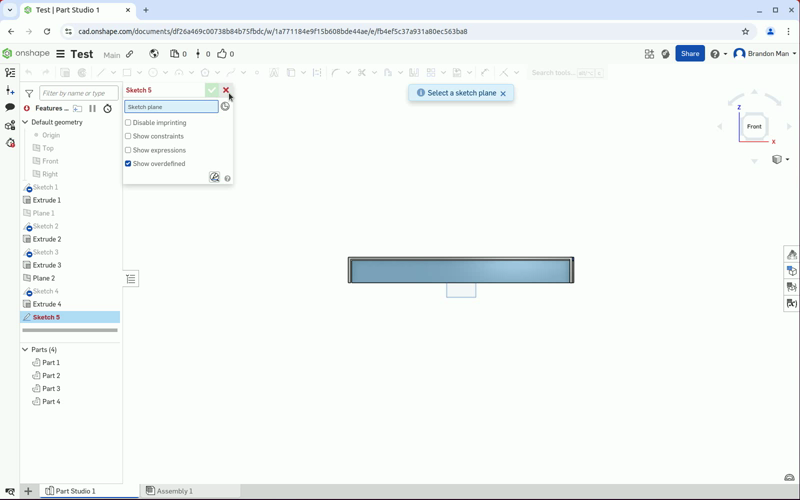
mouse_move(73, 280)
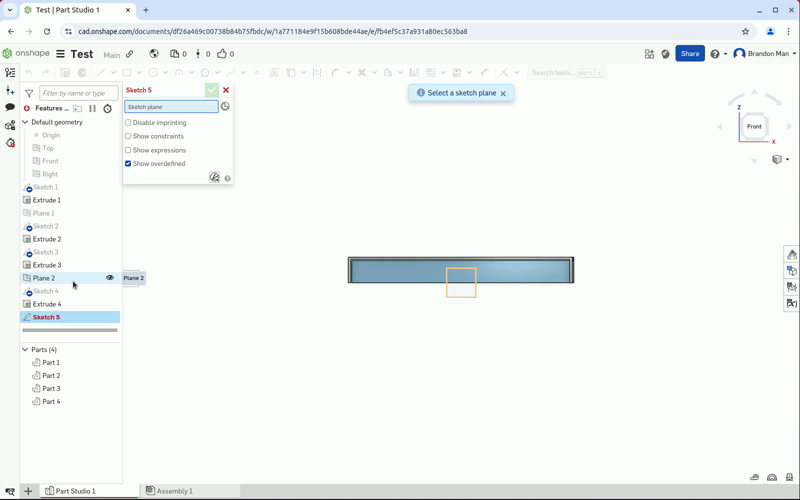
click(73, 280)
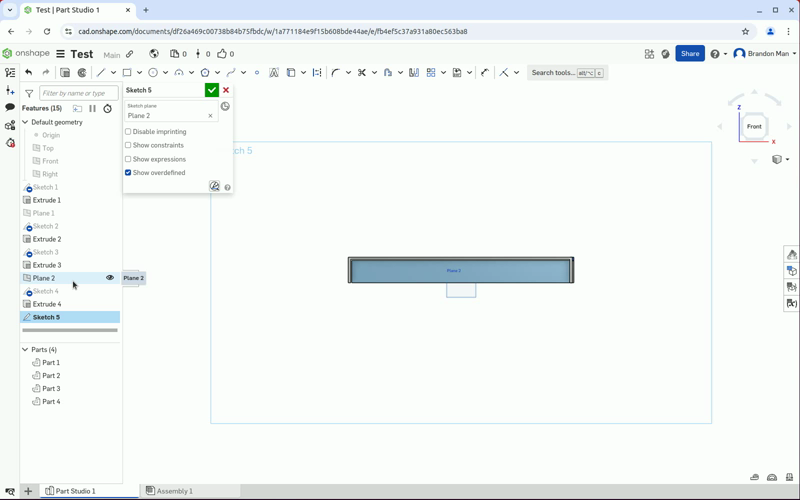
mouse_move(73, 352)
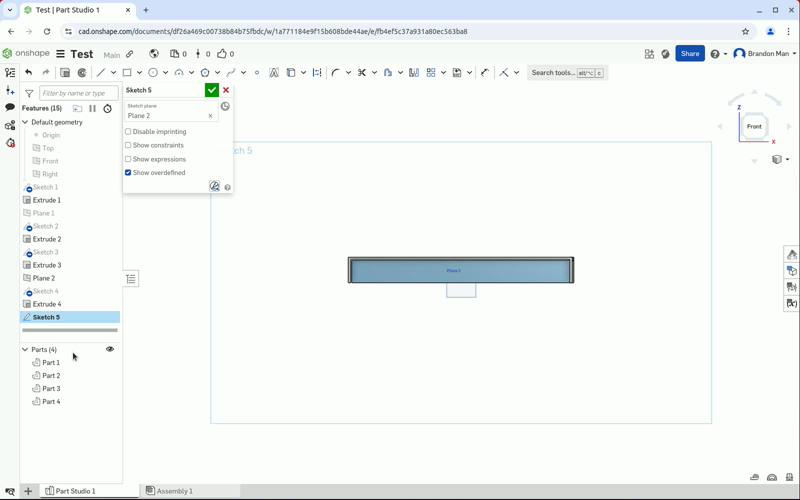
key(y)
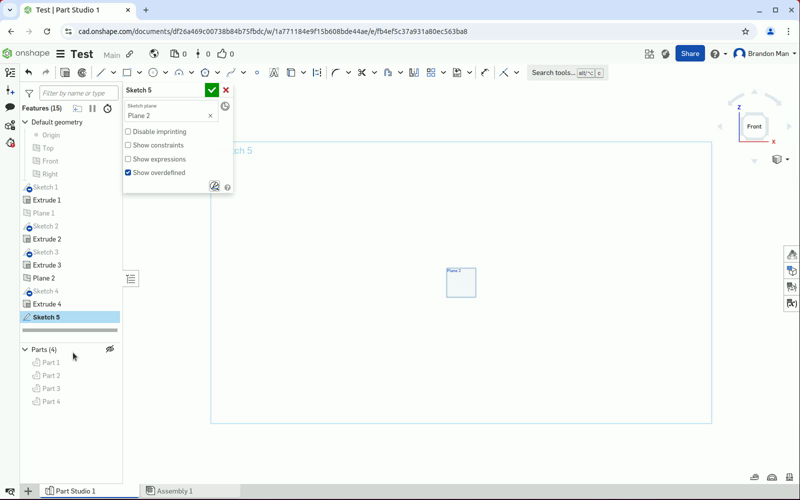
key(l)
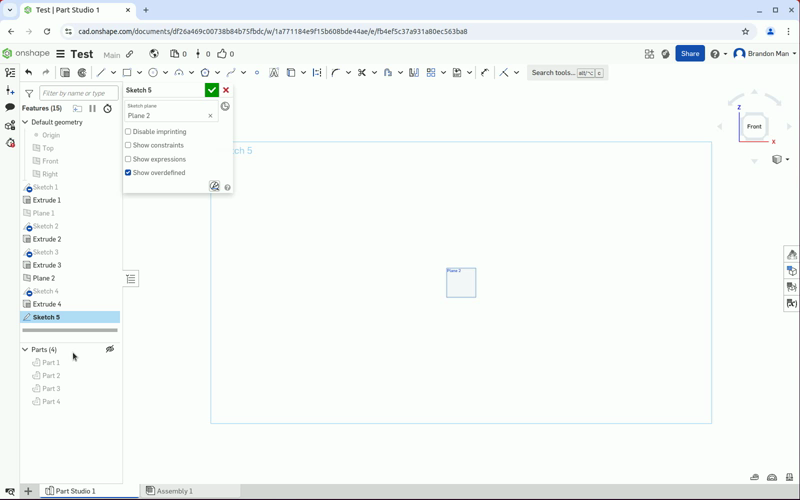
key_down(shift)
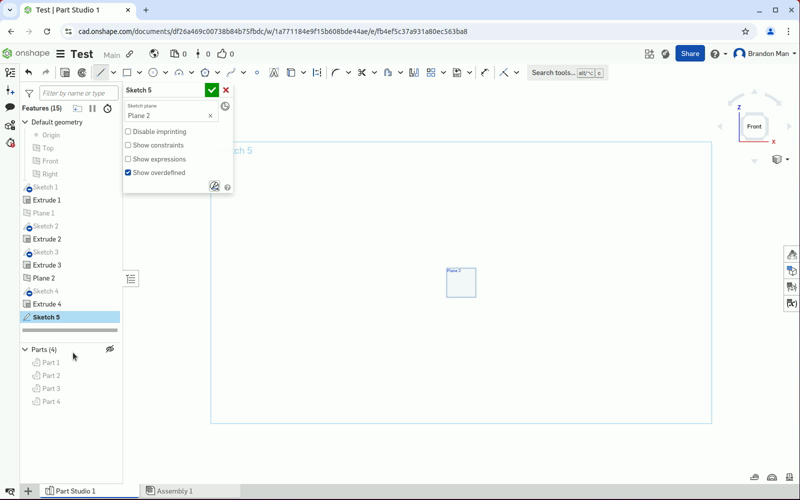
mouse_move(351, 282)
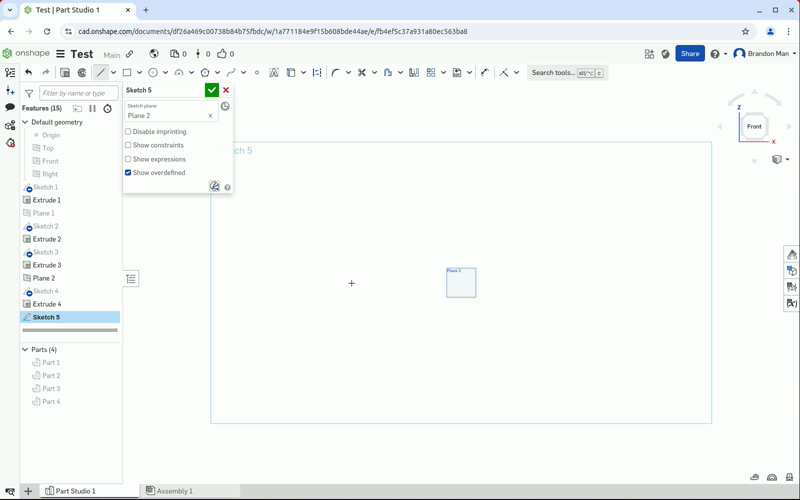
click(351, 282)
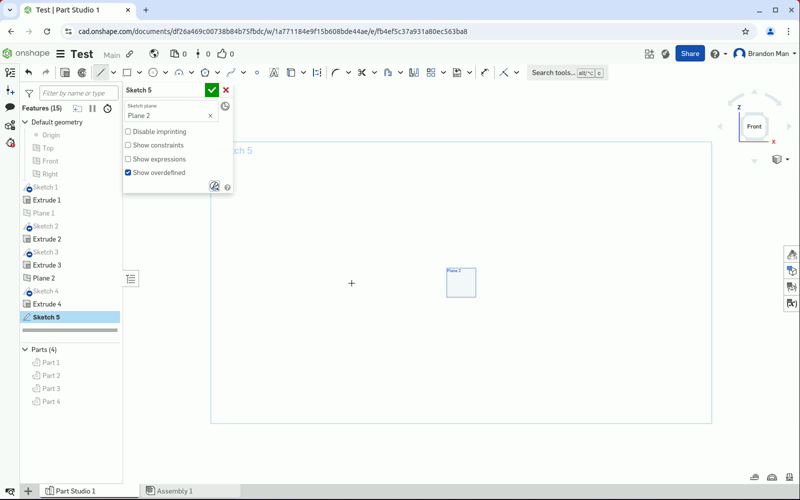
key_up(shift)
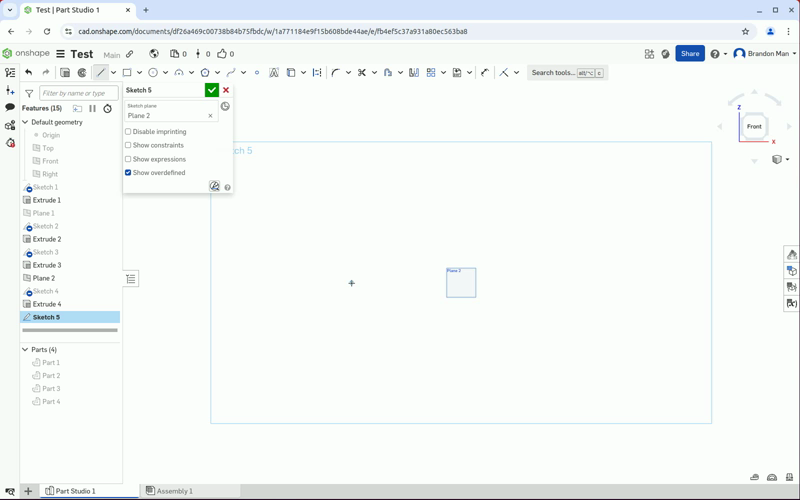
key_down(shift)
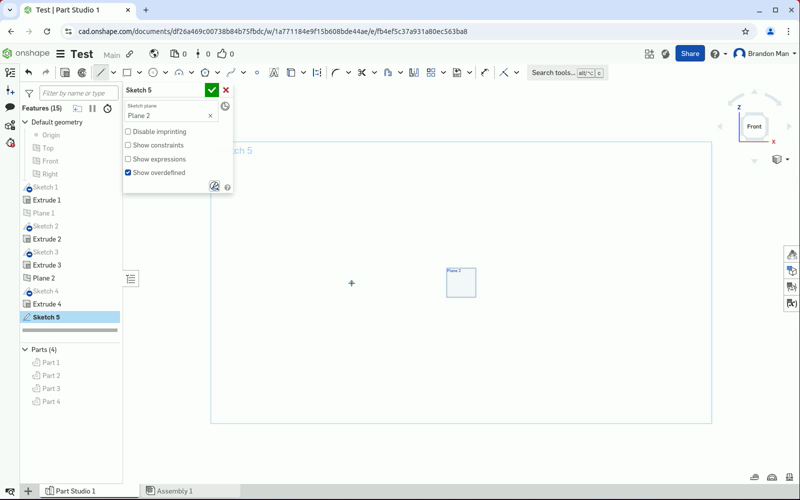
mouse_move(569, 282)
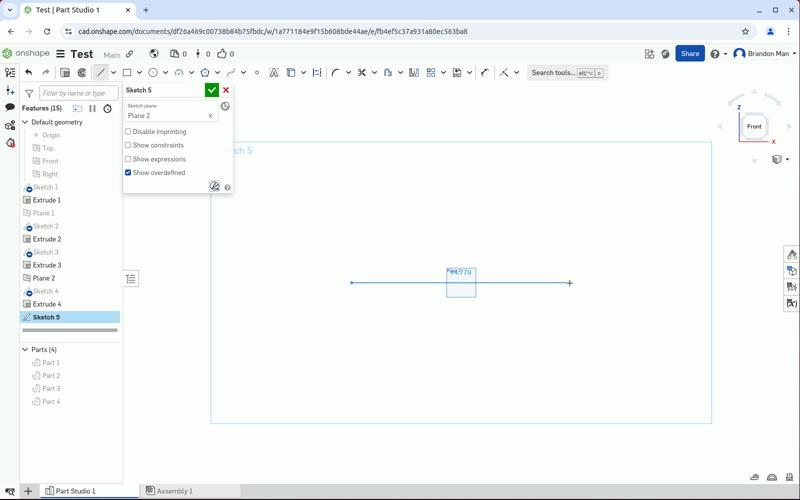
click(569, 282)
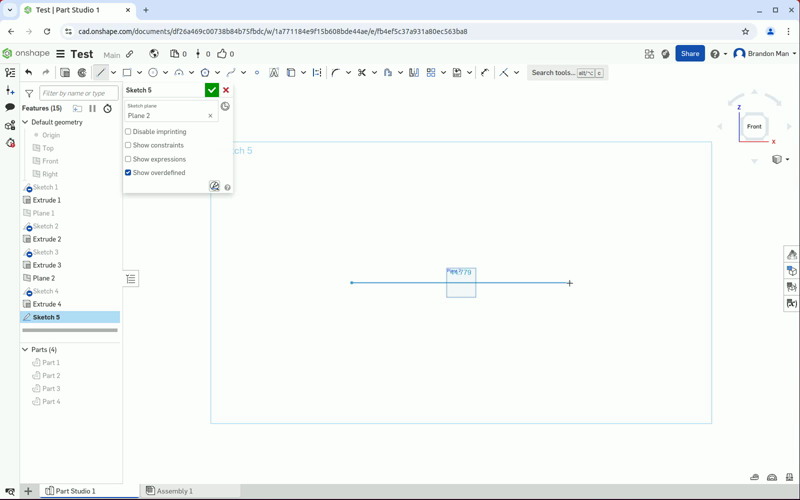
key_up(shift)
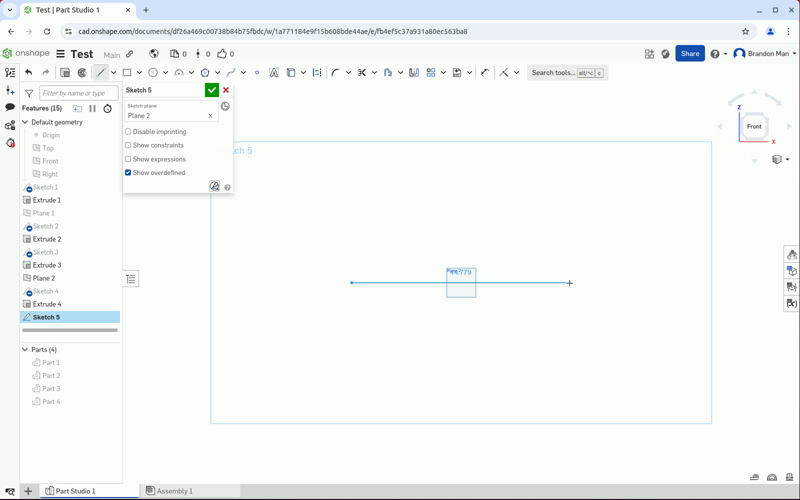
key_down(shift)
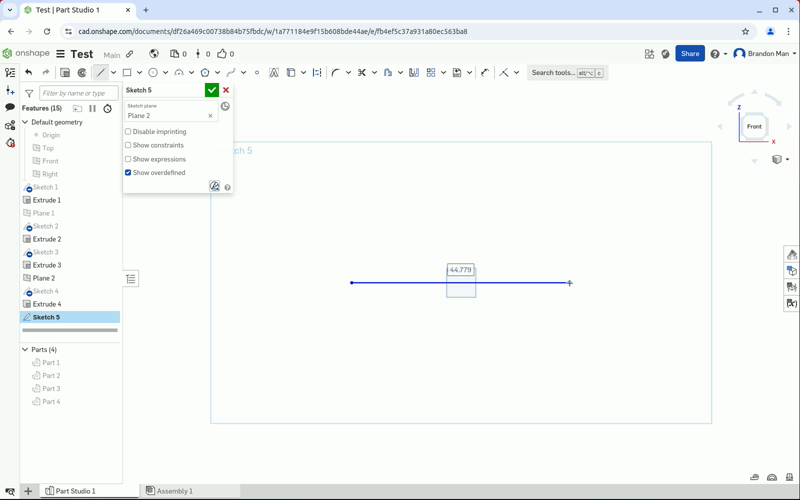
mouse_move(589, 282)
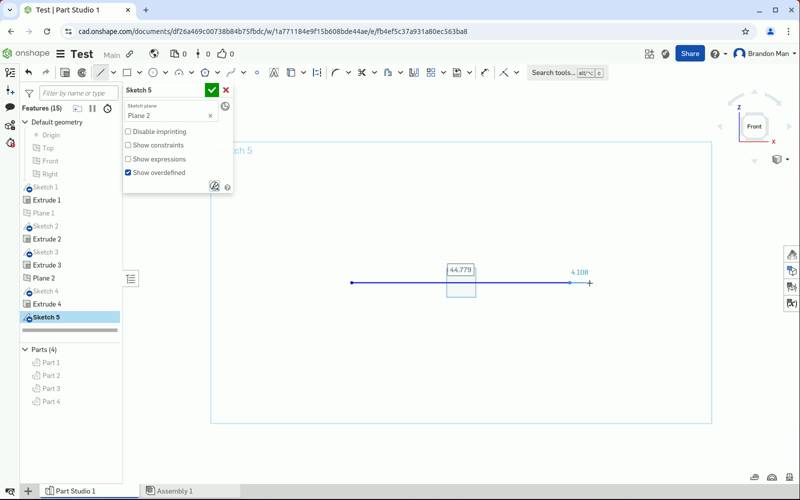
mouse_move(569, 260)
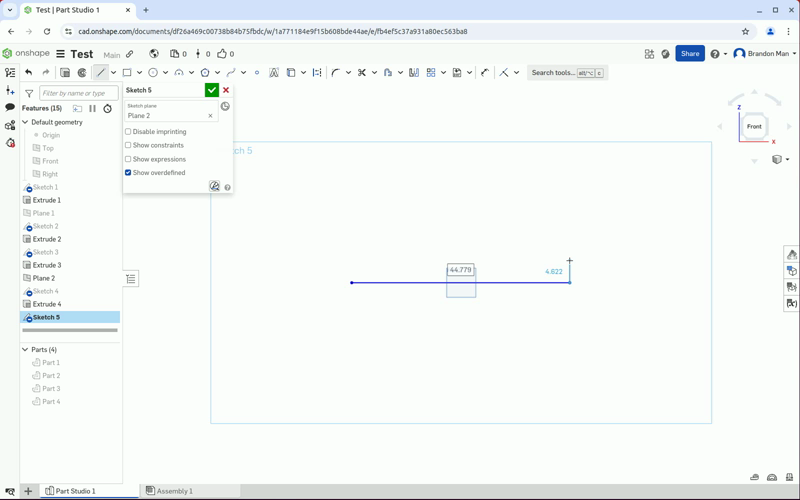
click(569, 260)
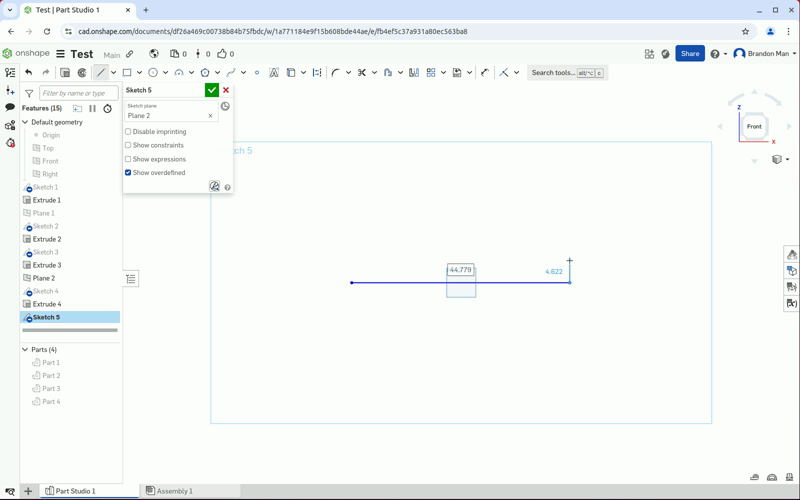
key_up(shift)
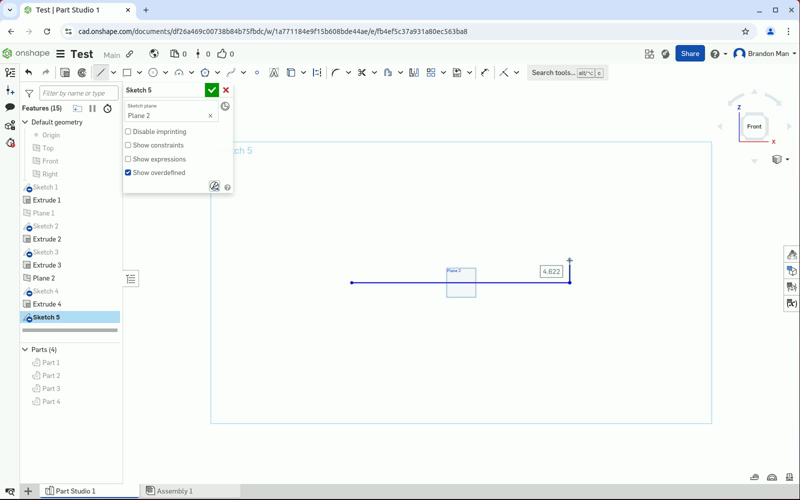
key_down(shift)
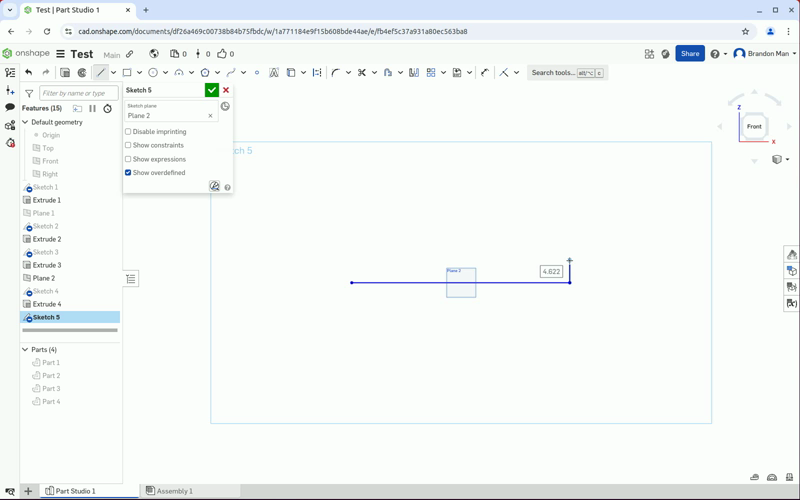
mouse_move(351, 260)
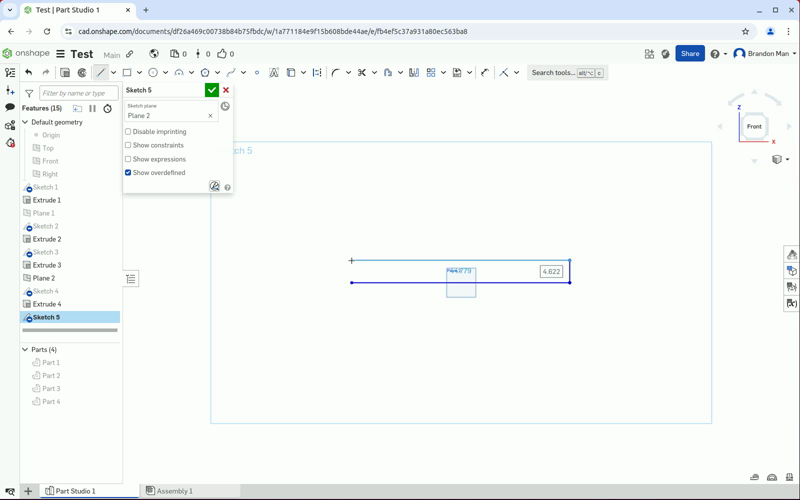
click(351, 260)
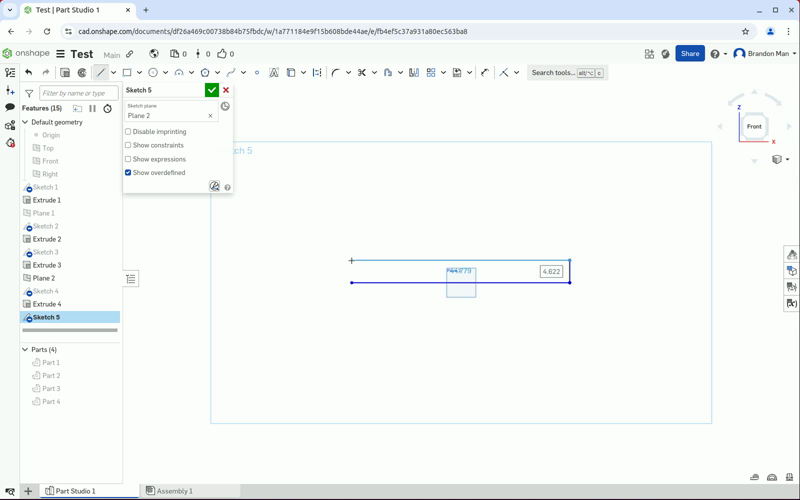
key_up(shift)
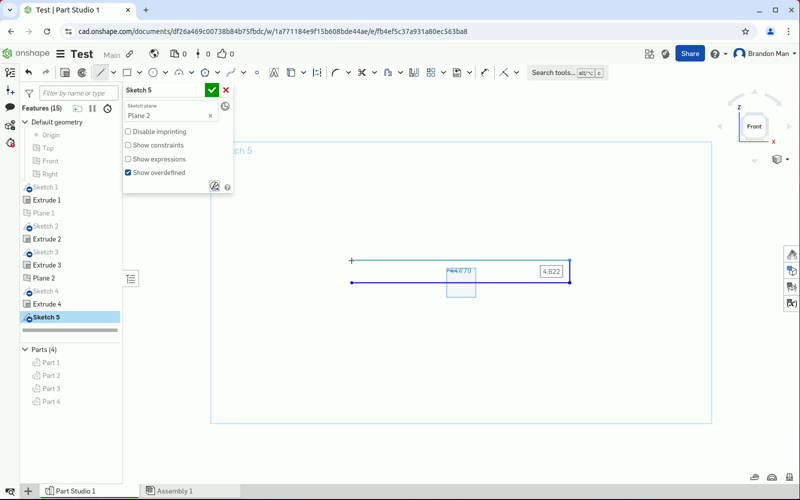
mouse_move(381, 260)
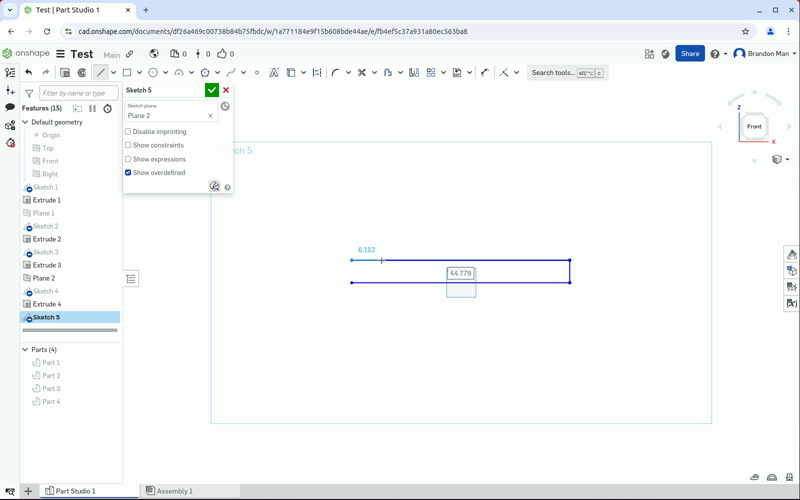
key_down(shift)
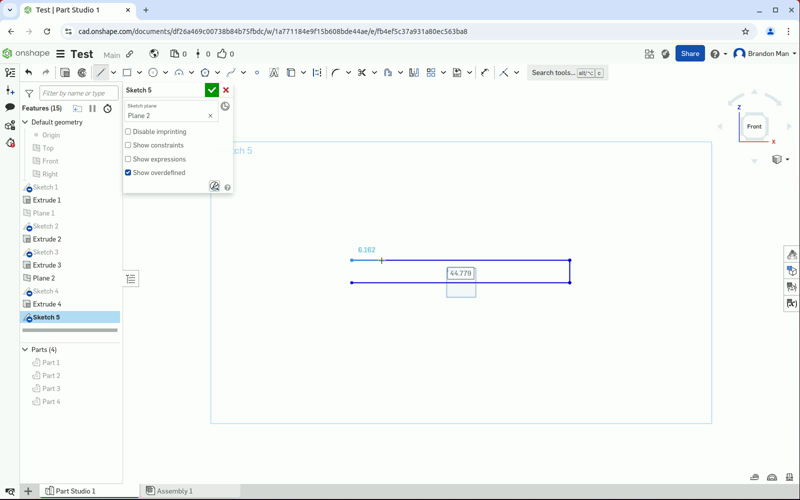
mouse_move(351, 282)
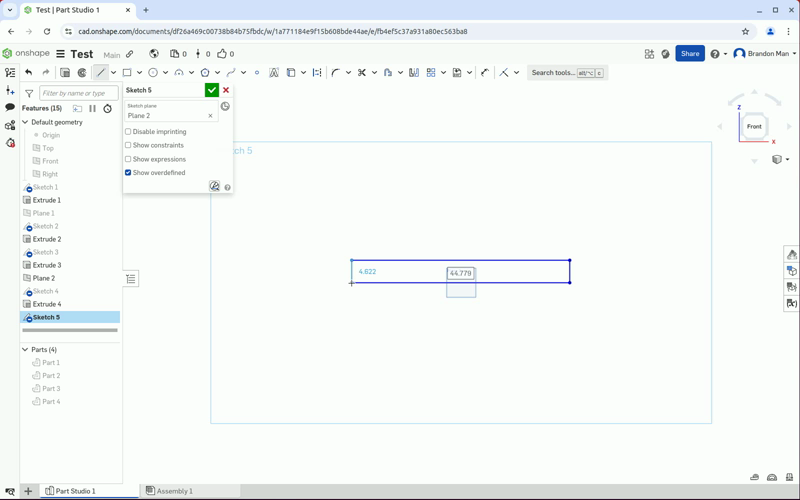
key_up(shift)
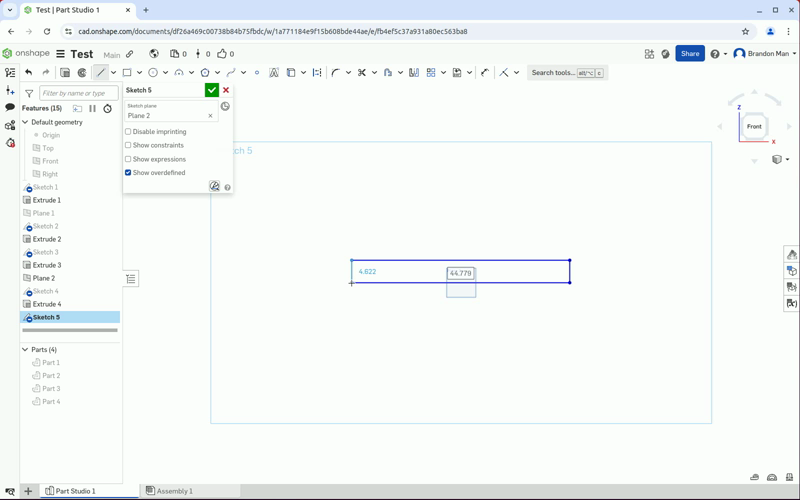
click(351, 282)
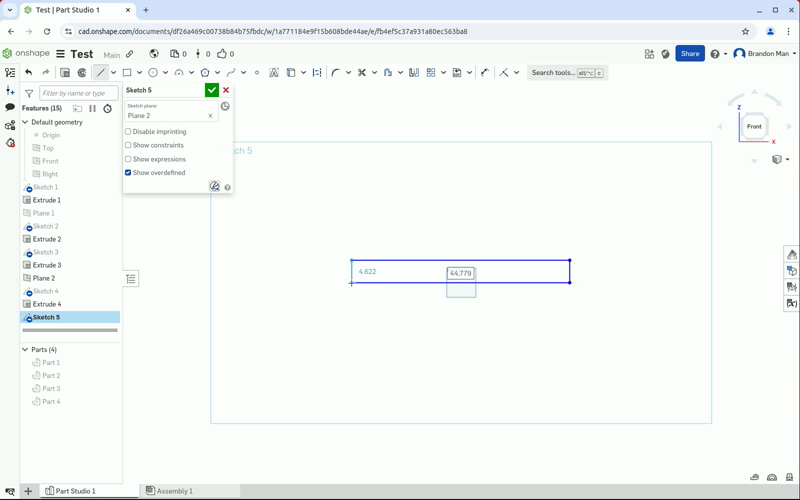
key(esc)
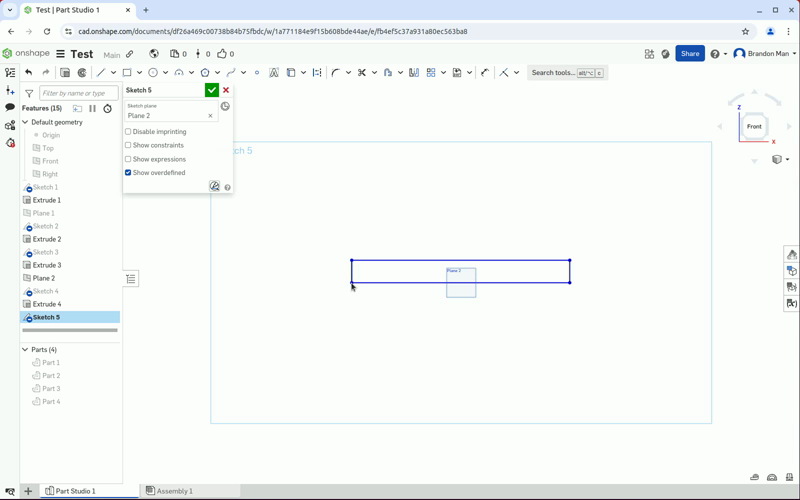
mouse_move(549, 272)
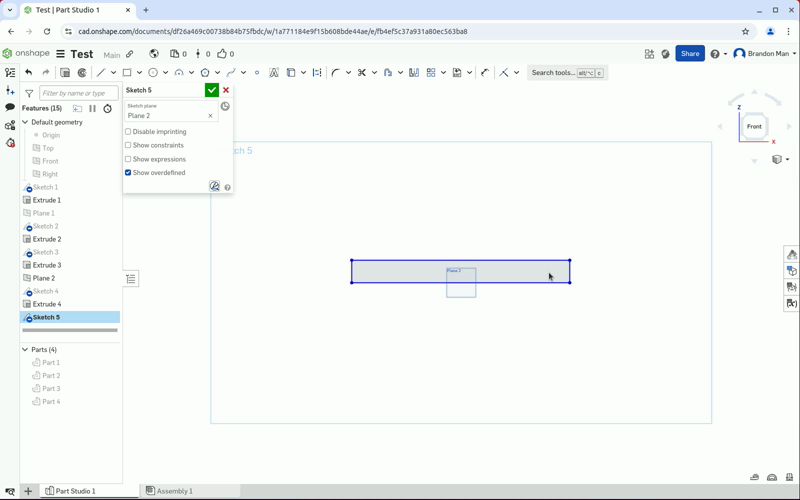
click(549, 272)
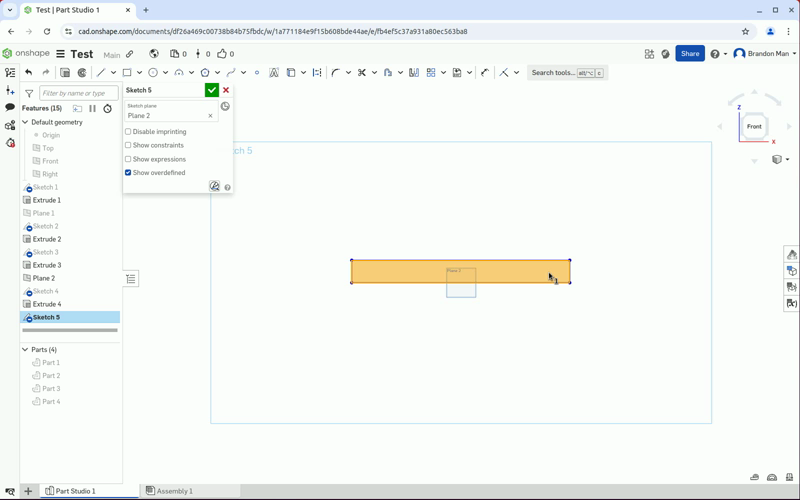
mouse_move(73, 352)
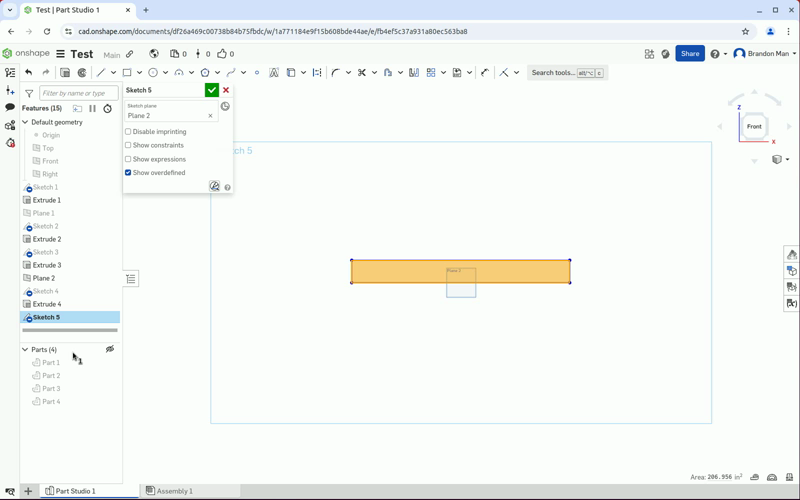
key(shift+y)
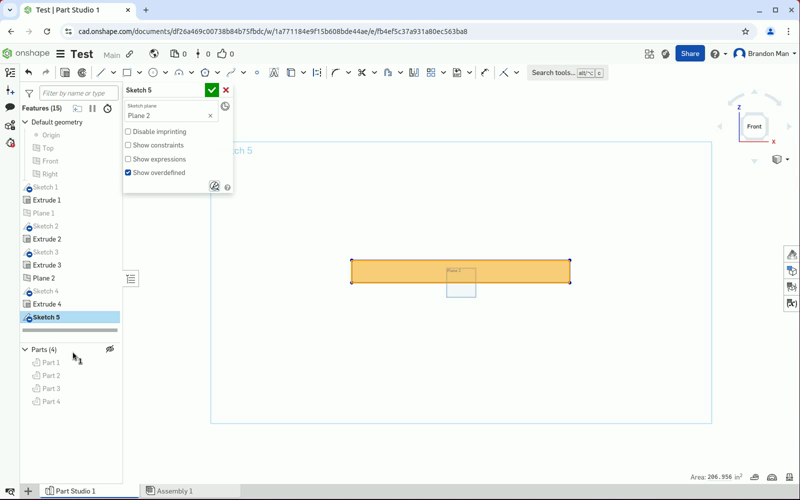
key(shift+e)
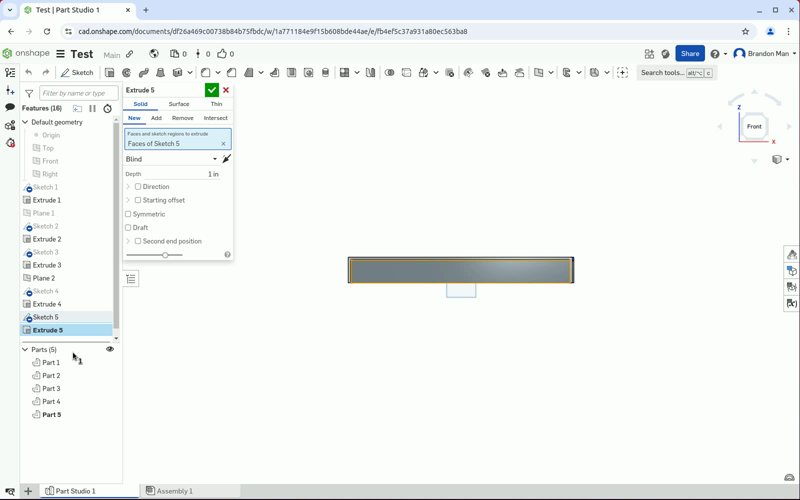
mouse_move(143, 106)
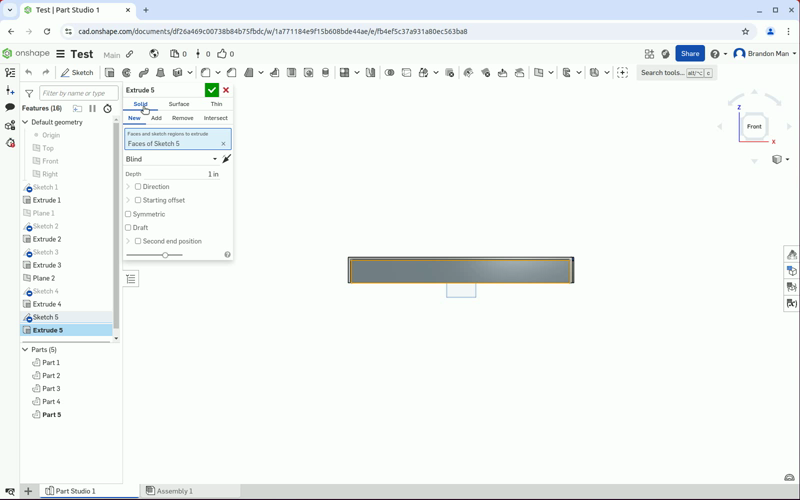
click(143, 106)
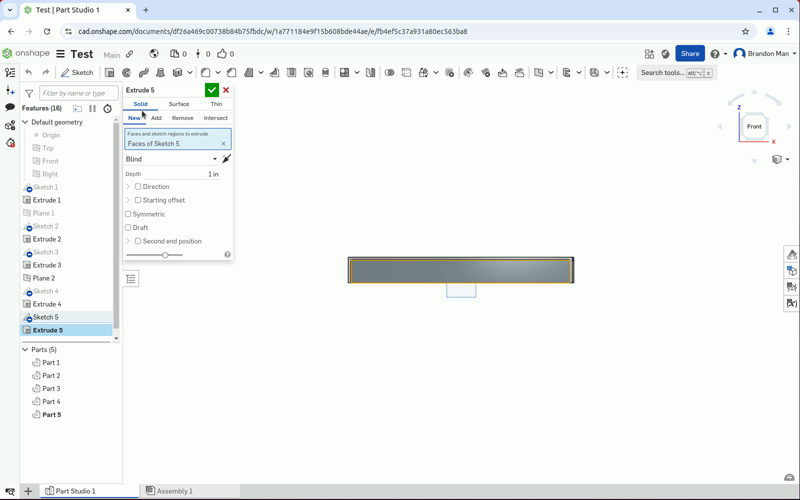
mouse_move(137, 120)
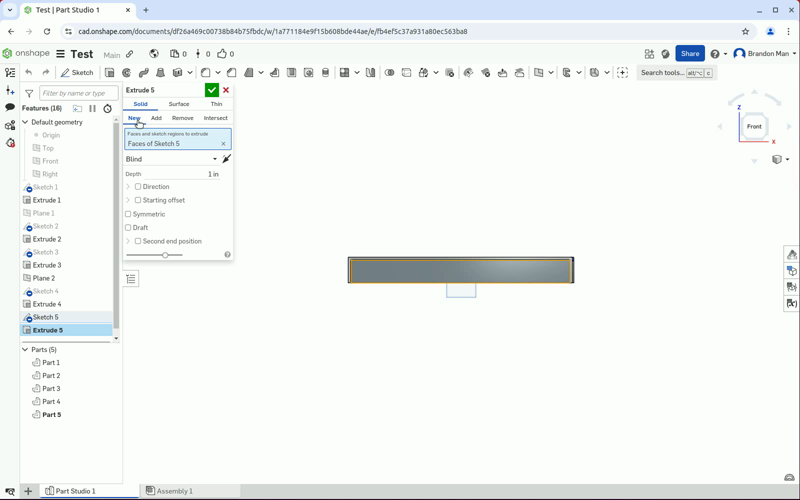
click(137, 120)
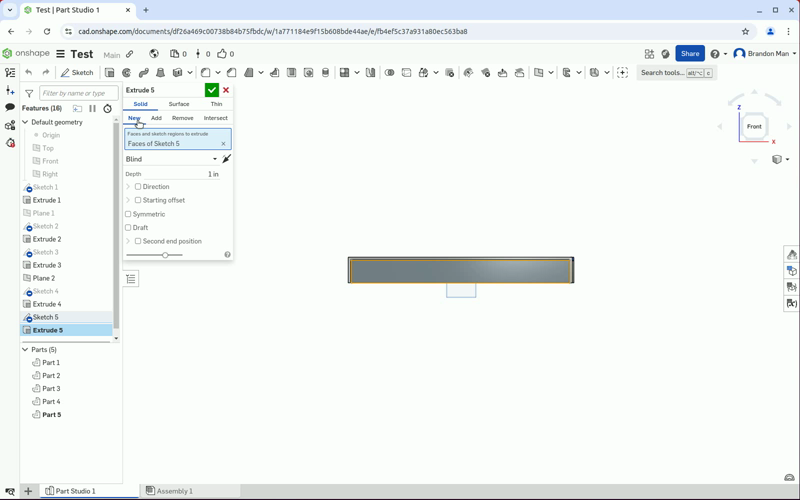
key(tab, 4)
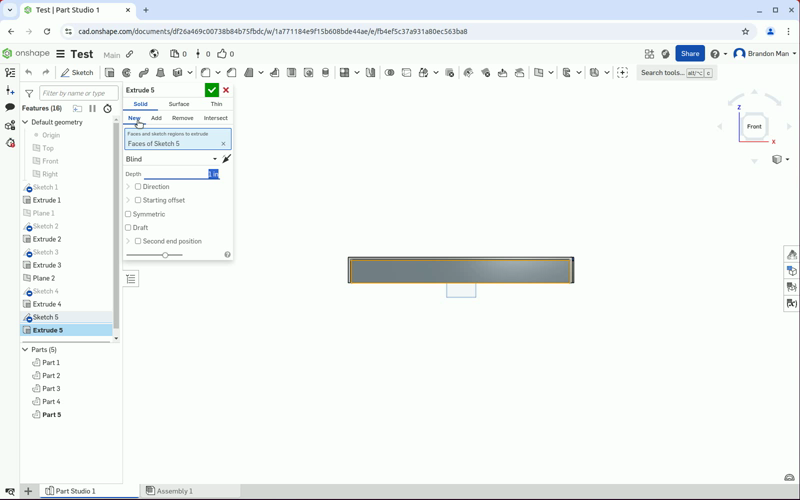
text(0.722)
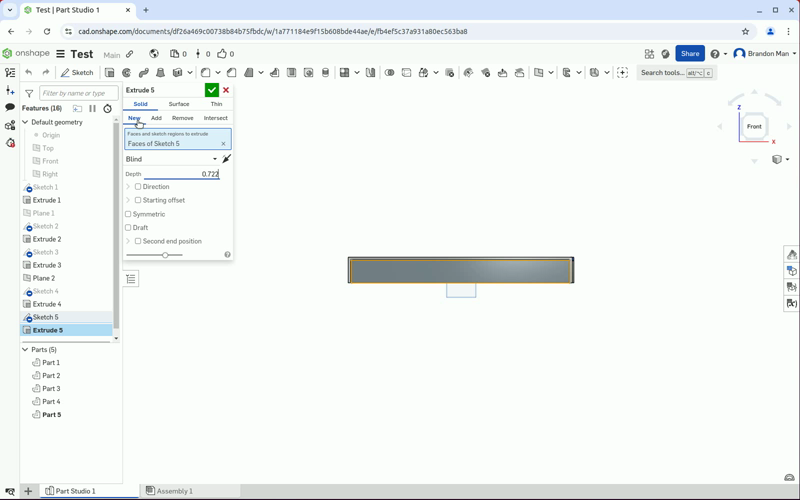
key(enter)
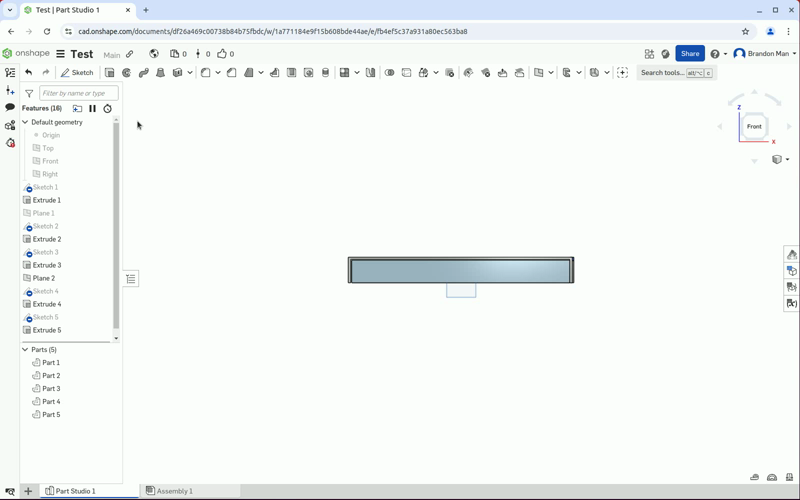
key(shift+h)
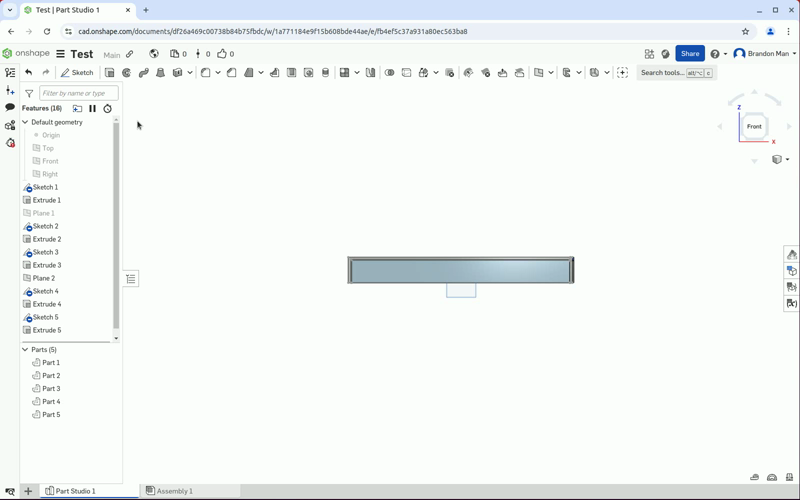
key(shift+h)
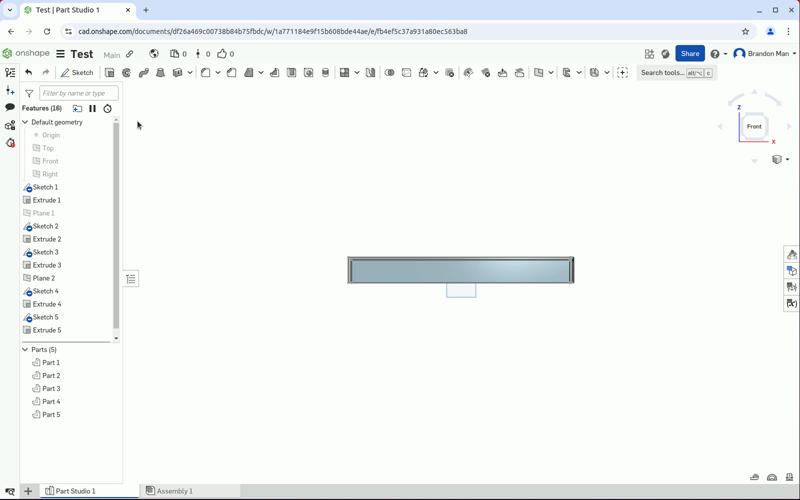
key(shift+7)
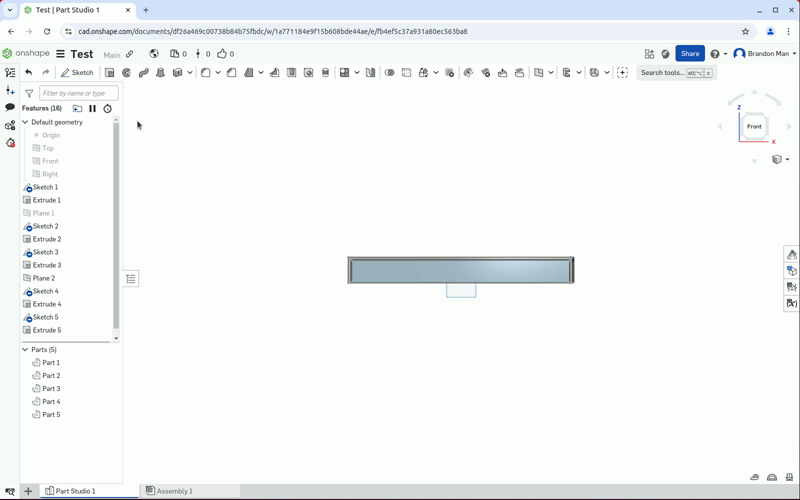
key(left, 2)
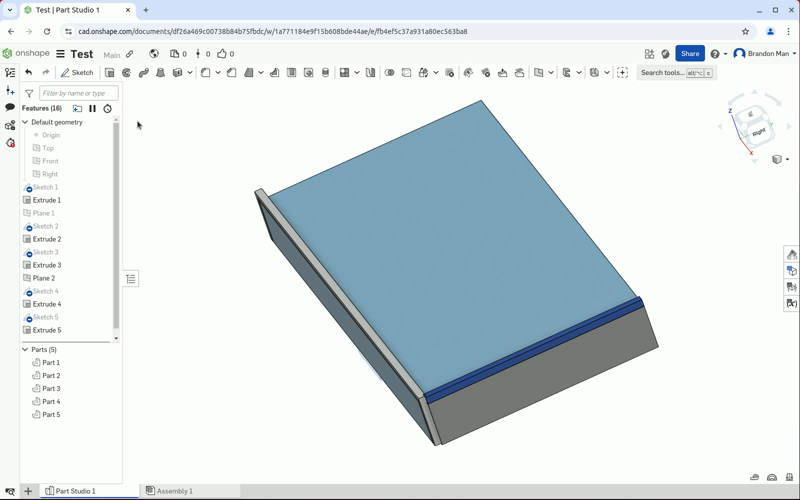
key(down, 2)
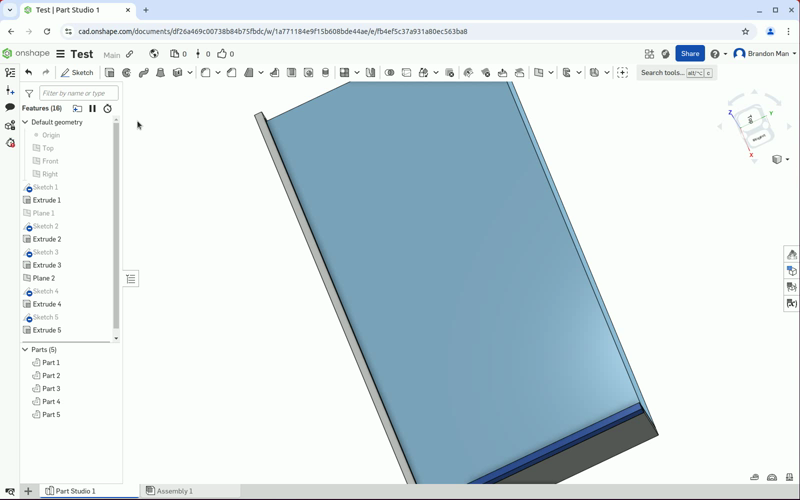
key(up, 2)
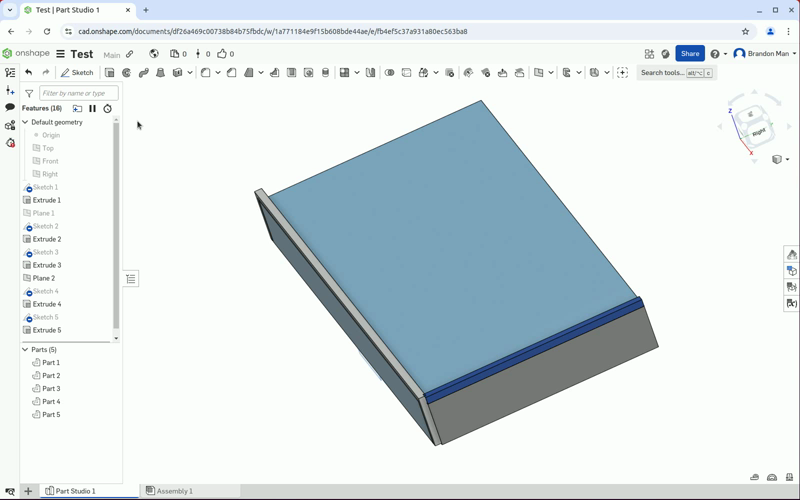
key(right, 2)
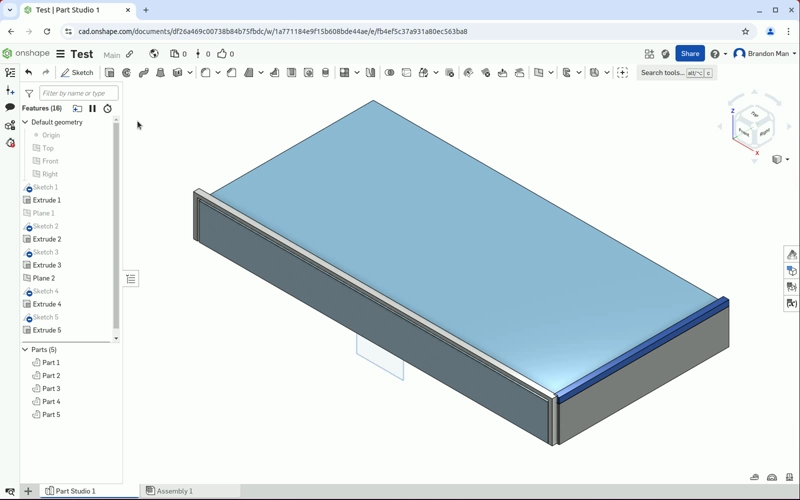
mouse_move(69, 189)
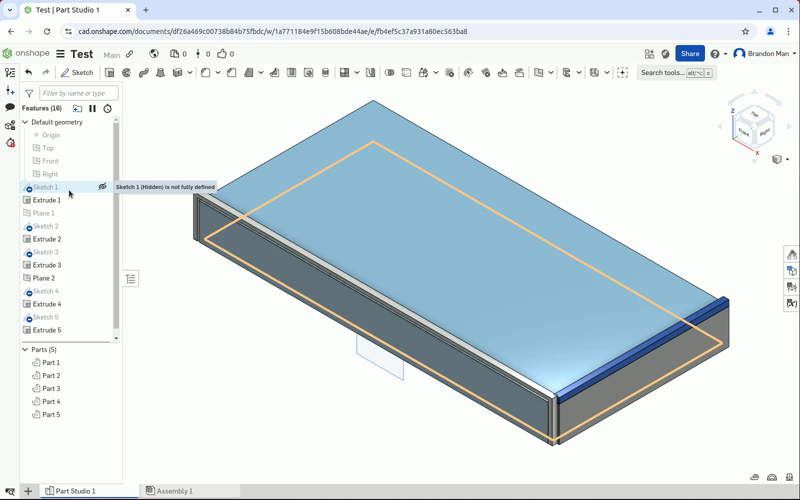
click(69, 189)